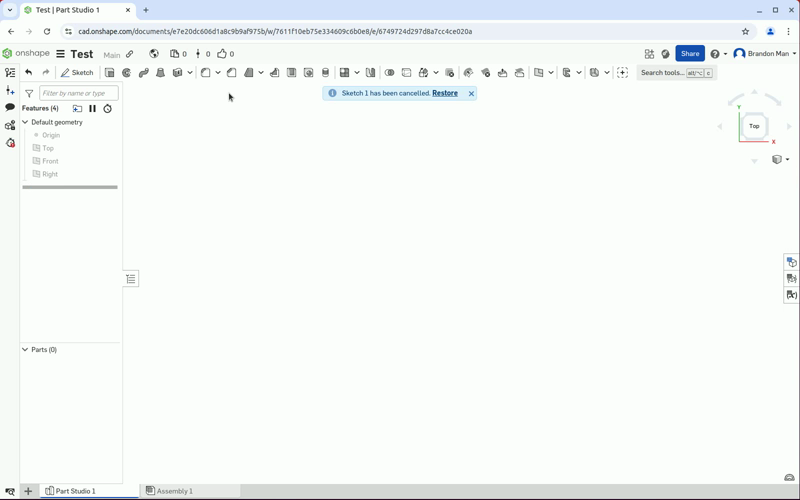
key(shift+h)
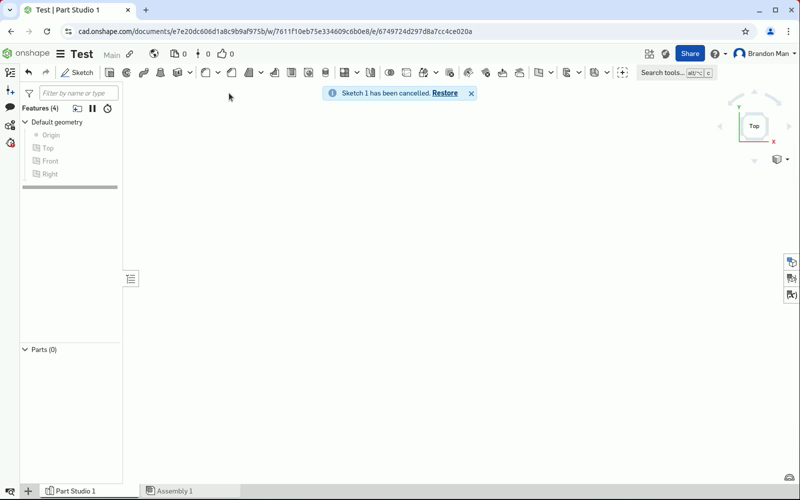
key(shift+s)
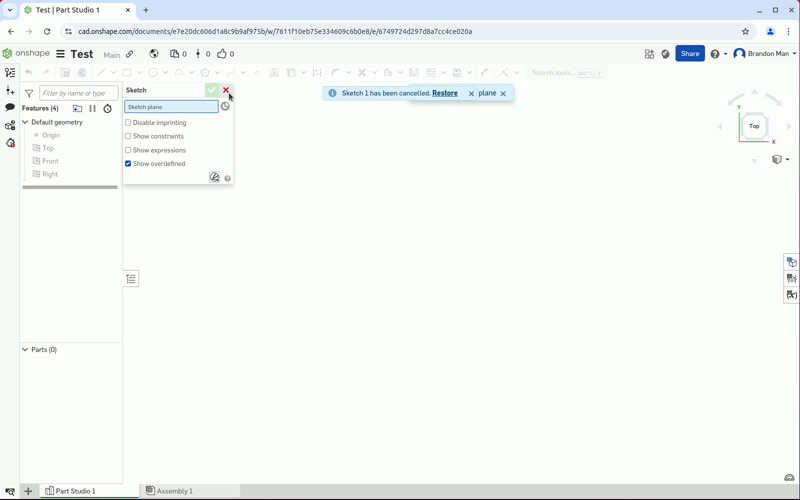
mouse_move(73, 150)
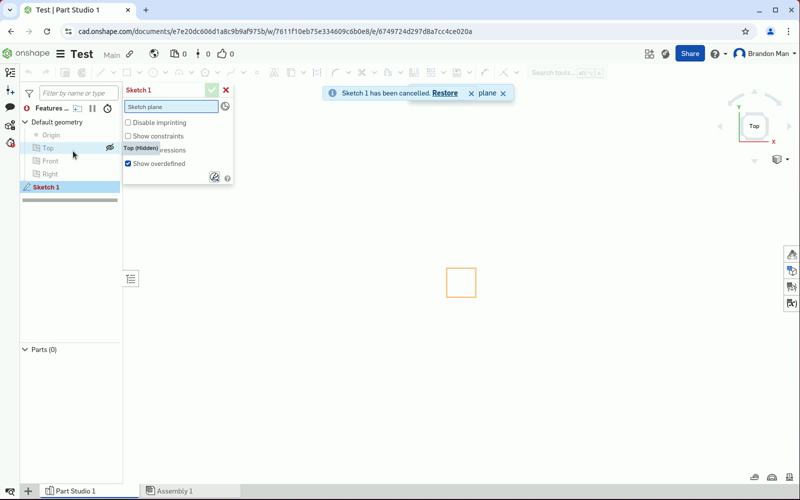
click(73, 150)
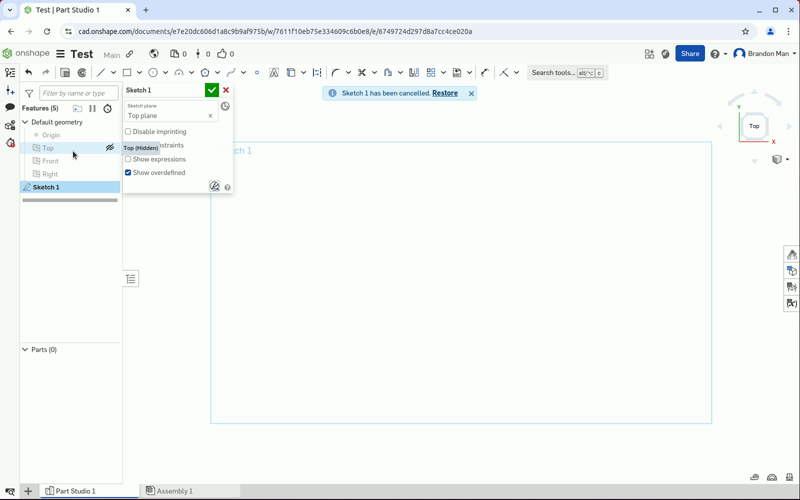
mouse_move(73, 352)
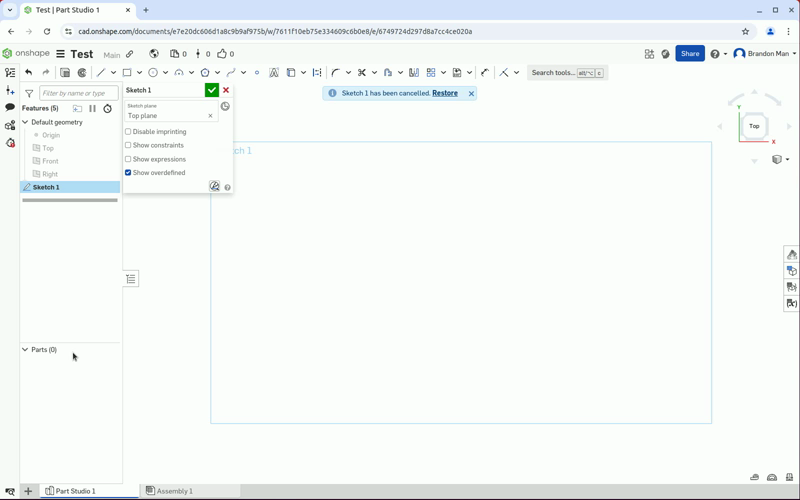
key(y)
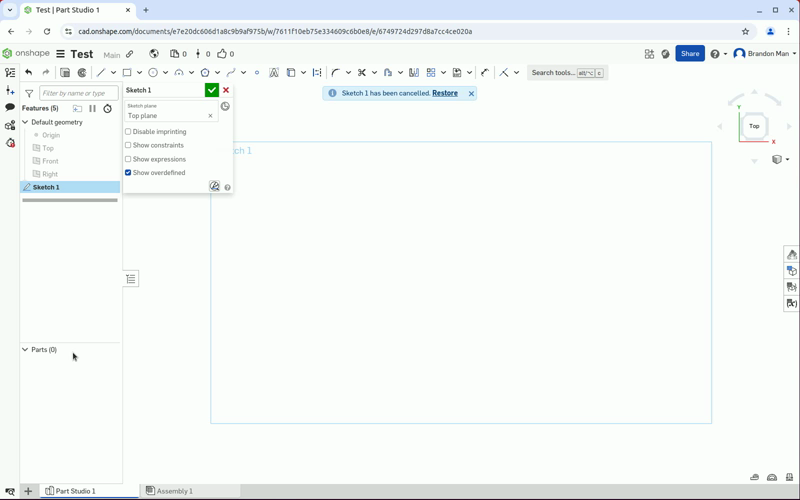
key(l)
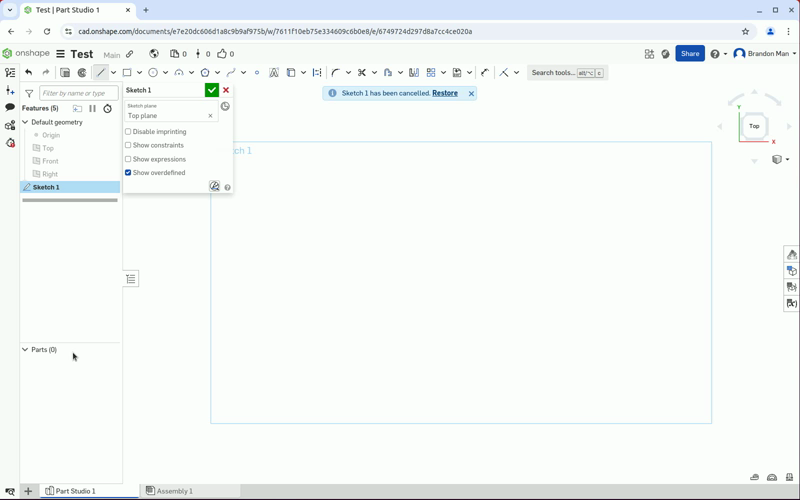
key_down(shift)
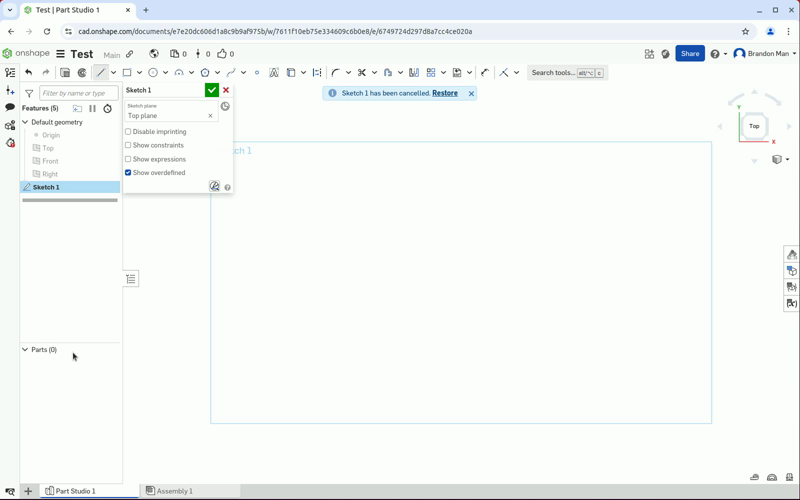
mouse_move(404, 356)
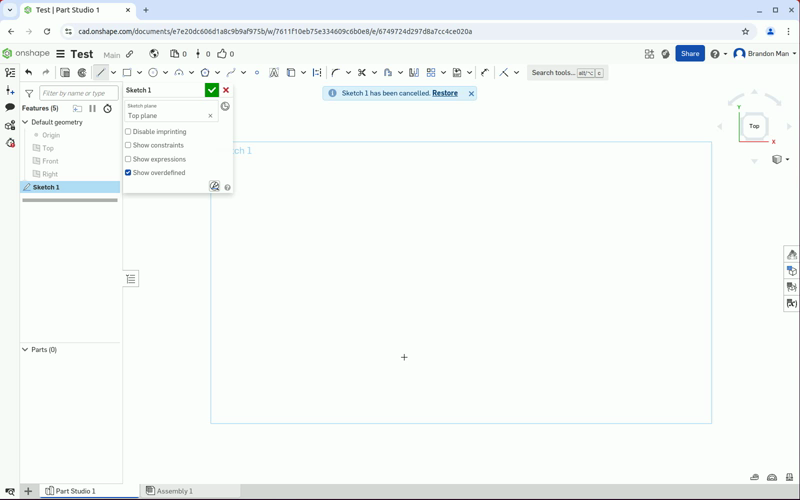
click(404, 356)
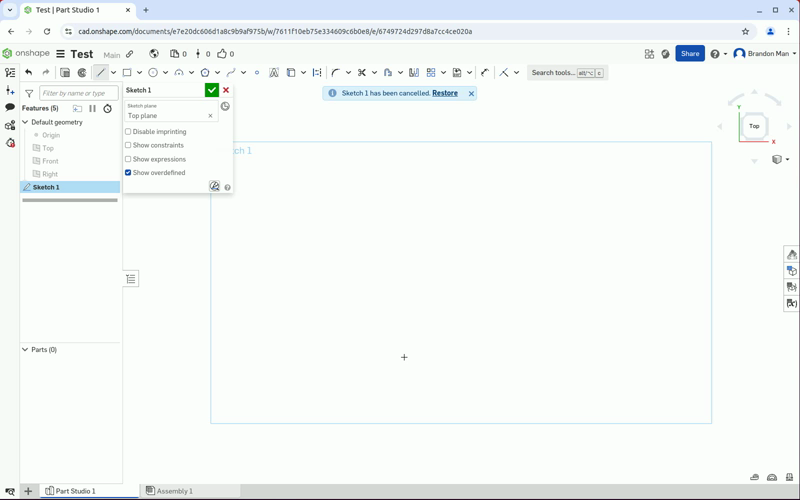
key_up(shift)
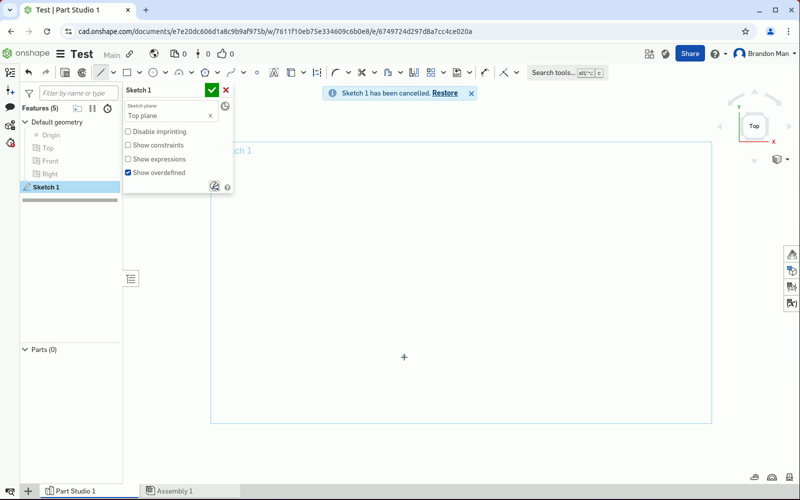
key_down(shift)
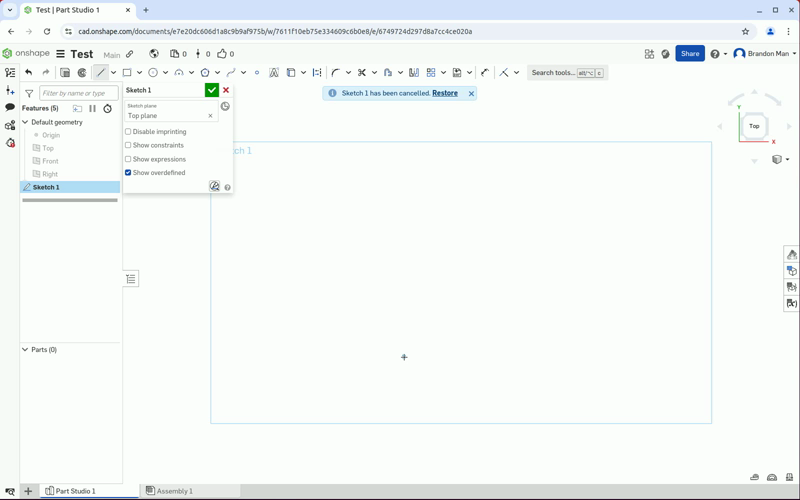
mouse_move(434, 356)
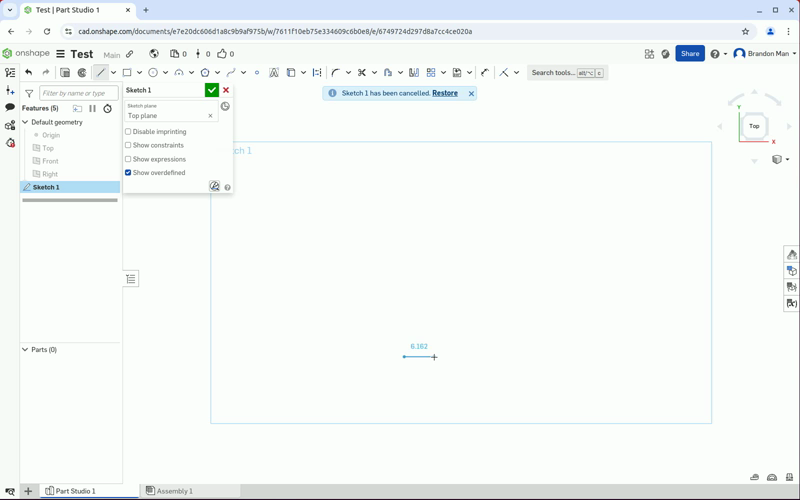
mouse_move(441, 356)
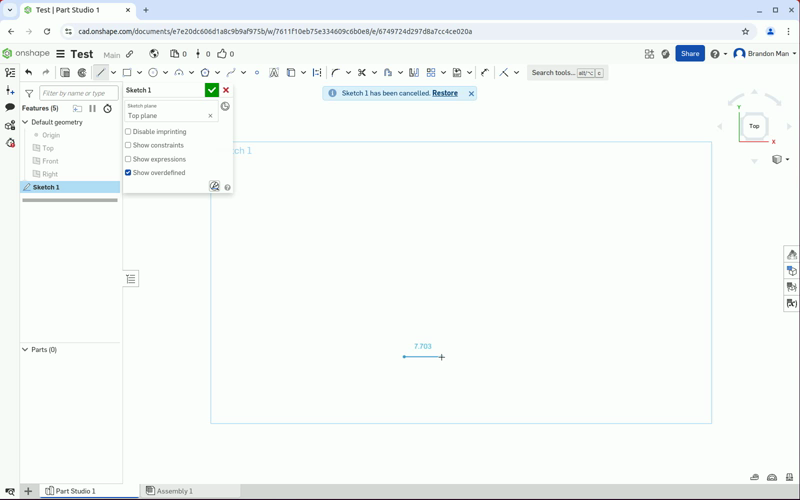
click(441, 356)
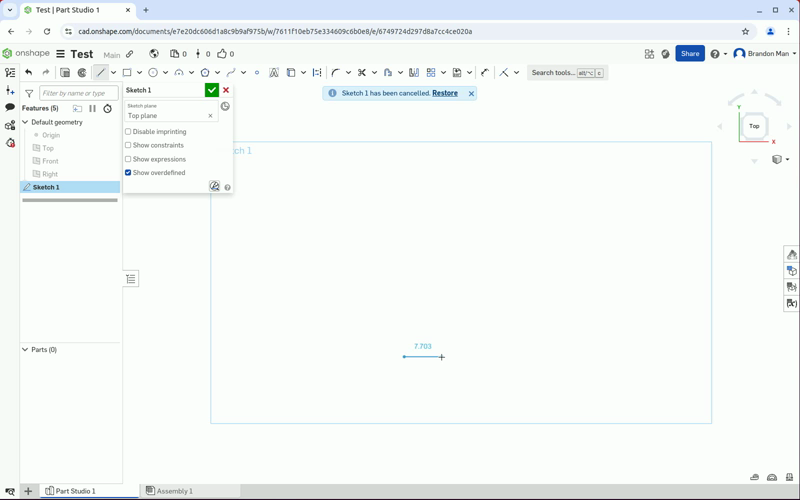
key_up(shift)
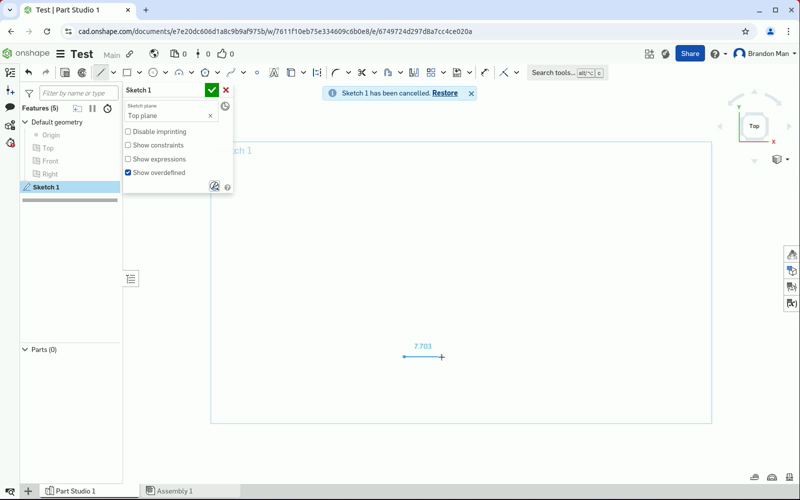
key_down(shift)
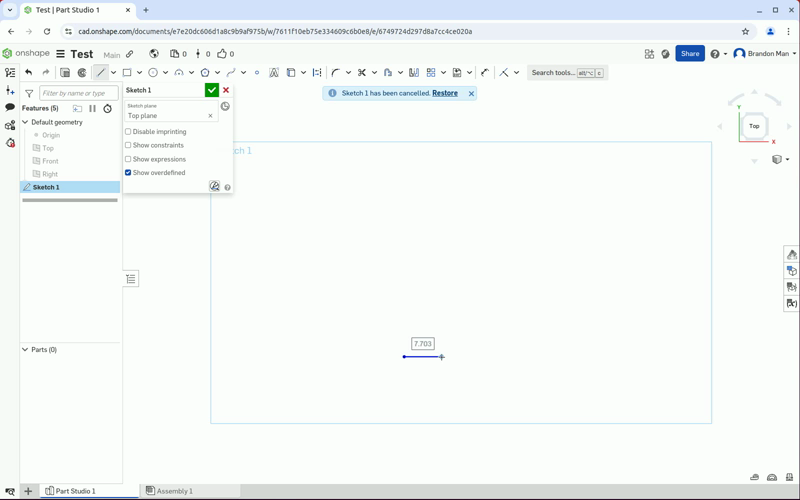
mouse_move(471, 356)
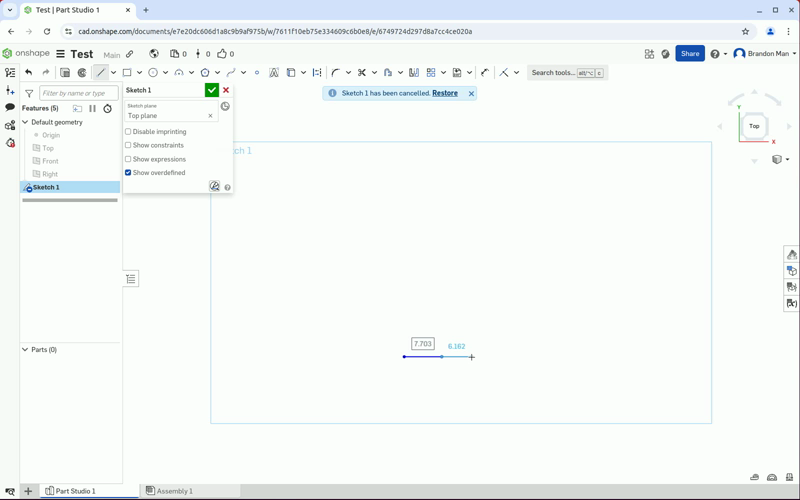
mouse_move(478, 356)
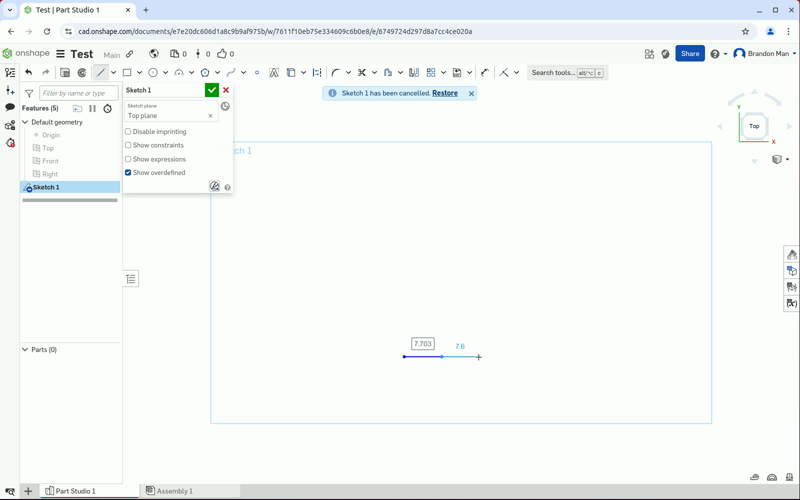
click(478, 356)
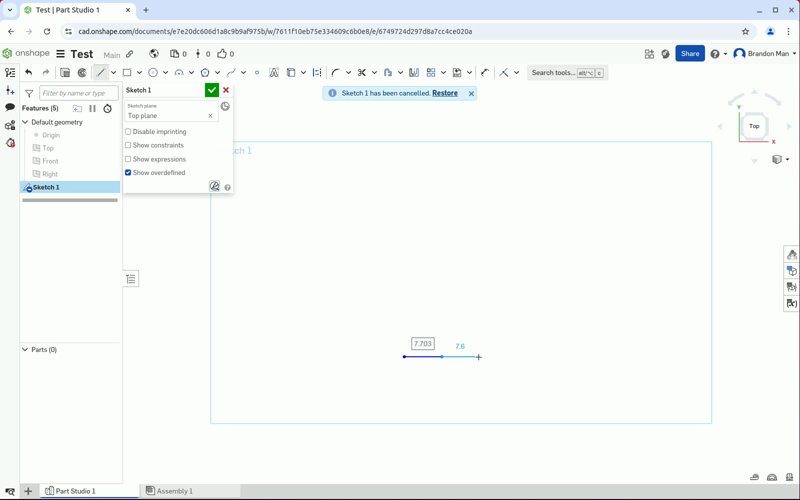
key_up(shift)
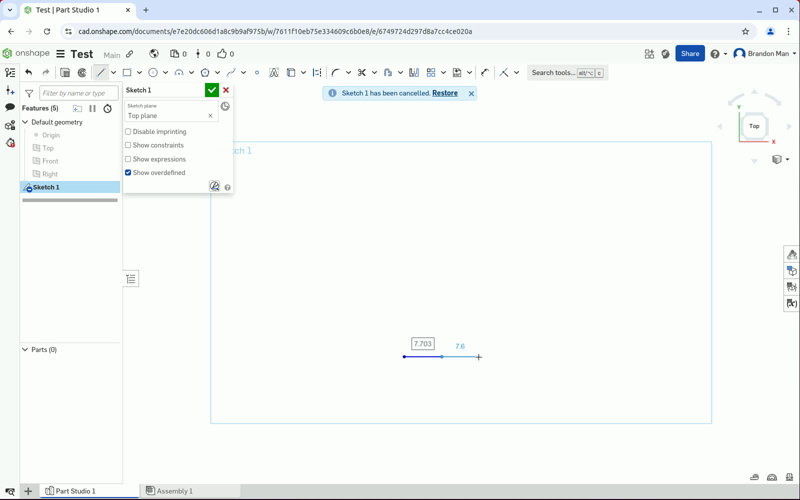
key_down(shift)
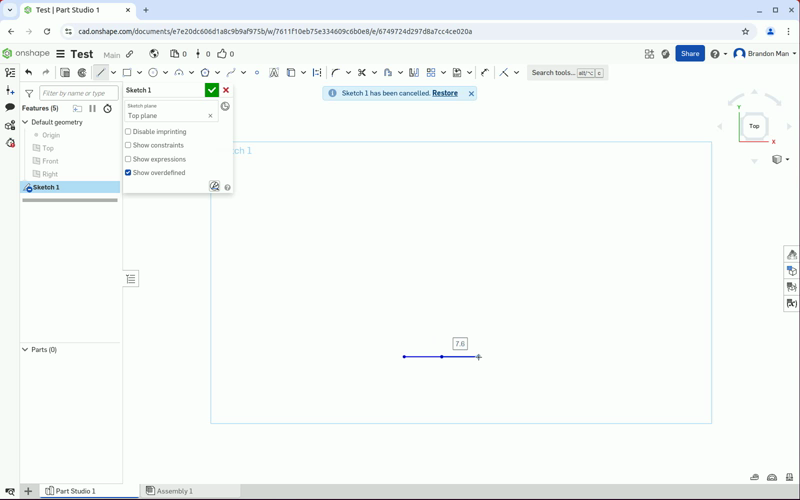
mouse_move(508, 356)
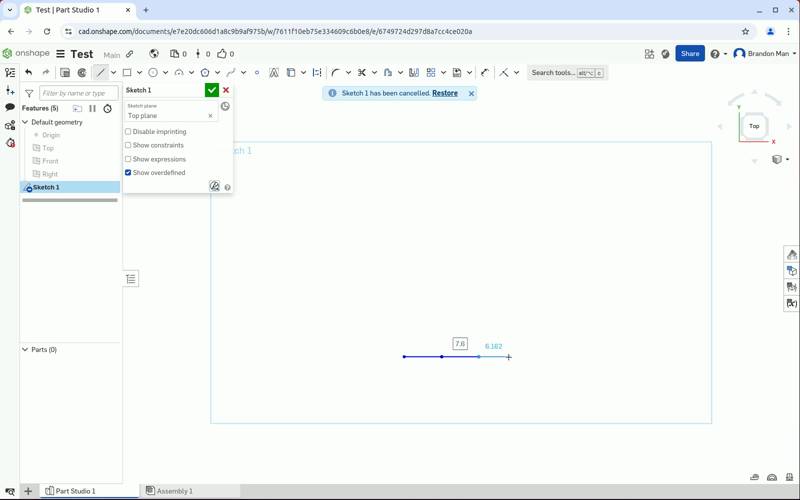
mouse_move(516, 356)
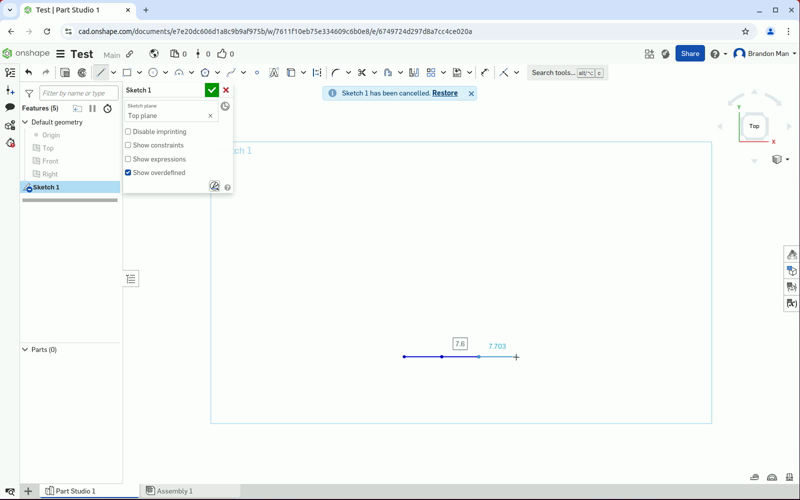
click(516, 356)
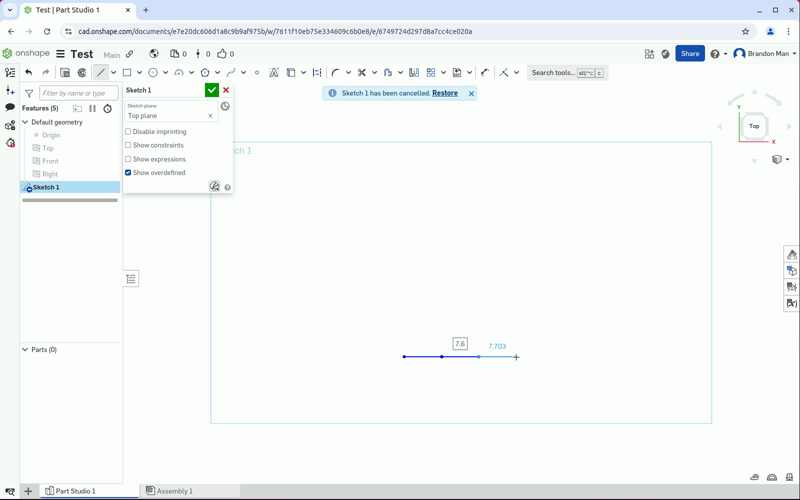
key_up(shift)
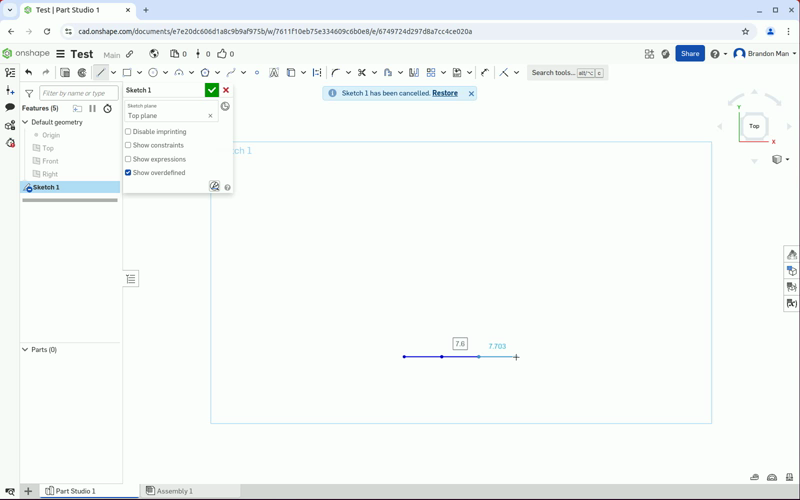
key_down(shift)
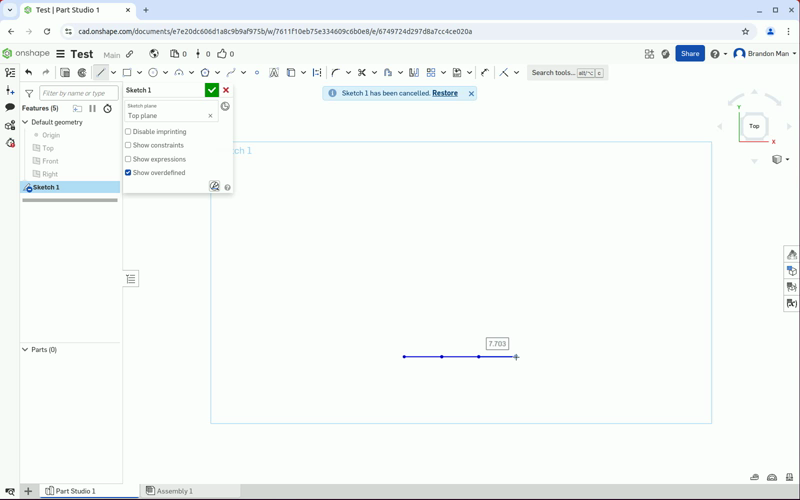
mouse_move(546, 356)
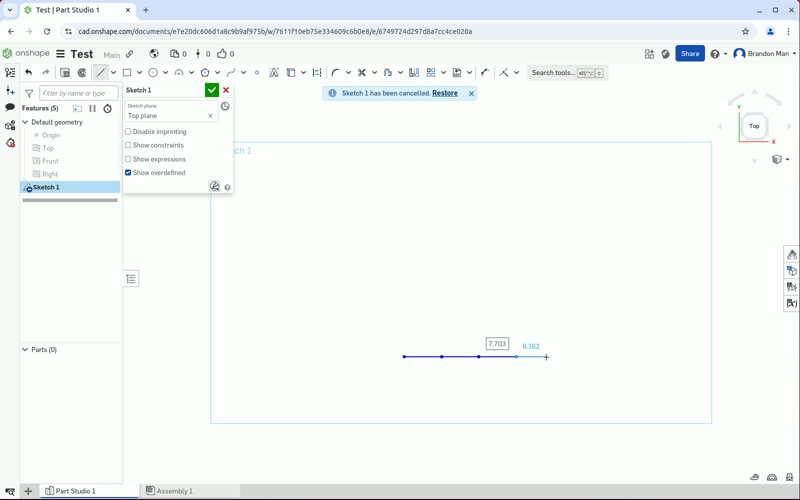
mouse_move(516, 300)
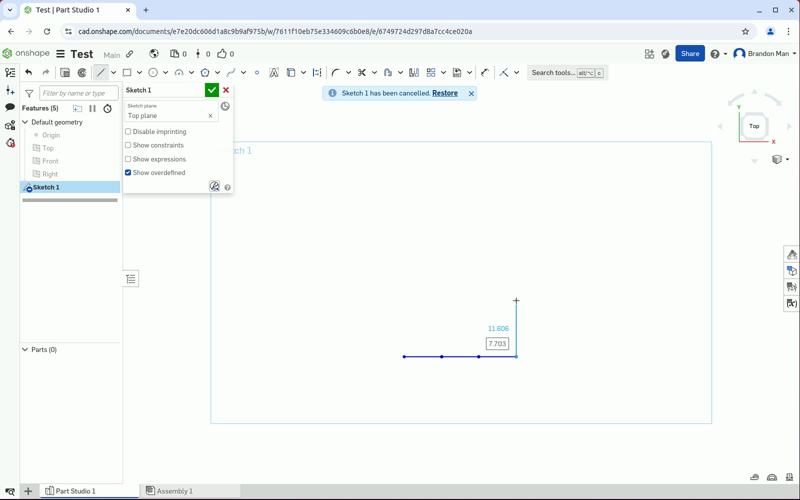
click(516, 300)
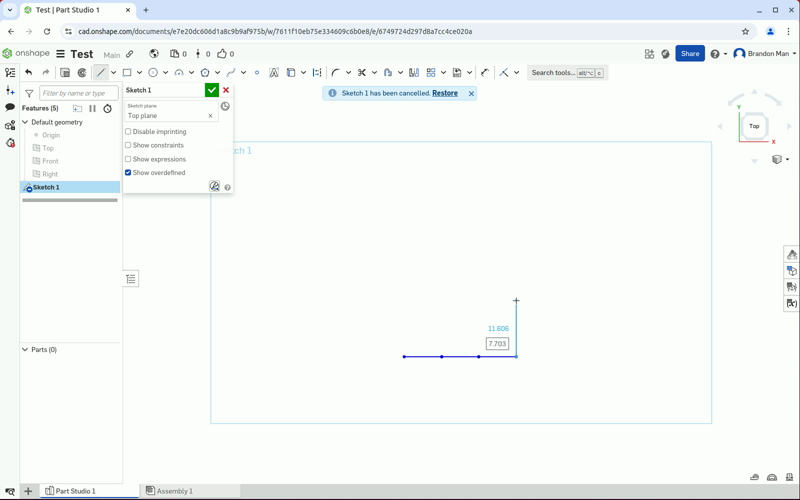
key_up(shift)
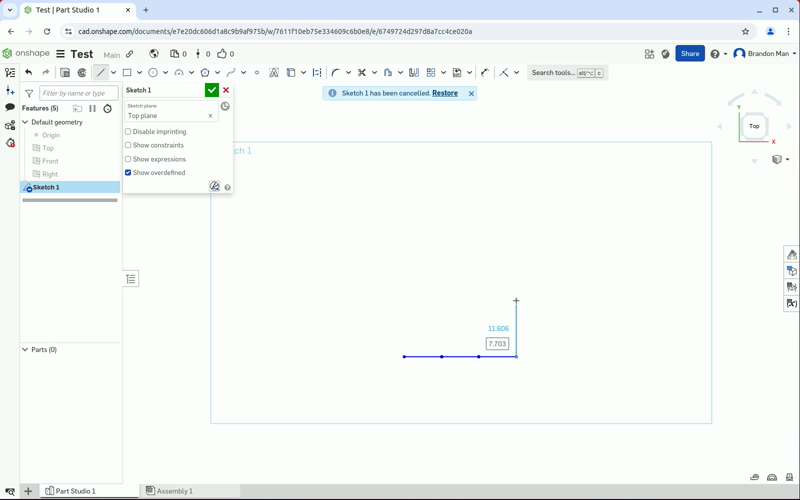
key_down(shift)
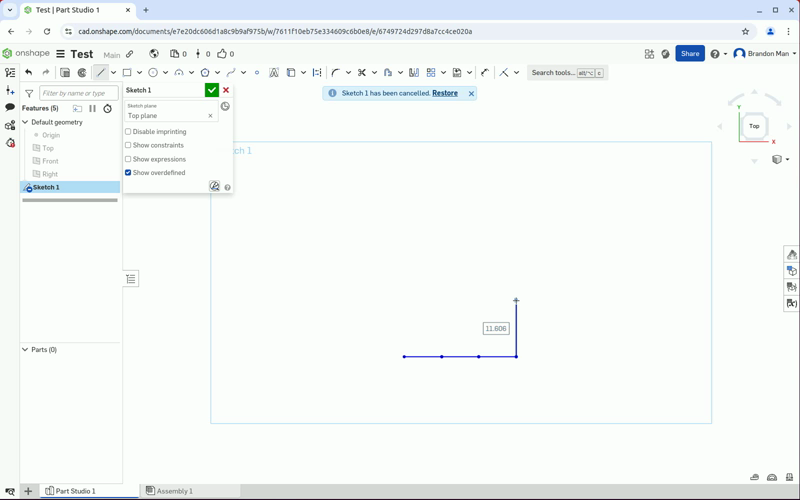
mouse_move(546, 300)
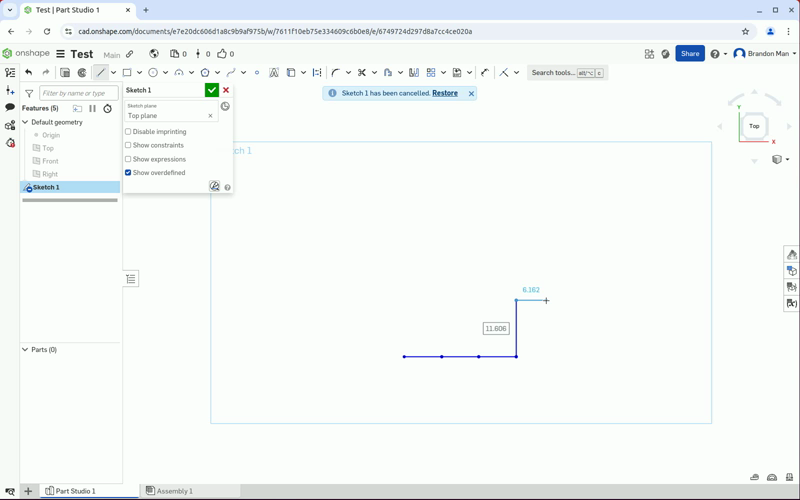
mouse_move(516, 245)
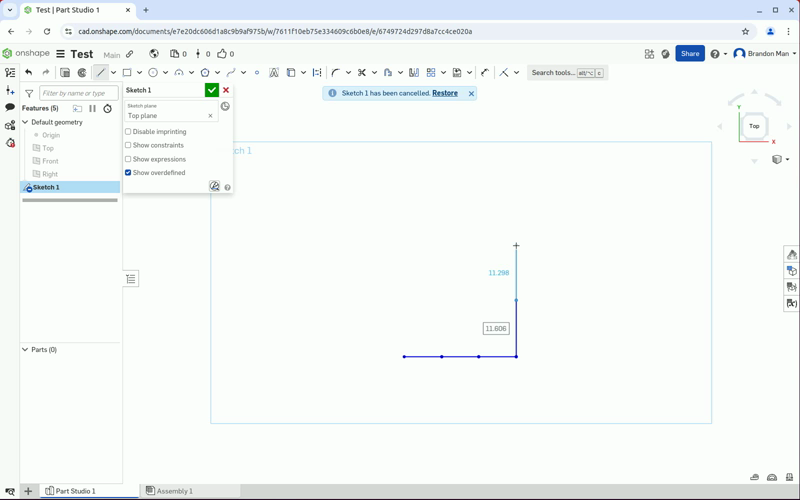
click(516, 245)
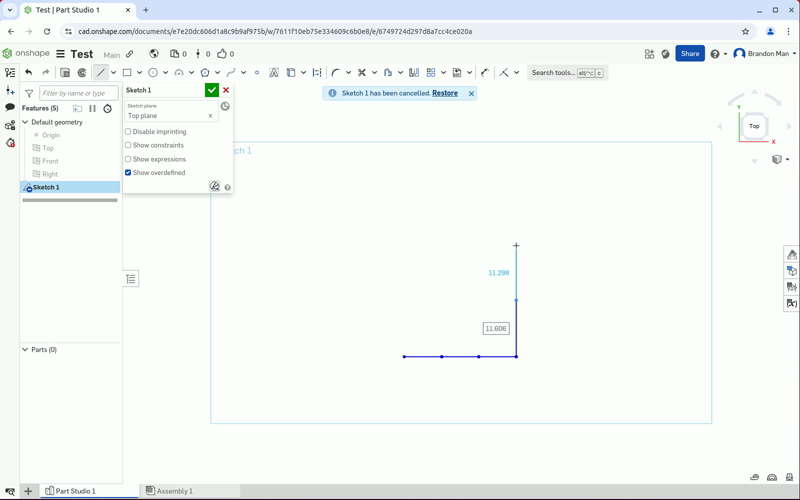
key_up(shift)
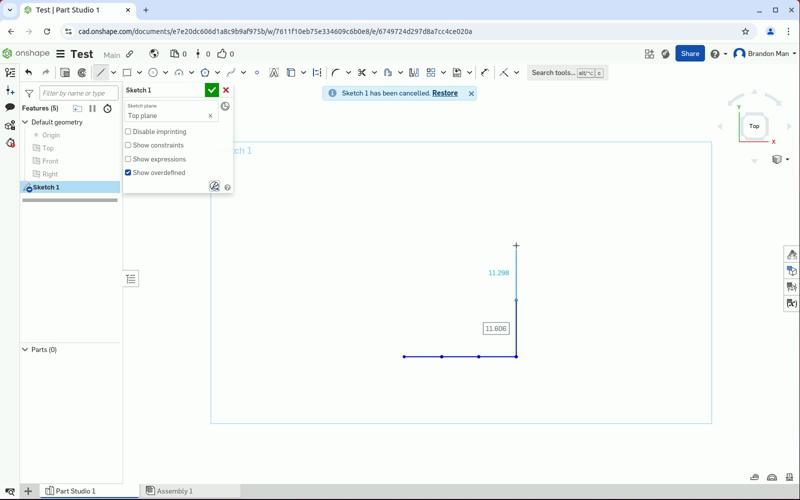
key_down(shift)
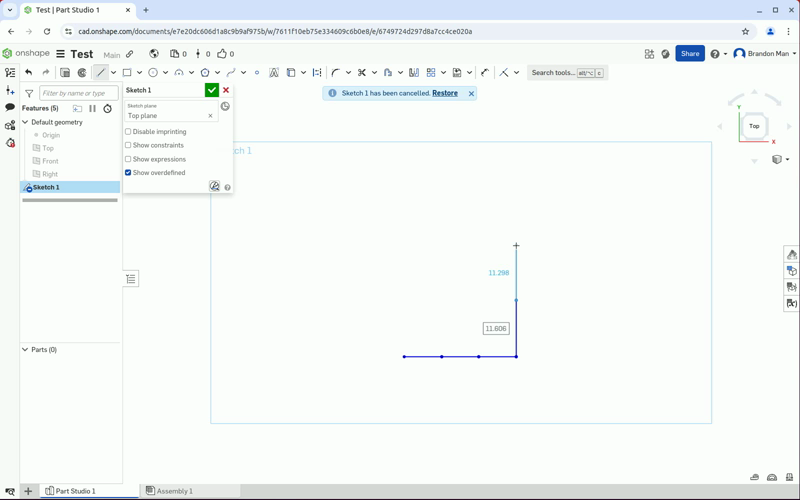
mouse_move(546, 245)
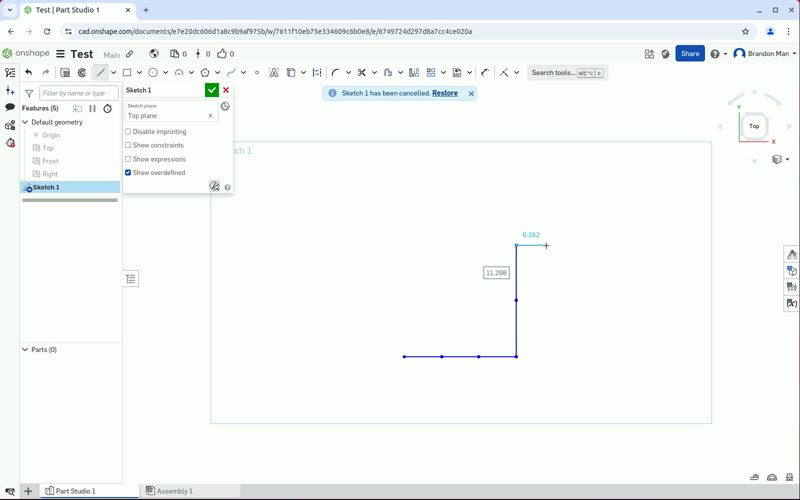
mouse_move(516, 188)
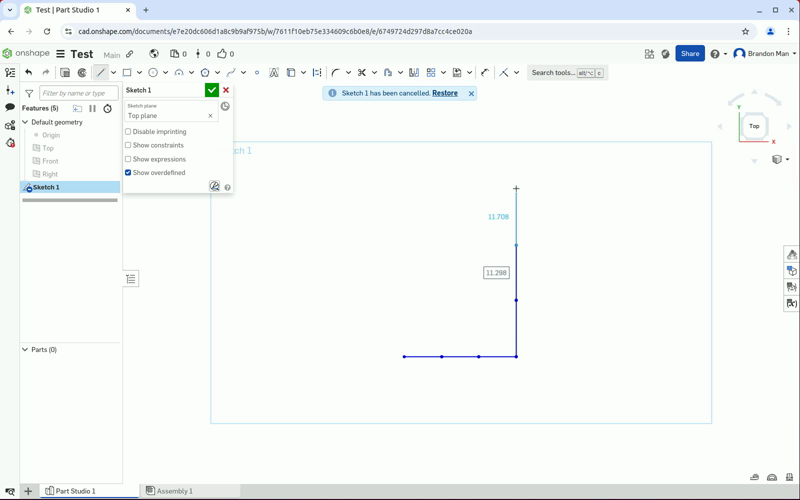
click(516, 188)
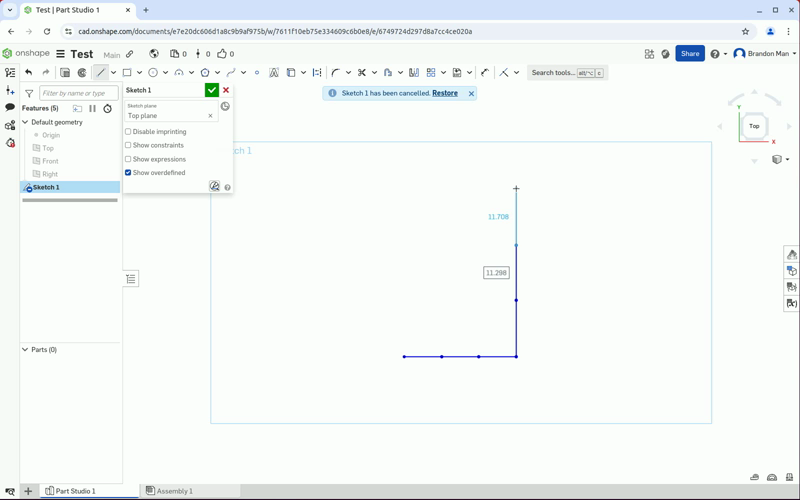
key_up(shift)
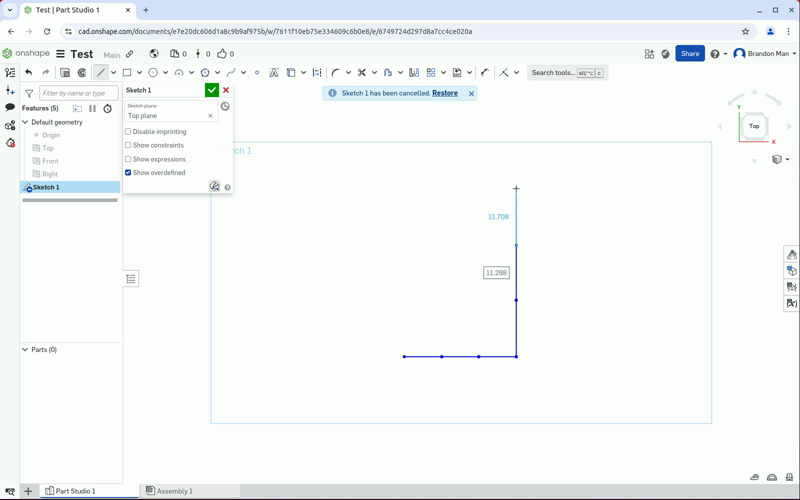
key_down(shift)
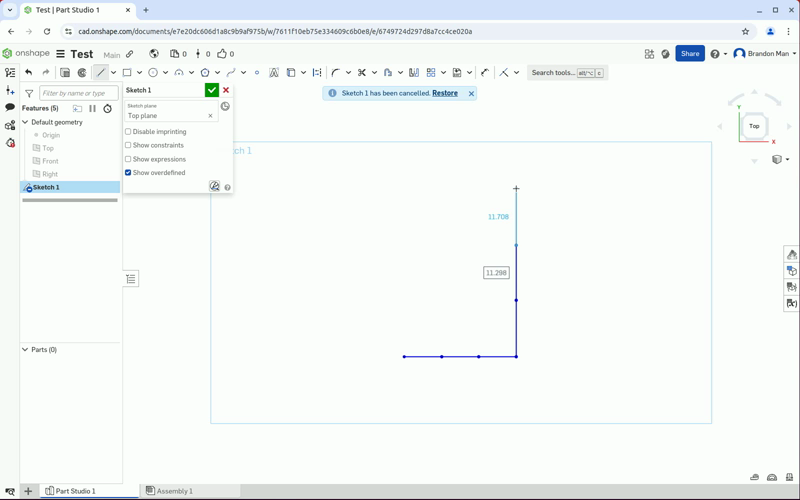
mouse_move(404, 188)
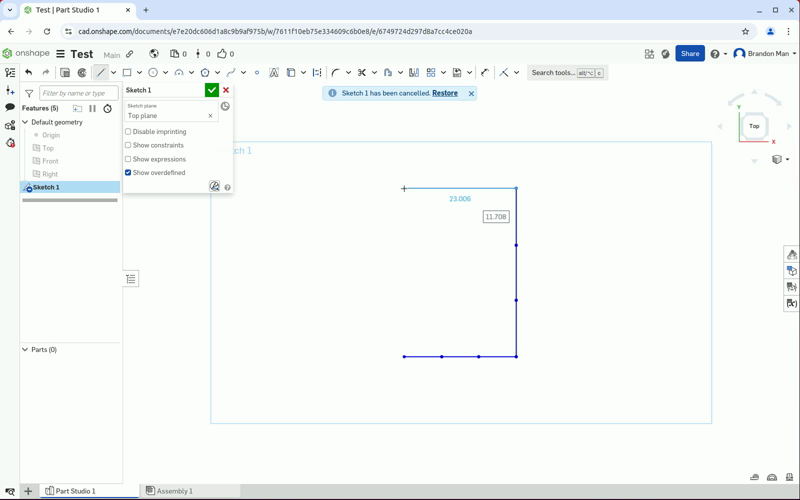
click(404, 188)
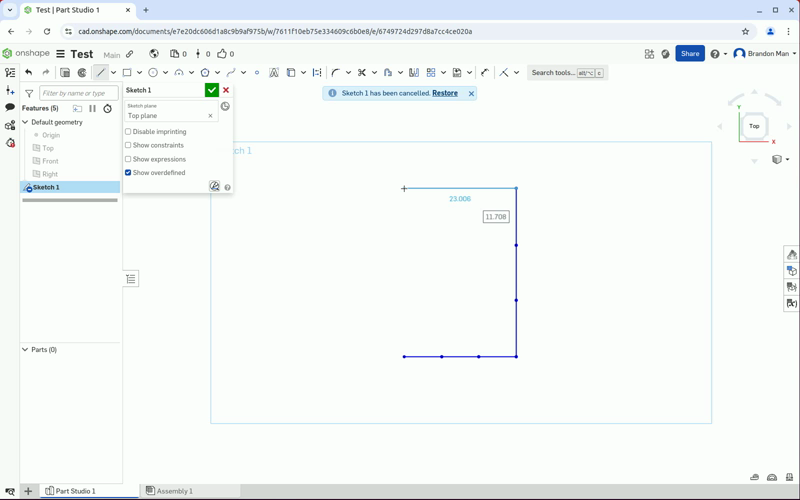
key_up(shift)
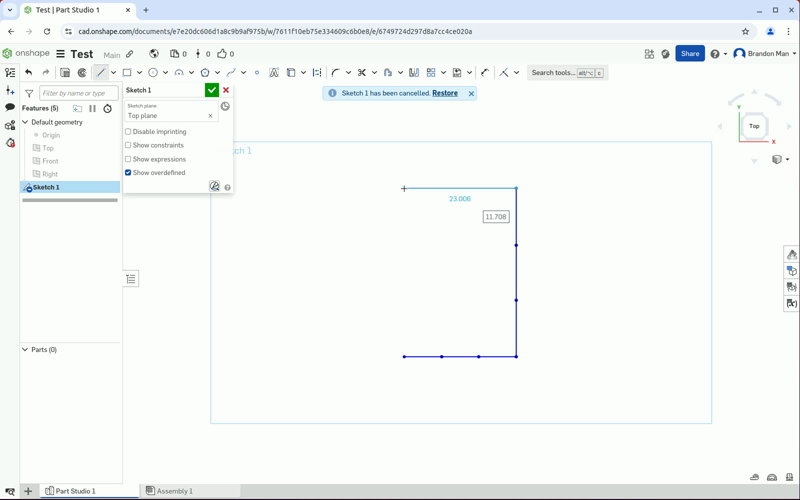
key_down(shift)
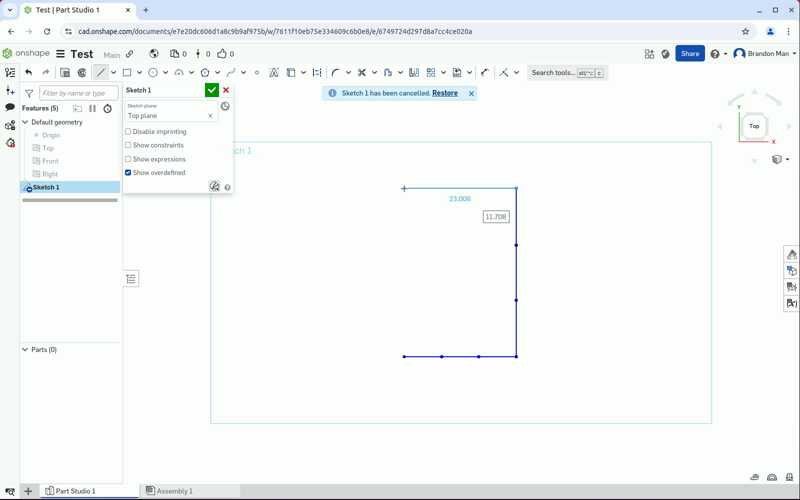
mouse_move(434, 188)
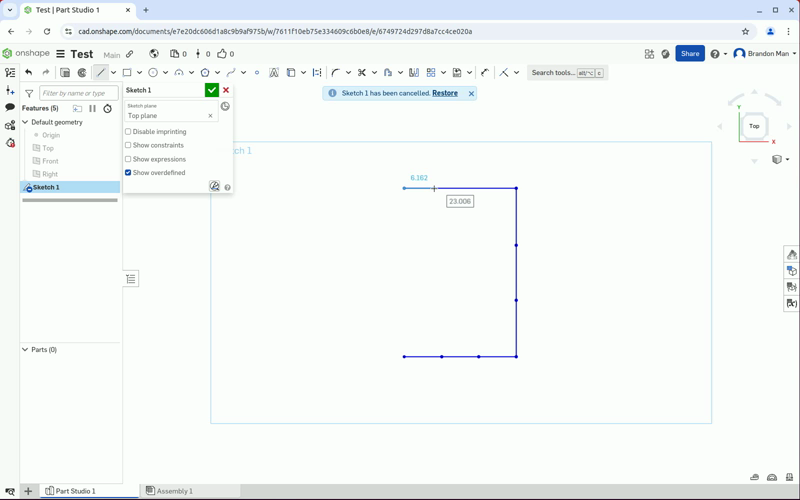
mouse_move(404, 245)
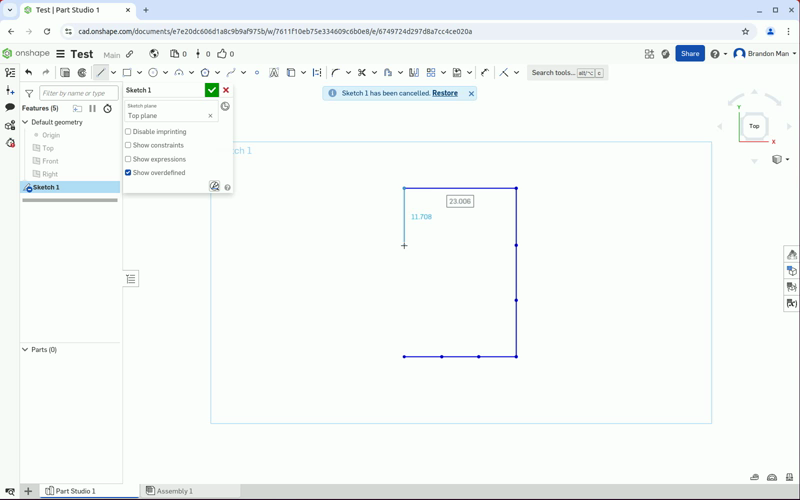
click(404, 245)
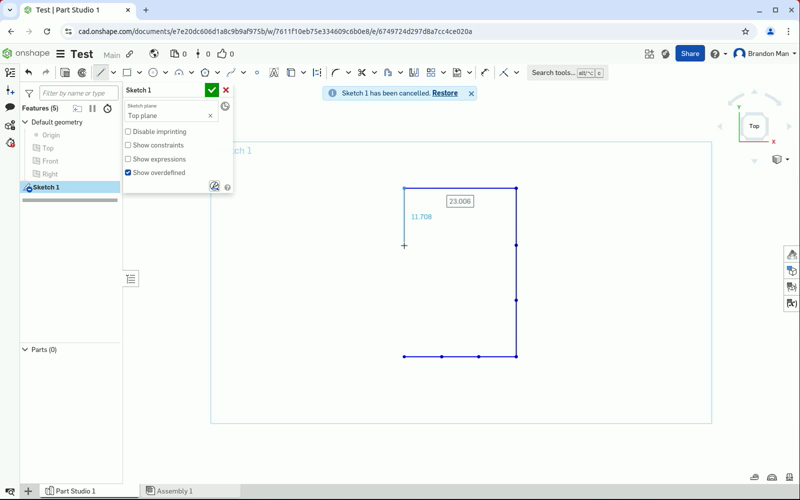
key_up(shift)
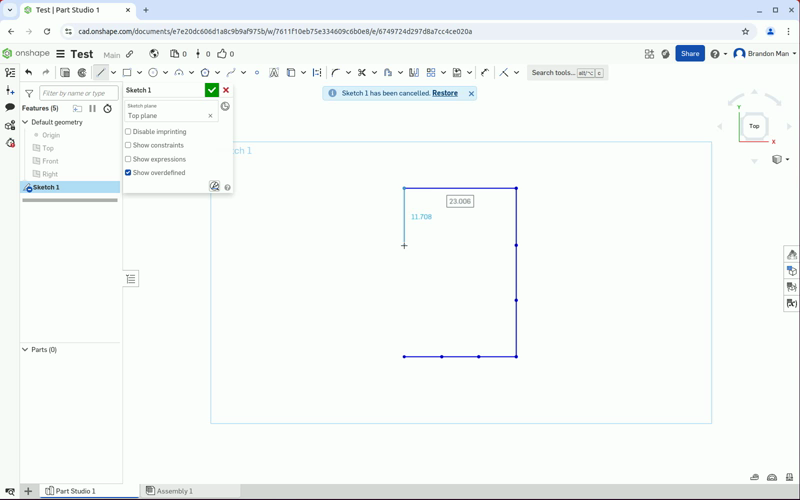
key_down(shift)
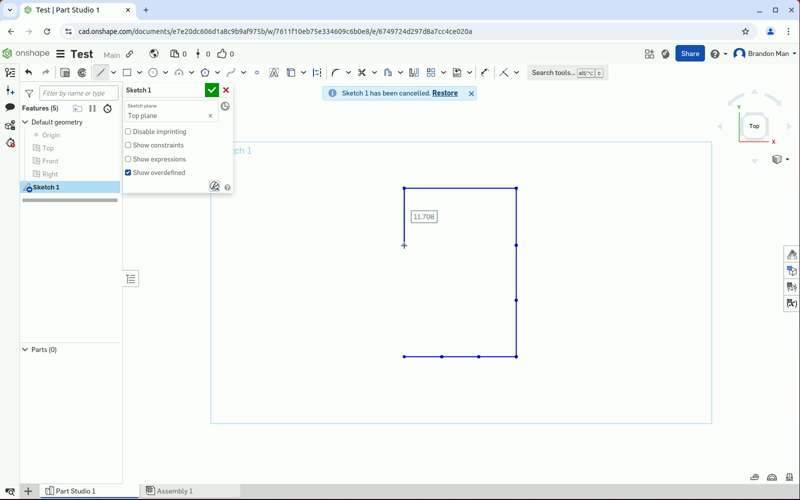
mouse_move(434, 245)
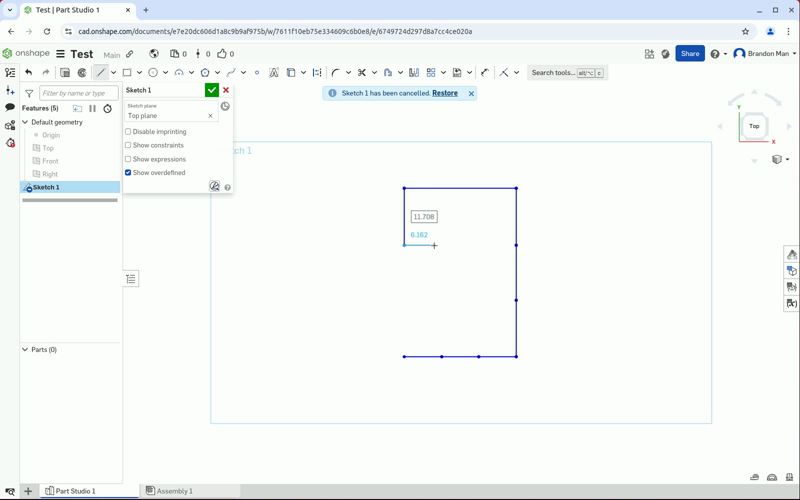
mouse_move(404, 300)
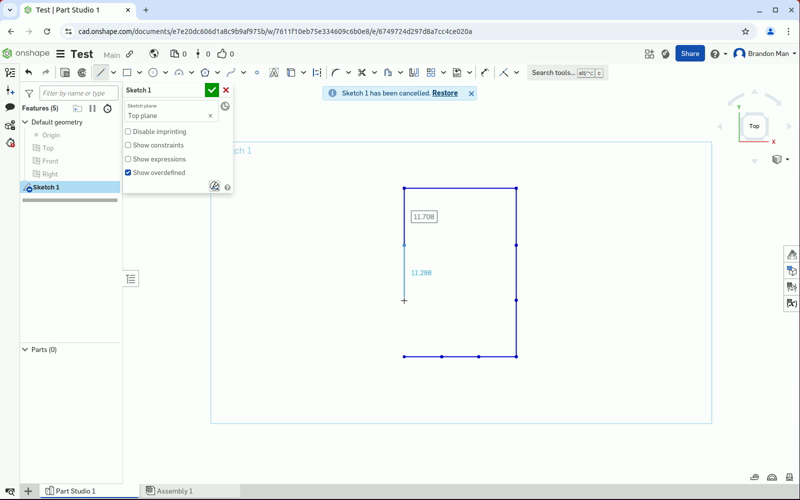
click(404, 300)
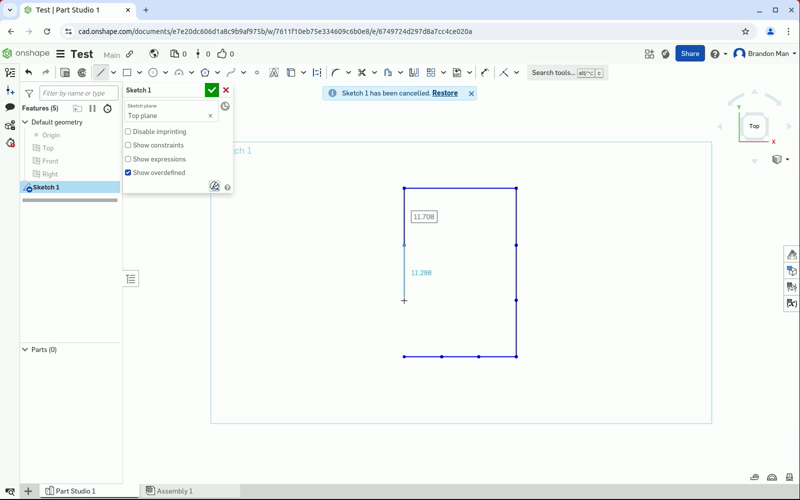
key_up(shift)
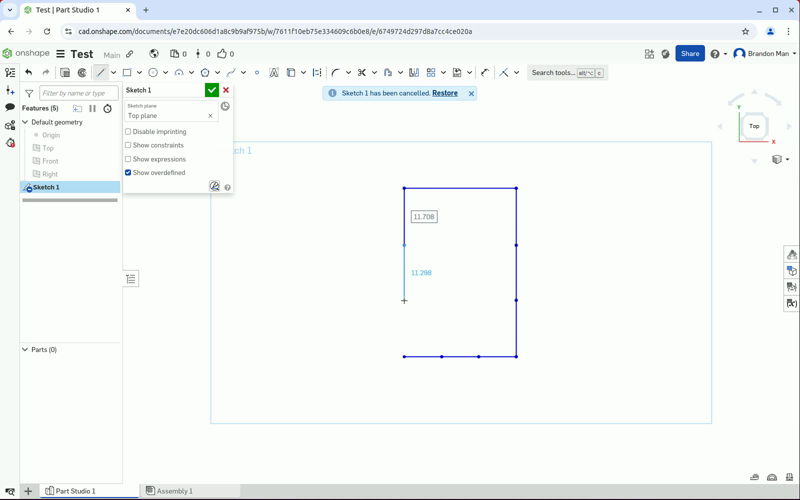
mouse_move(434, 300)
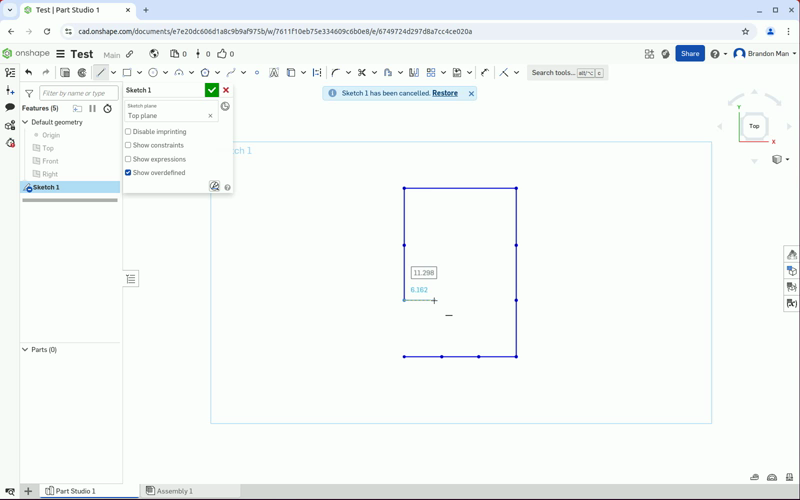
key_down(shift)
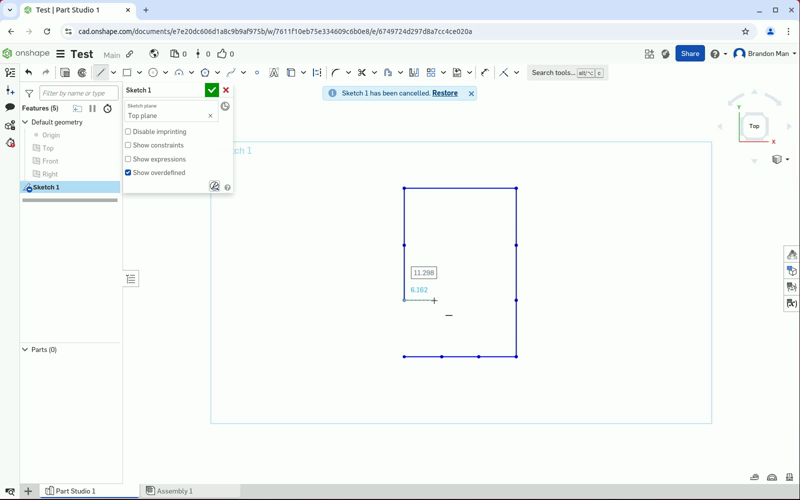
mouse_move(404, 356)
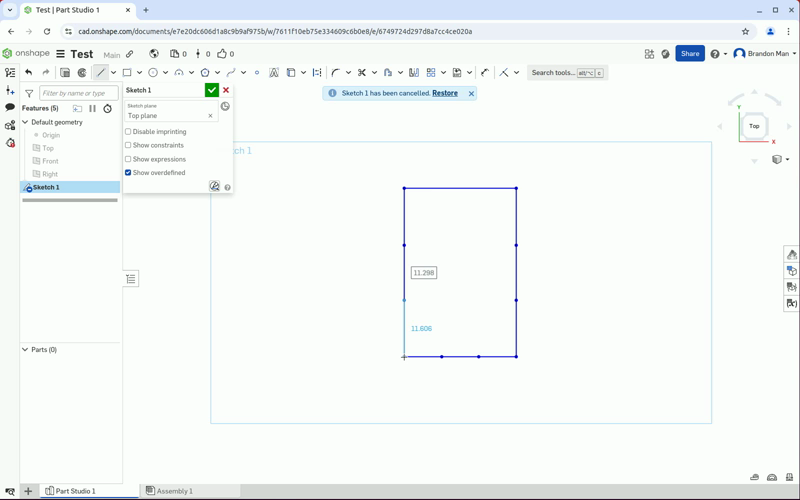
key_up(shift)
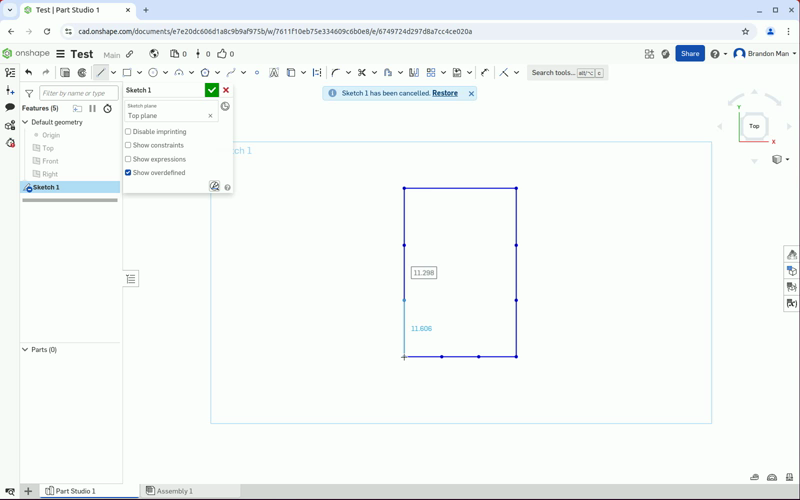
click(404, 356)
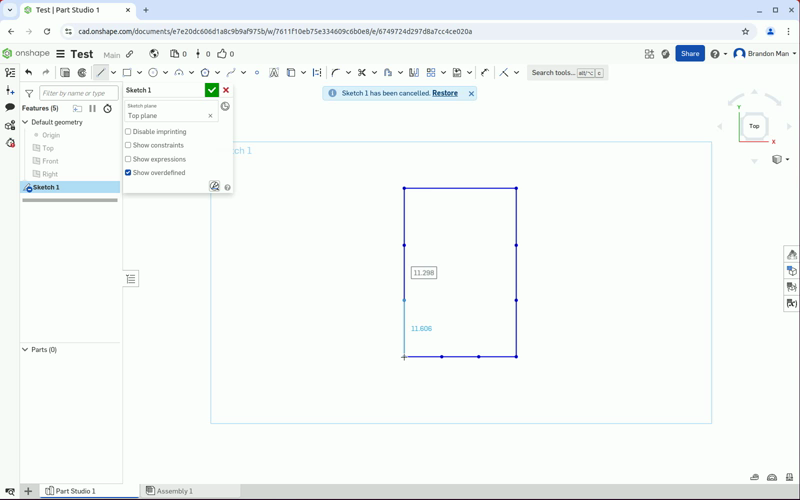
key(esc)
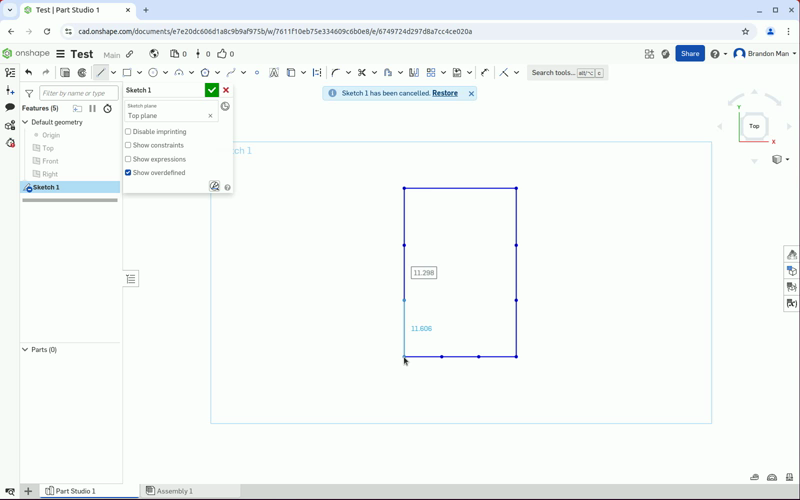
mouse_move(463, 237)
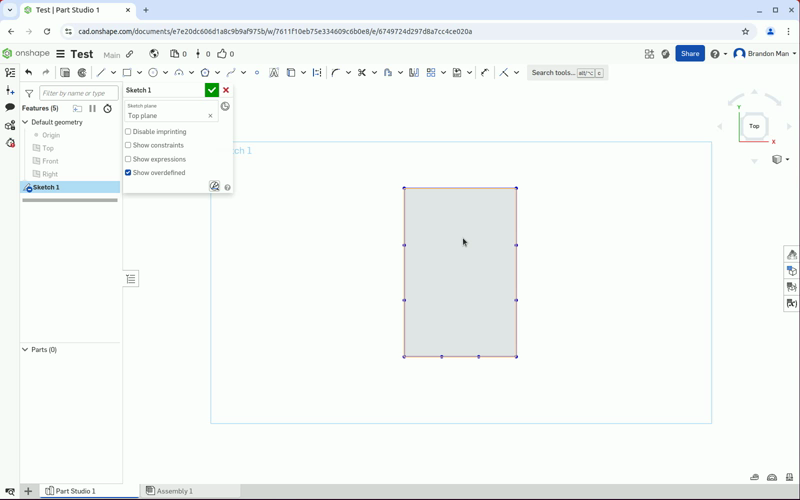
click(463, 237)
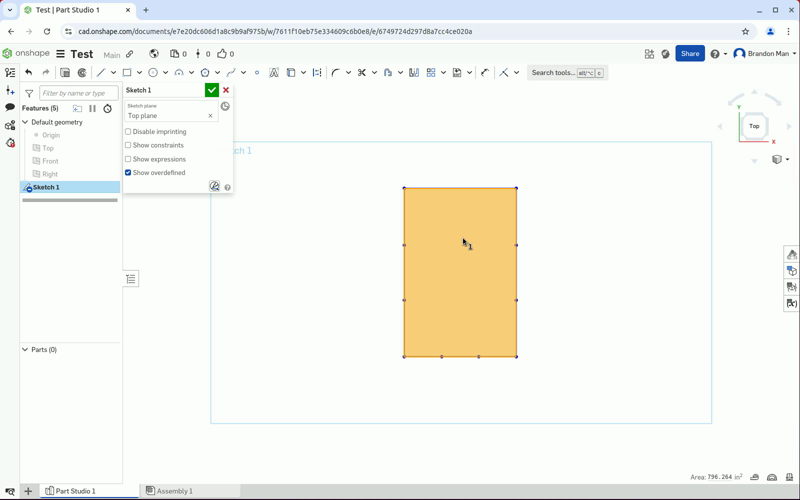
mouse_move(73, 352)
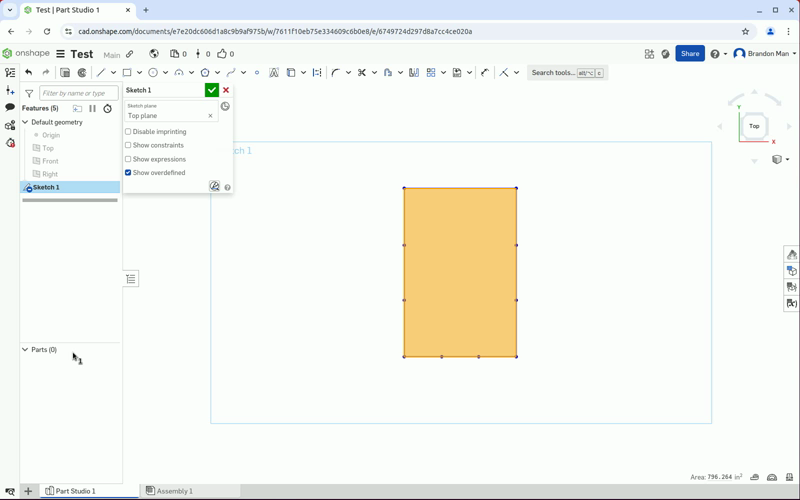
key(shift+y)
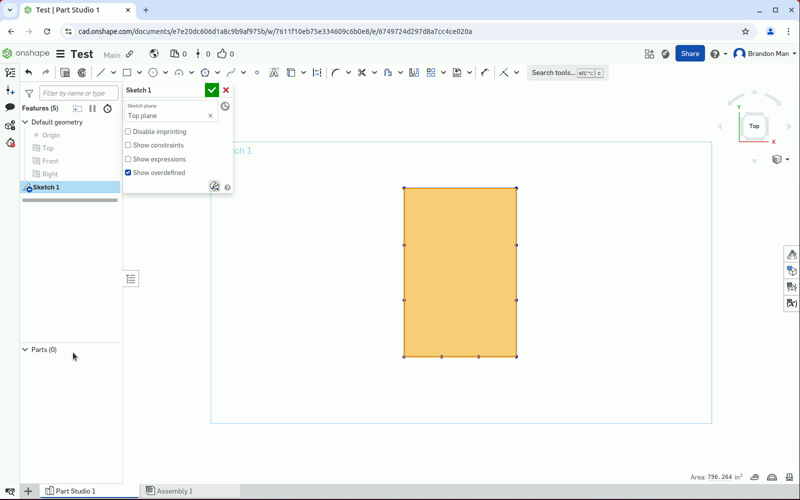
key(shift+e)
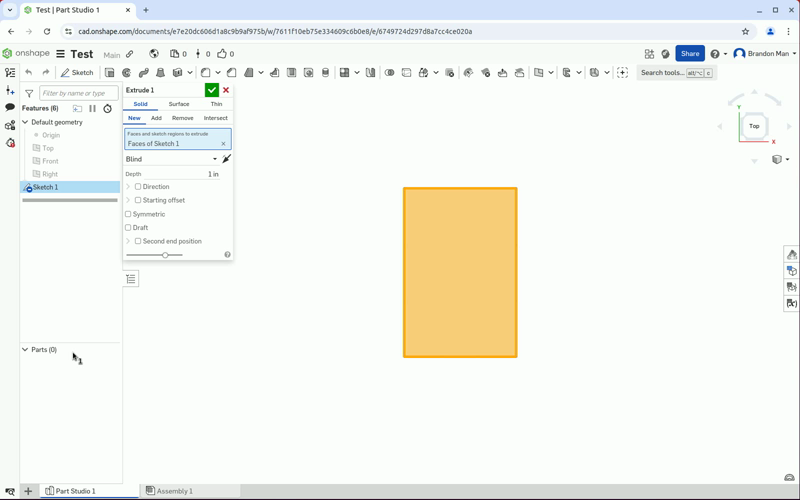
mouse_move(143, 106)
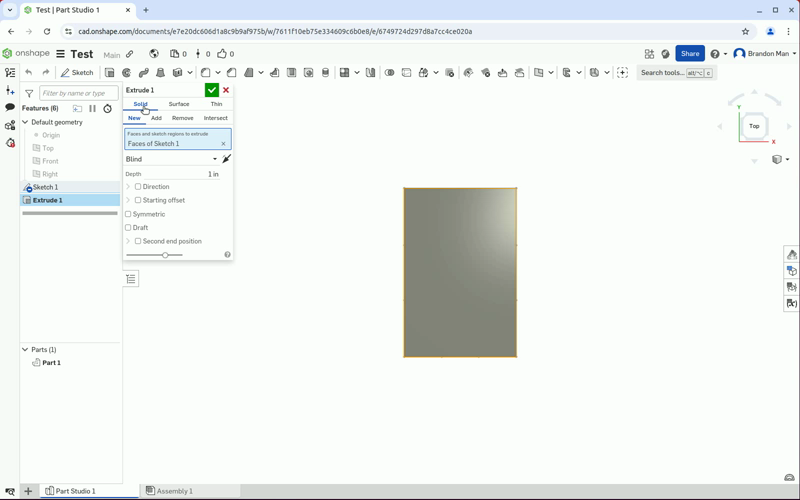
click(143, 106)
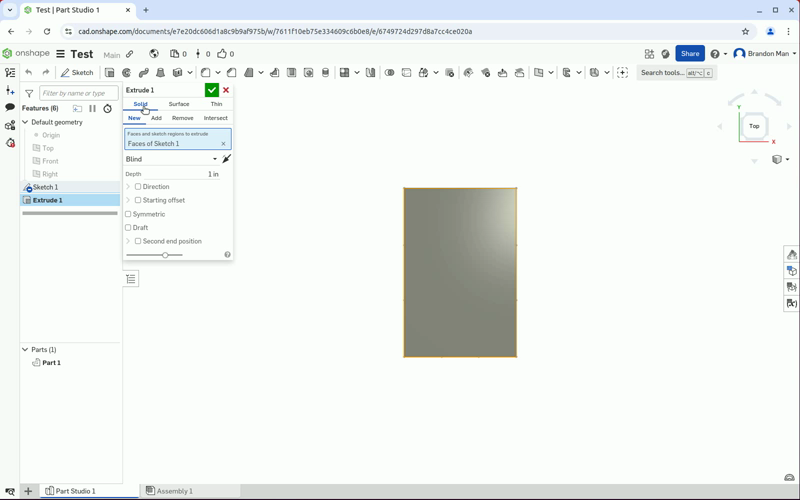
mouse_move(137, 120)
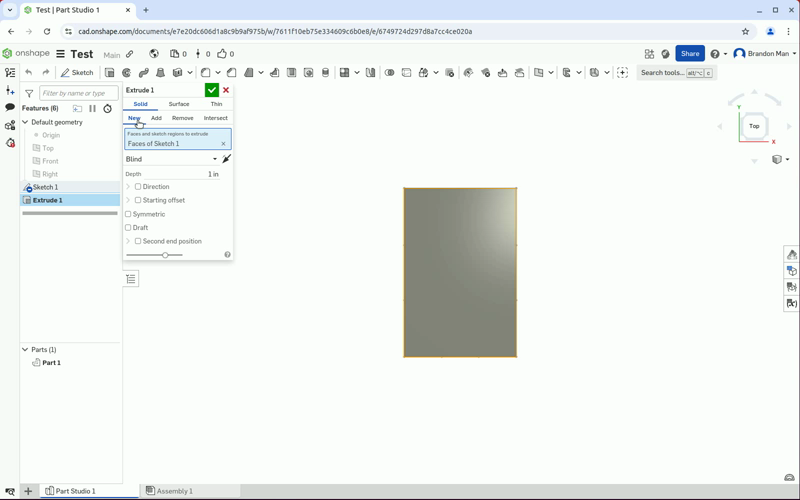
click(137, 120)
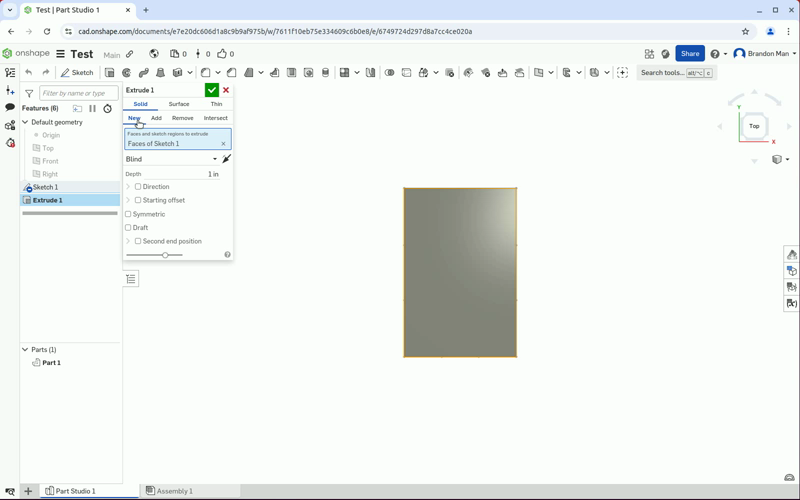
key(tab, 4)
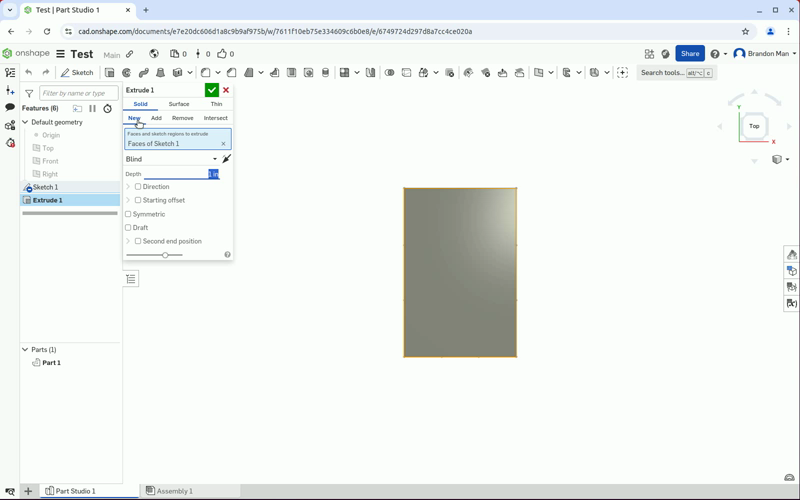
text(23.108)
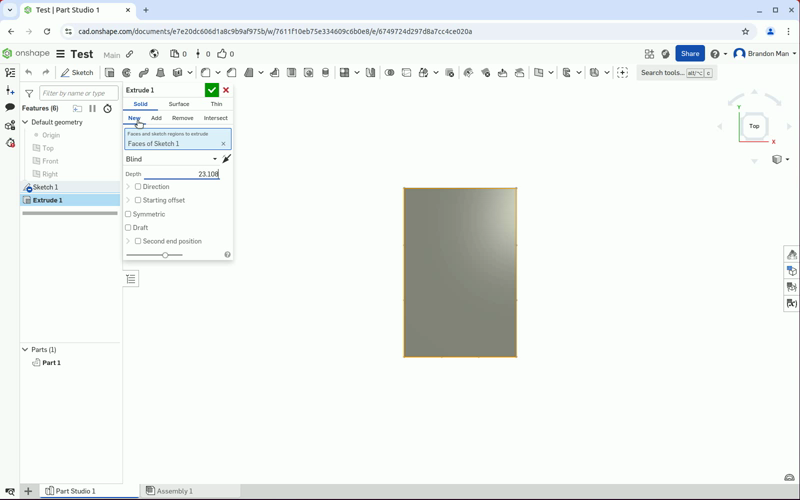
key(enter)
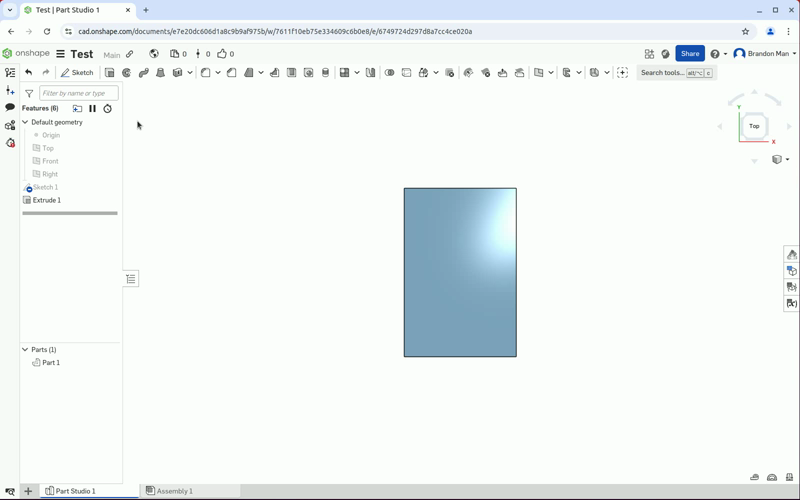
key(shift+h)
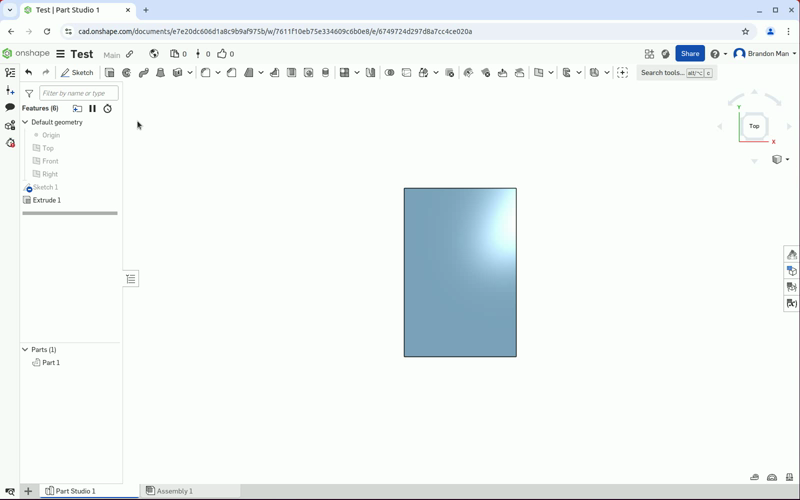
key(shift+h)
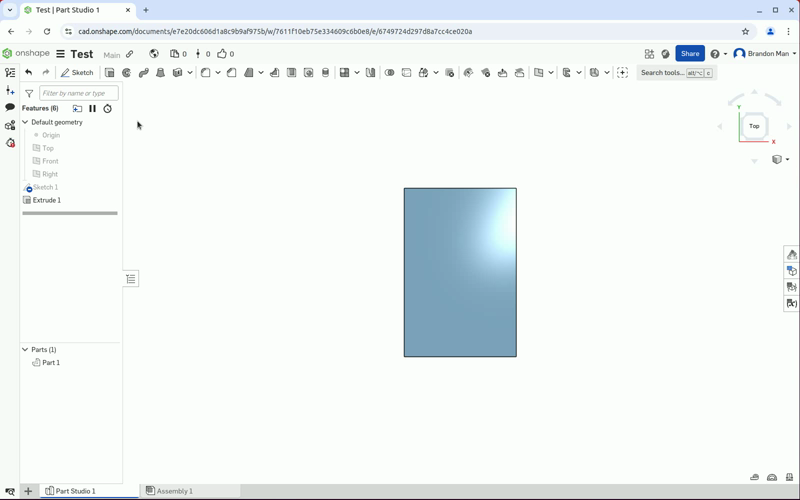
mouse_move(73, 189)
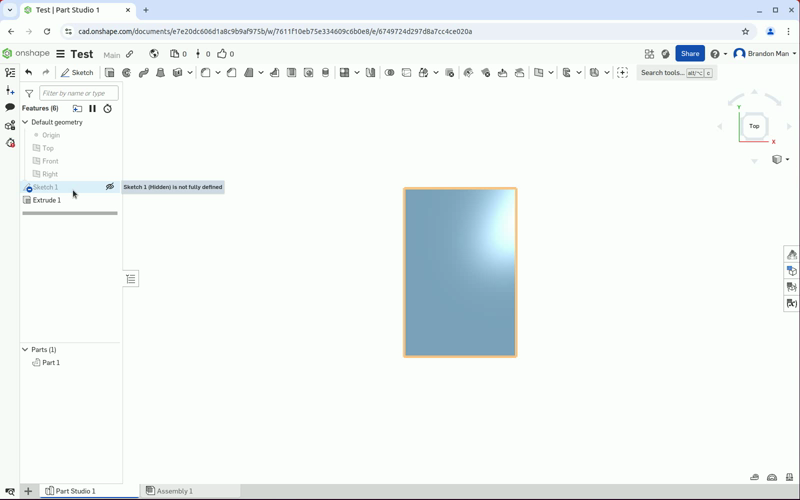
click(73, 189)
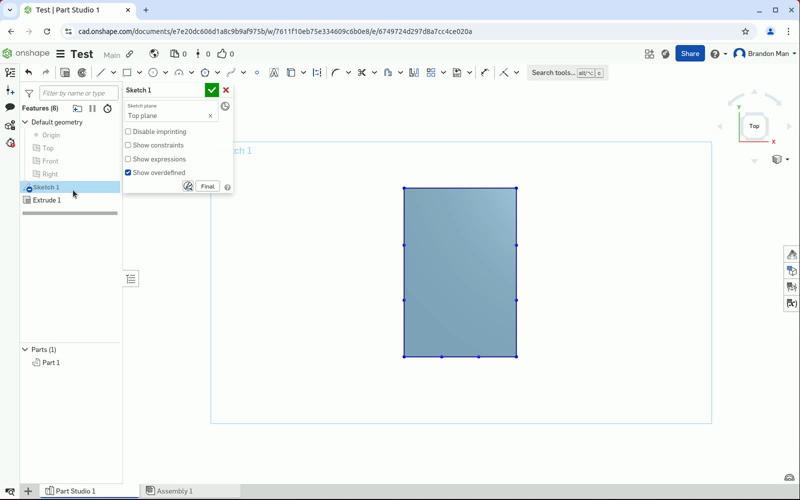
mouse_move(229, 92)
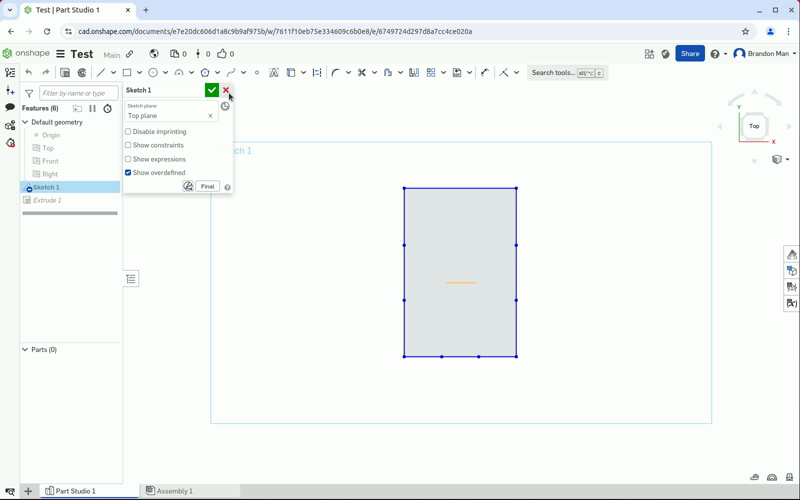
click(229, 92)
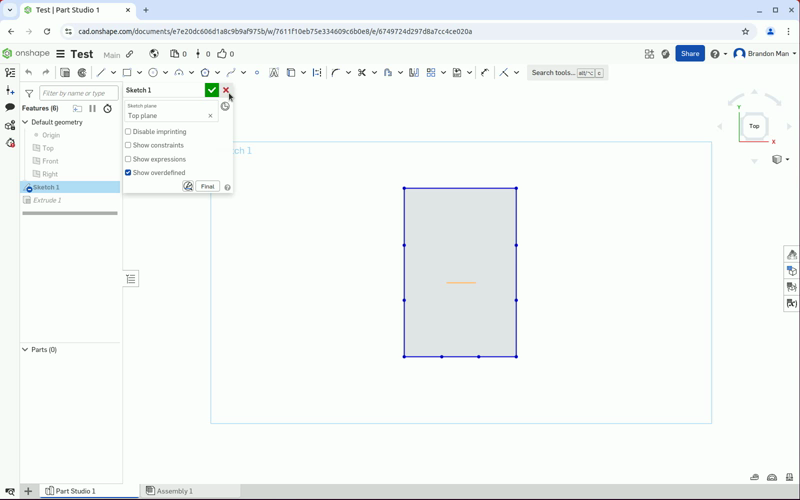
key(shift+s)
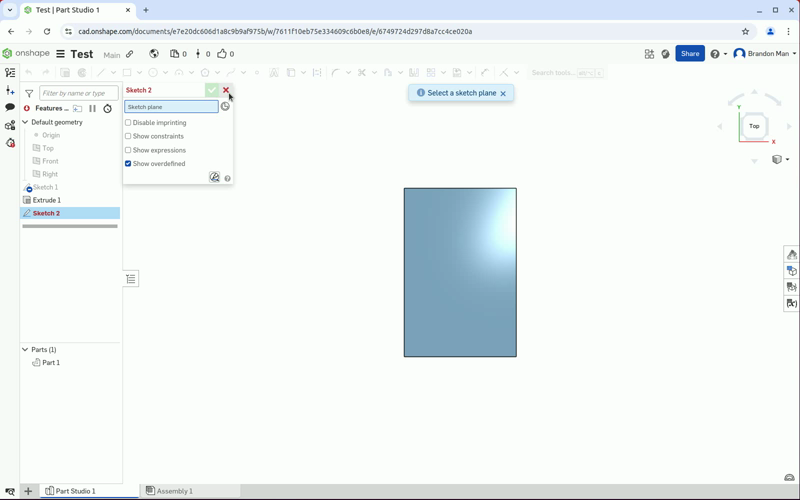
mouse_move(73, 150)
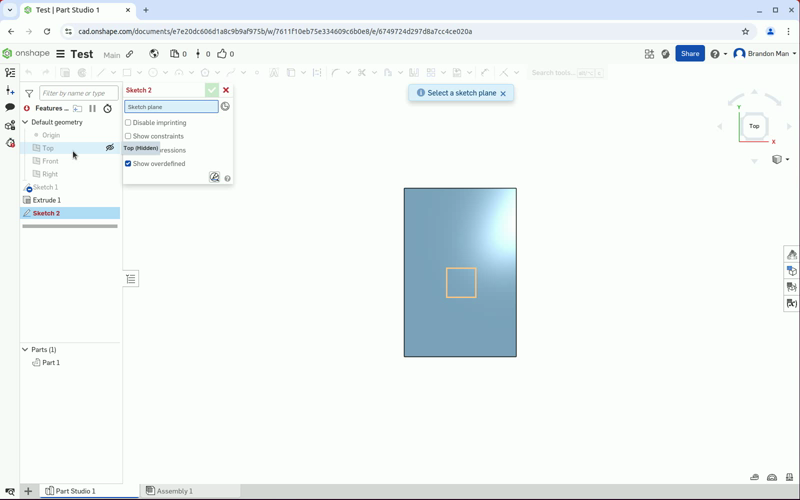
click(73, 150)
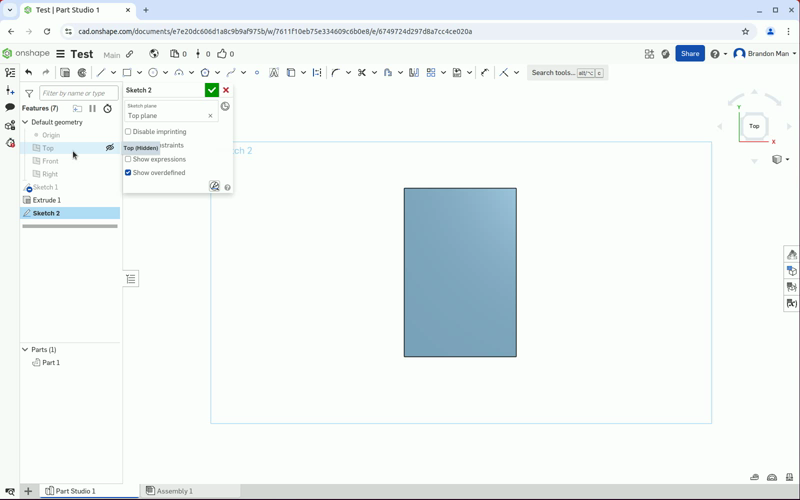
mouse_move(73, 352)
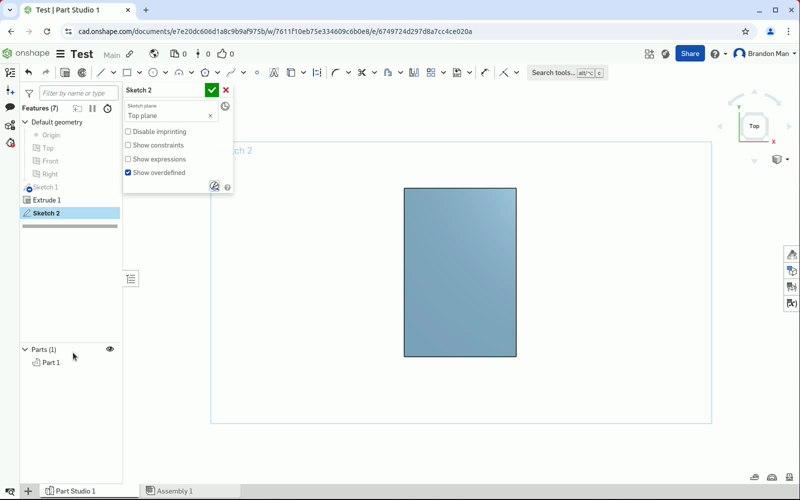
key(y)
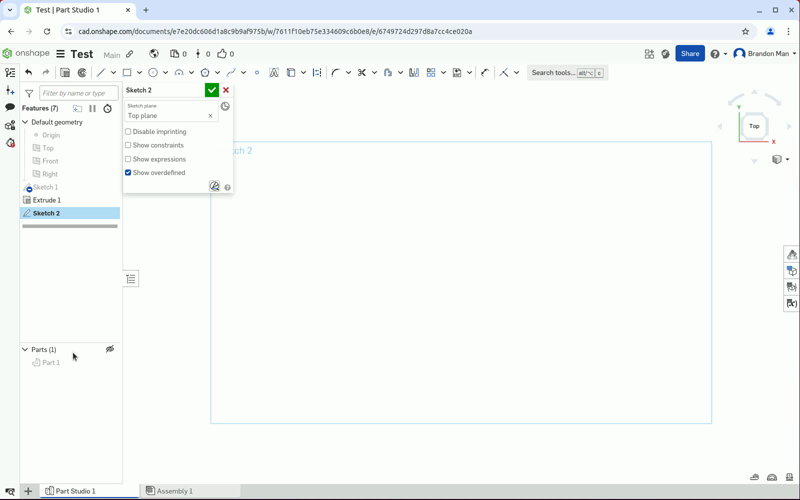
key(l)
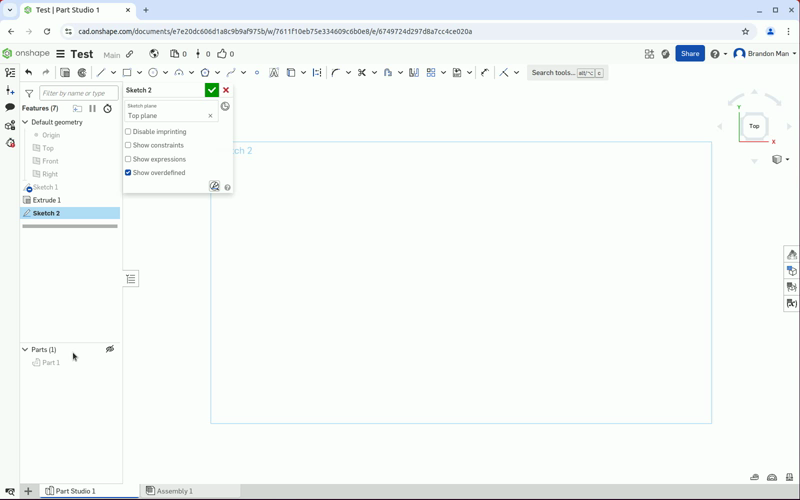
key_down(shift)
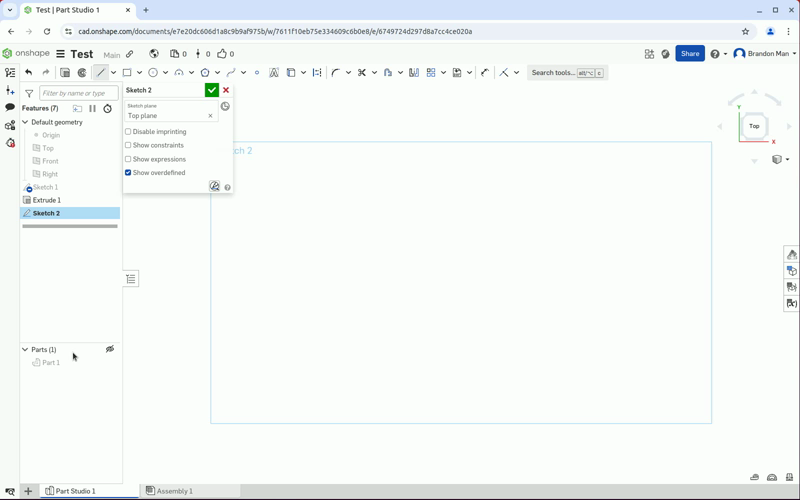
mouse_move(404, 356)
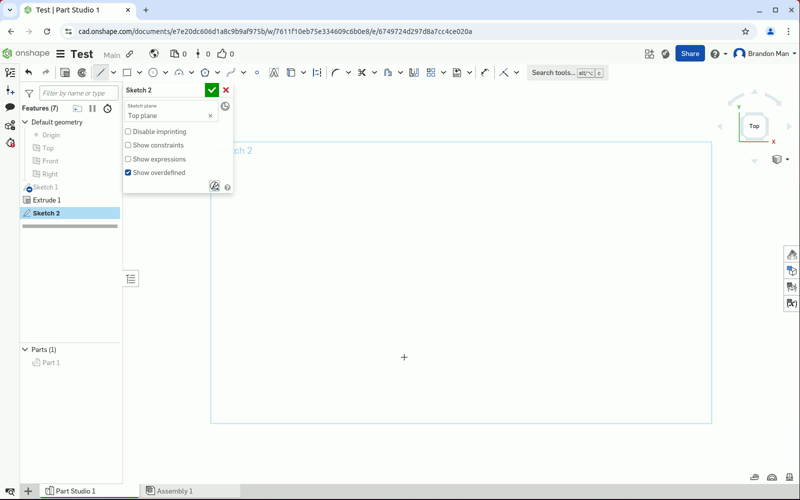
click(404, 356)
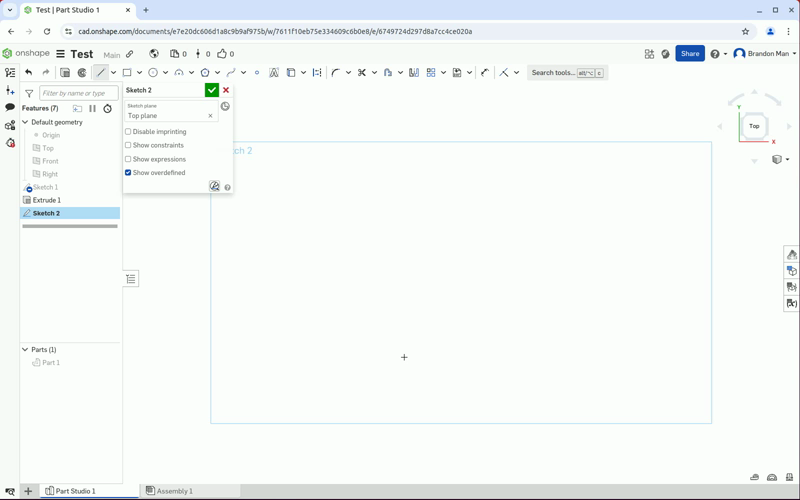
key_up(shift)
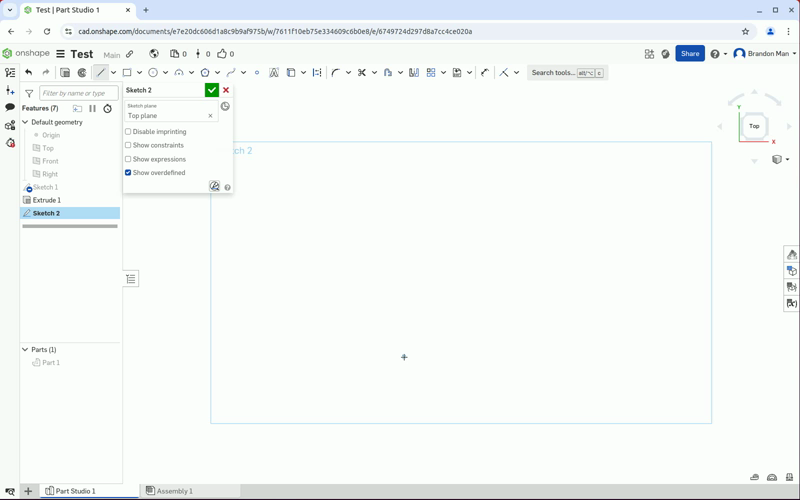
key_down(shift)
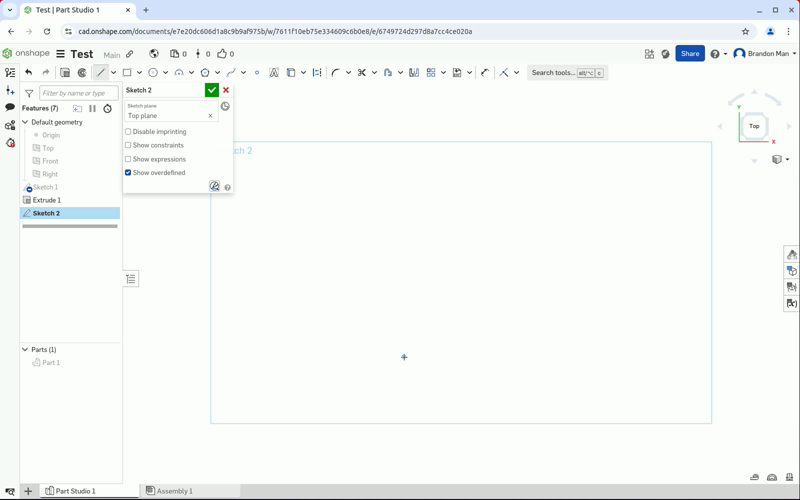
mouse_move(434, 356)
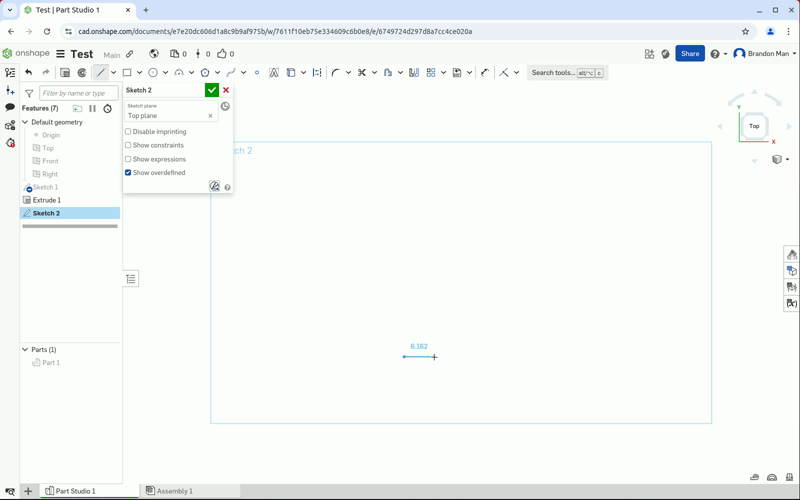
mouse_move(441, 356)
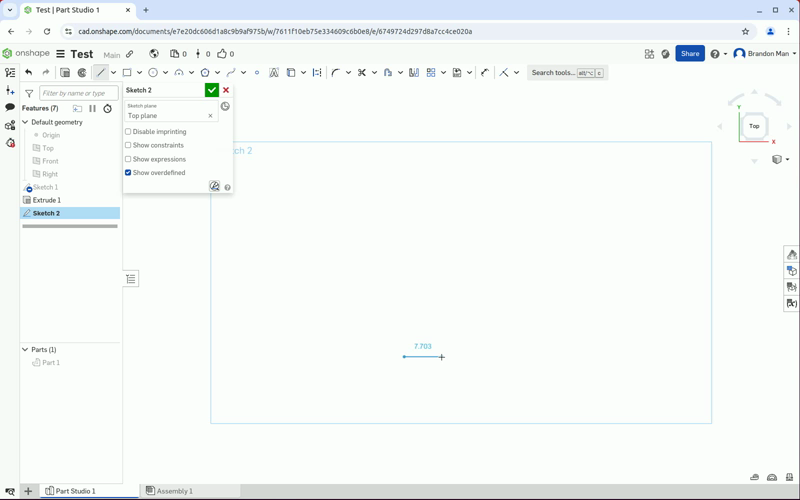
click(441, 356)
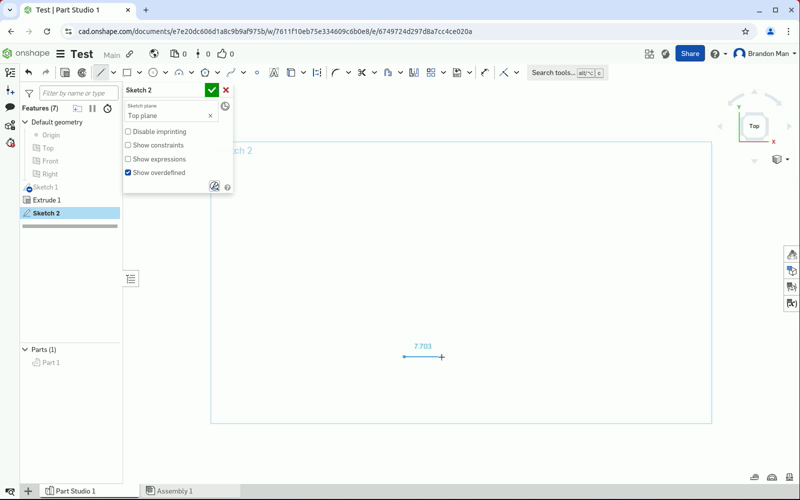
key_up(shift)
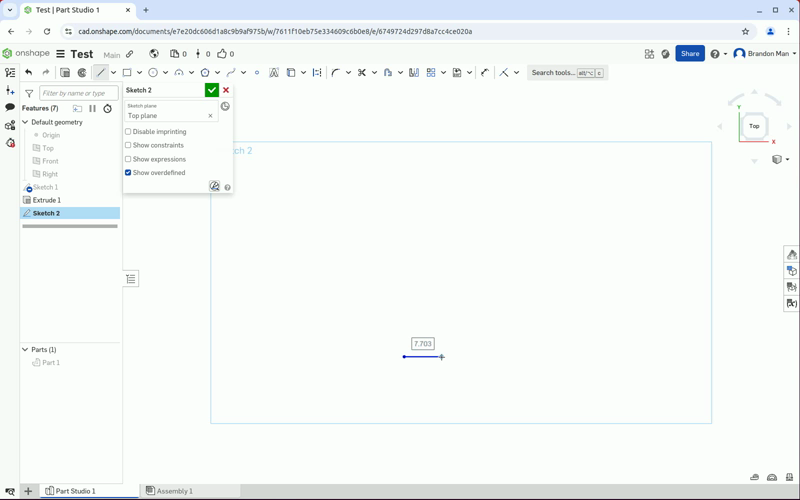
key_down(shift)
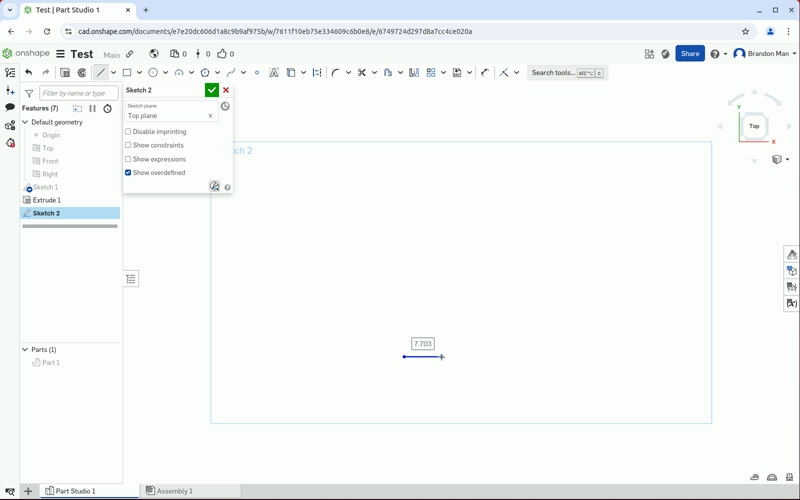
mouse_move(471, 356)
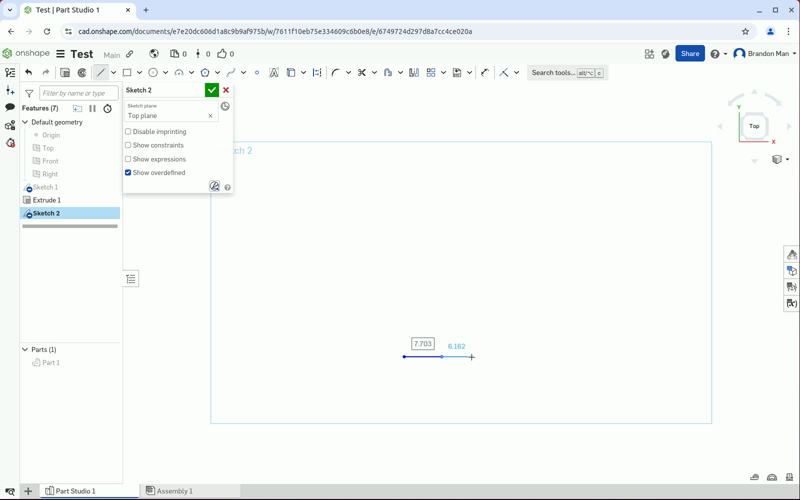
mouse_move(478, 356)
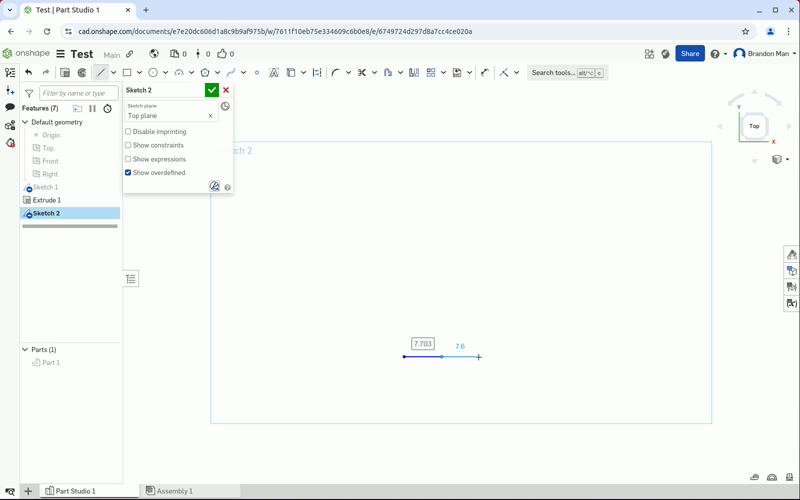
click(478, 356)
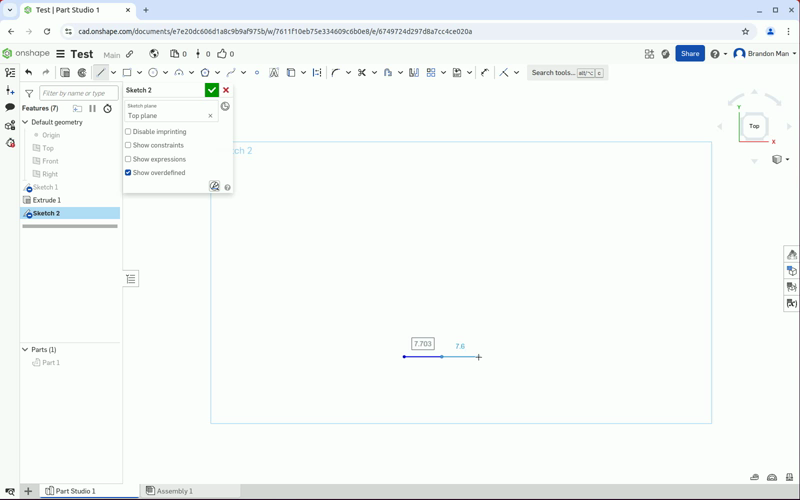
key_up(shift)
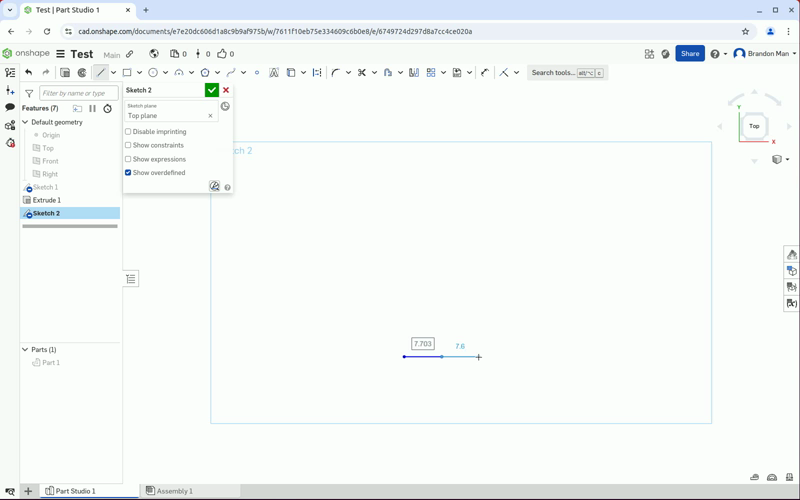
key_down(shift)
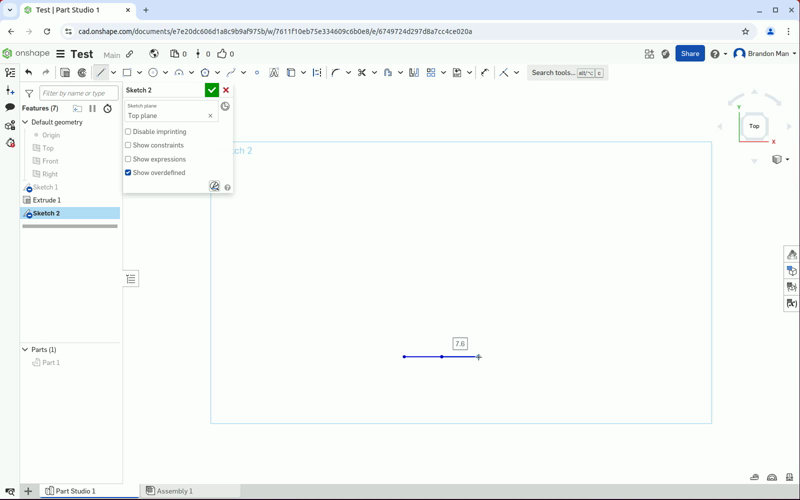
mouse_move(508, 356)
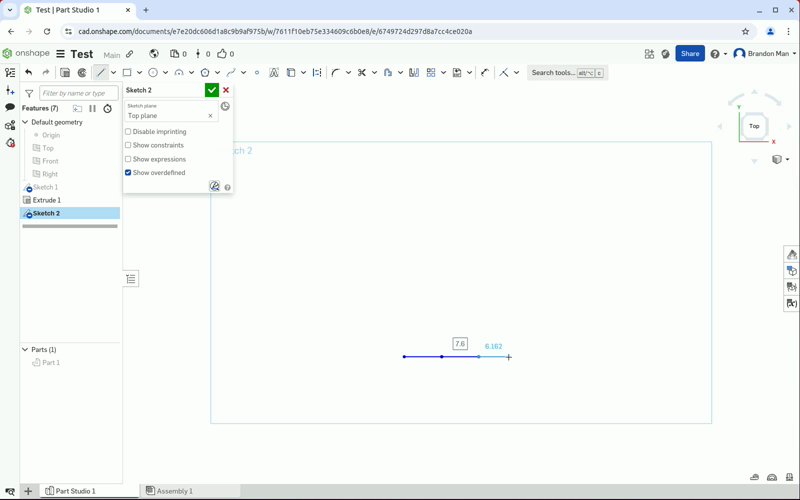
mouse_move(516, 356)
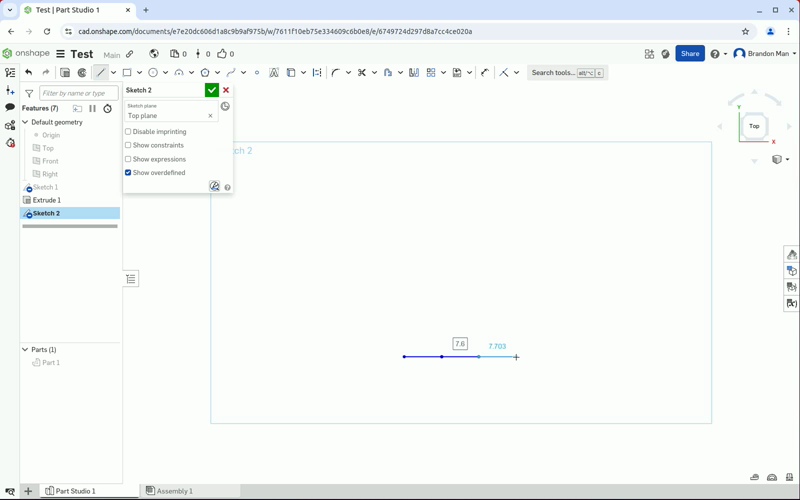
click(516, 356)
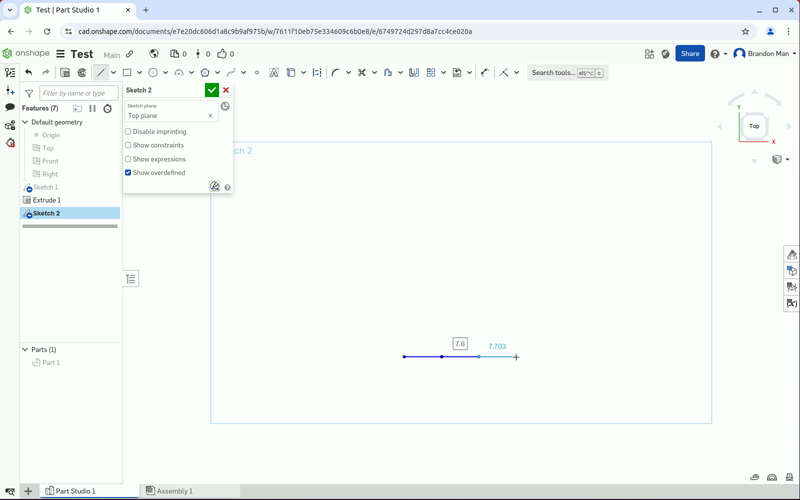
key_up(shift)
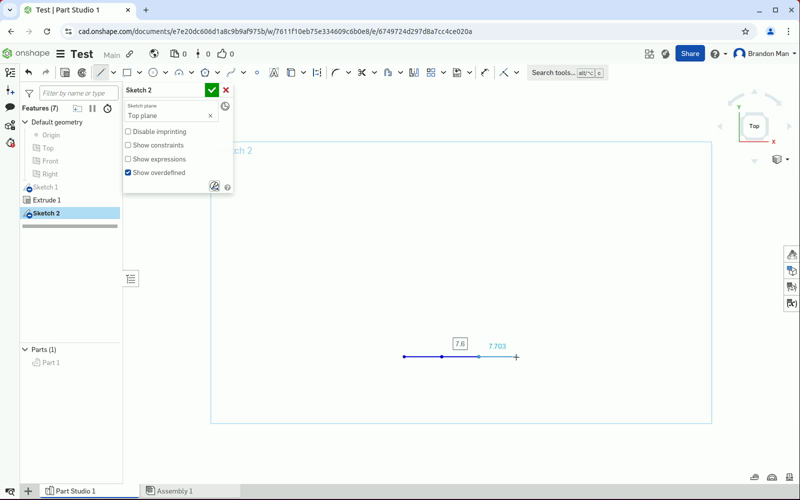
key_down(shift)
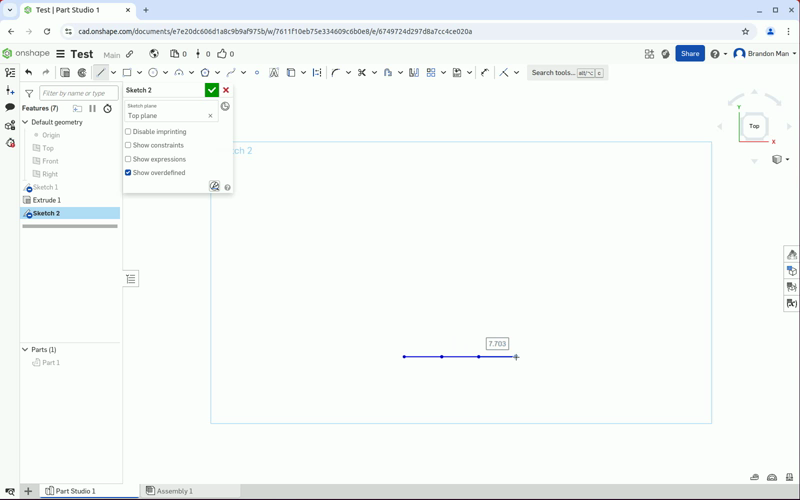
mouse_move(546, 356)
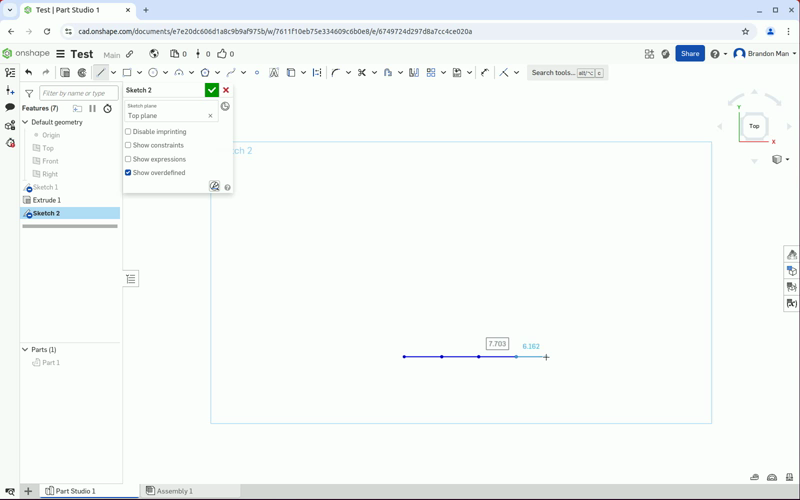
mouse_move(516, 300)
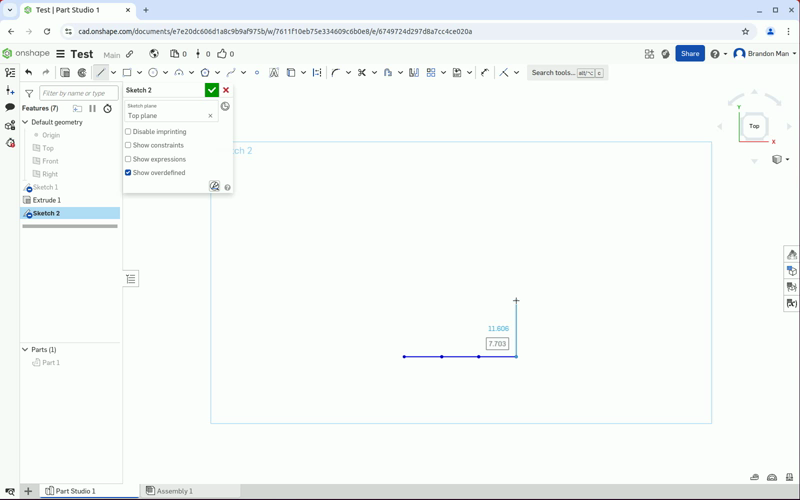
click(516, 300)
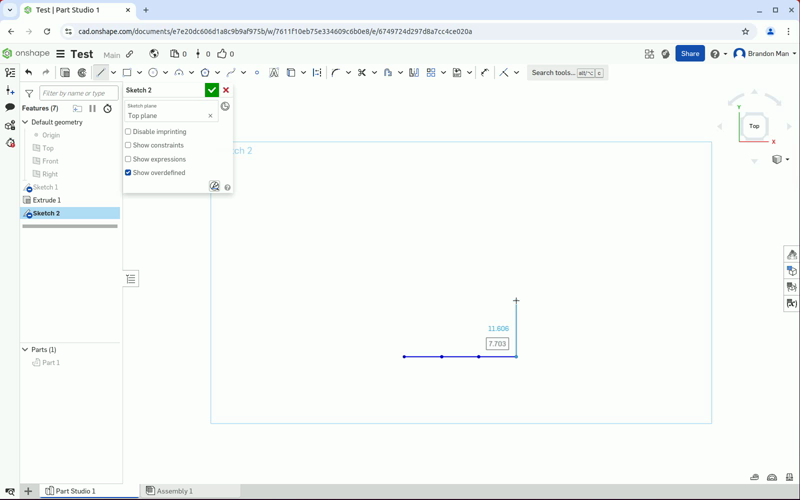
key_up(shift)
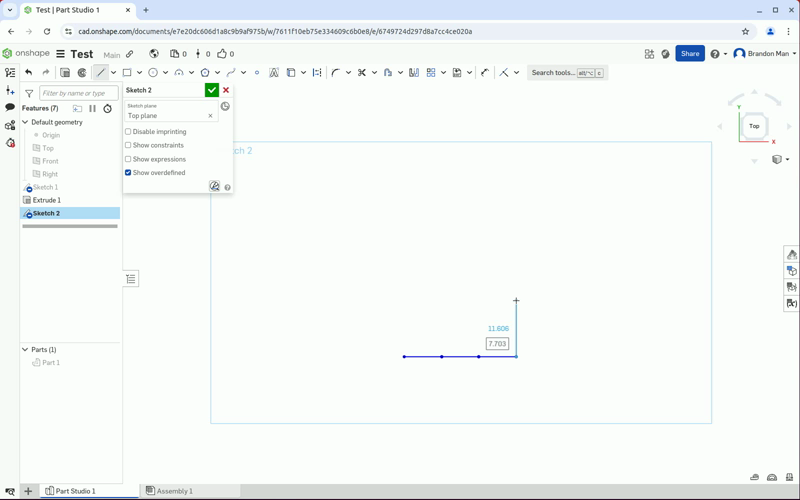
key_down(shift)
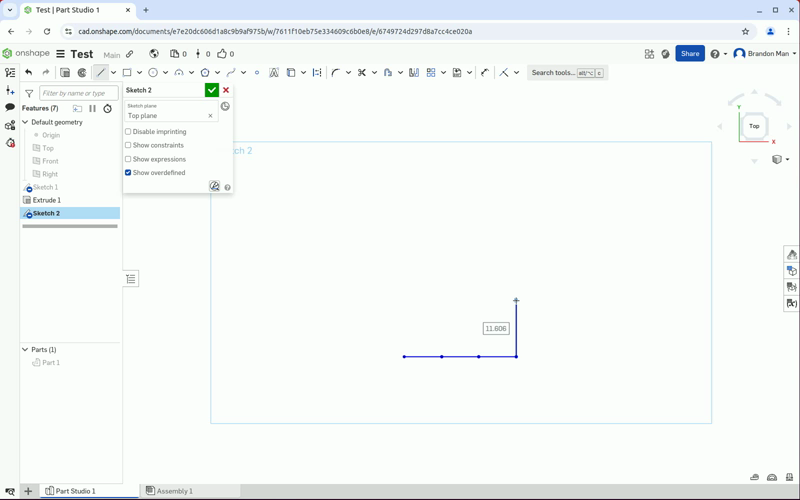
mouse_move(546, 300)
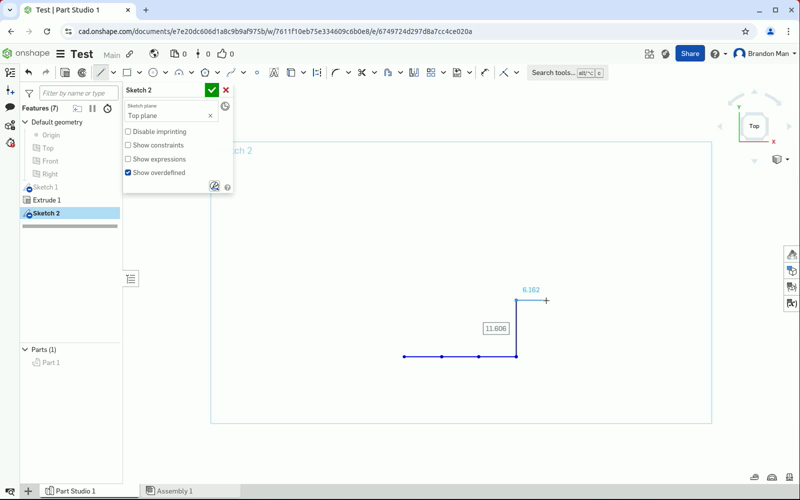
mouse_move(516, 245)
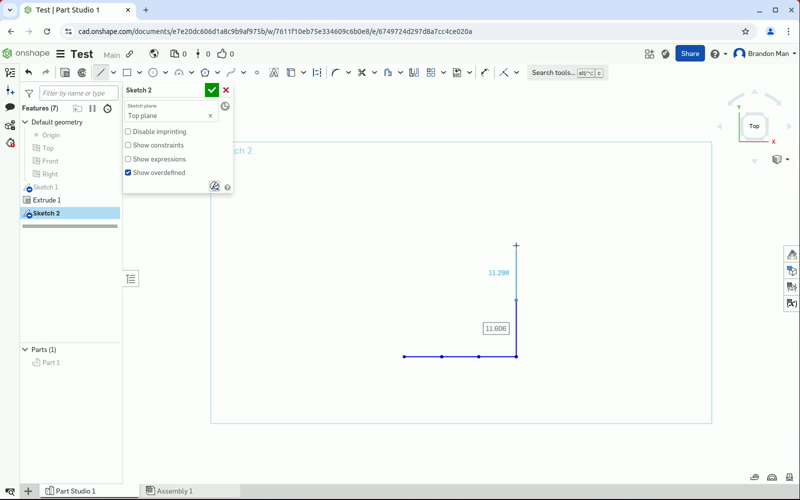
click(516, 245)
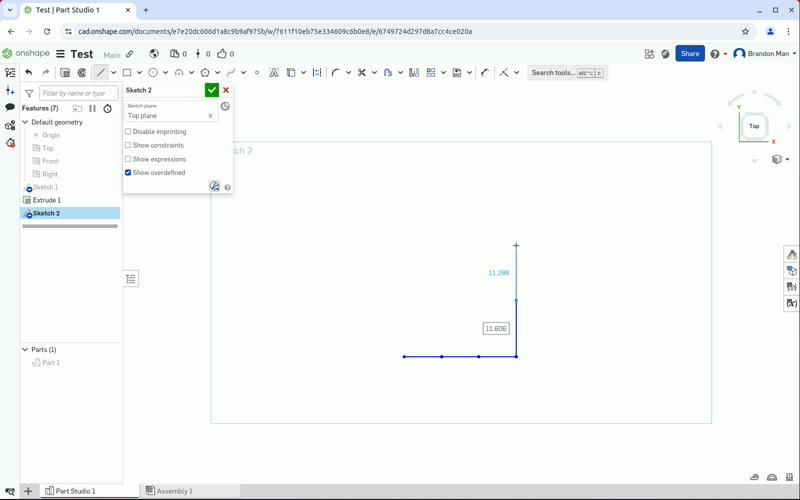
key_up(shift)
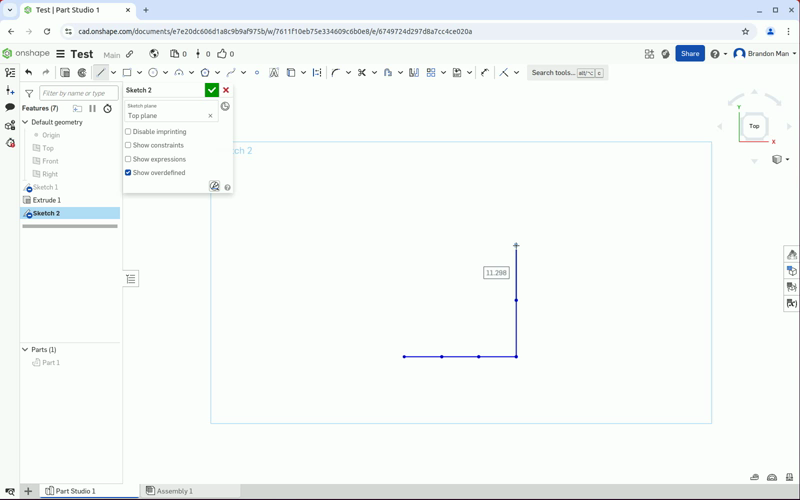
key_down(shift)
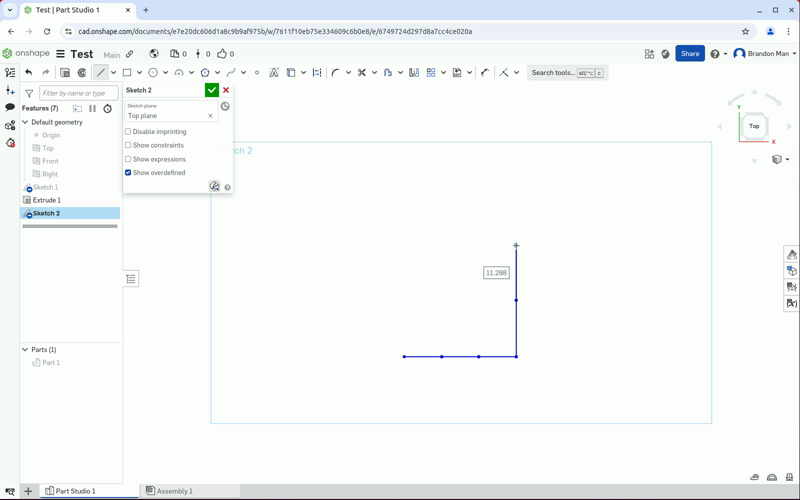
mouse_move(546, 245)
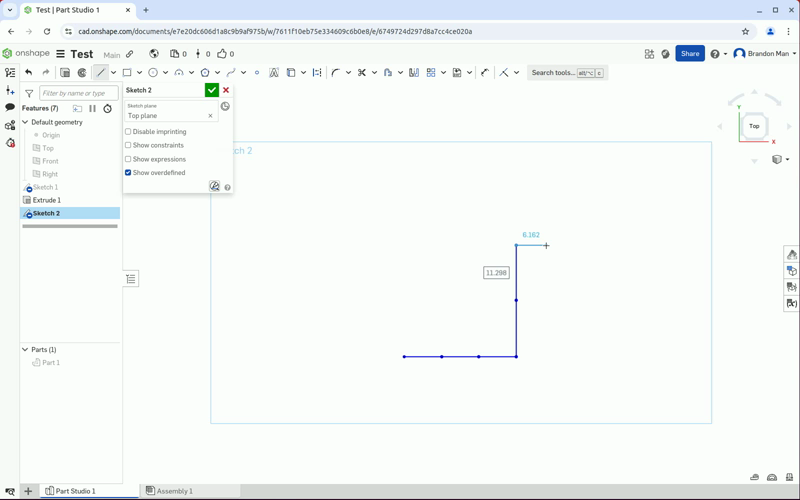
mouse_move(516, 188)
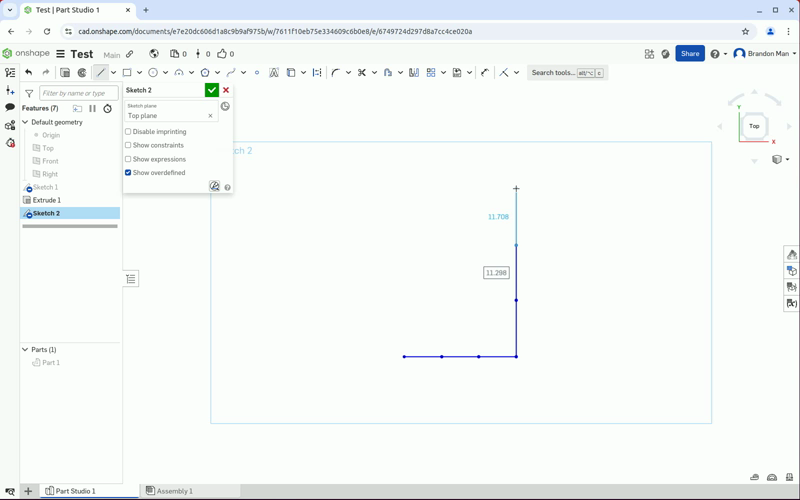
click(516, 188)
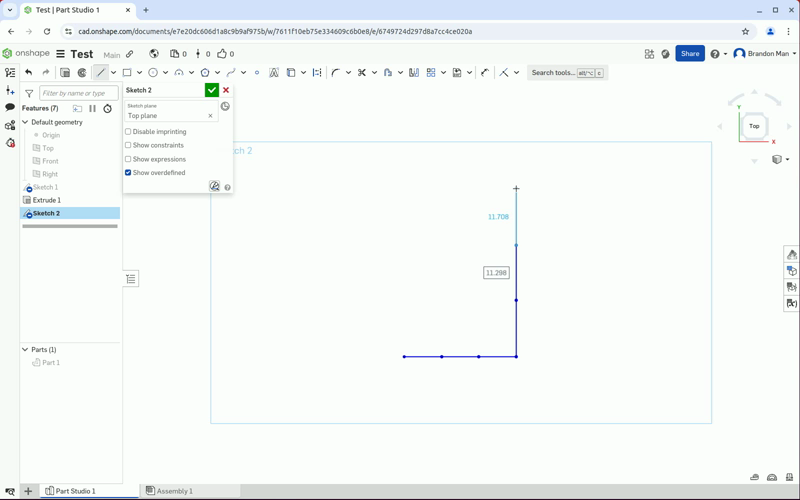
key_up(shift)
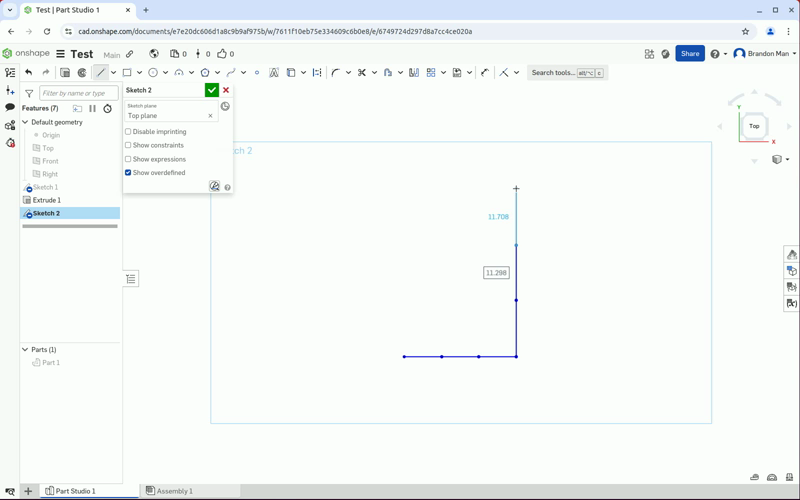
key_down(shift)
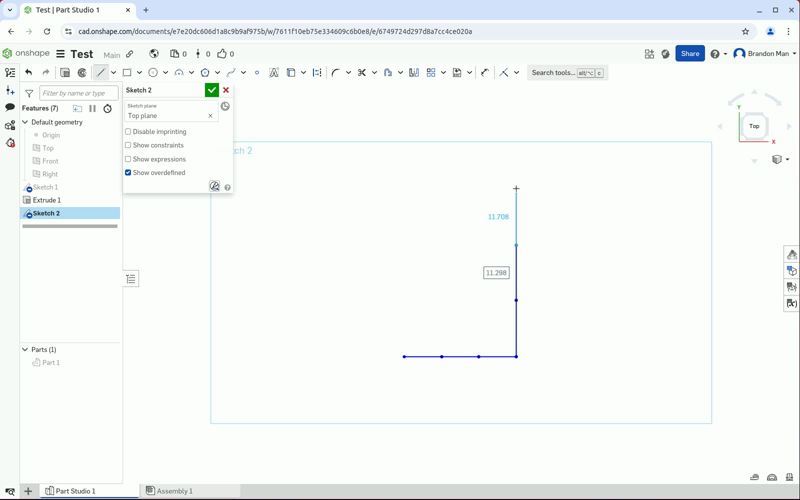
mouse_move(404, 188)
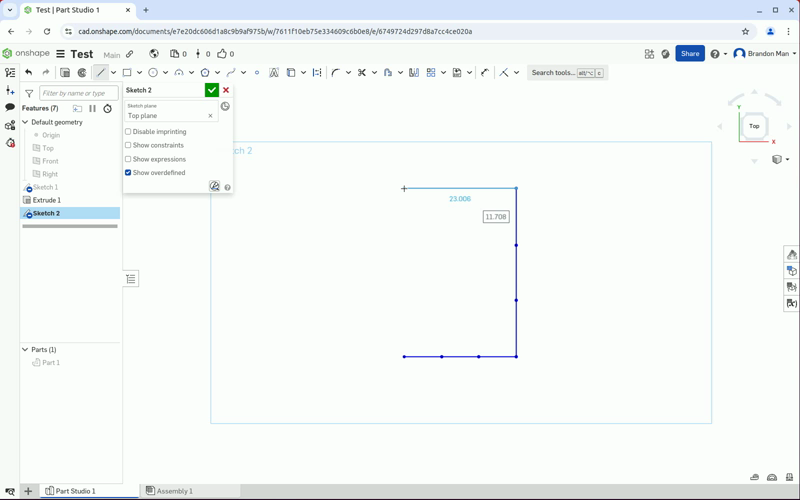
click(404, 188)
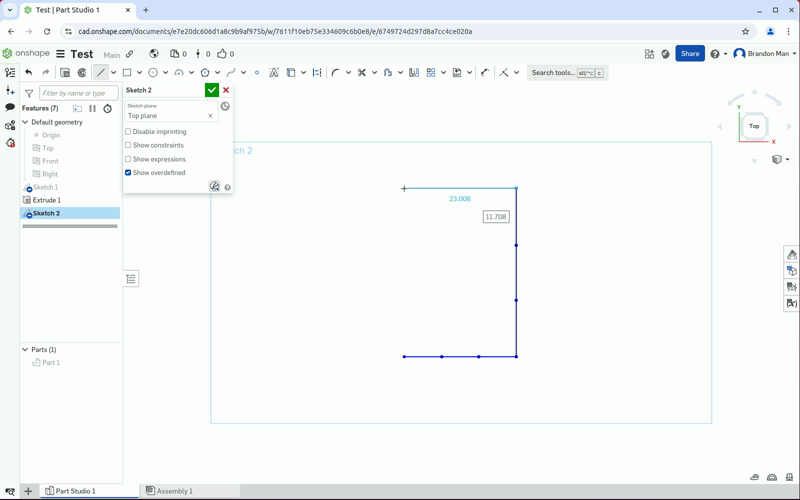
key_up(shift)
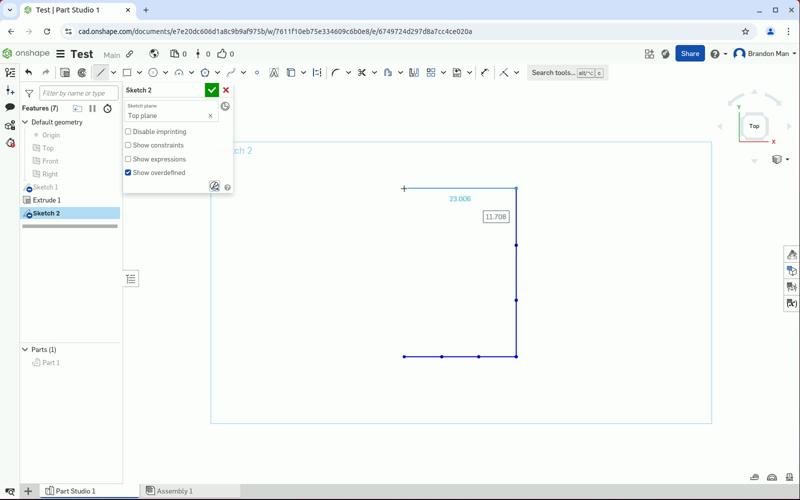
key_down(shift)
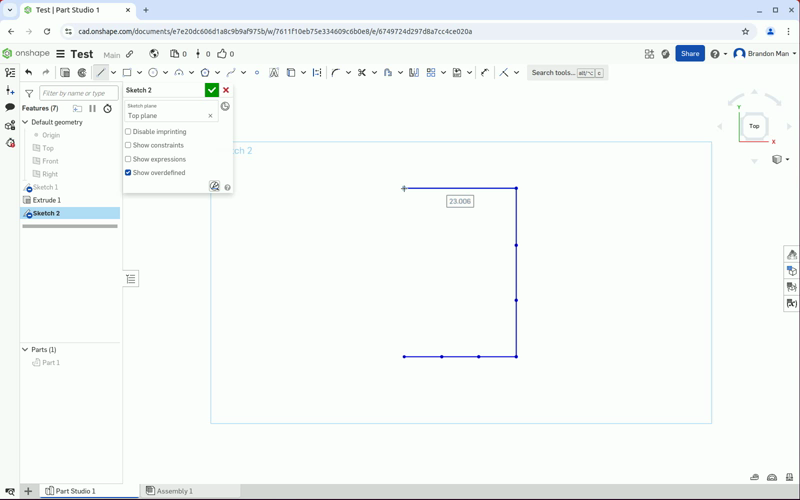
mouse_move(434, 188)
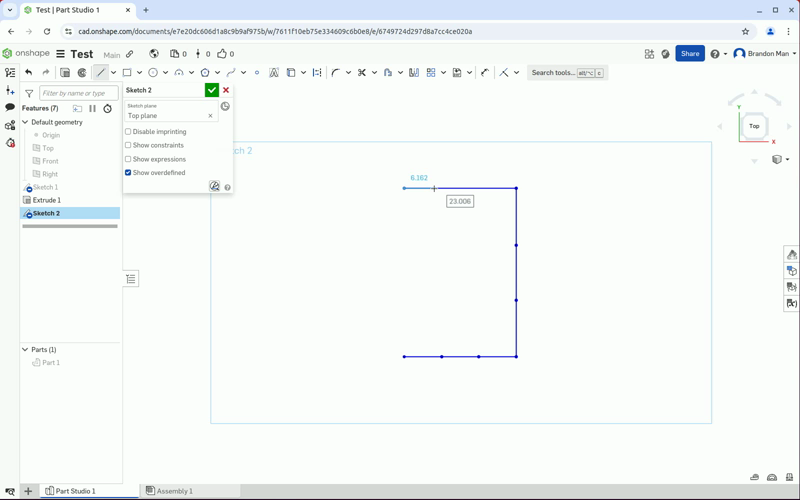
mouse_move(404, 245)
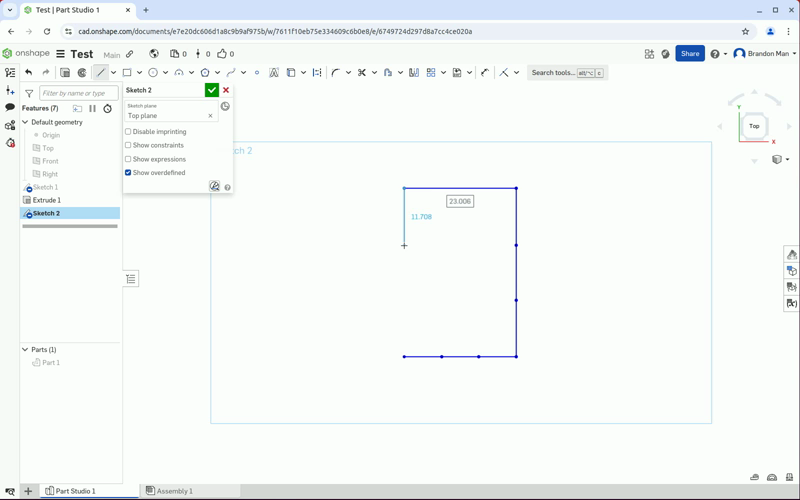
click(404, 245)
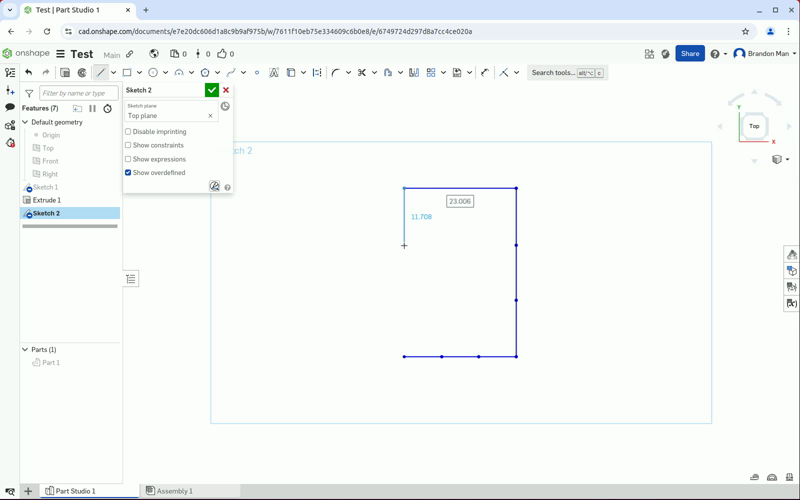
key_up(shift)
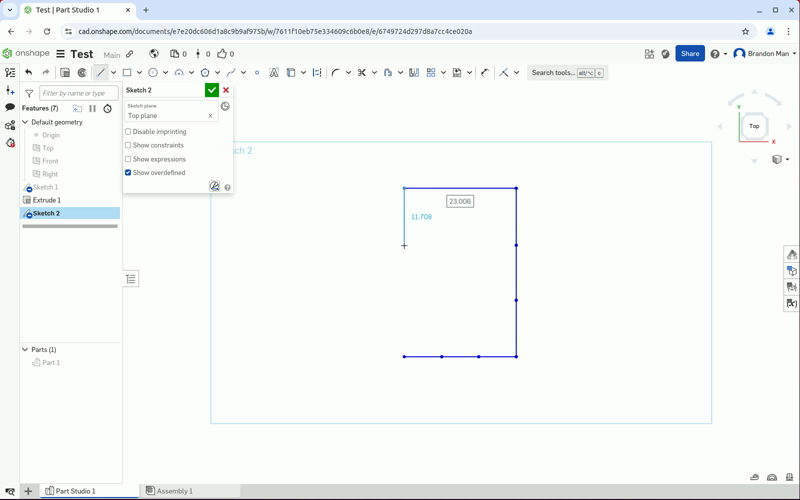
key_down(shift)
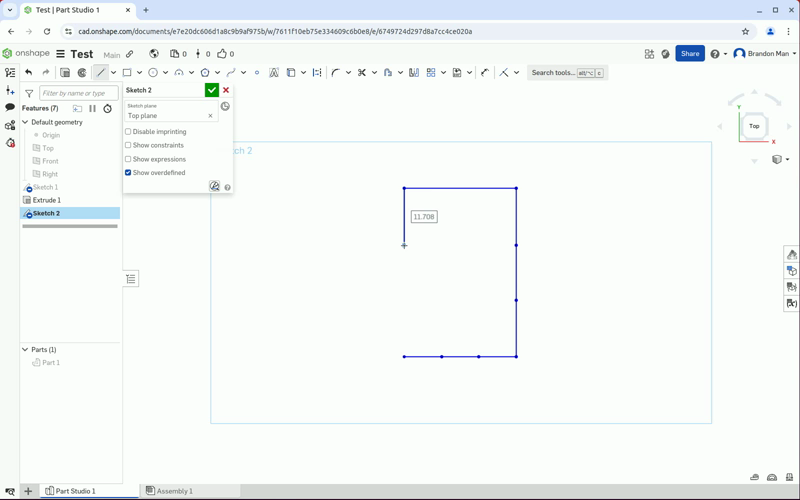
mouse_move(434, 245)
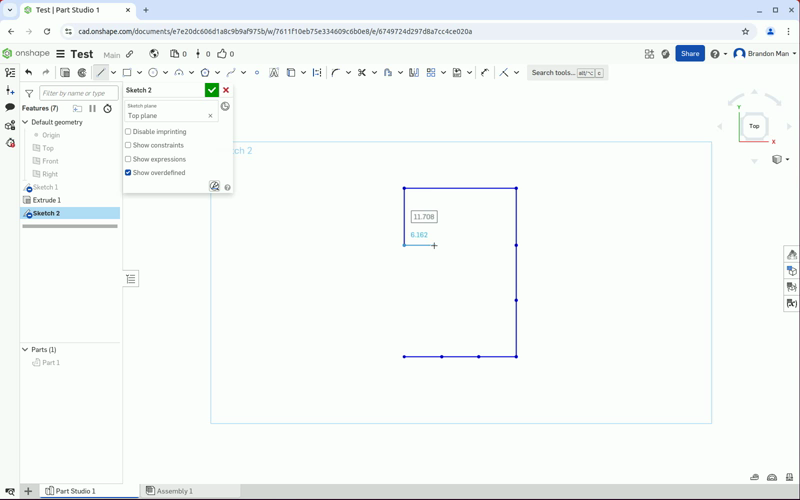
mouse_move(404, 300)
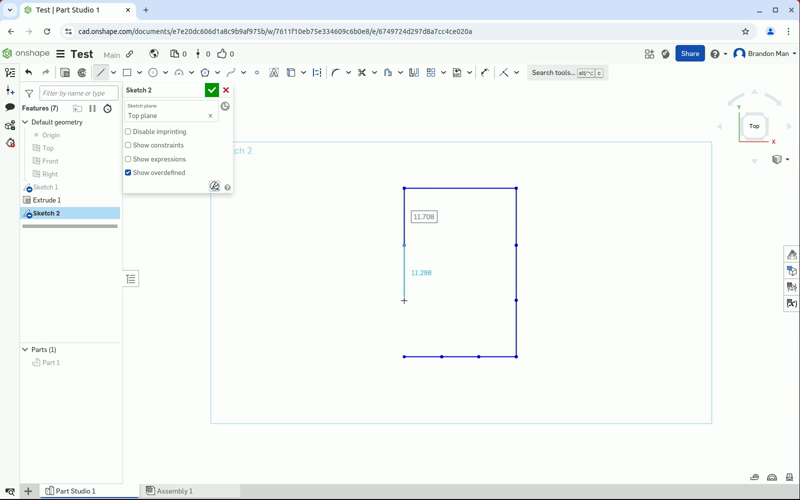
click(404, 300)
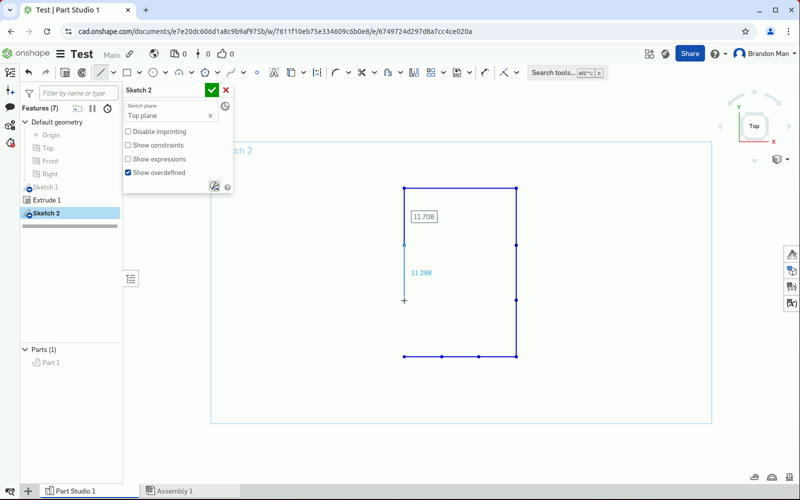
key_up(shift)
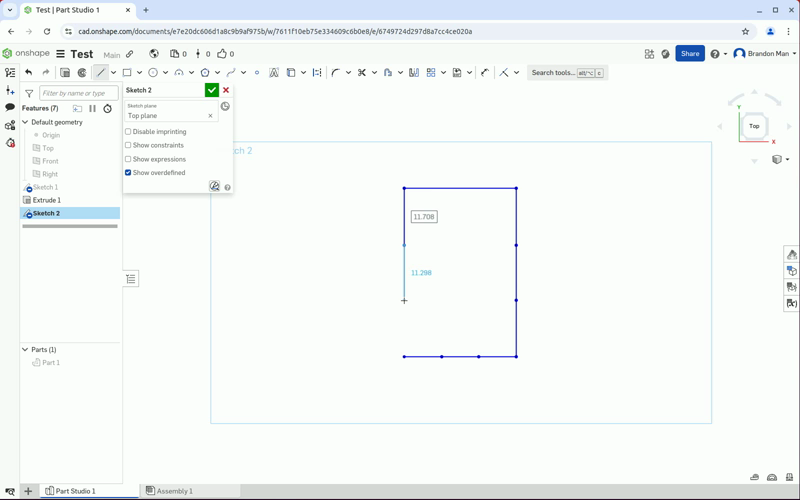
mouse_move(434, 300)
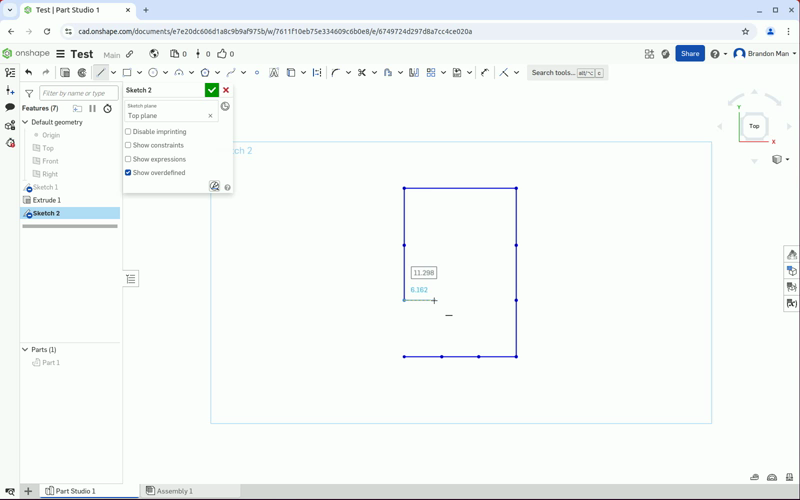
key_down(shift)
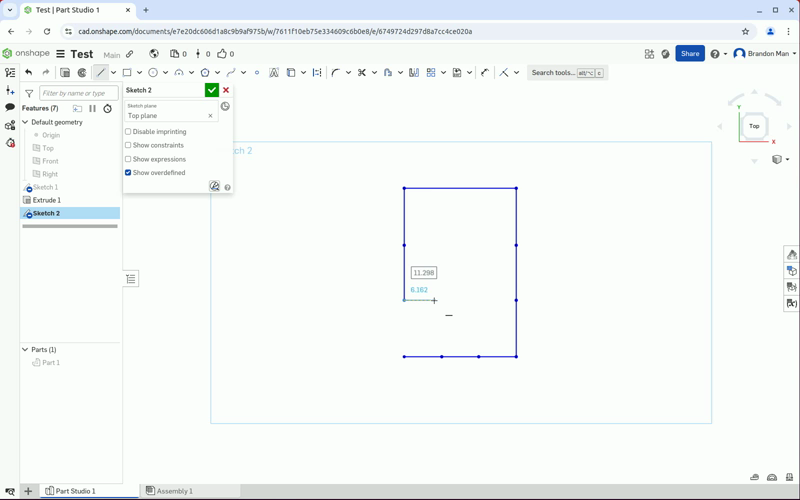
mouse_move(404, 356)
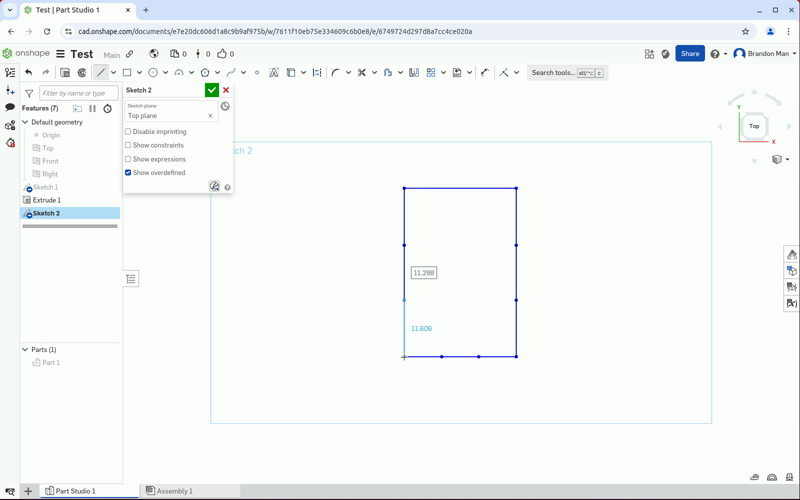
key_up(shift)
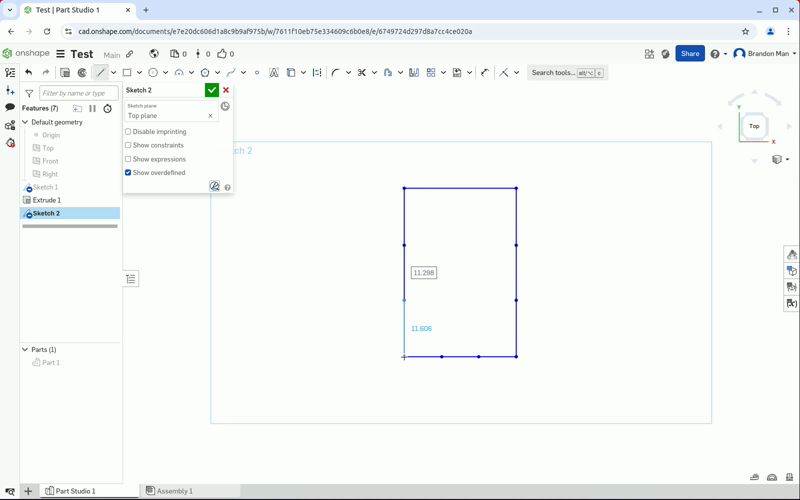
click(404, 356)
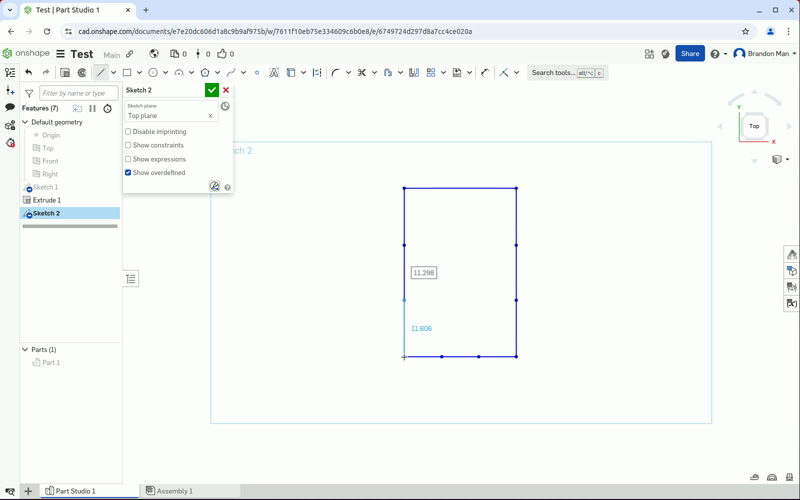
key(esc)
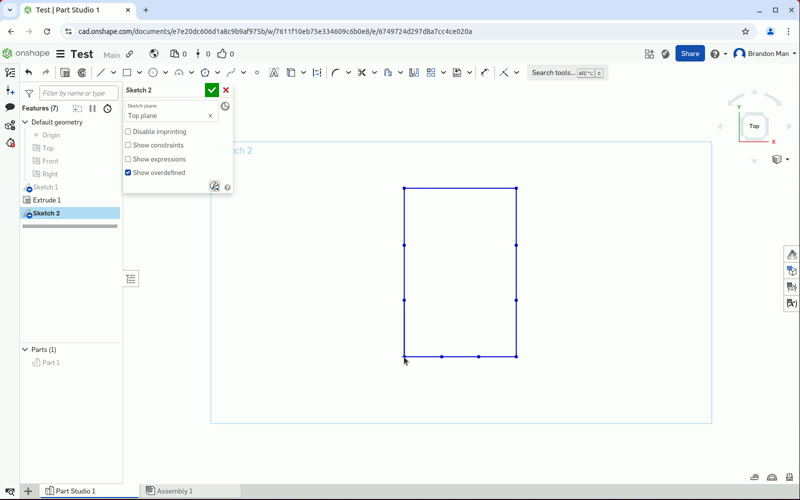
mouse_move(455, 201)
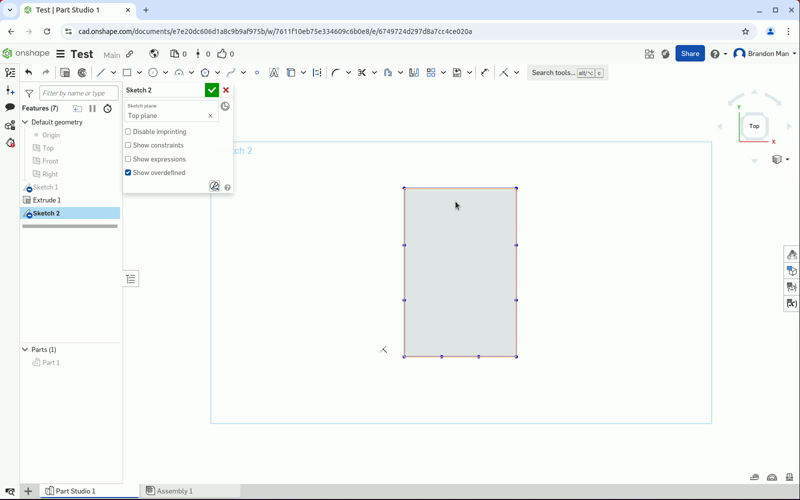
click(455, 201)
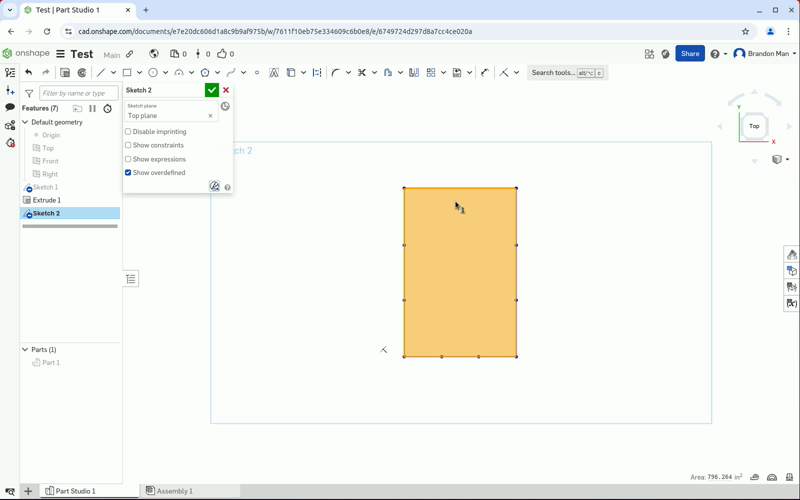
mouse_move(73, 352)
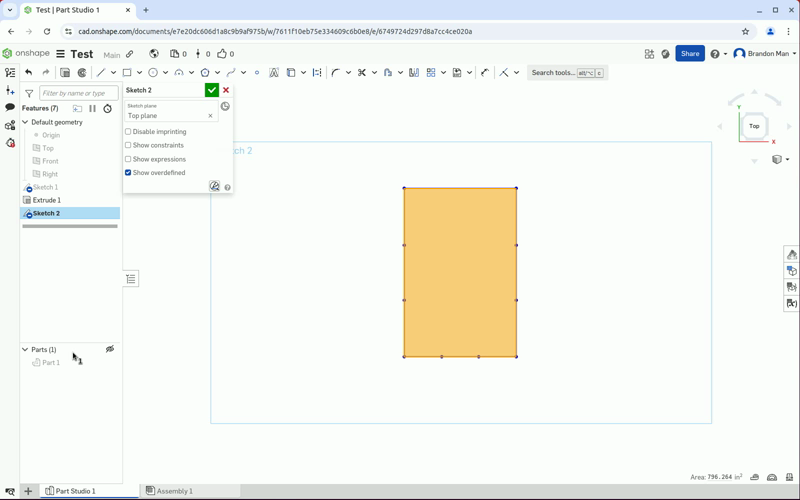
key(shift+y)
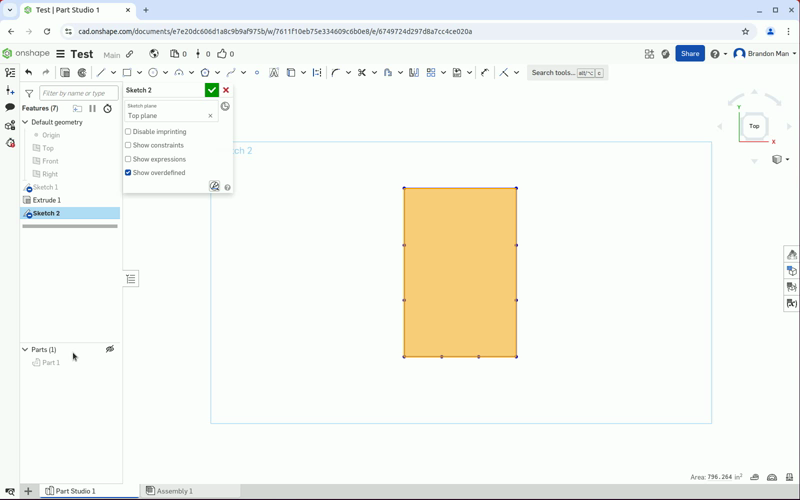
key(shift+e)
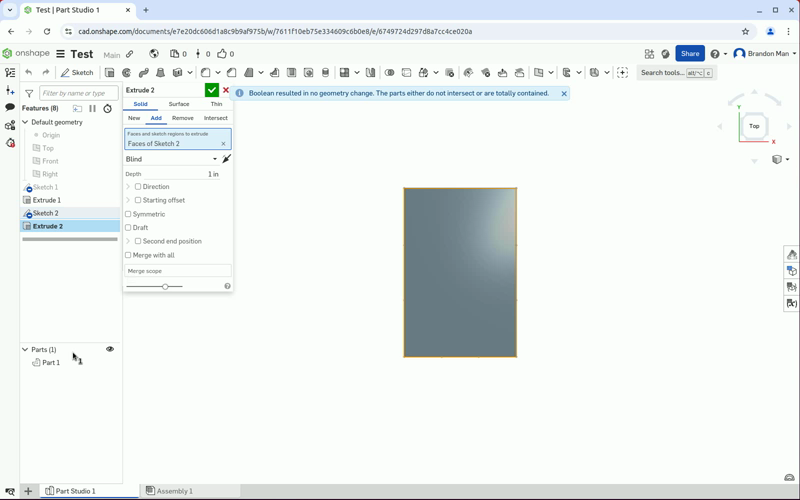
mouse_move(143, 106)
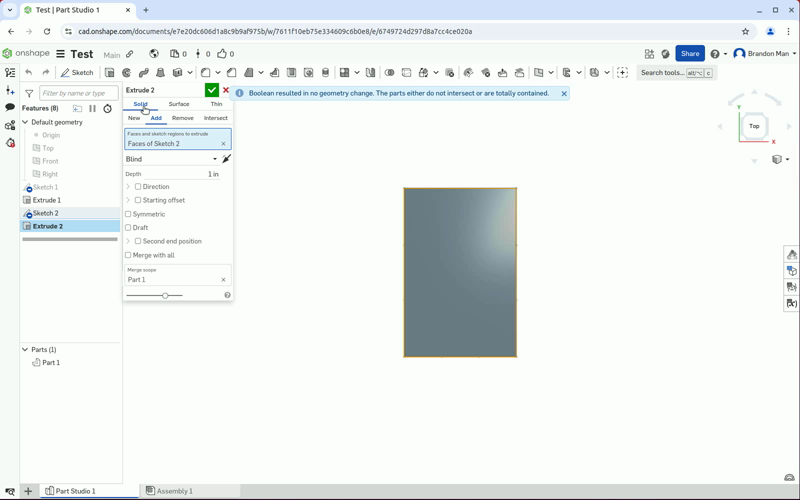
click(143, 106)
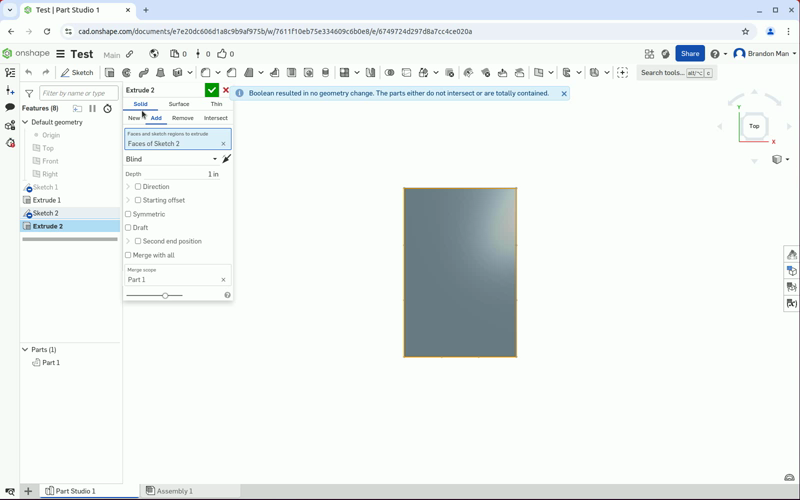
mouse_move(137, 120)
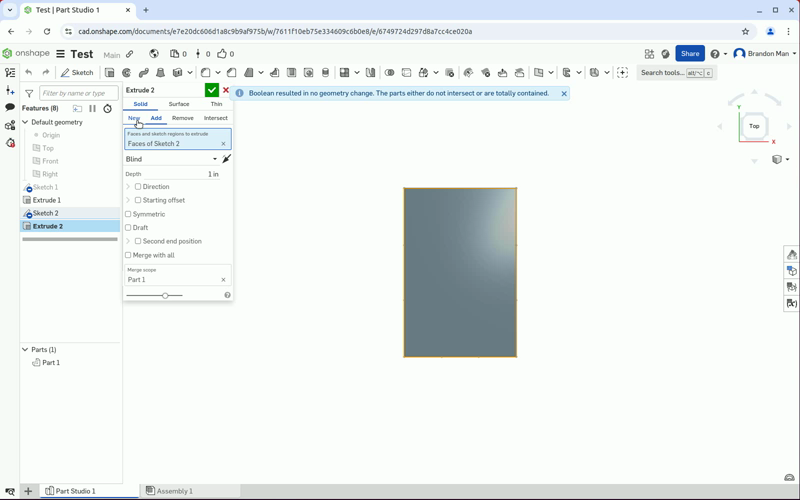
click(137, 120)
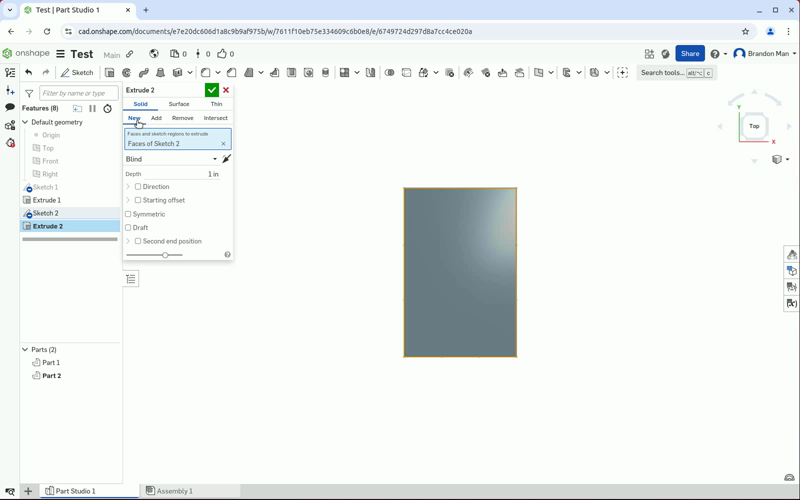
key(tab, 4)
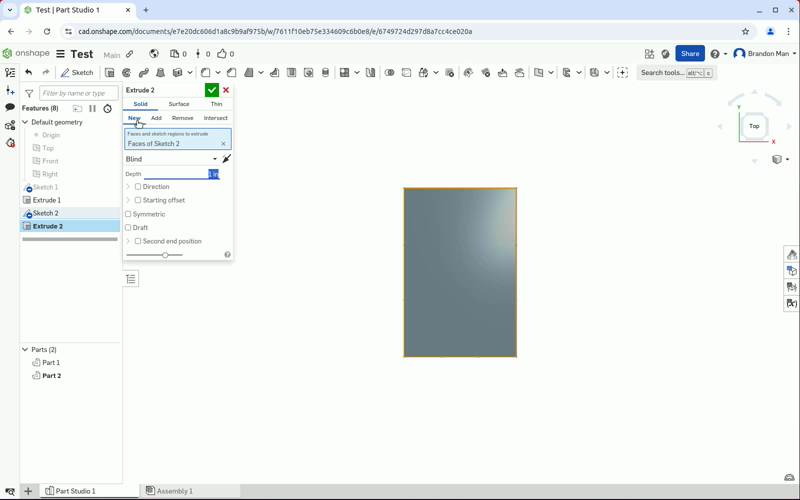
text(23.108)
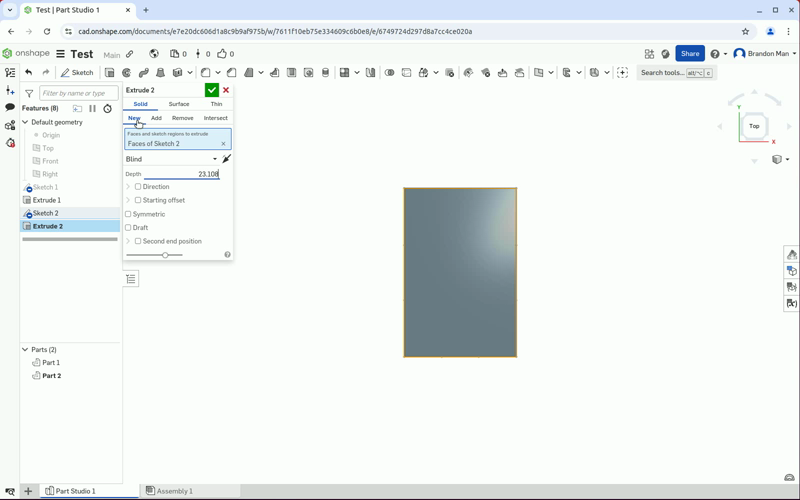
key(enter)
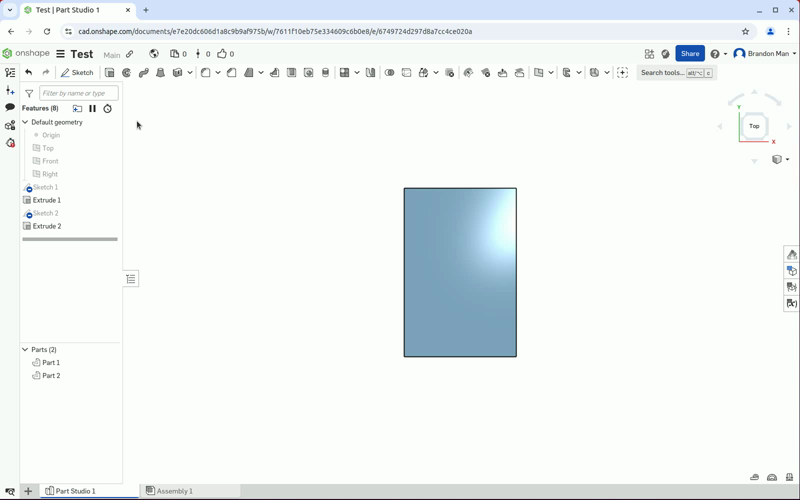
key(shift+h)
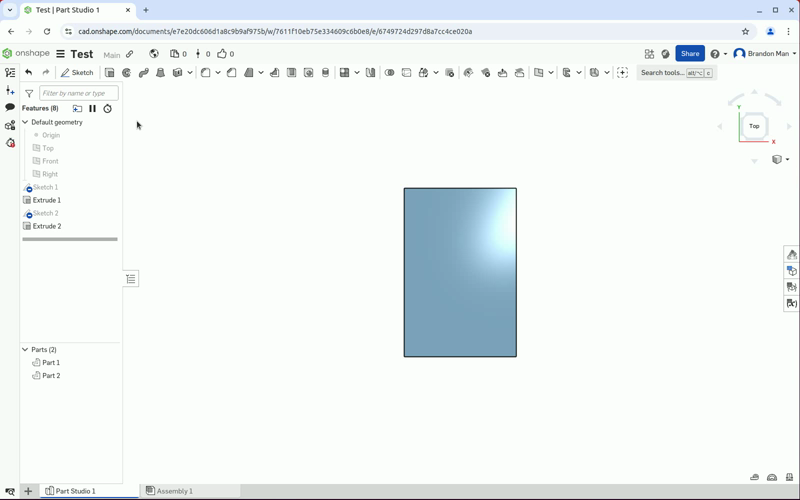
key(shift+h)
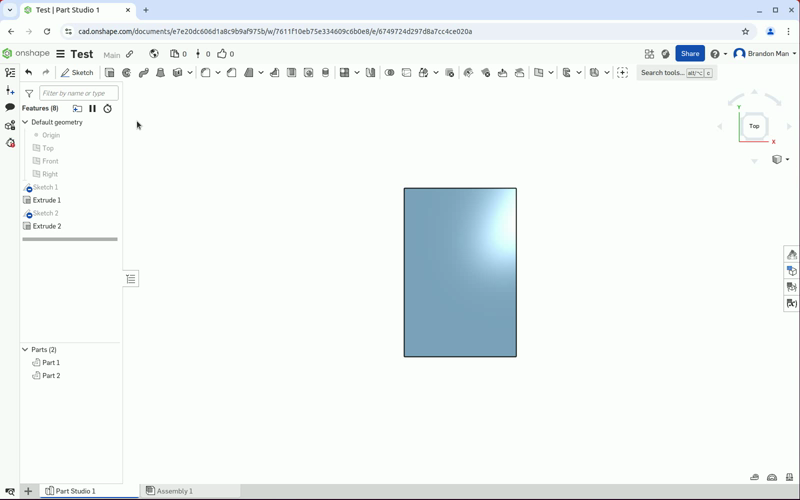
mouse_move(73, 189)
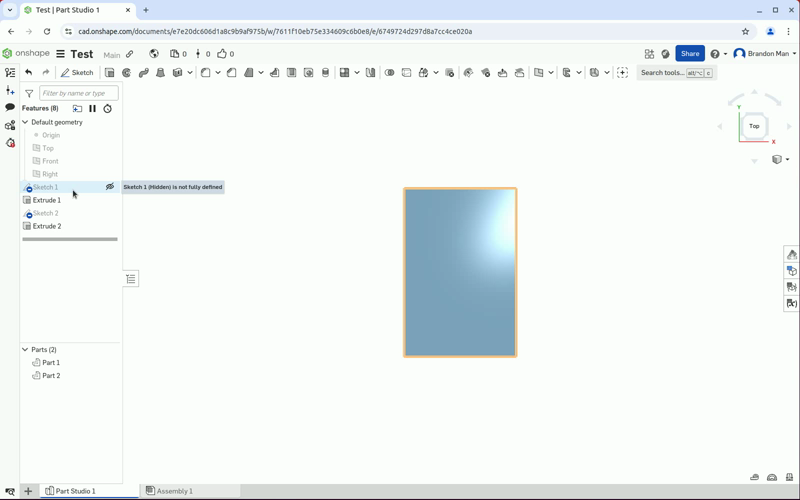
click(73, 189)
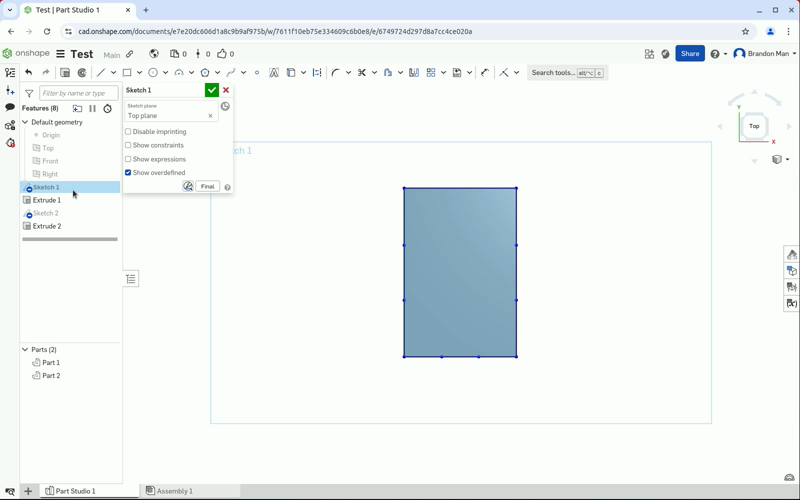
mouse_move(229, 92)
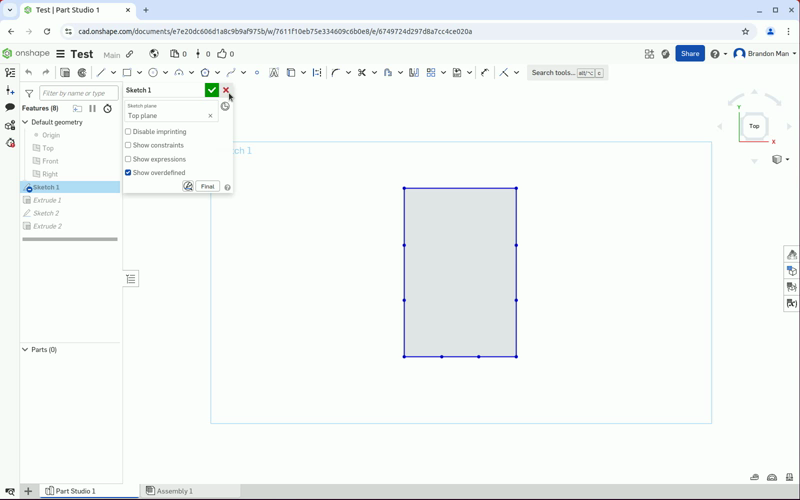
click(229, 92)
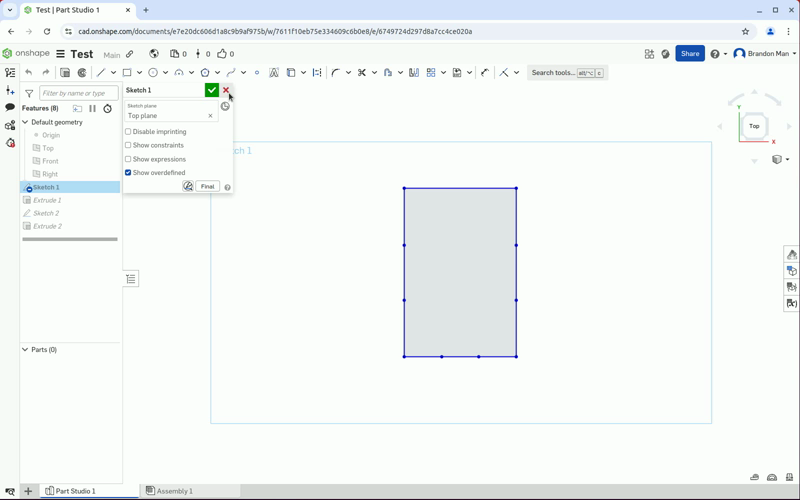
key(shift+s)
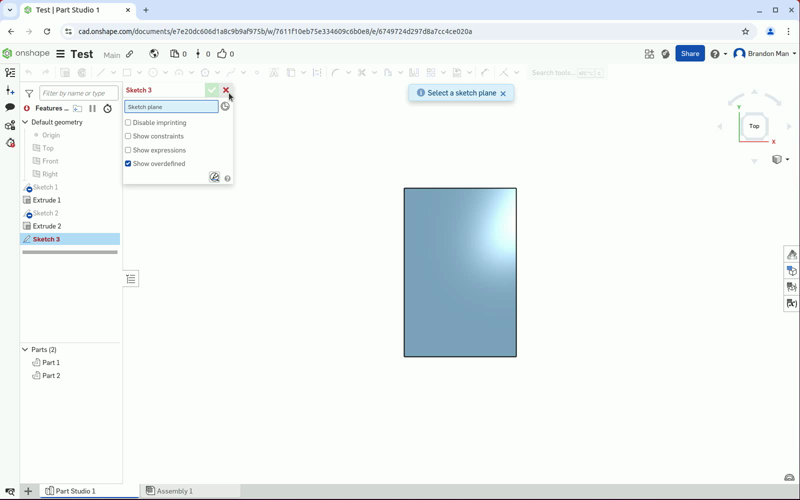
mouse_move(73, 150)
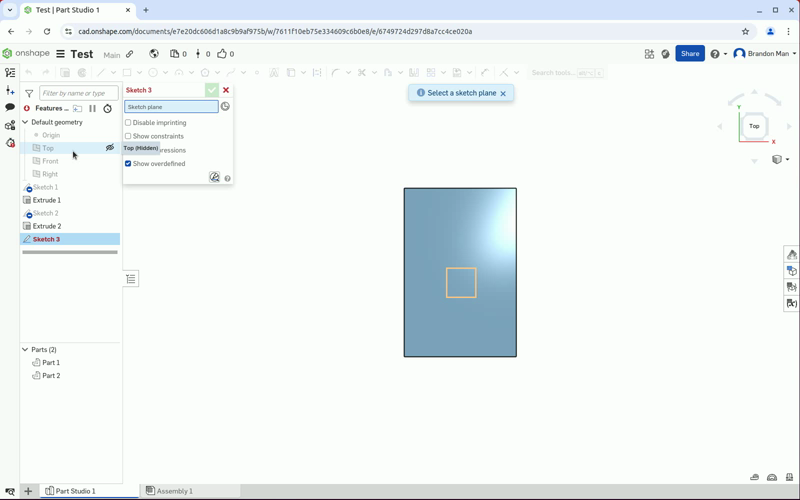
click(73, 150)
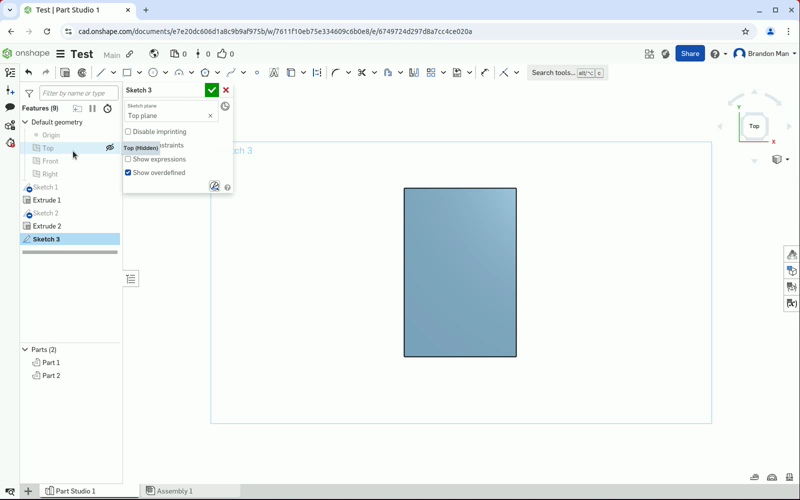
mouse_move(73, 352)
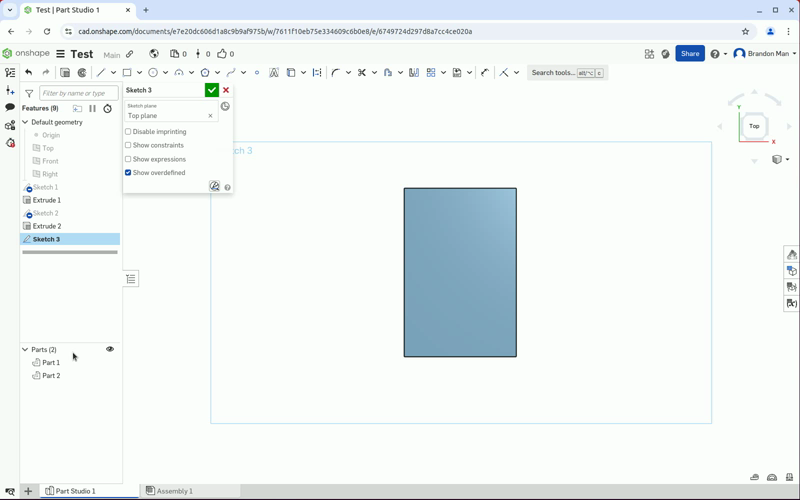
key(y)
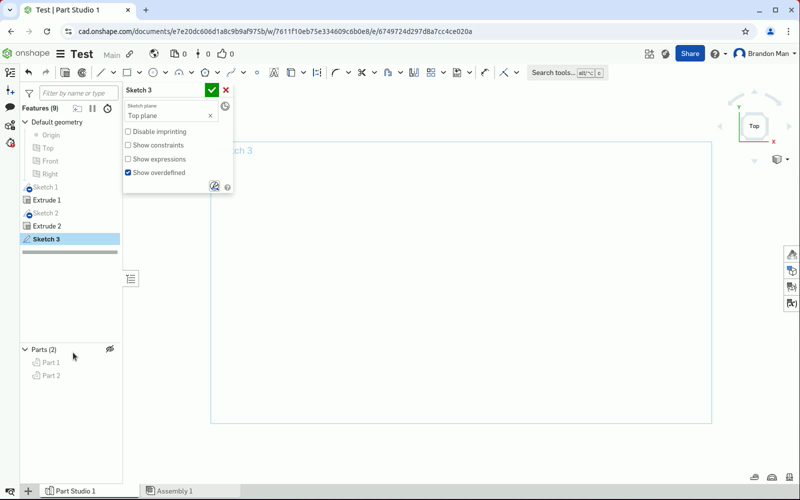
key(l)
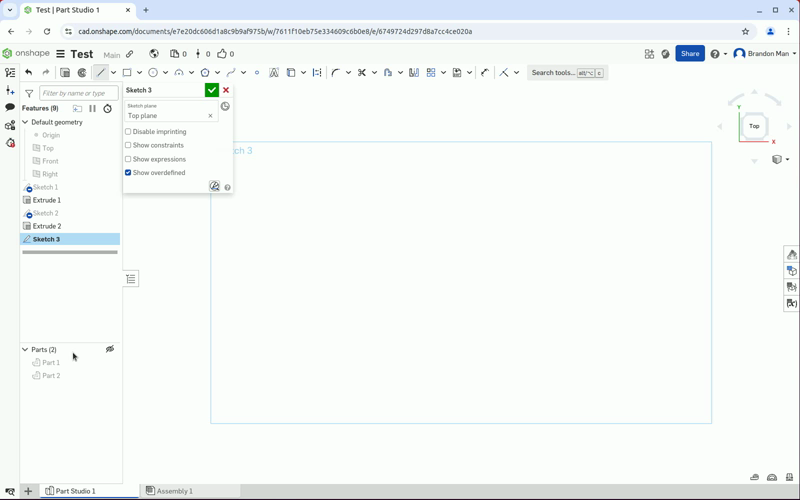
key_down(shift)
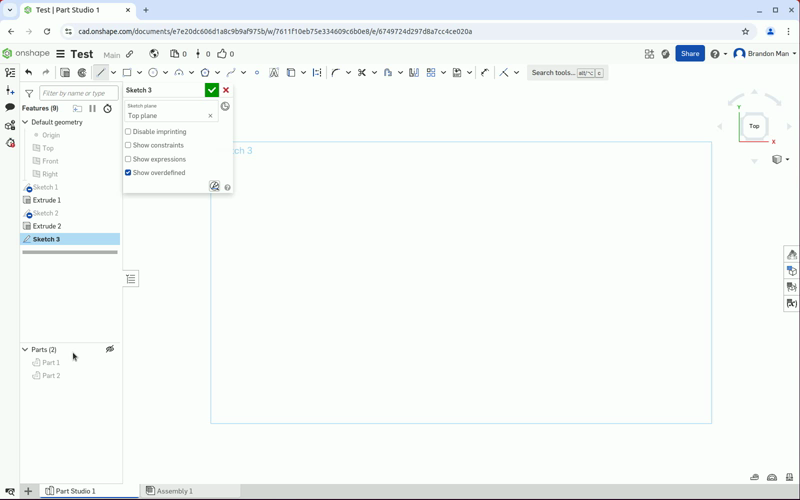
mouse_move(404, 356)
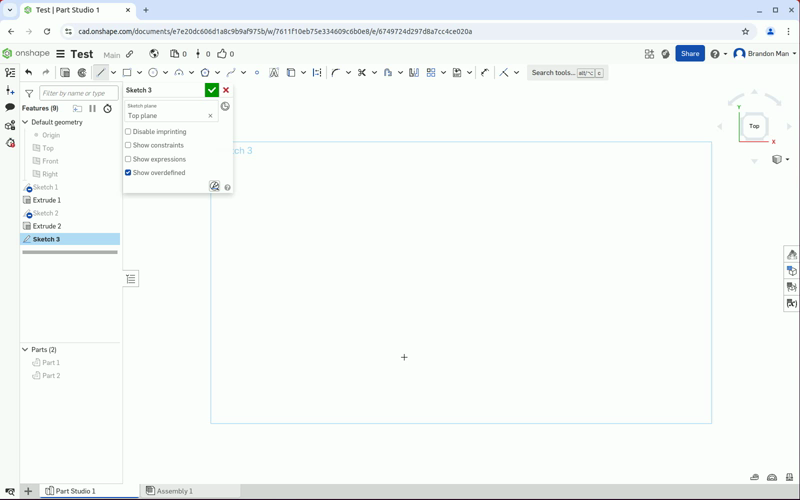
click(404, 356)
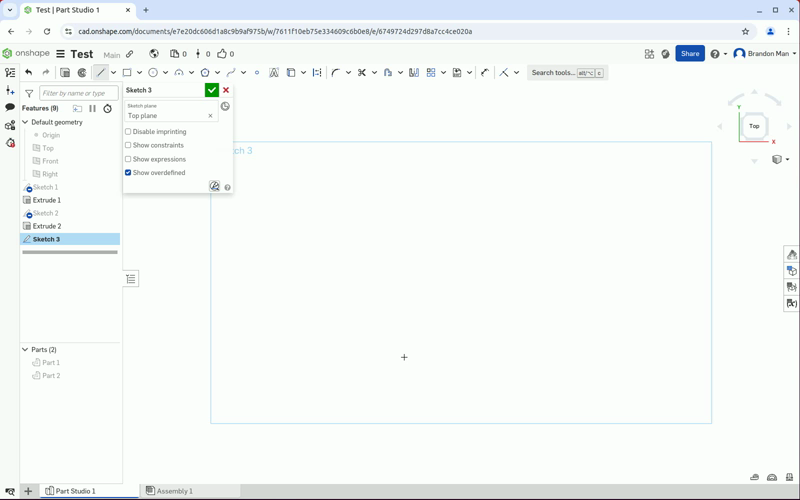
key_up(shift)
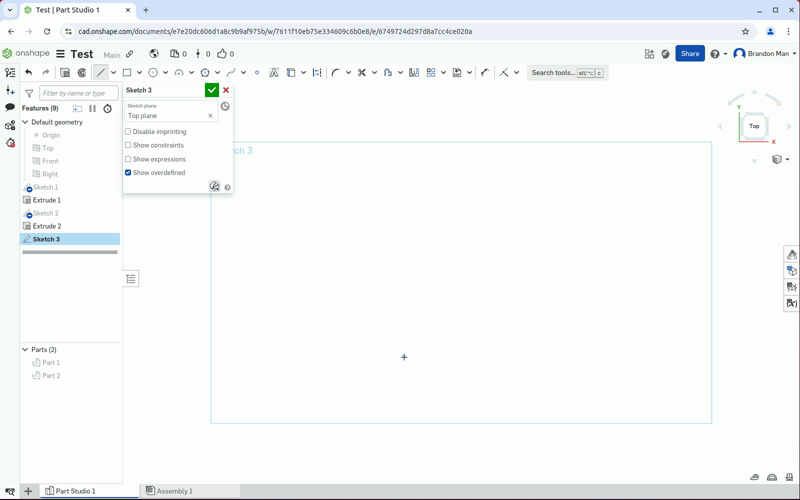
key_down(shift)
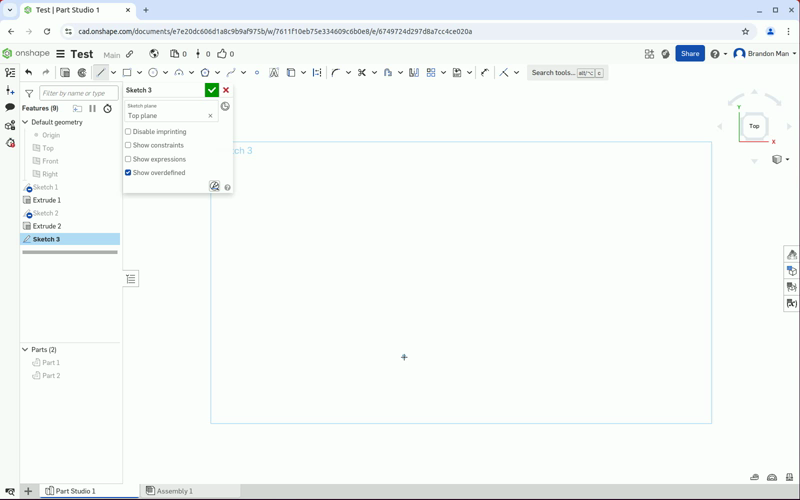
mouse_move(434, 356)
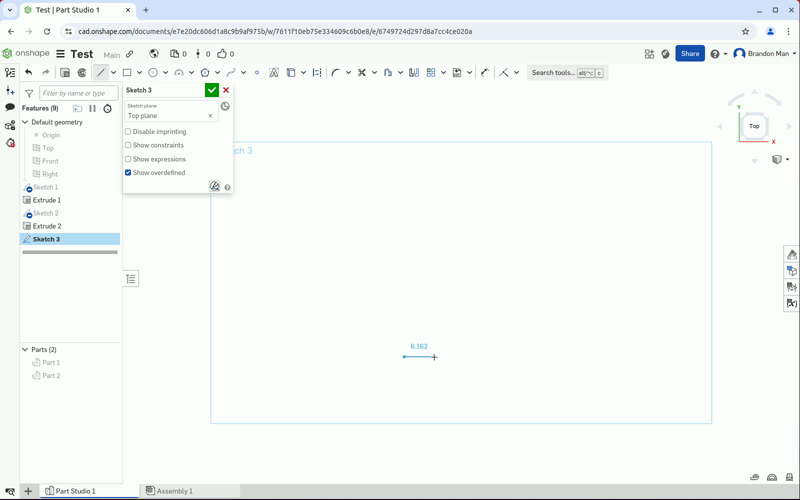
mouse_move(441, 356)
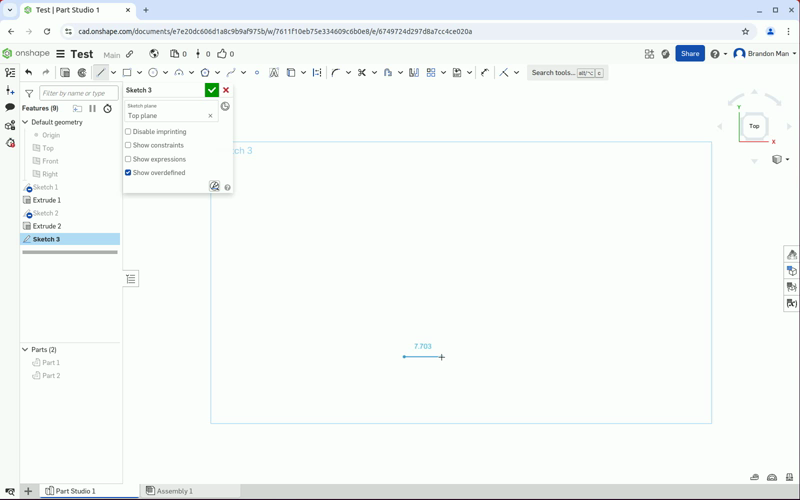
click(441, 356)
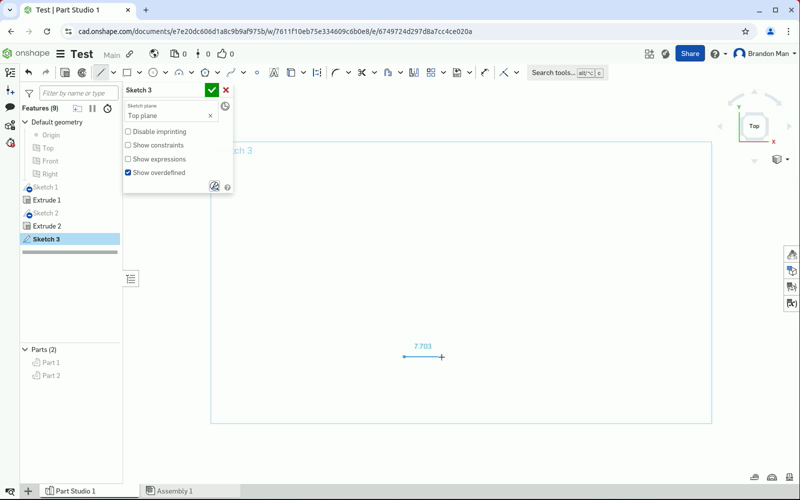
key_up(shift)
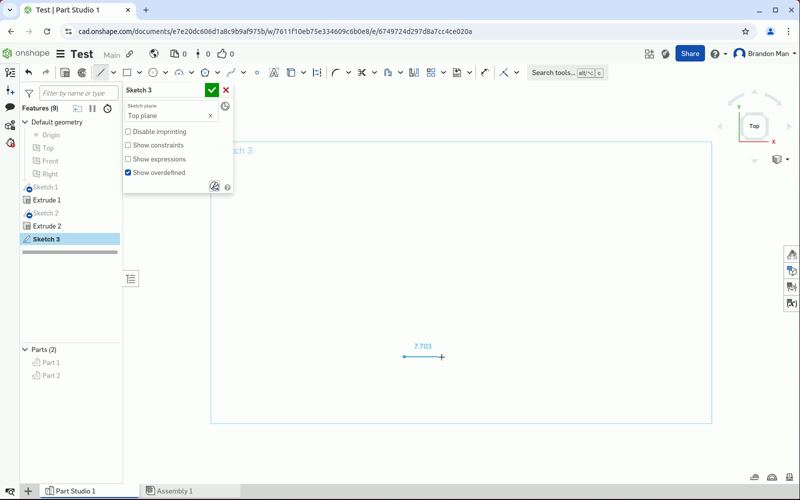
key_down(shift)
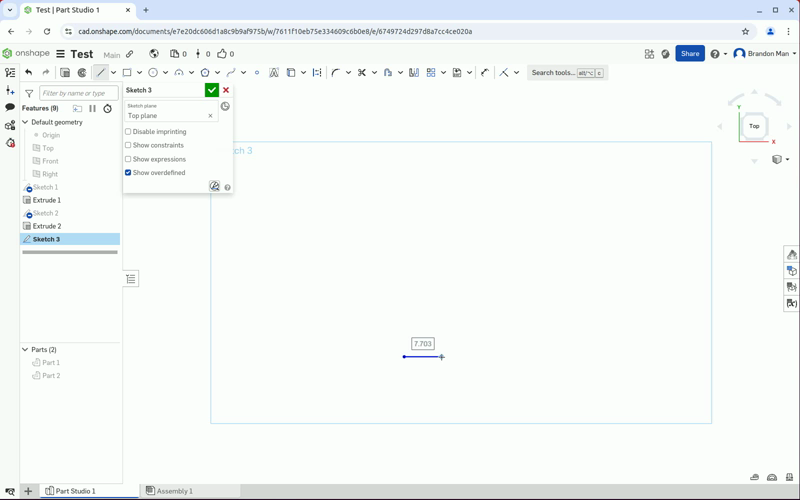
mouse_move(471, 356)
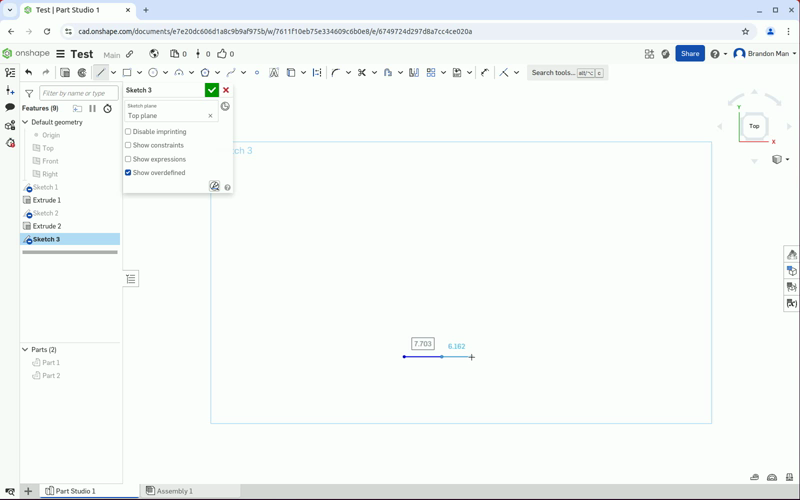
mouse_move(478, 356)
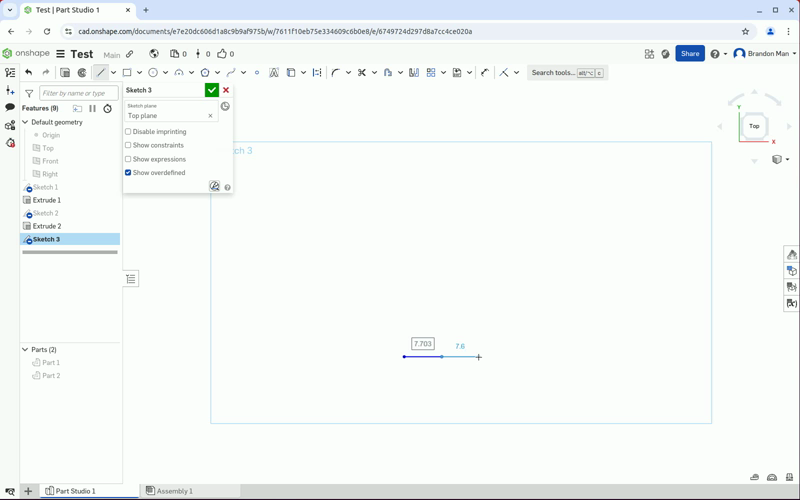
click(478, 356)
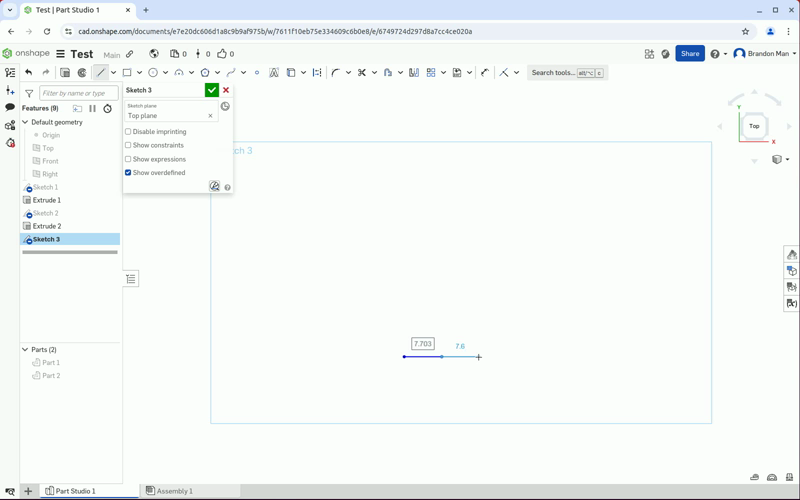
key_up(shift)
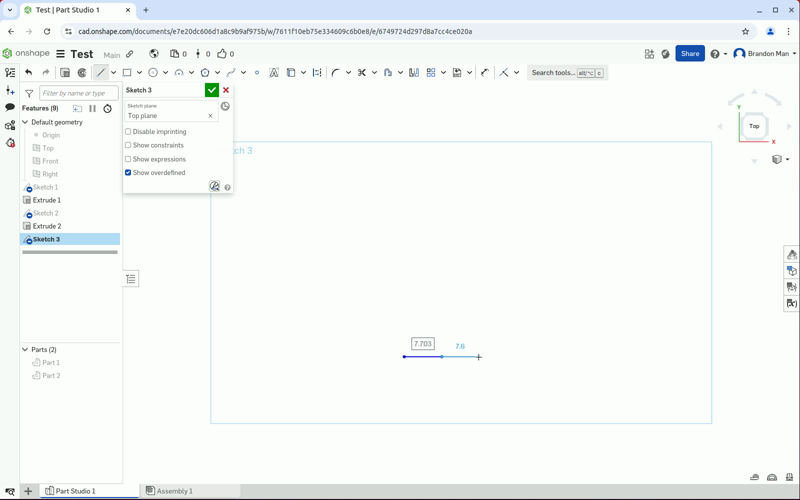
key_down(shift)
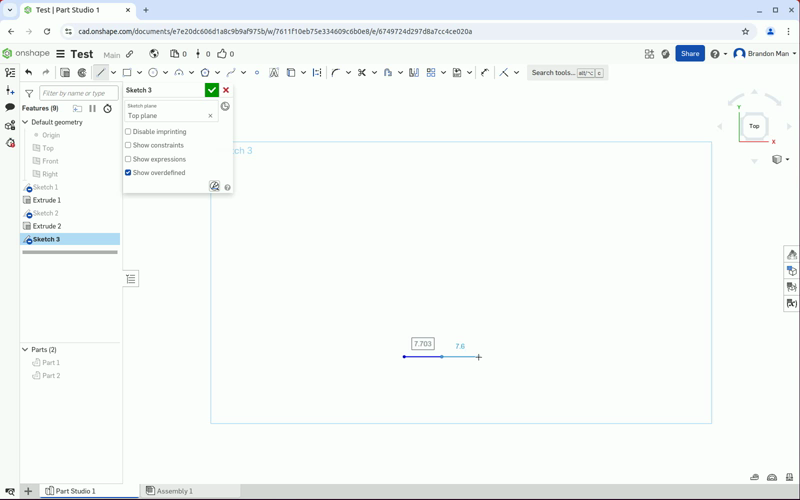
mouse_move(508, 356)
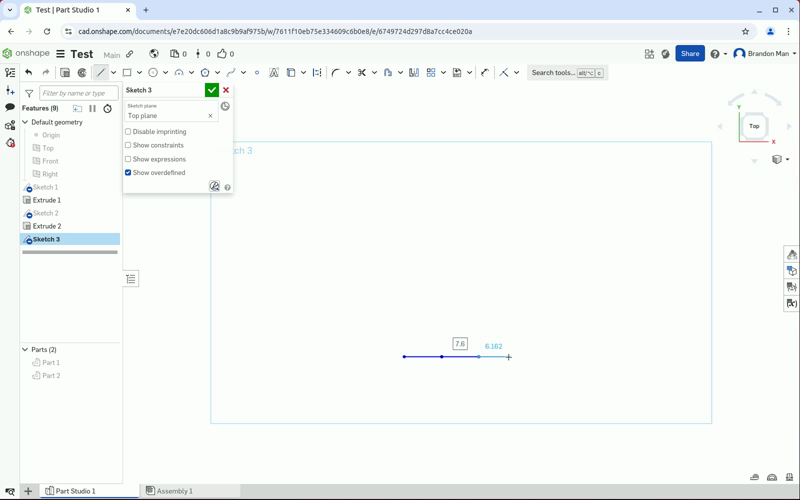
mouse_move(516, 356)
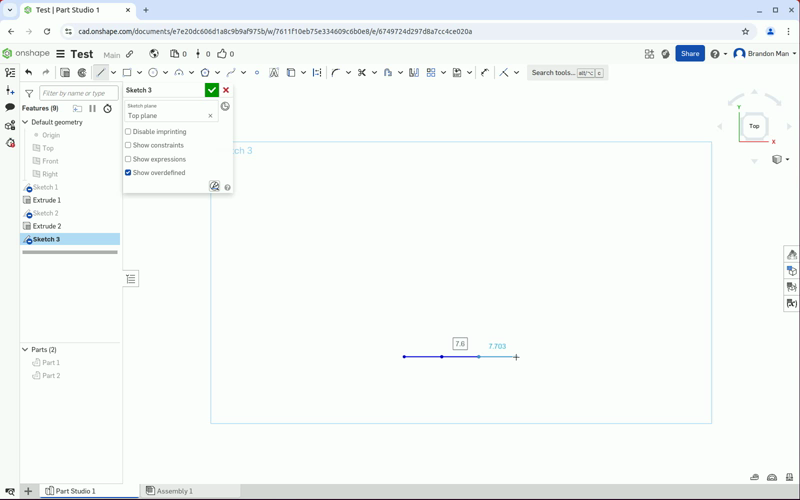
click(516, 356)
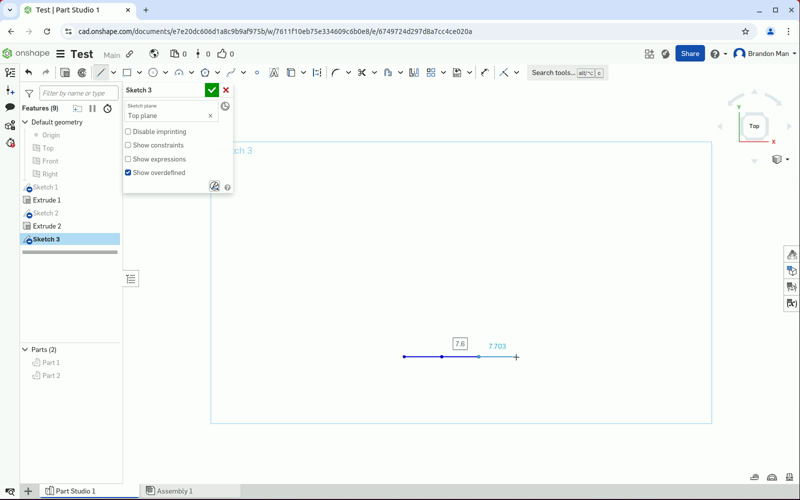
key_up(shift)
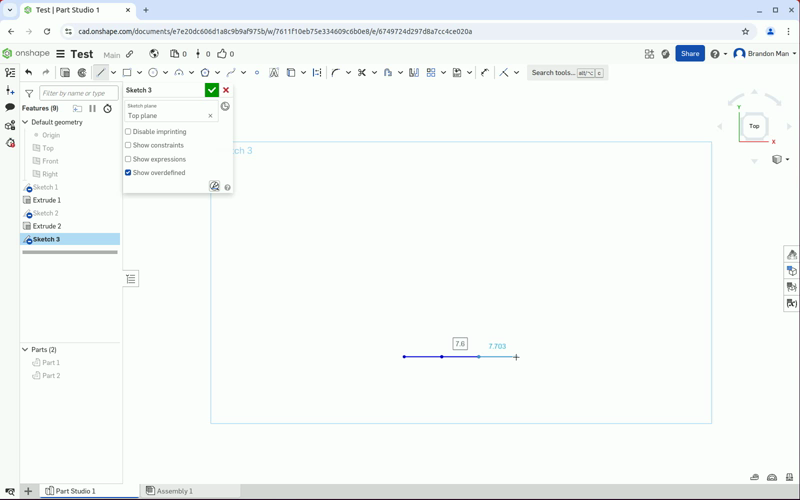
key_down(shift)
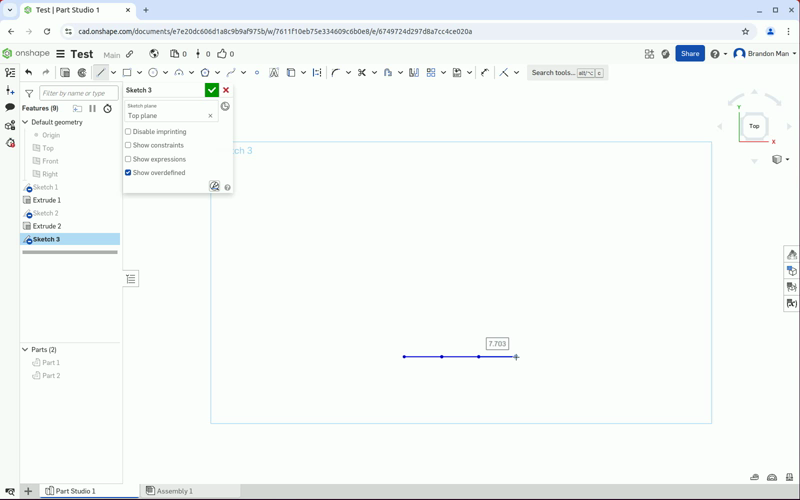
mouse_move(546, 356)
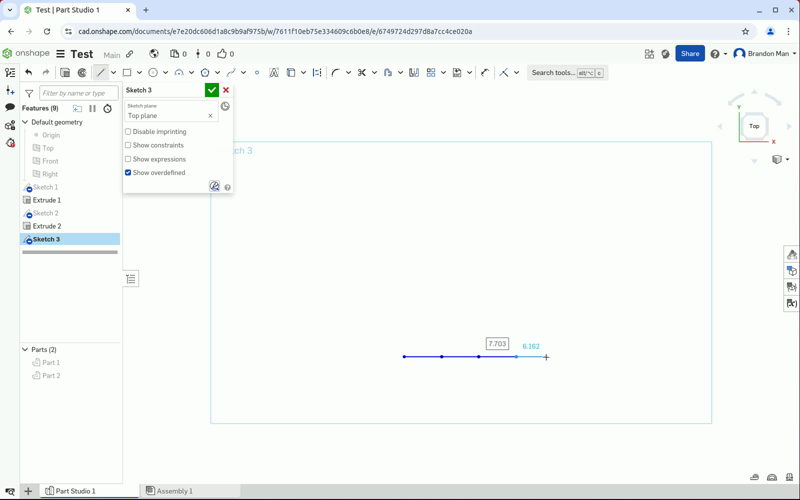
mouse_move(516, 300)
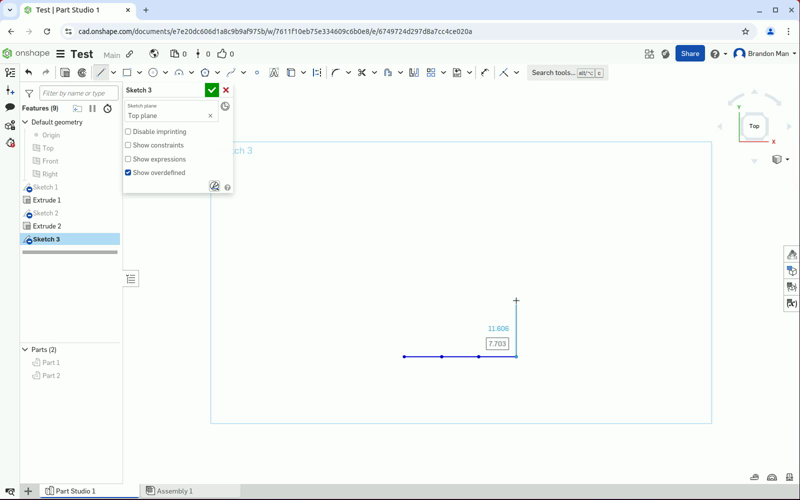
click(516, 300)
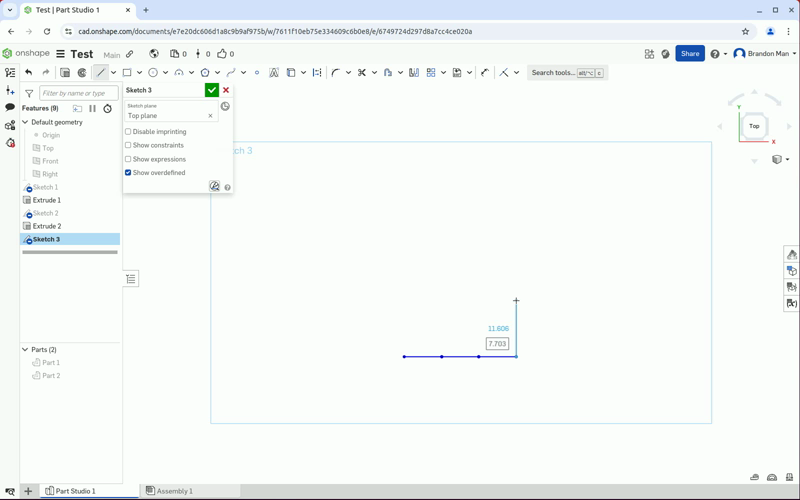
key_up(shift)
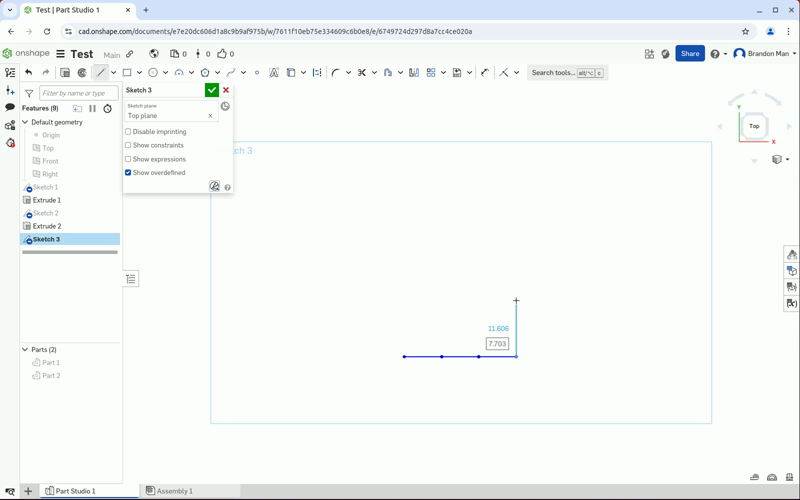
key_down(shift)
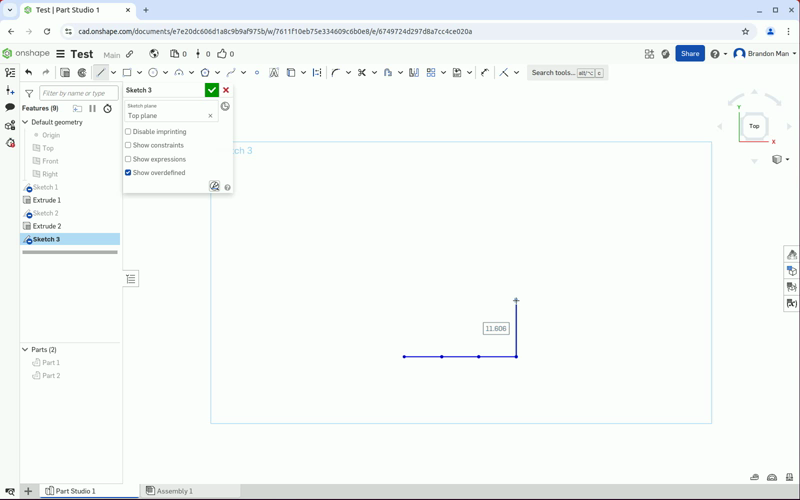
mouse_move(546, 300)
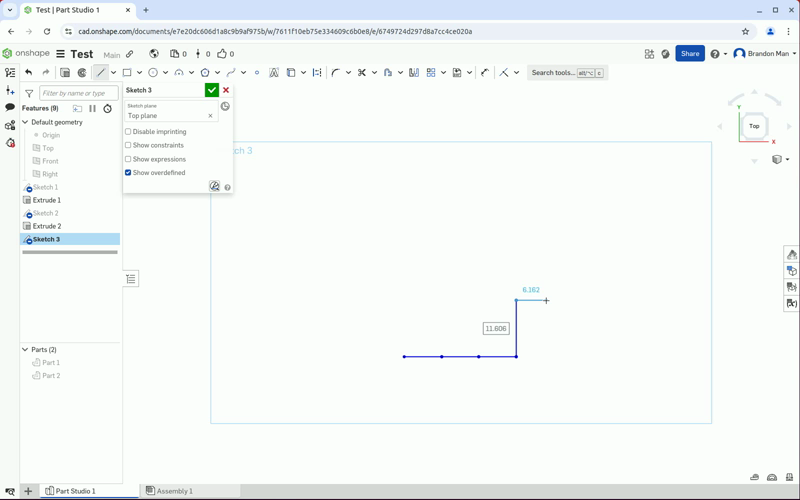
mouse_move(516, 245)
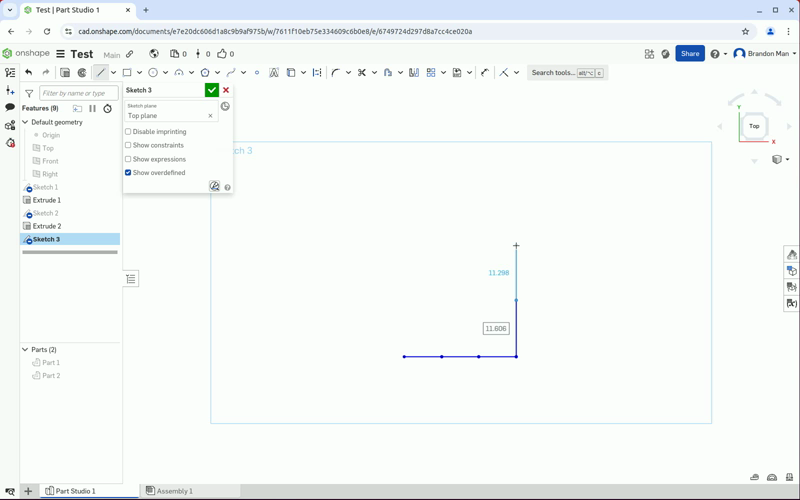
click(516, 245)
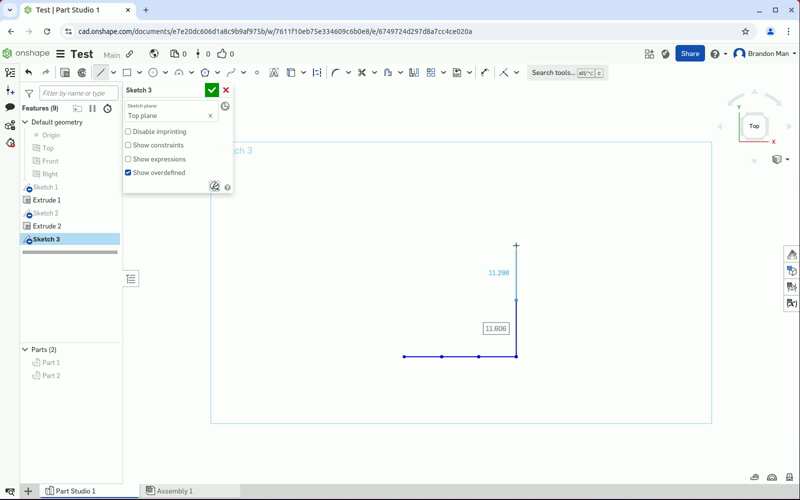
key_up(shift)
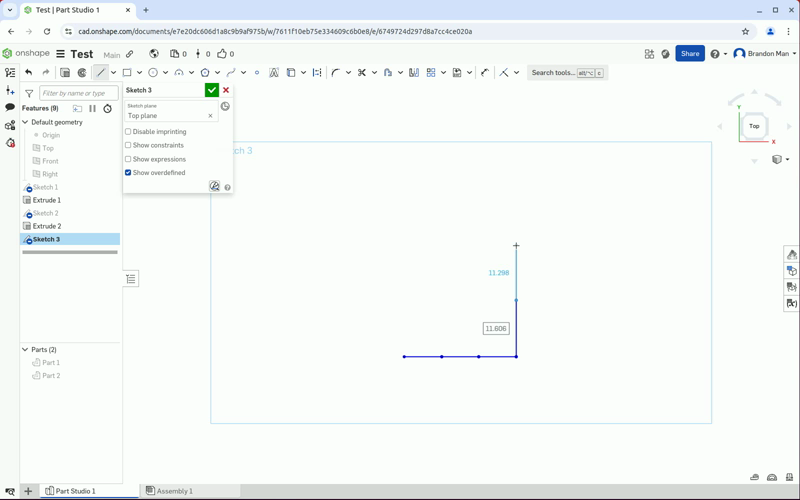
key_down(shift)
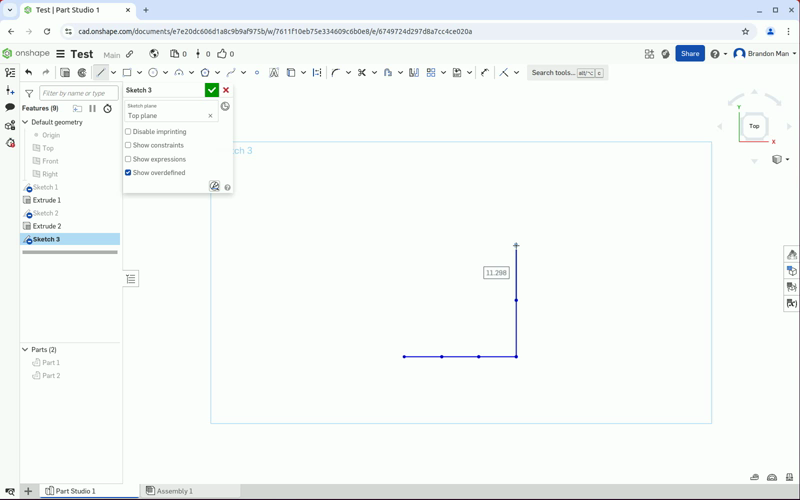
mouse_move(546, 245)
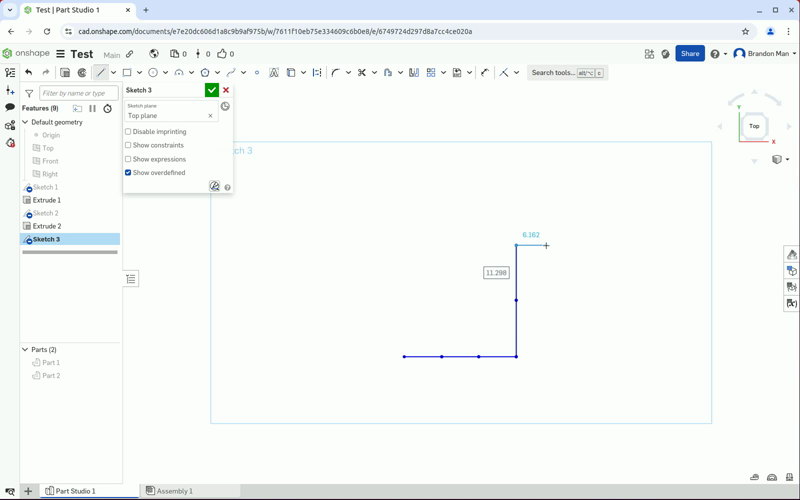
mouse_move(516, 188)
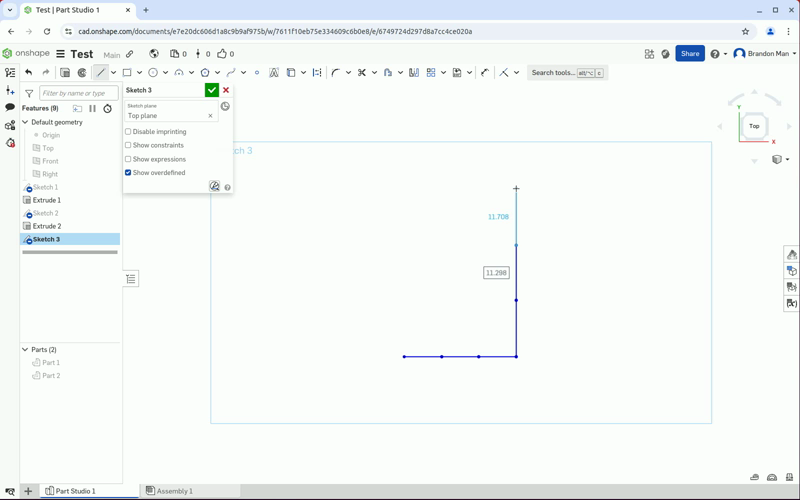
click(516, 188)
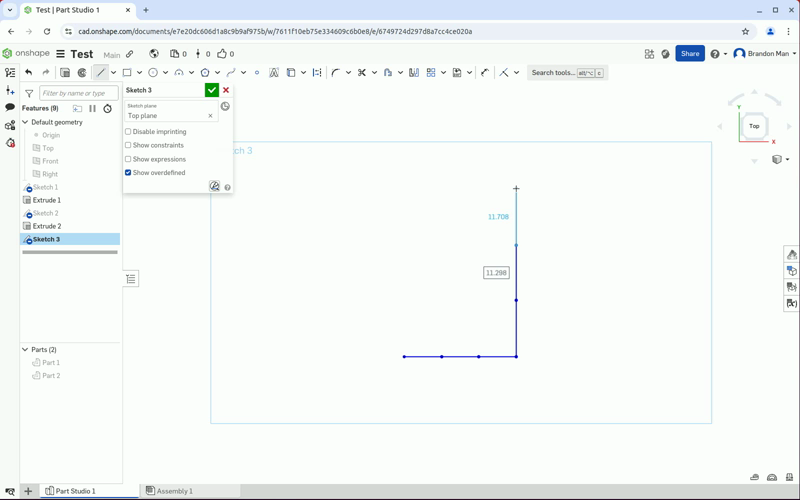
key_up(shift)
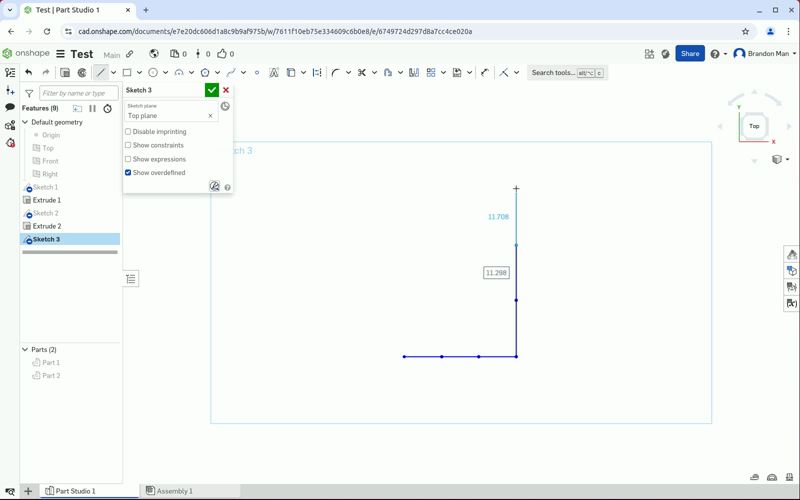
key_down(shift)
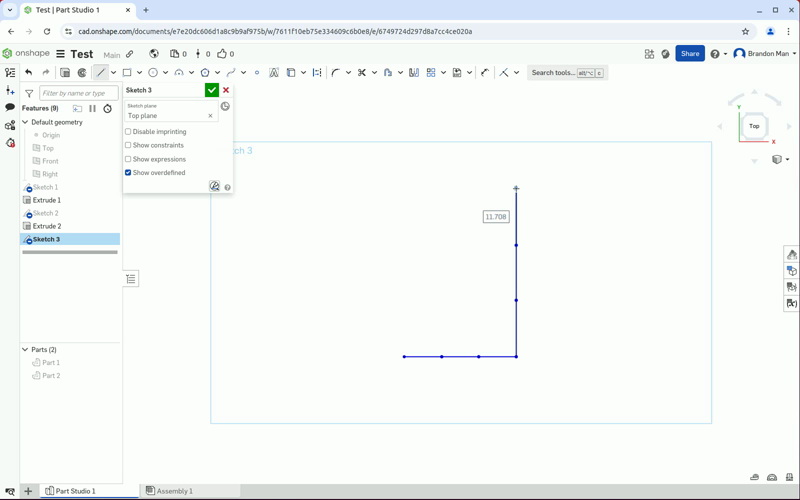
mouse_move(404, 188)
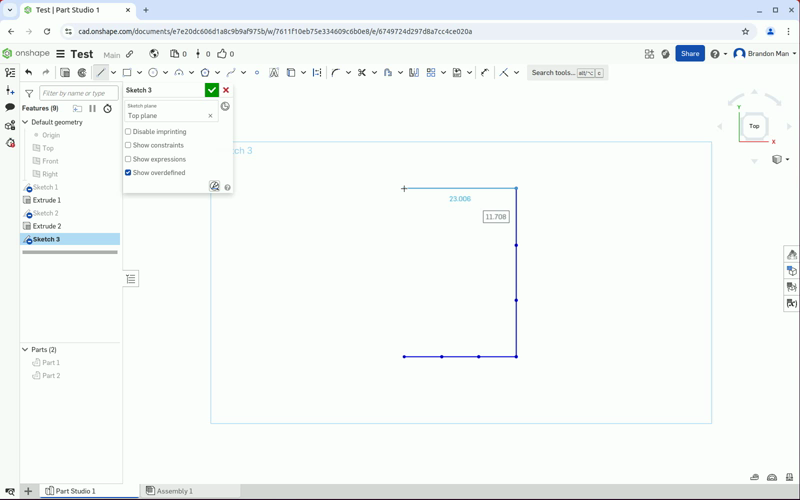
click(404, 188)
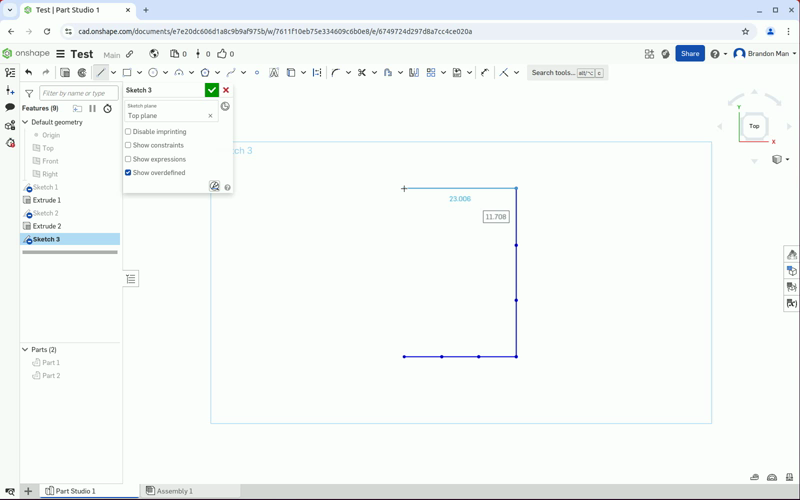
key_up(shift)
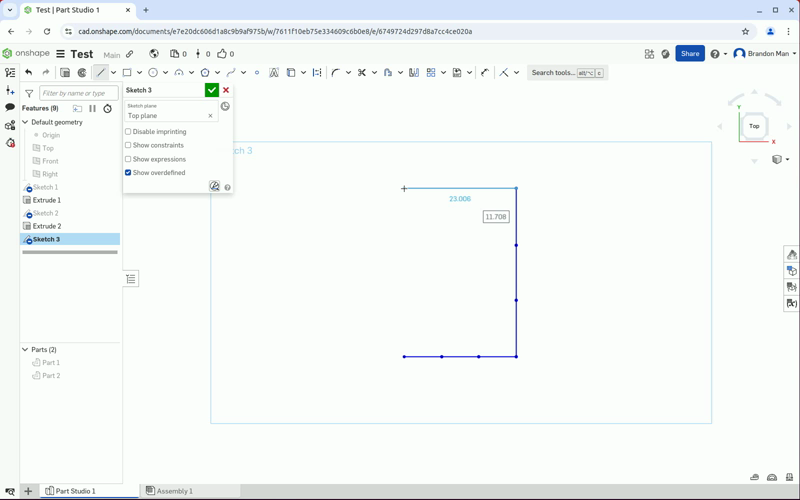
key_down(shift)
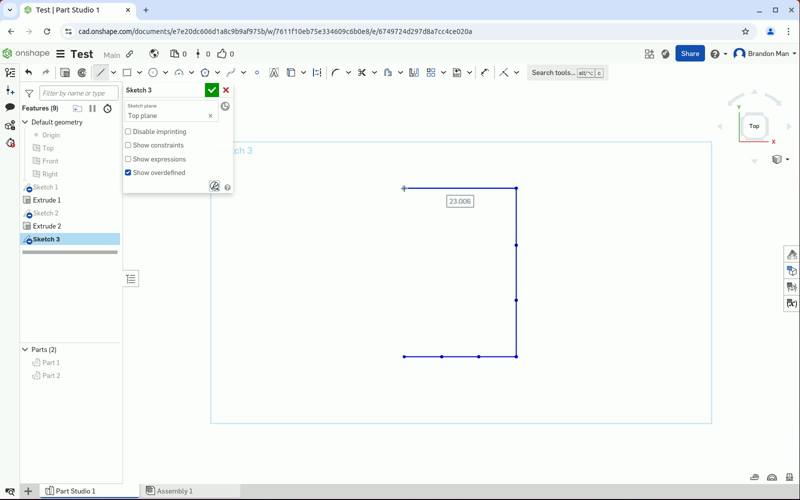
mouse_move(434, 188)
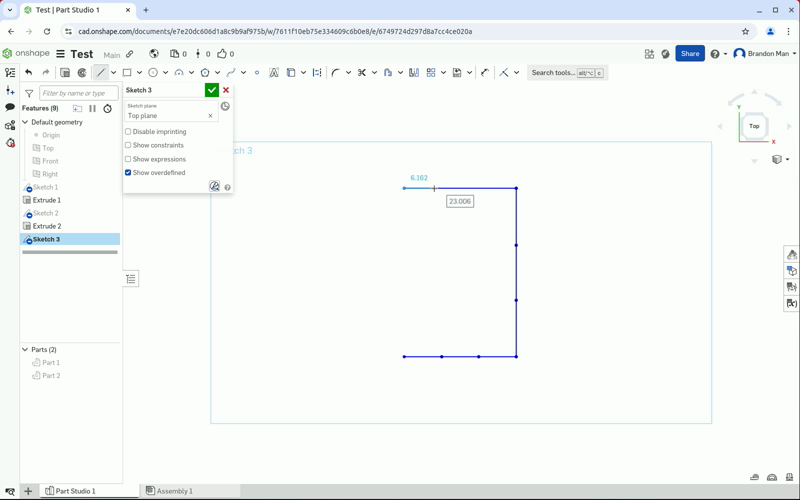
mouse_move(404, 245)
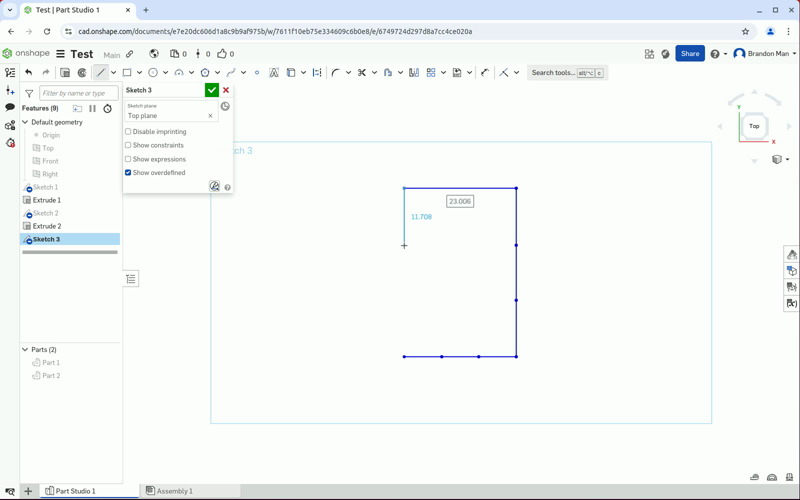
click(404, 245)
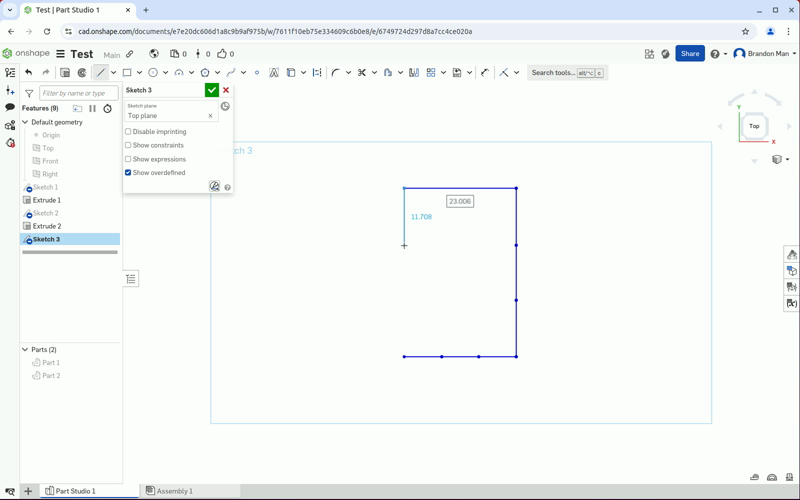
key_up(shift)
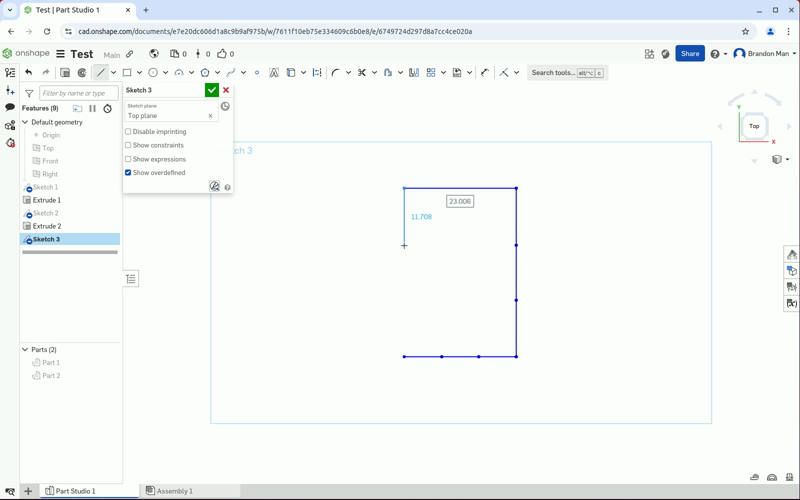
key_down(shift)
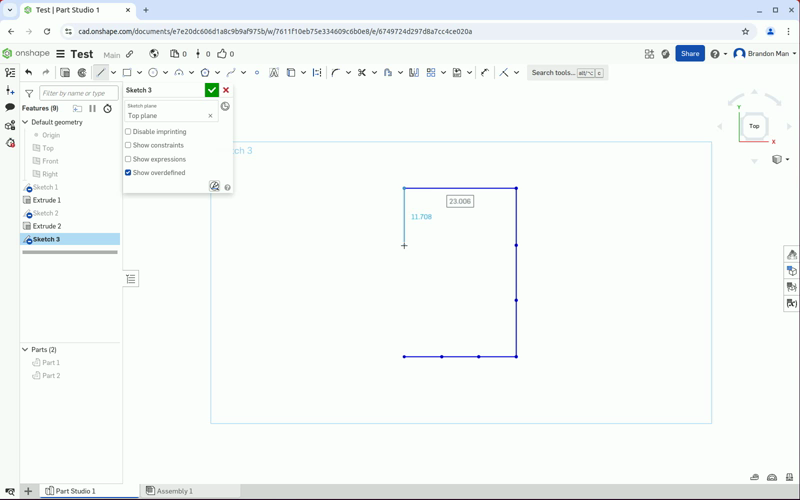
mouse_move(434, 245)
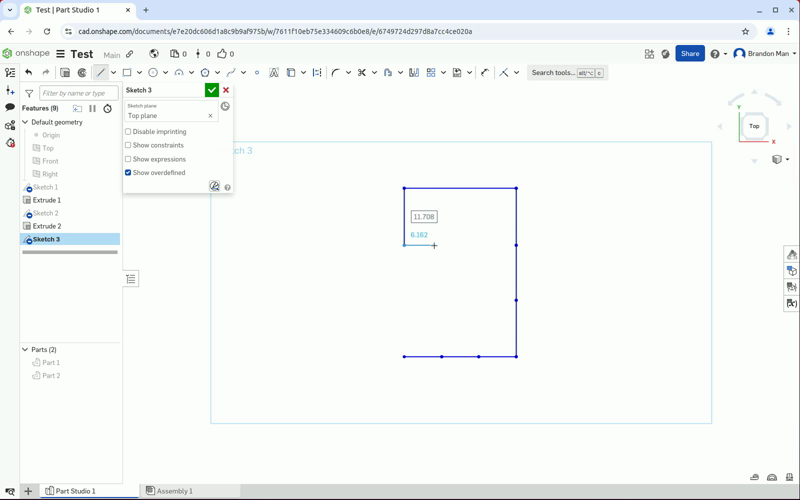
mouse_move(404, 300)
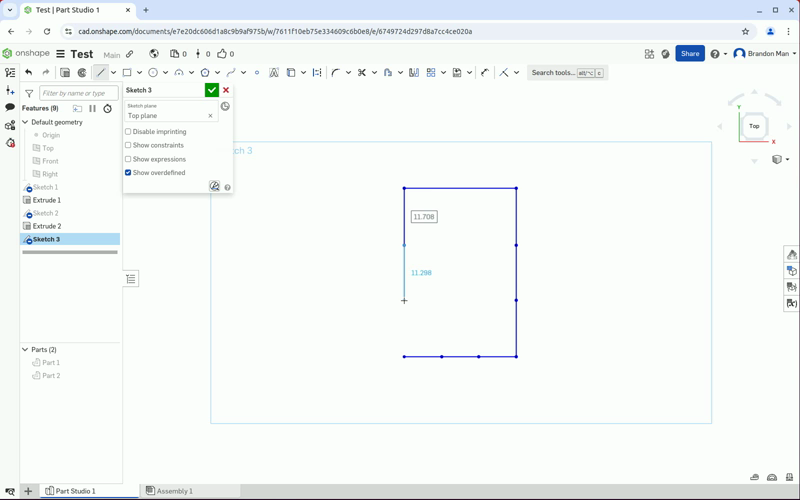
click(404, 300)
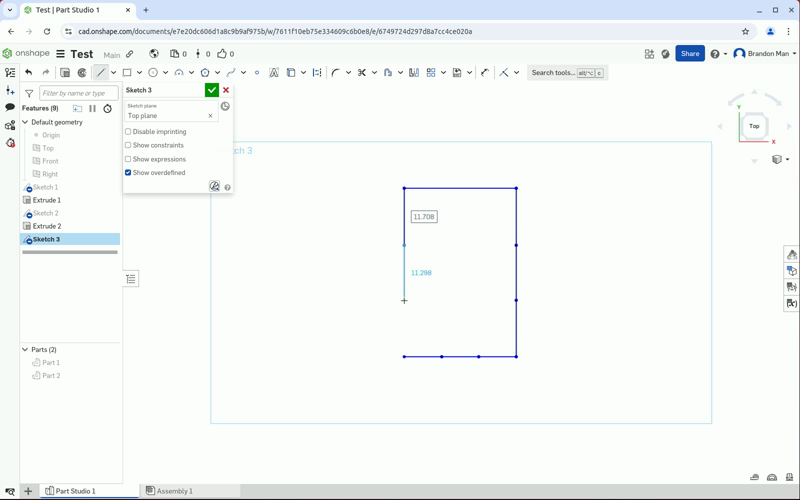
key_up(shift)
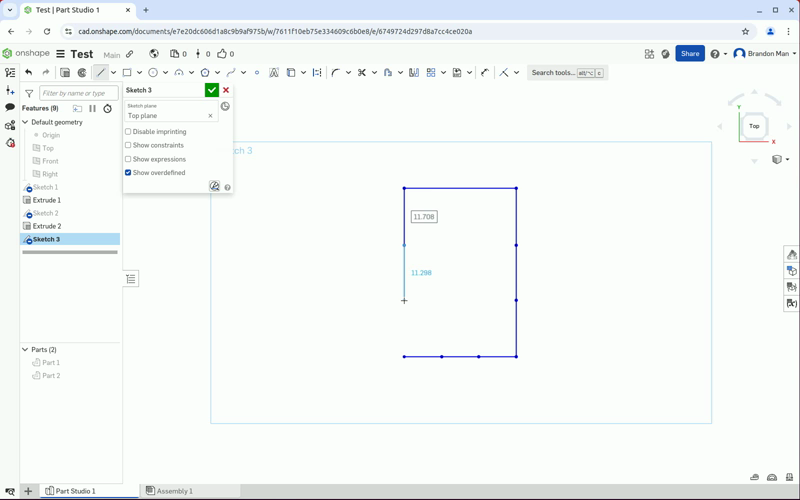
mouse_move(434, 300)
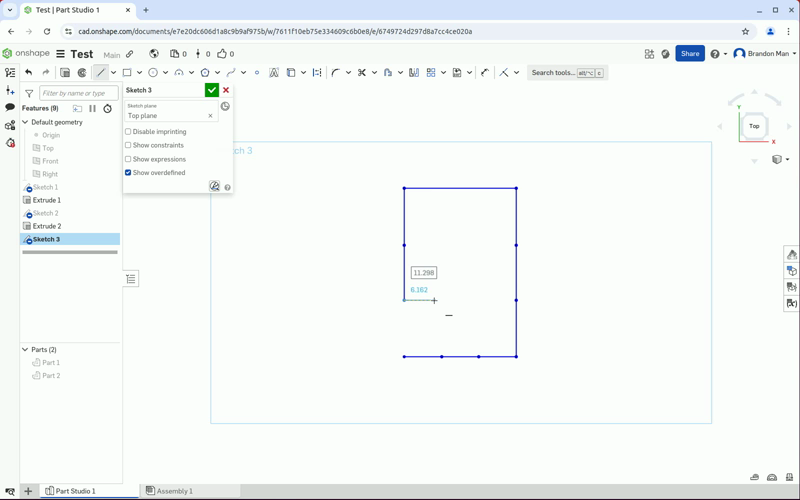
key_down(shift)
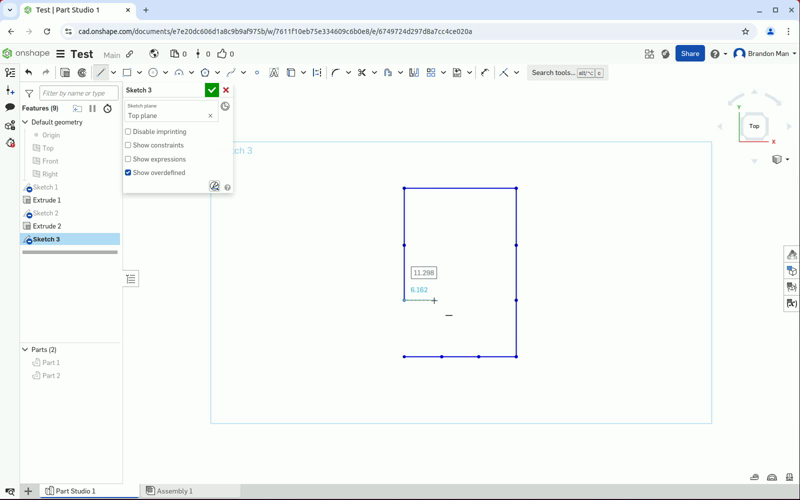
mouse_move(404, 356)
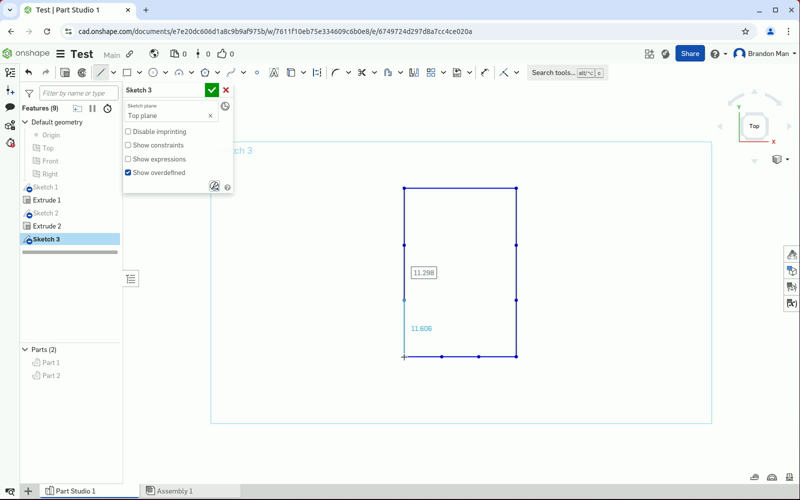
key_up(shift)
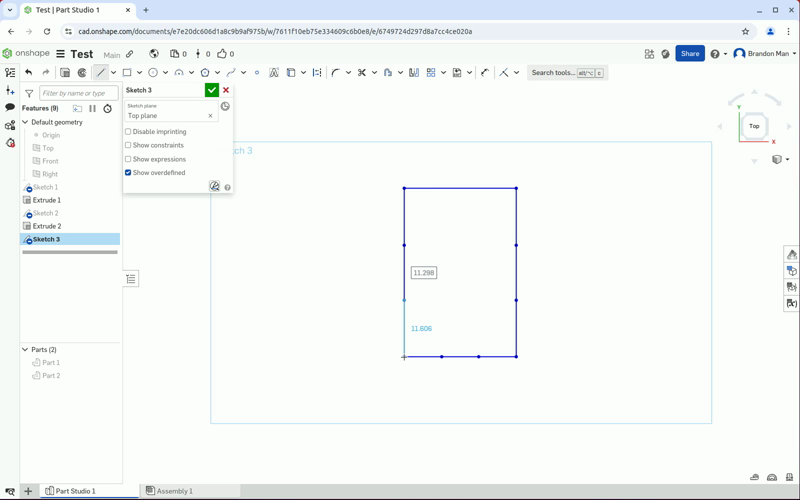
click(404, 356)
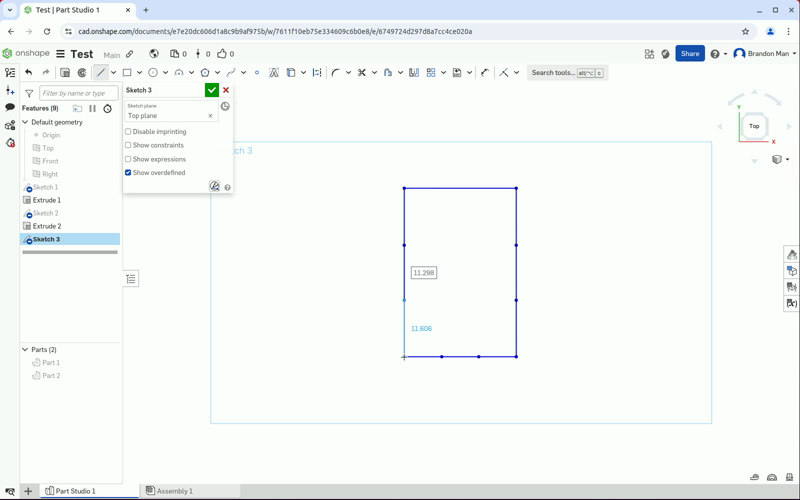
key(esc)
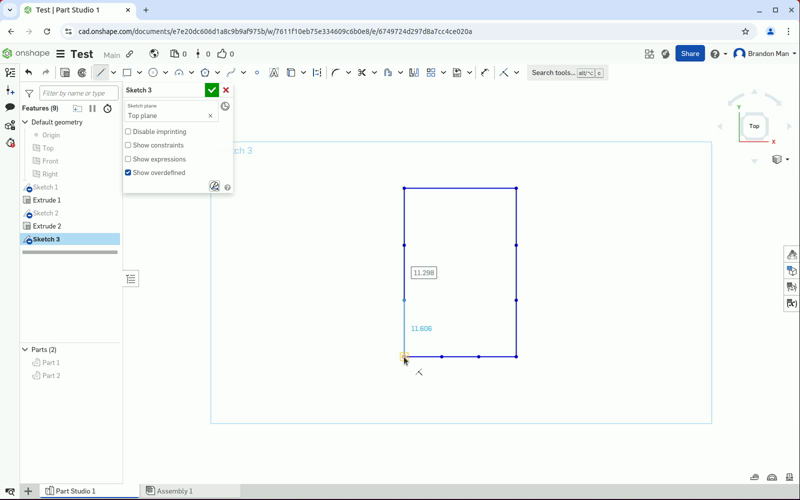
mouse_move(429, 222)
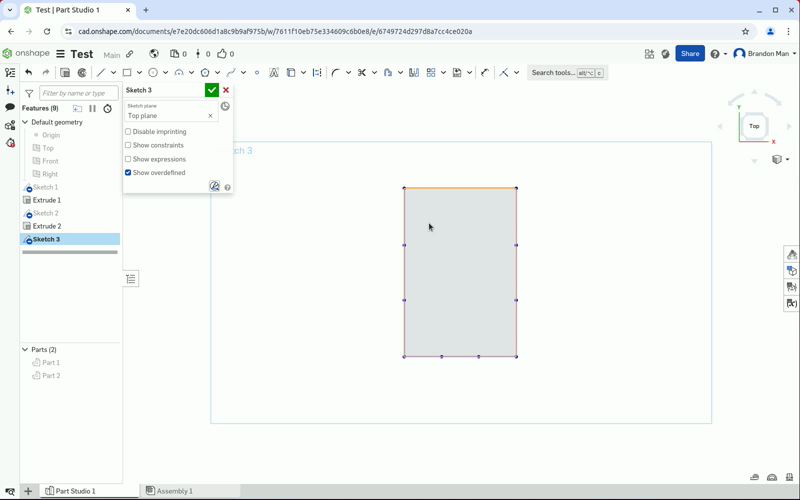
click(429, 222)
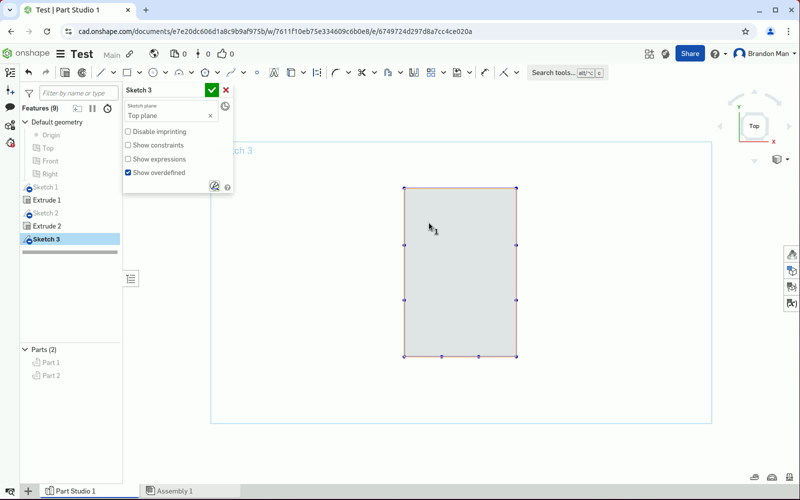
mouse_move(73, 352)
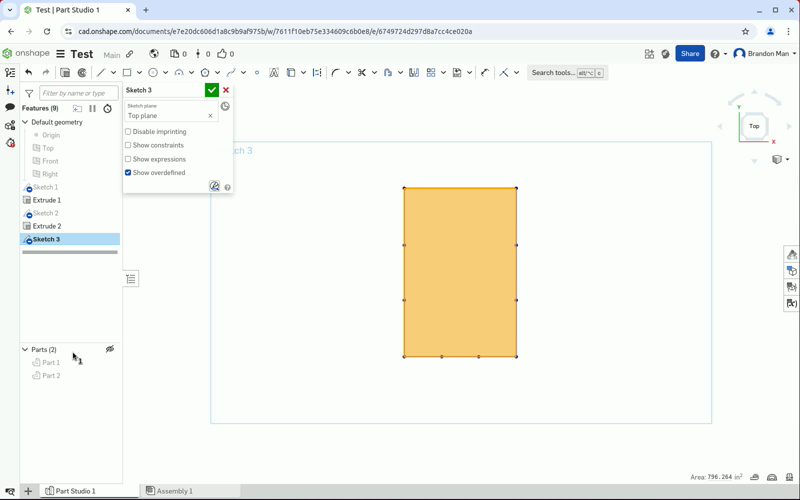
key(shift+y)
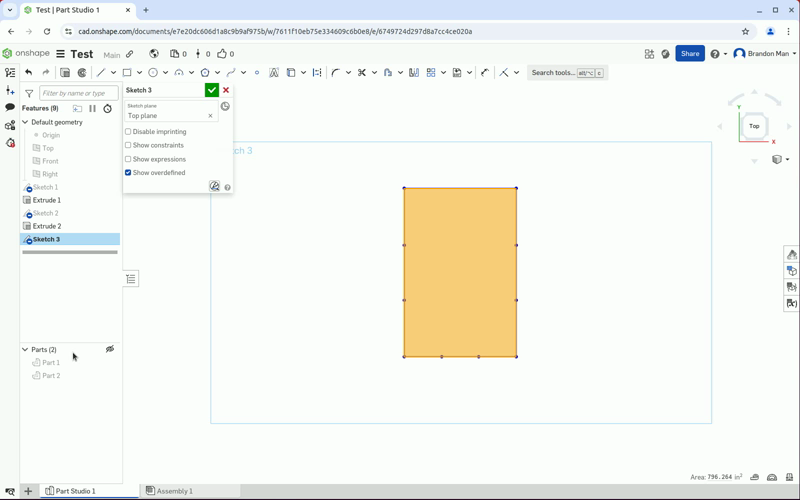
key(shift+e)
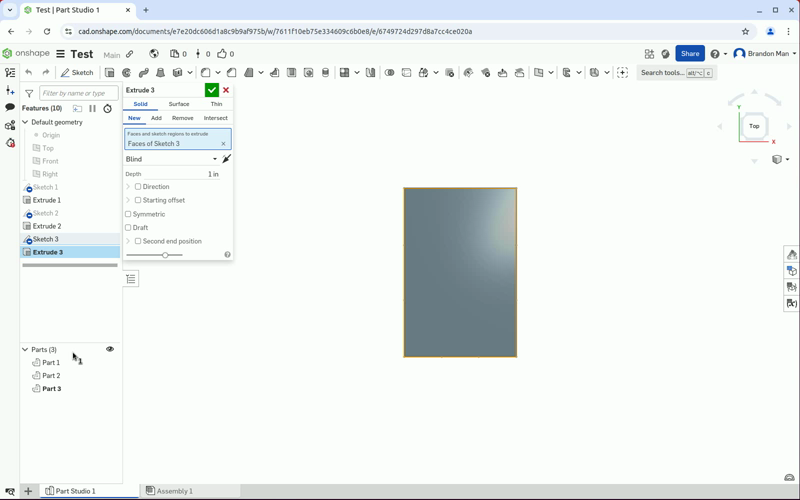
mouse_move(143, 106)
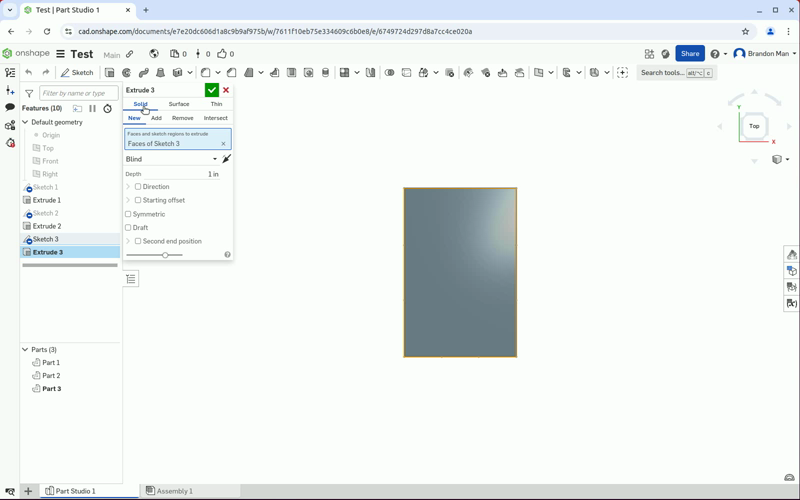
click(143, 106)
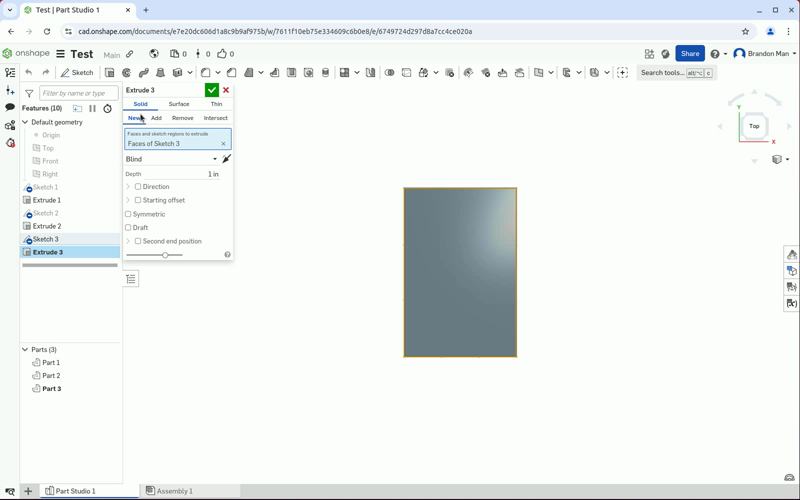
mouse_move(137, 120)
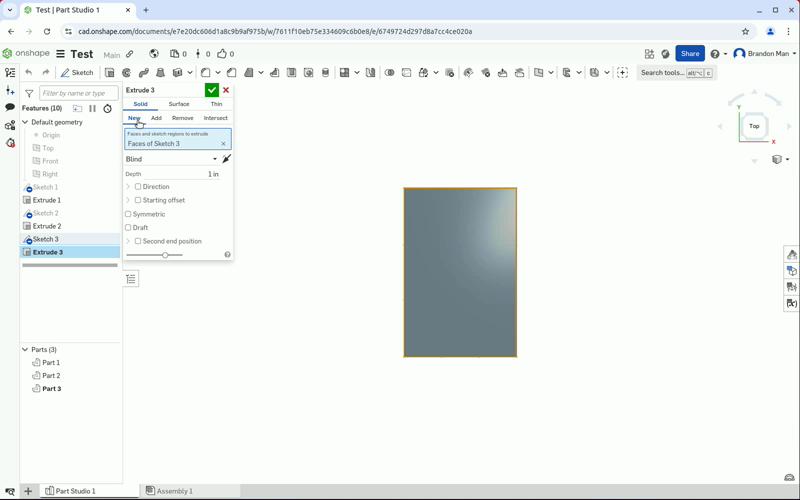
click(137, 120)
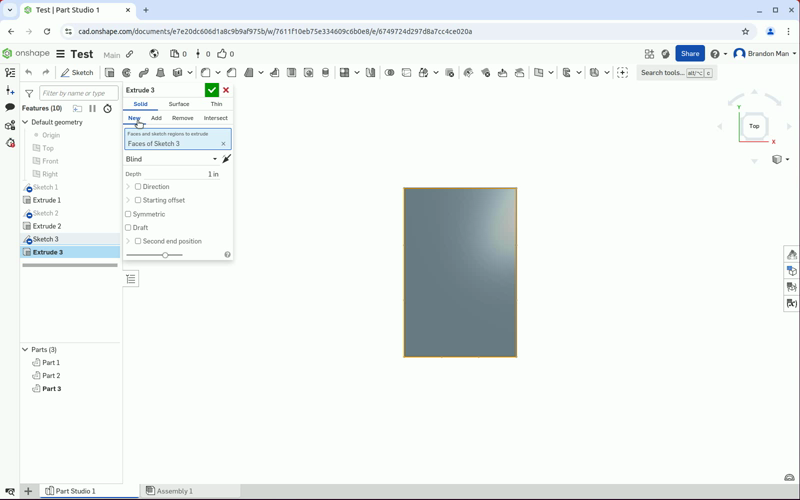
key(tab, 4)
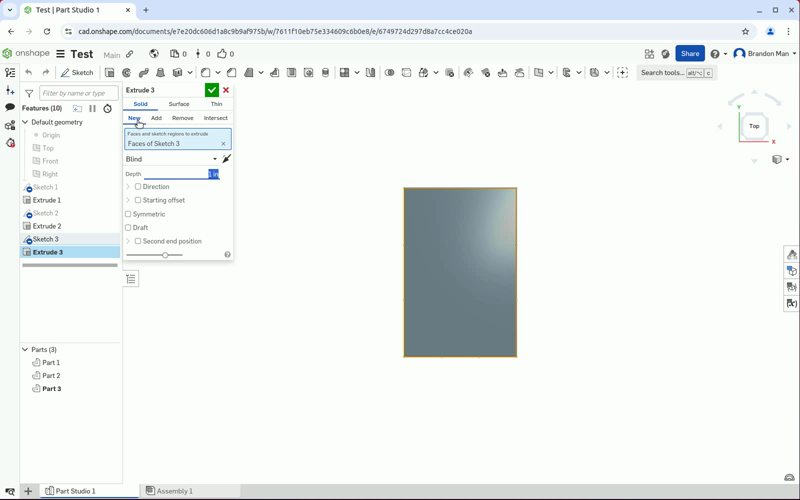
text(23.108)
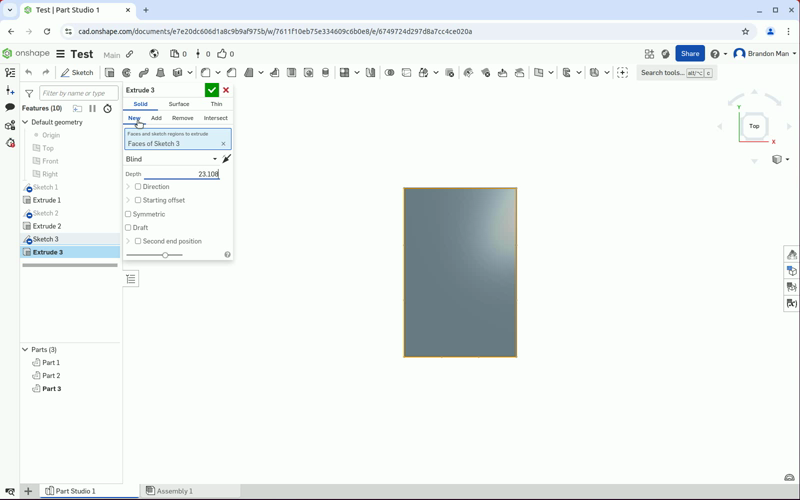
key(enter)
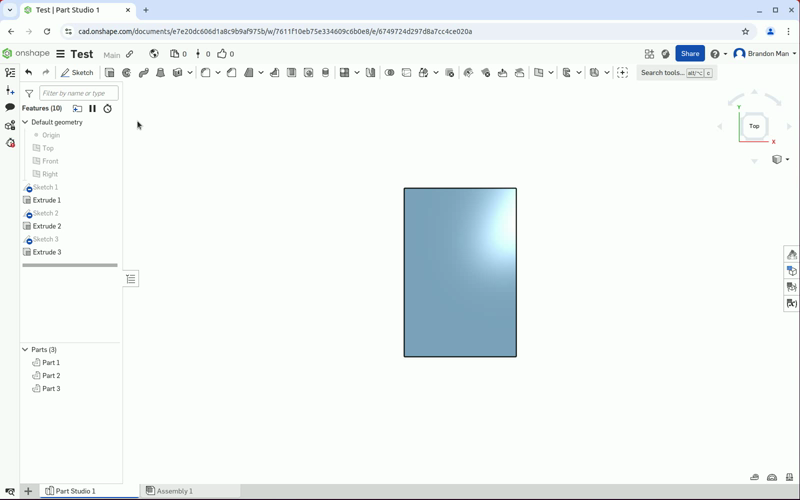
key(shift+h)
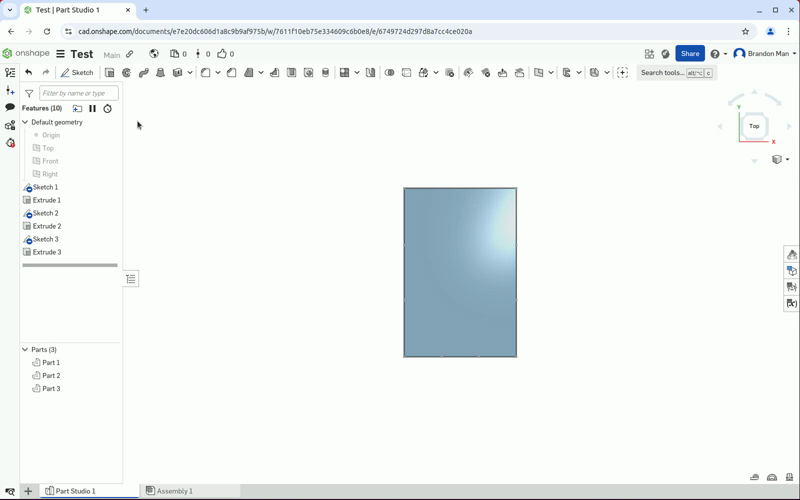
key(shift+h)
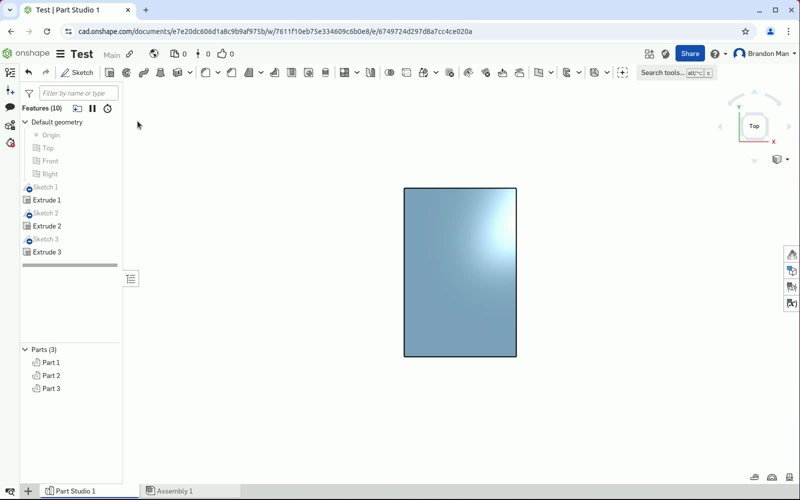
mouse_move(73, 189)
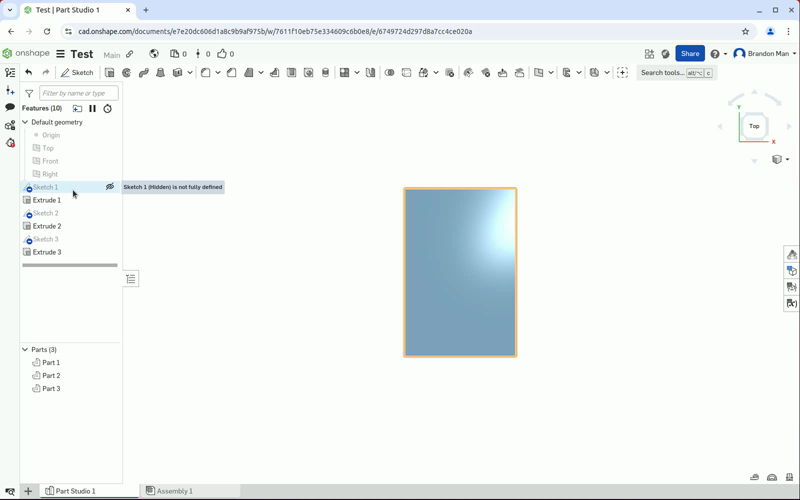
click(73, 189)
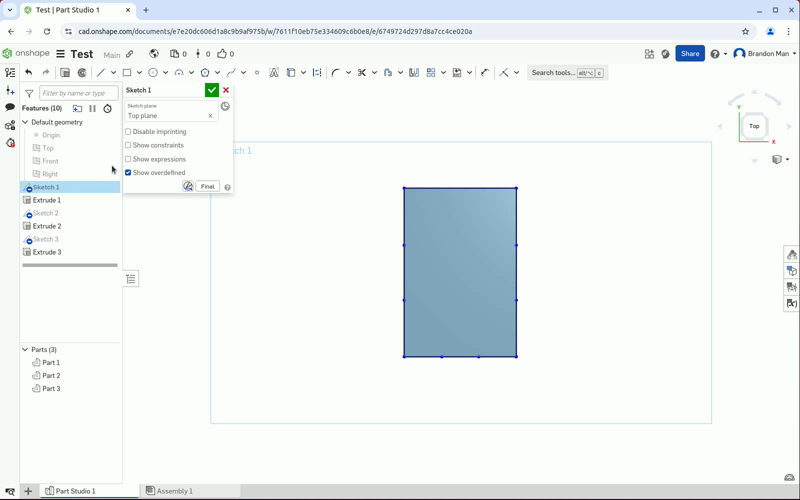
mouse_move(229, 92)
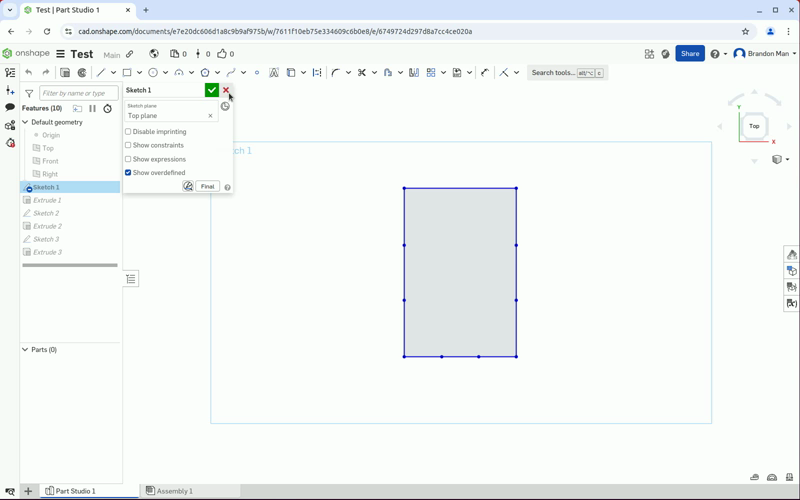
click(229, 92)
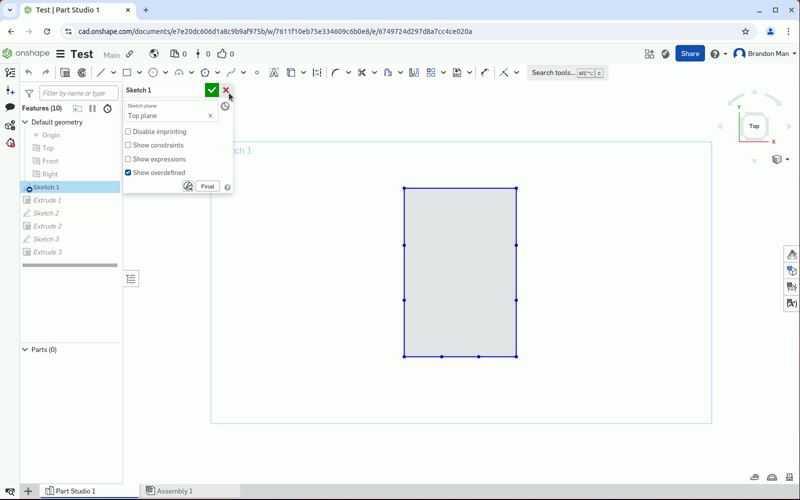
key(shift+s)
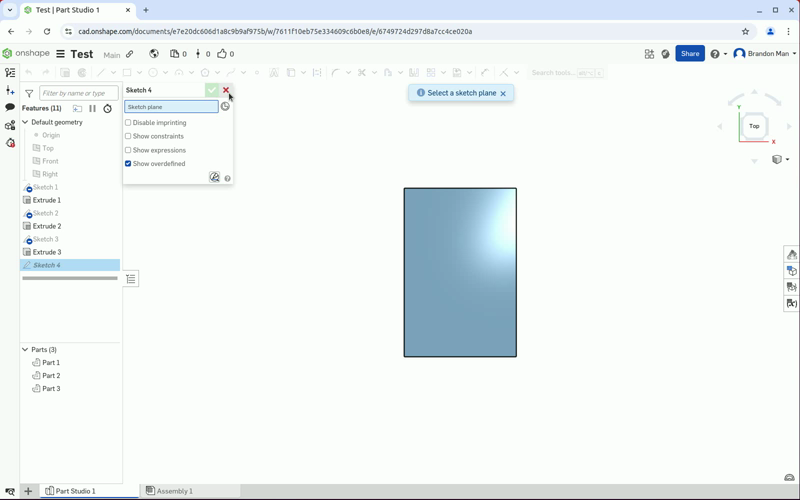
mouse_move(73, 150)
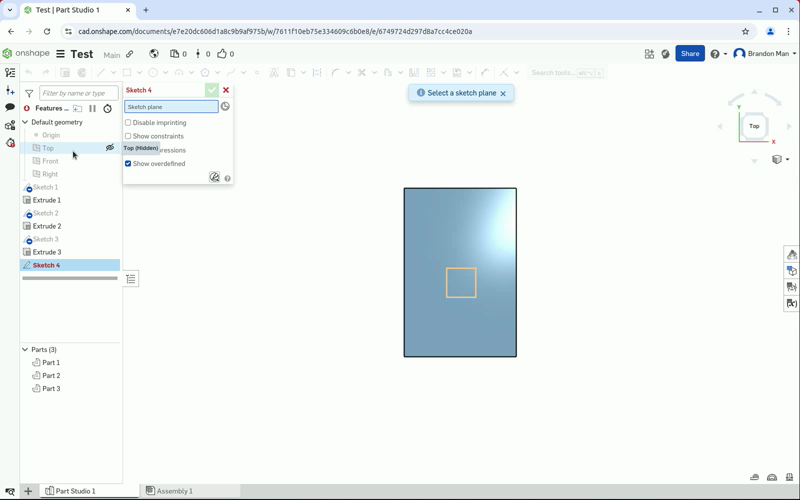
click(73, 150)
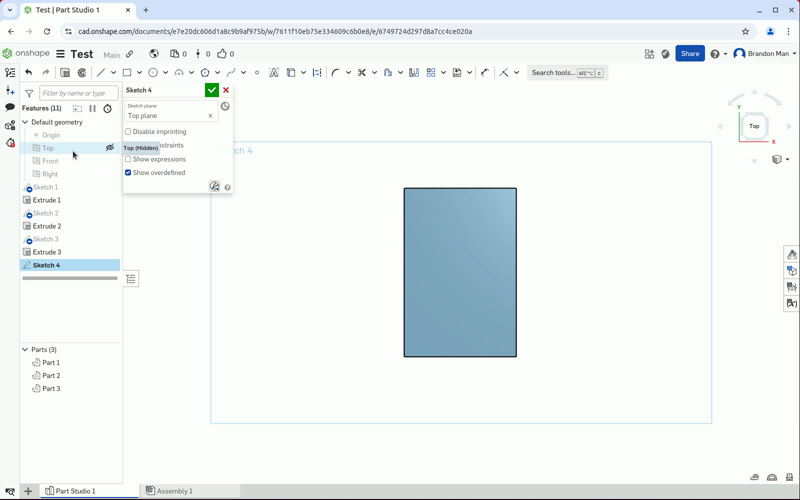
mouse_move(73, 352)
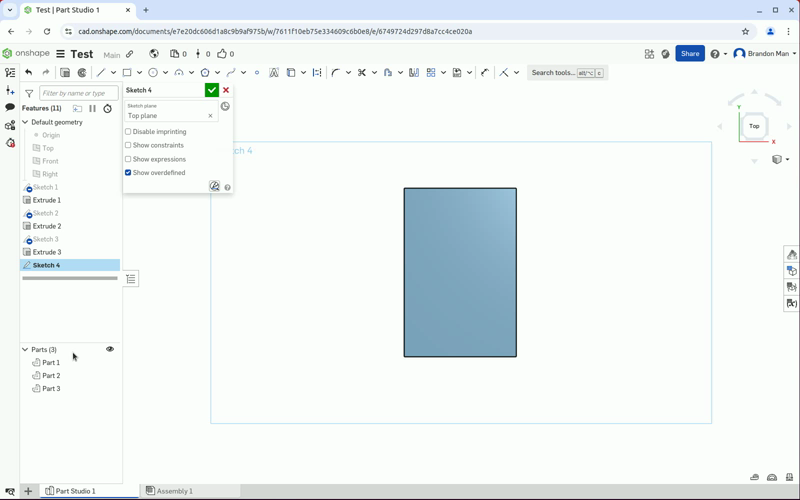
key(y)
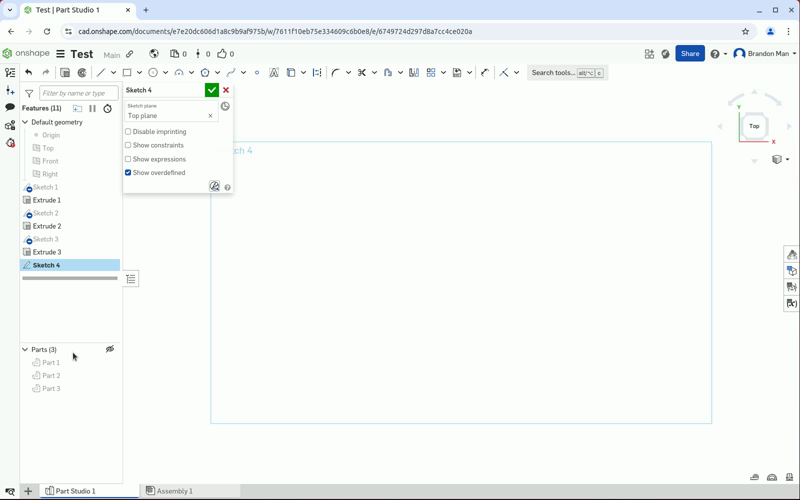
key(l)
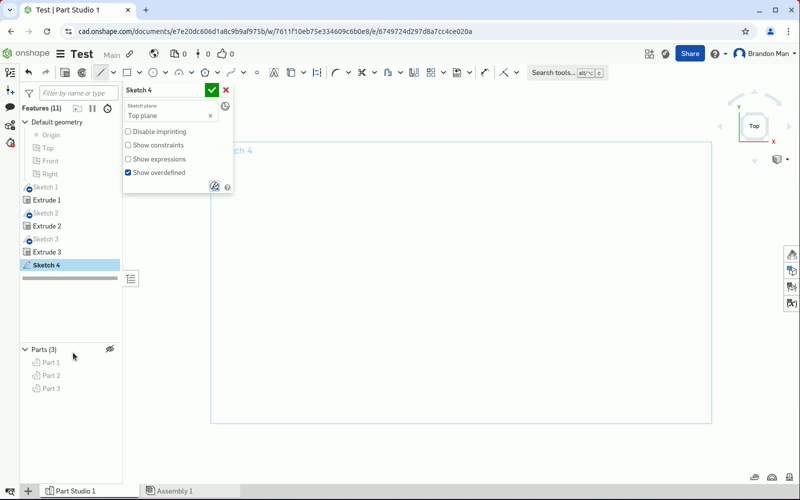
key_down(shift)
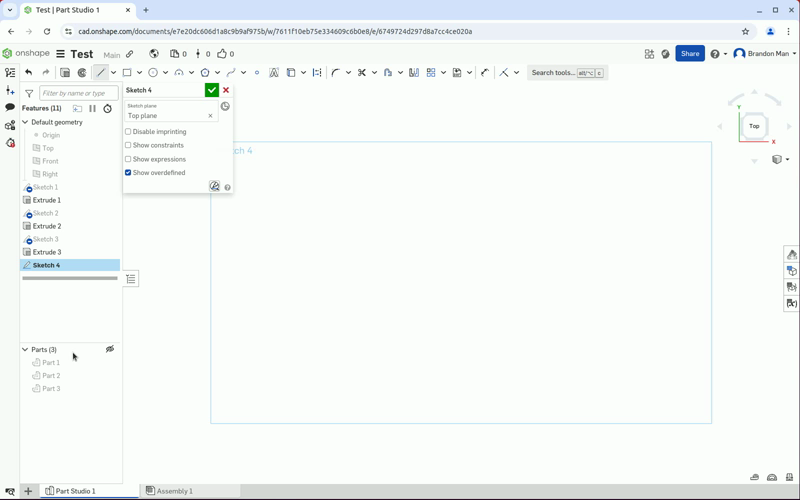
mouse_move(404, 356)
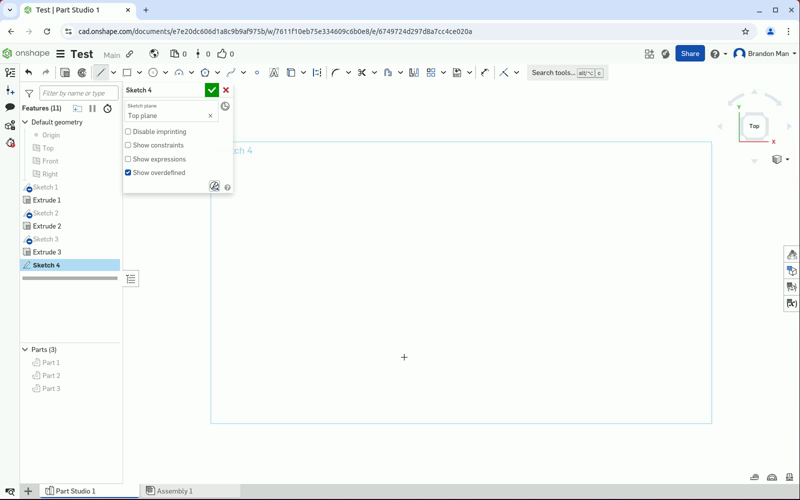
click(404, 356)
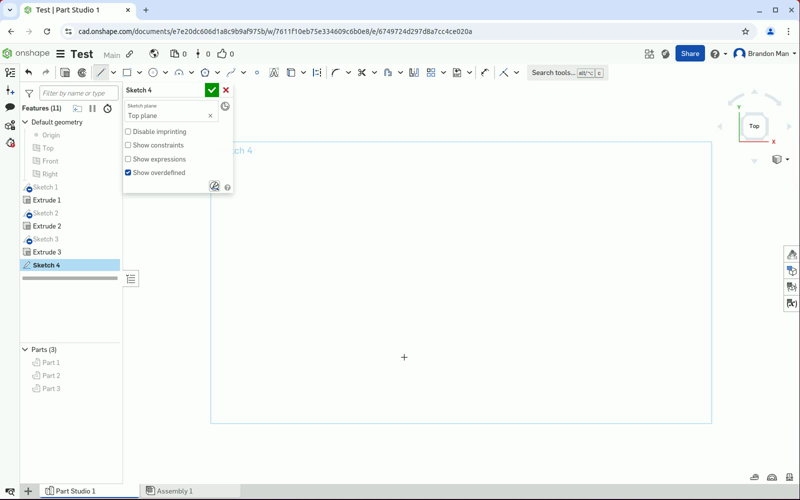
key_up(shift)
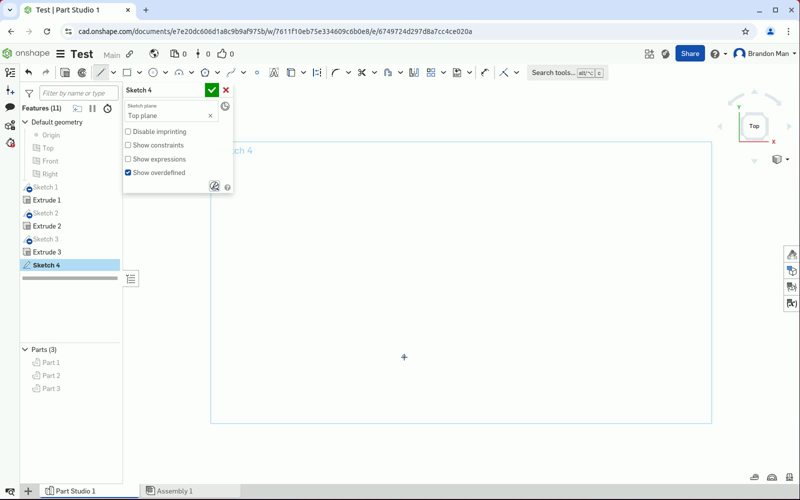
key_down(shift)
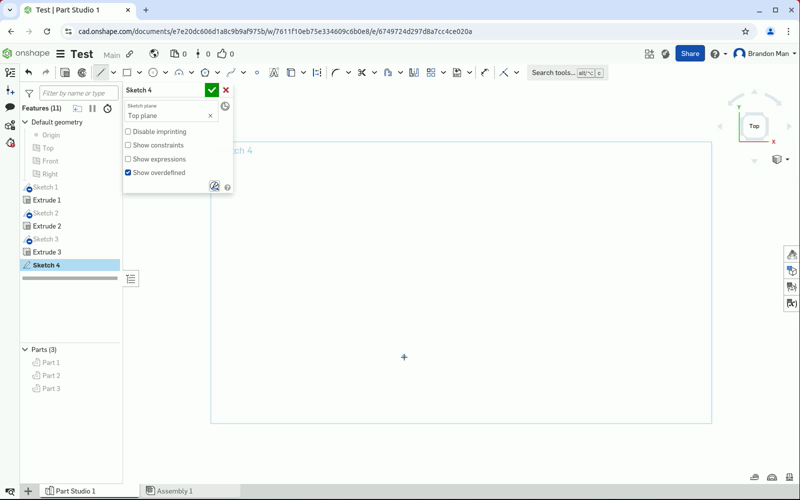
mouse_move(434, 356)
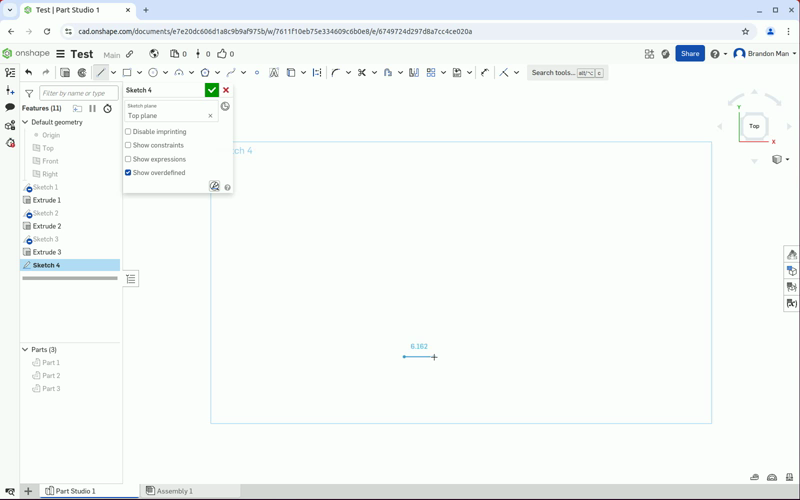
mouse_move(441, 356)
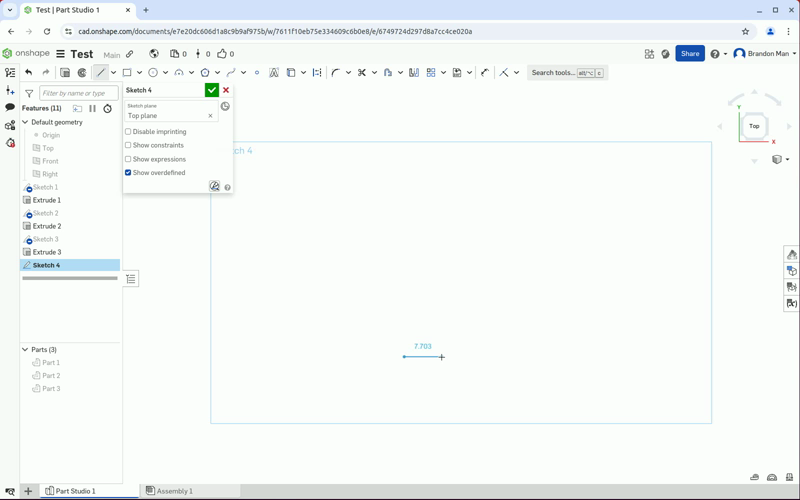
click(441, 356)
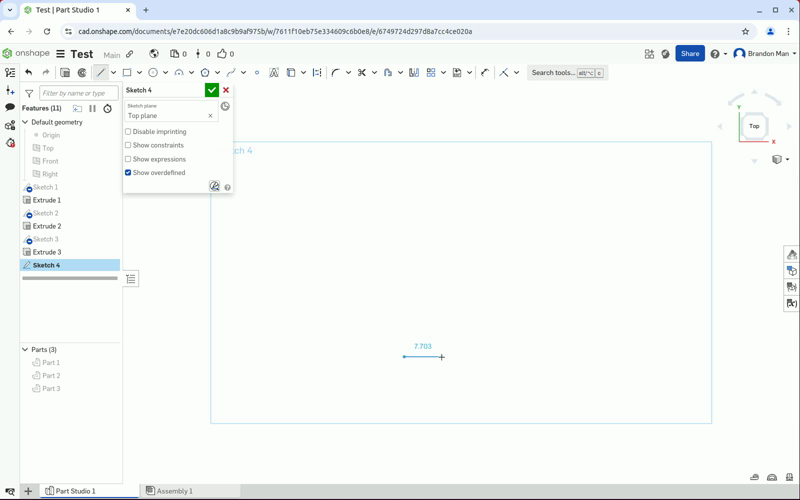
key_up(shift)
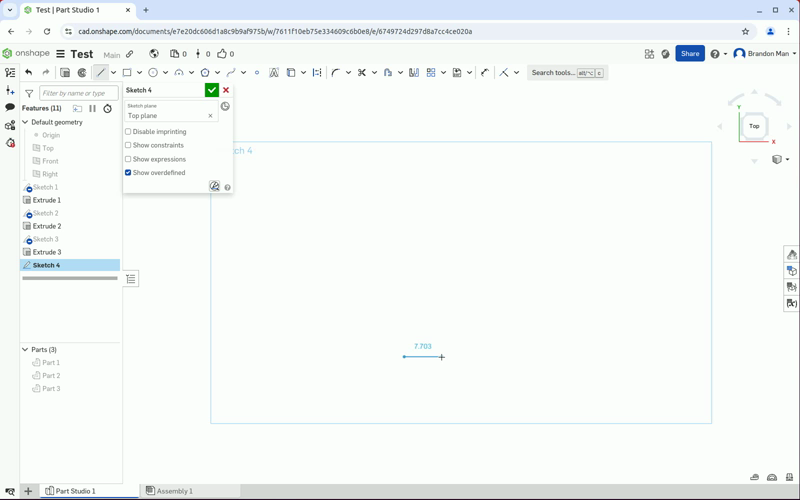
key_down(shift)
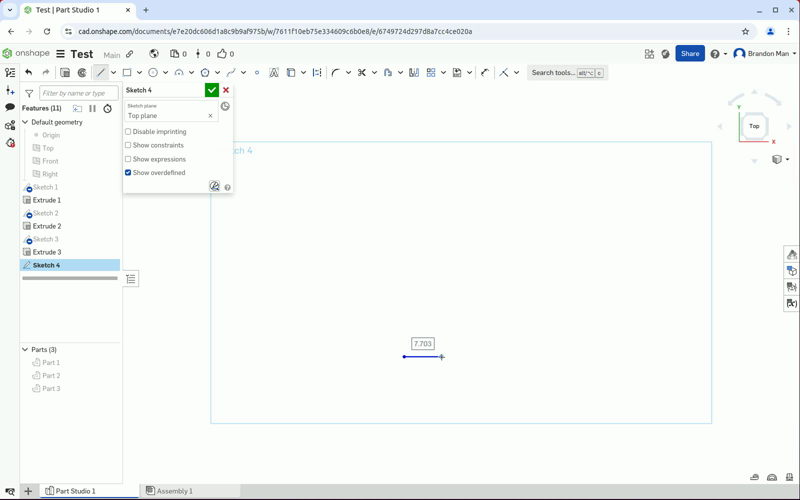
mouse_move(471, 356)
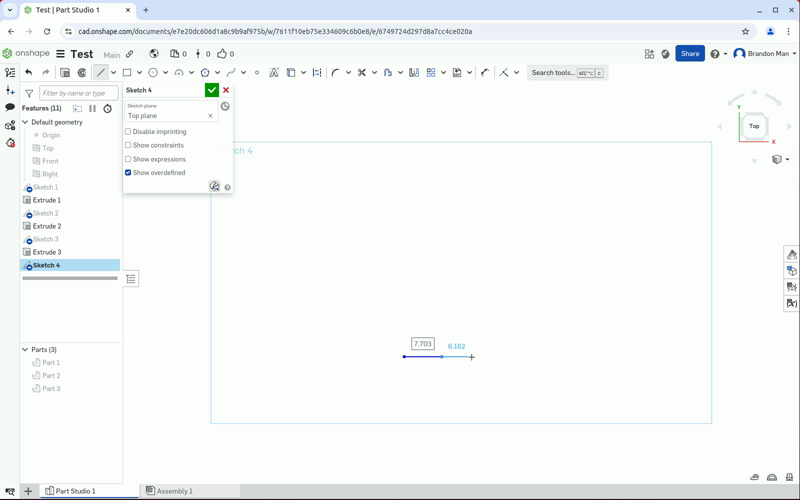
mouse_move(478, 356)
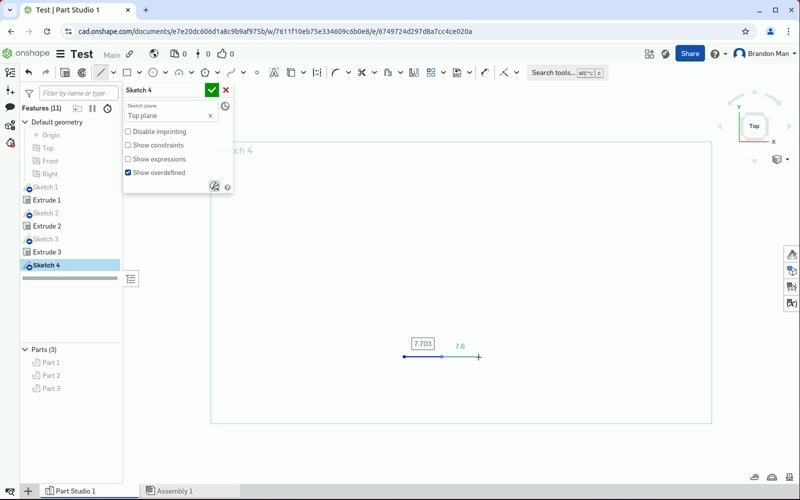
click(478, 356)
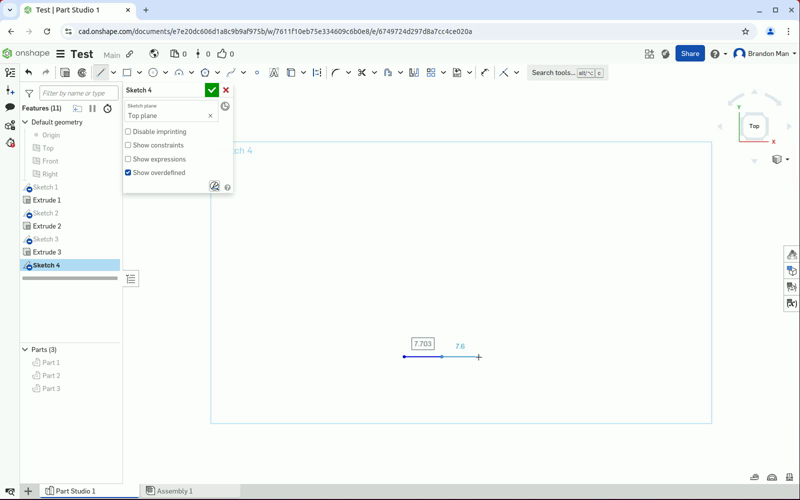
key_up(shift)
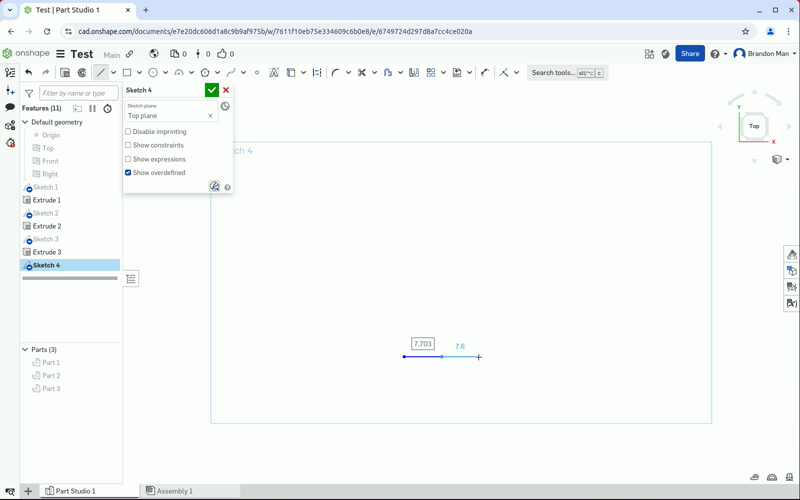
key_down(shift)
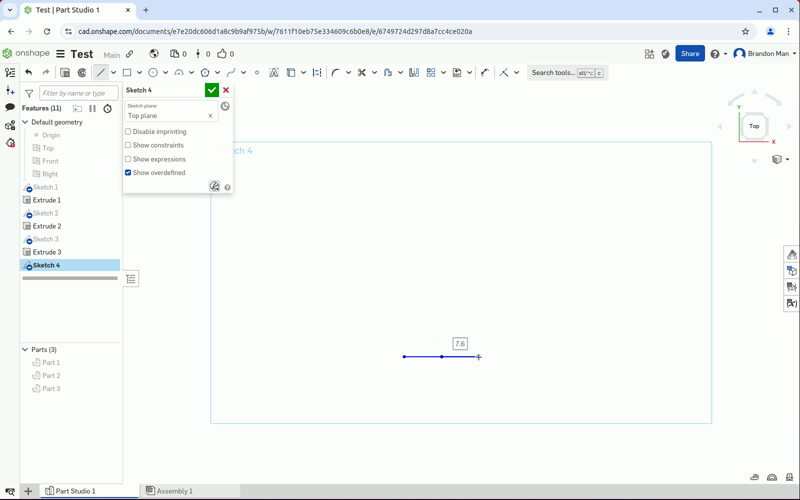
mouse_move(508, 356)
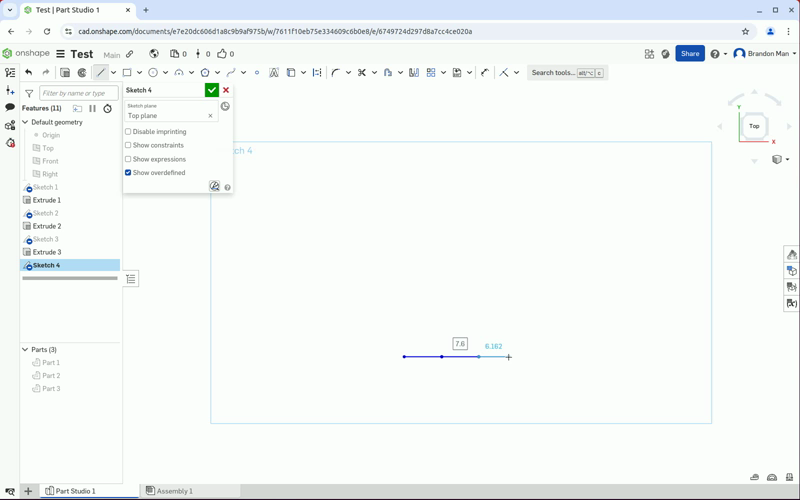
mouse_move(516, 356)
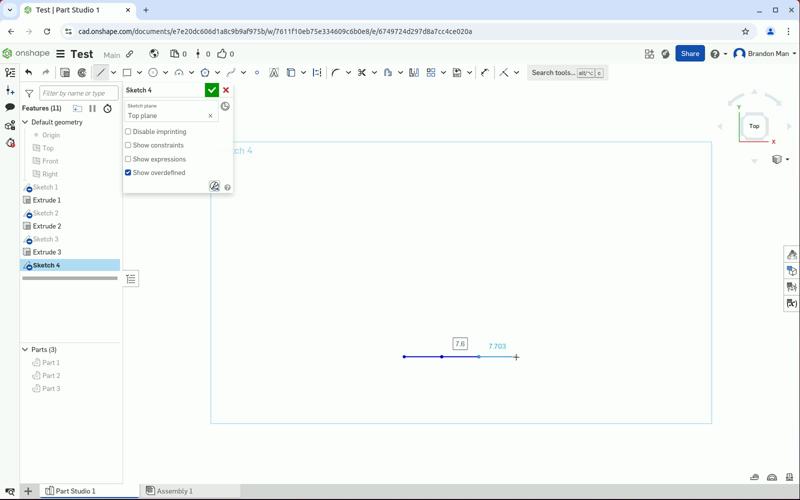
click(516, 356)
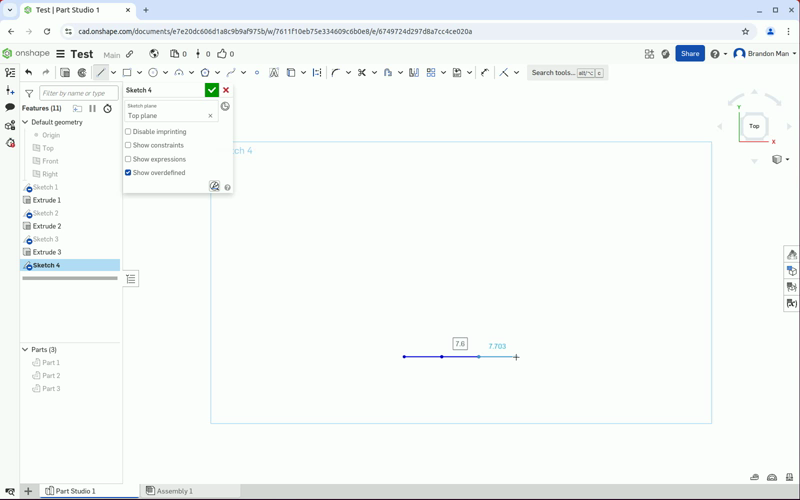
key_up(shift)
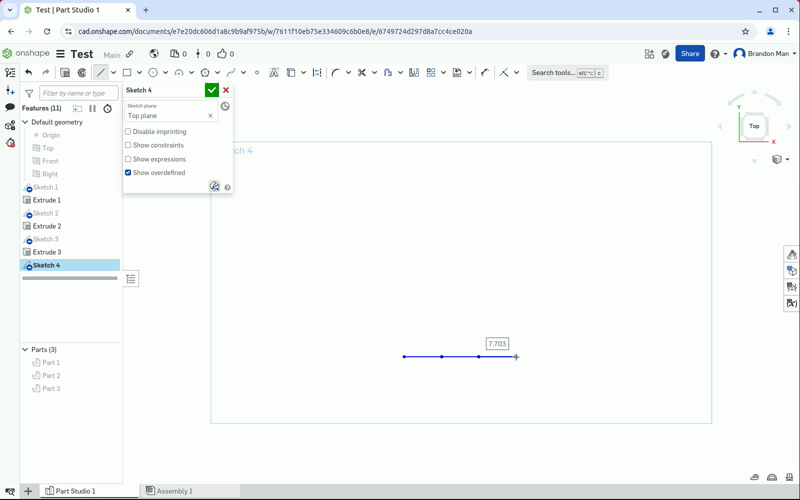
key_down(shift)
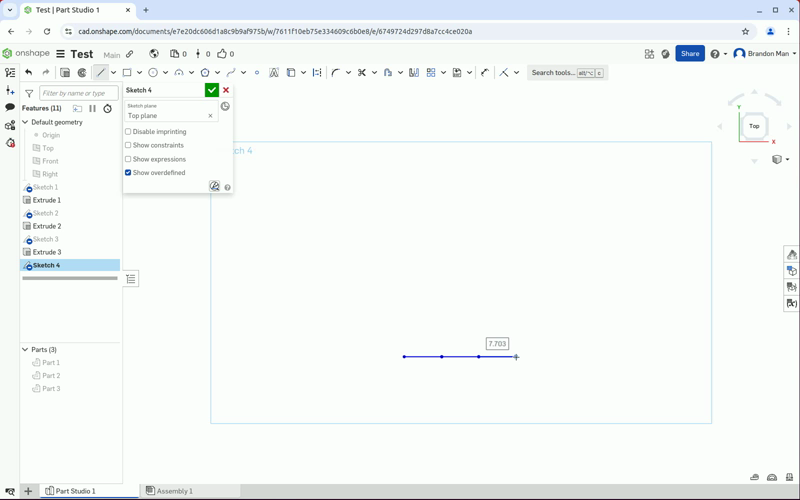
mouse_move(546, 356)
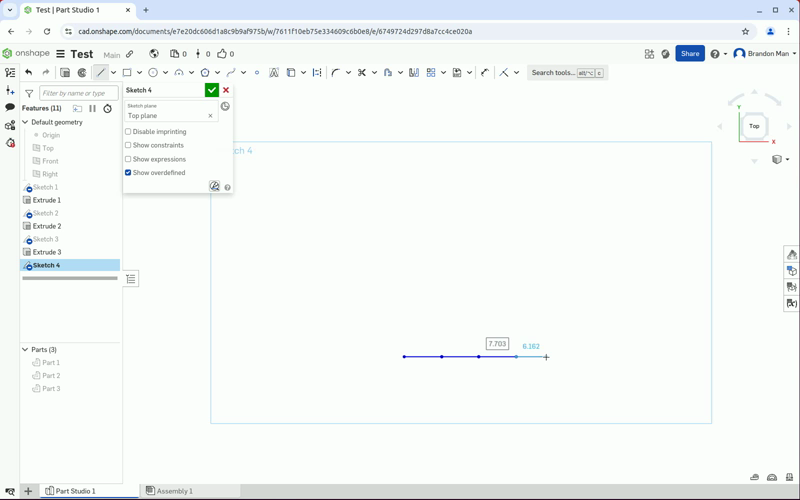
mouse_move(516, 300)
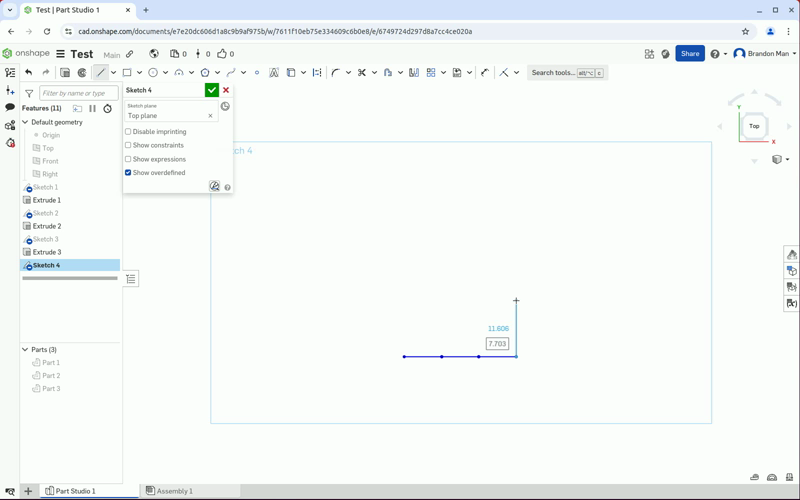
click(516, 300)
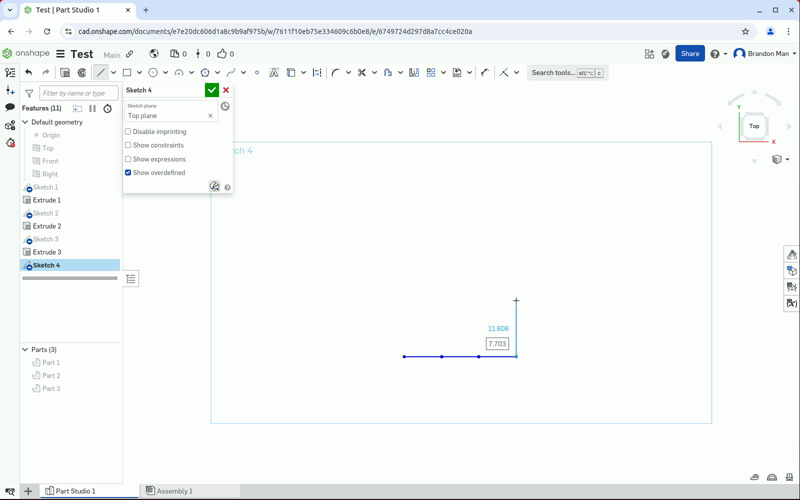
key_up(shift)
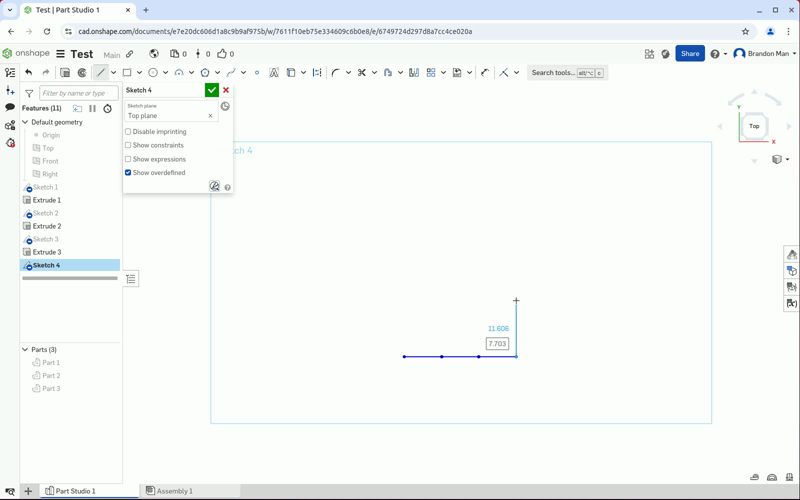
key_down(shift)
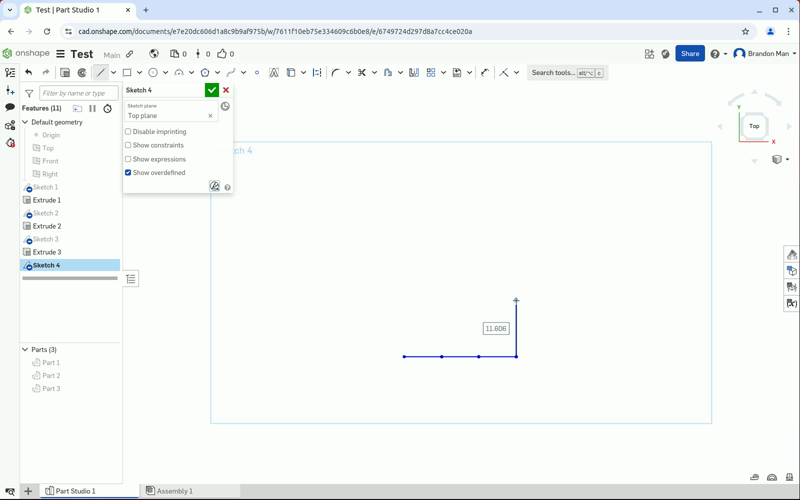
mouse_move(546, 300)
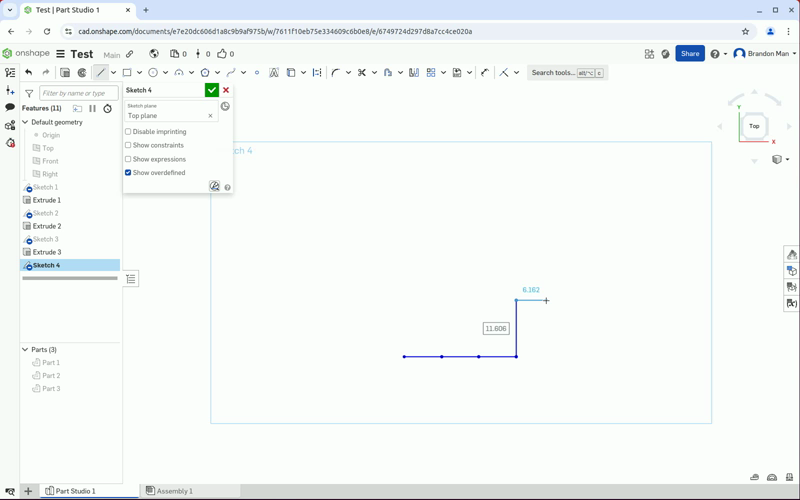
mouse_move(516, 245)
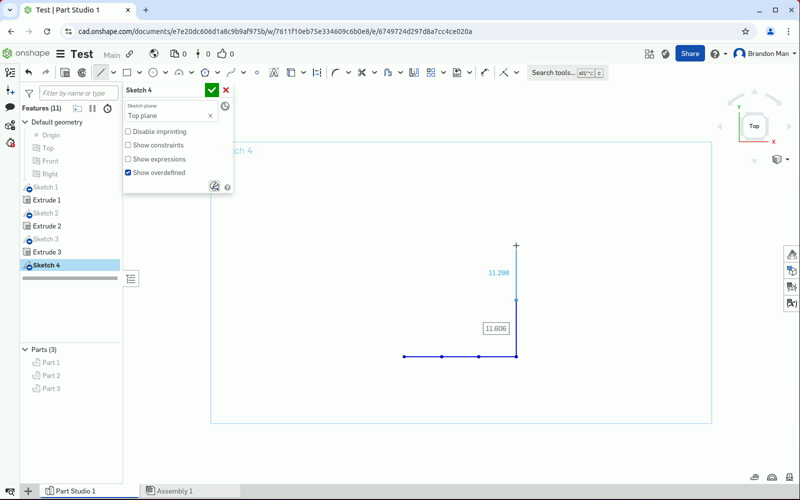
click(516, 245)
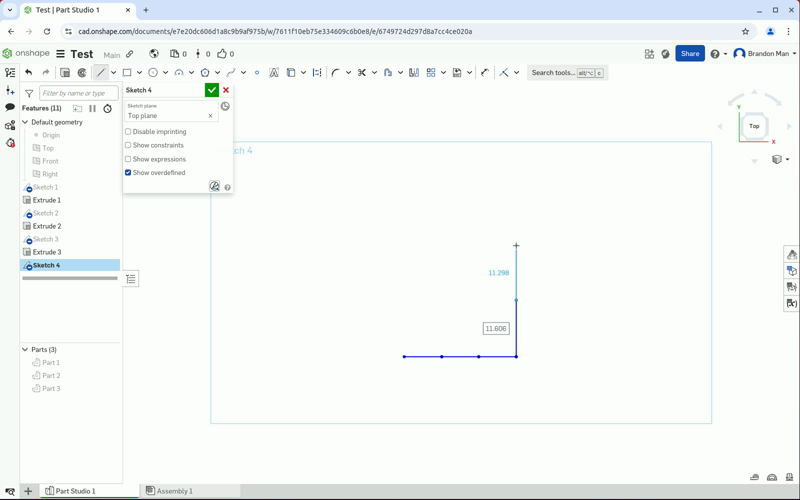
key_up(shift)
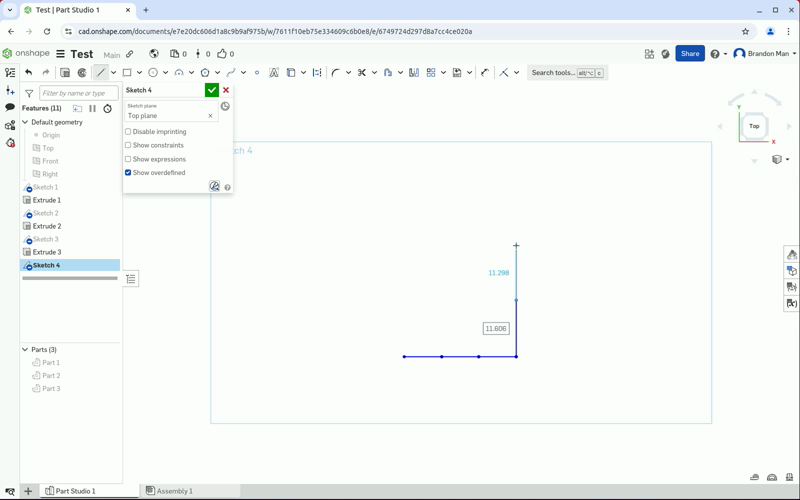
key_down(shift)
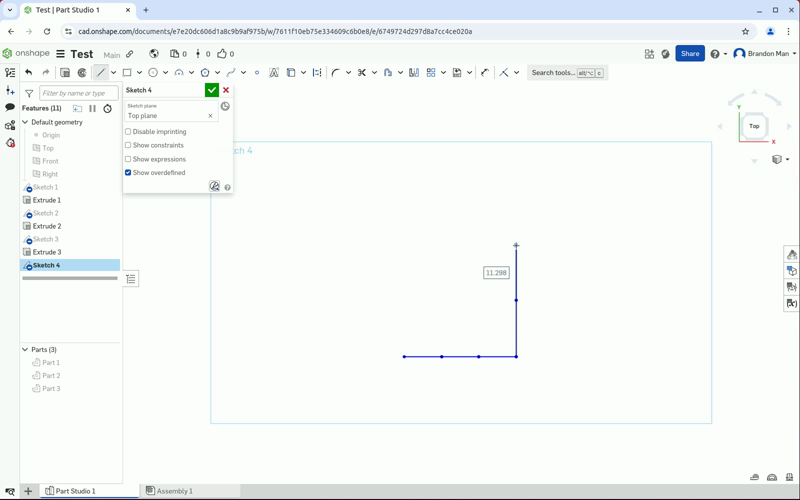
mouse_move(546, 245)
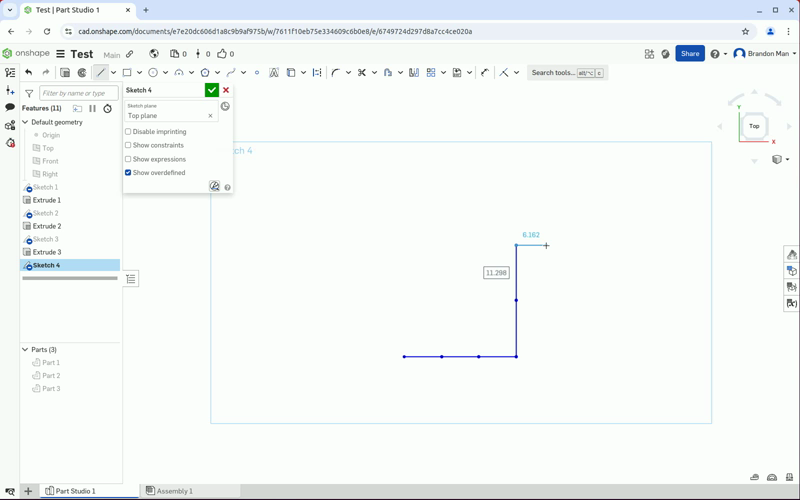
mouse_move(516, 188)
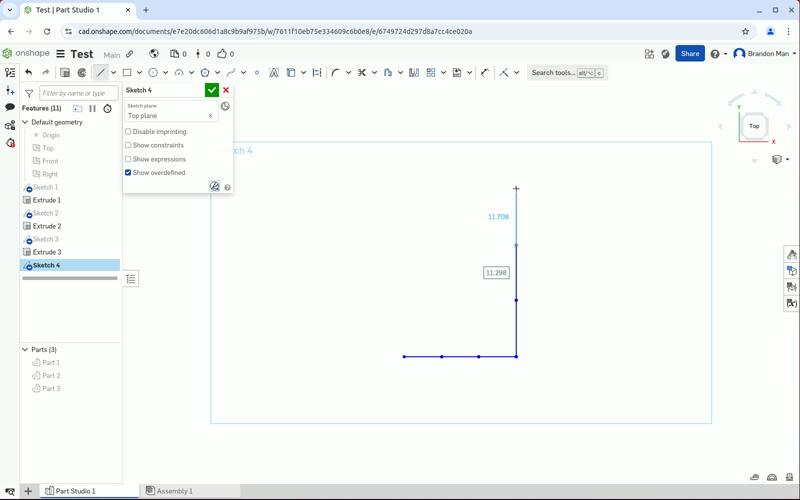
click(516, 188)
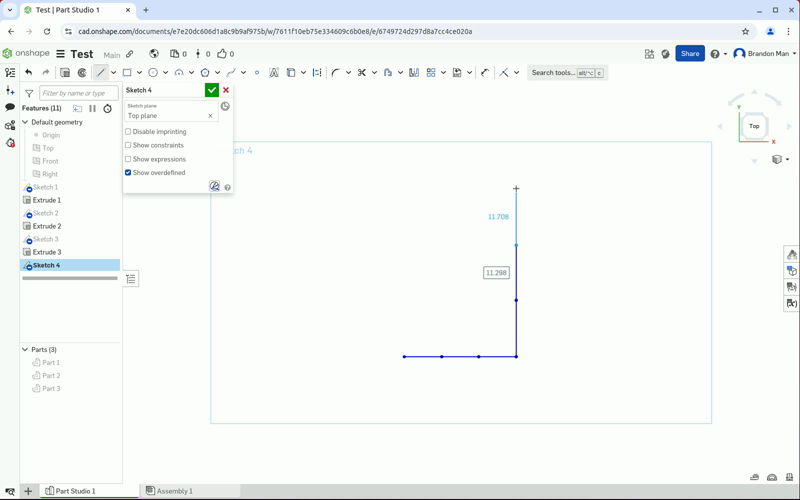
key_up(shift)
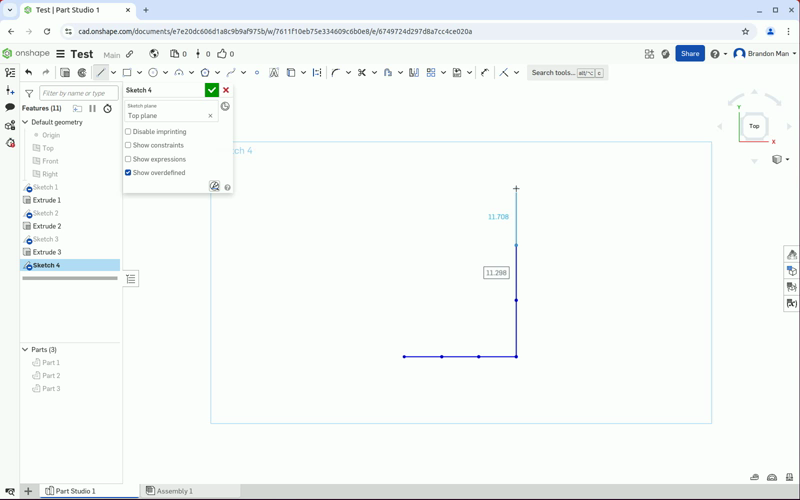
key_down(shift)
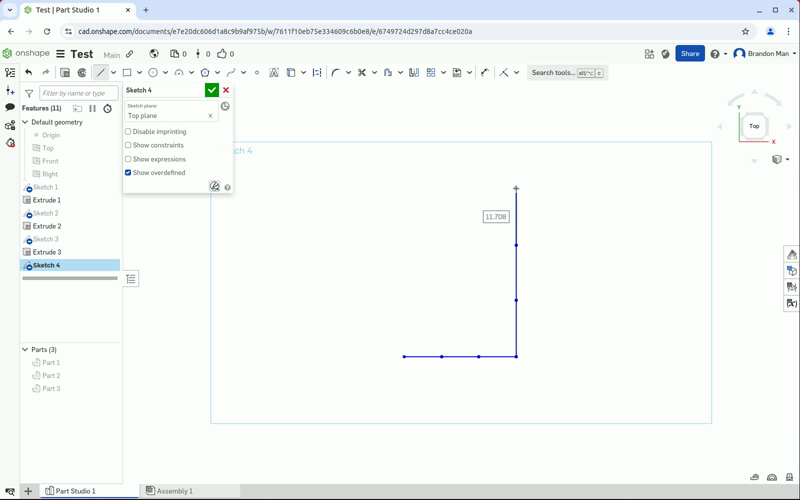
mouse_move(404, 188)
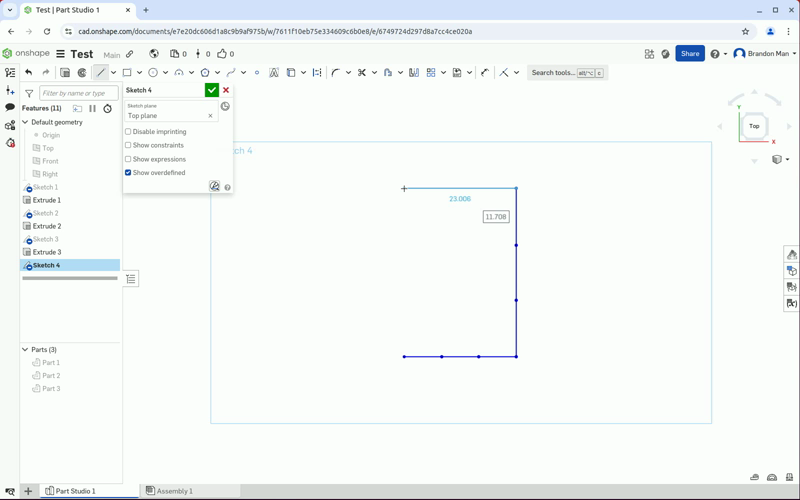
click(404, 188)
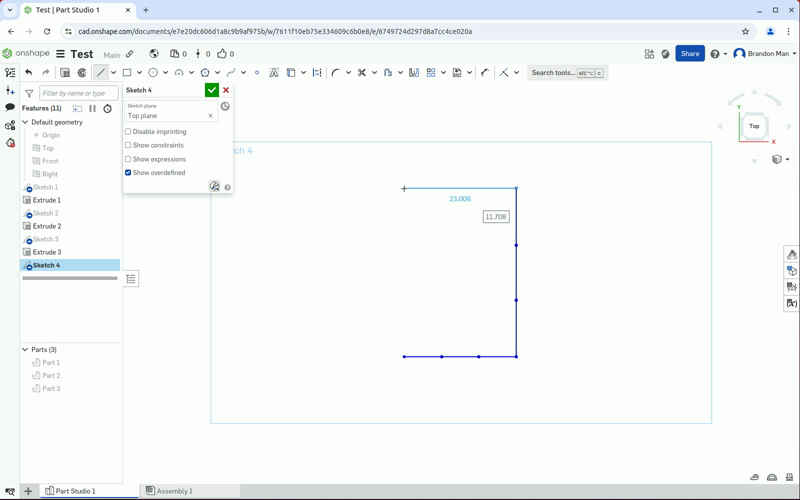
key_up(shift)
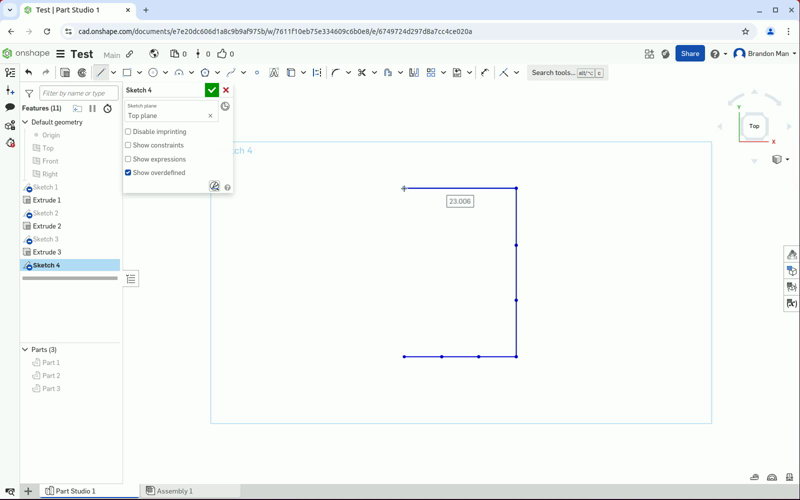
key_down(shift)
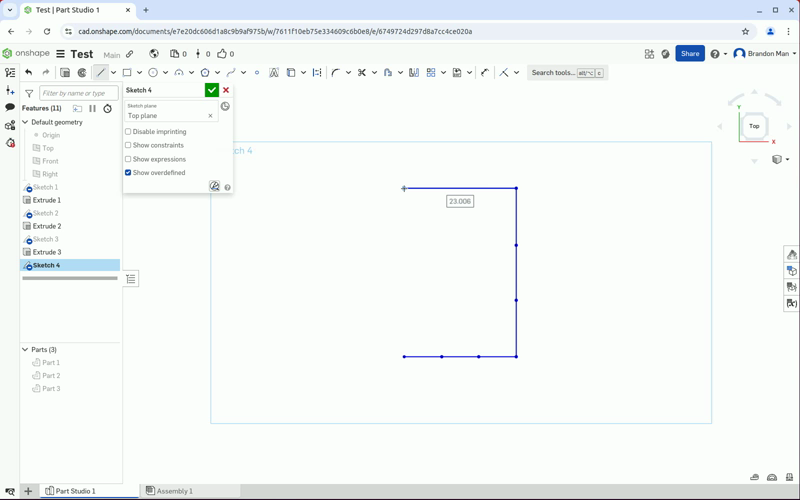
mouse_move(434, 188)
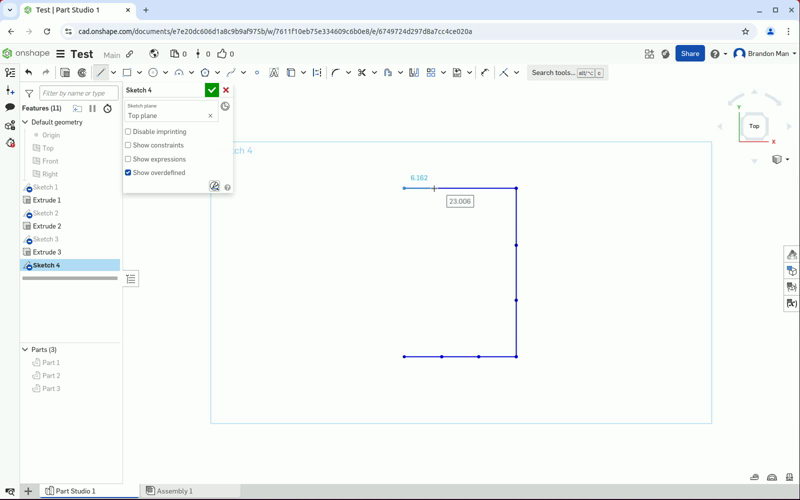
mouse_move(404, 245)
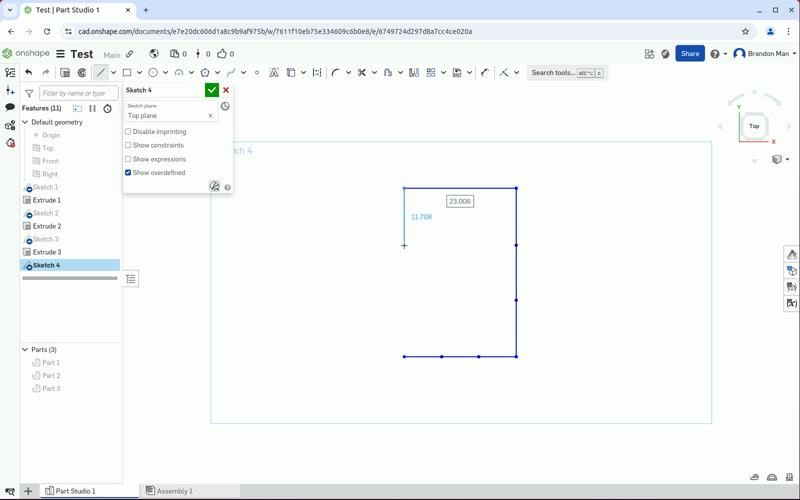
click(404, 245)
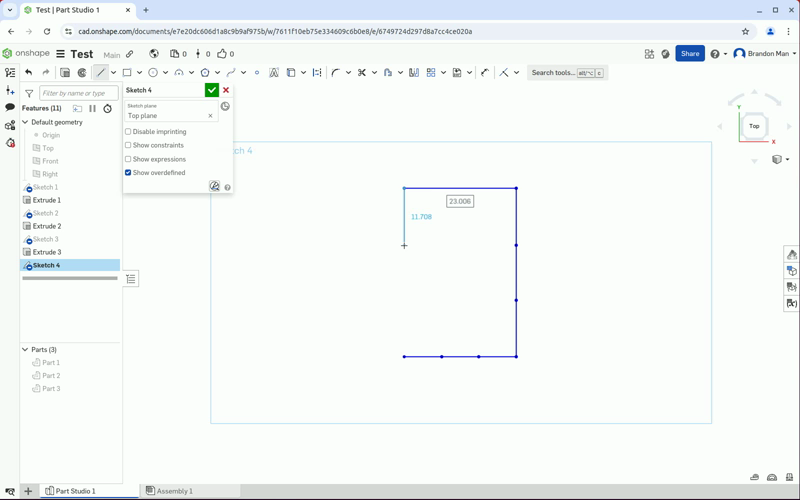
key_up(shift)
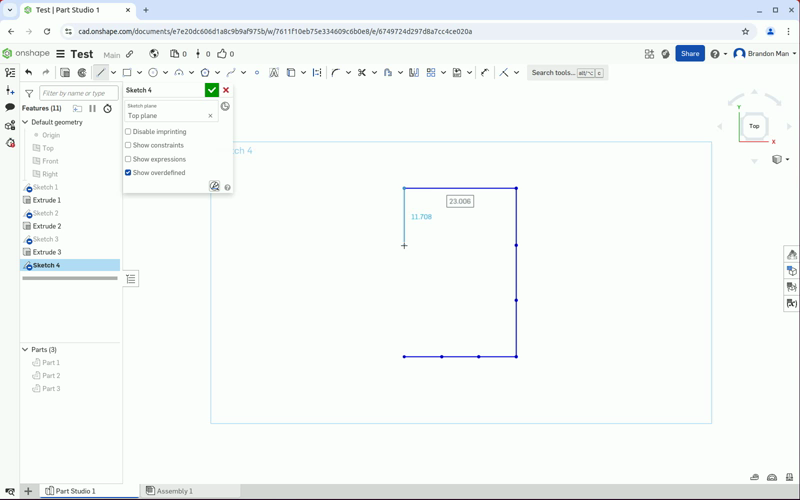
key_down(shift)
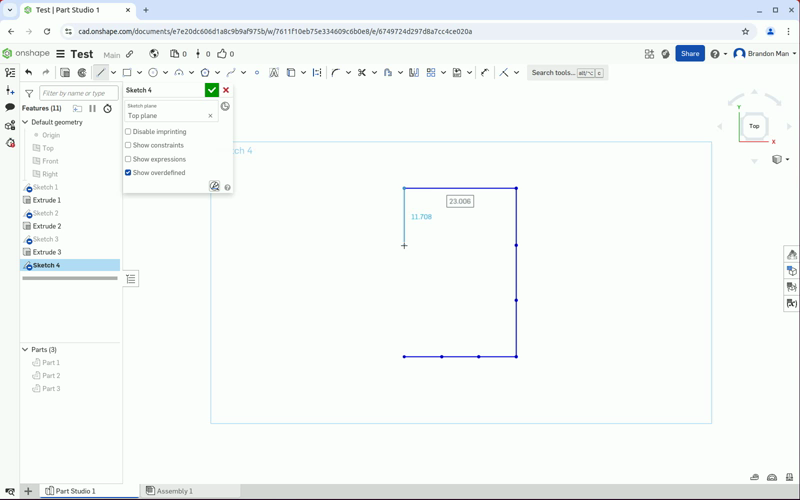
mouse_move(434, 245)
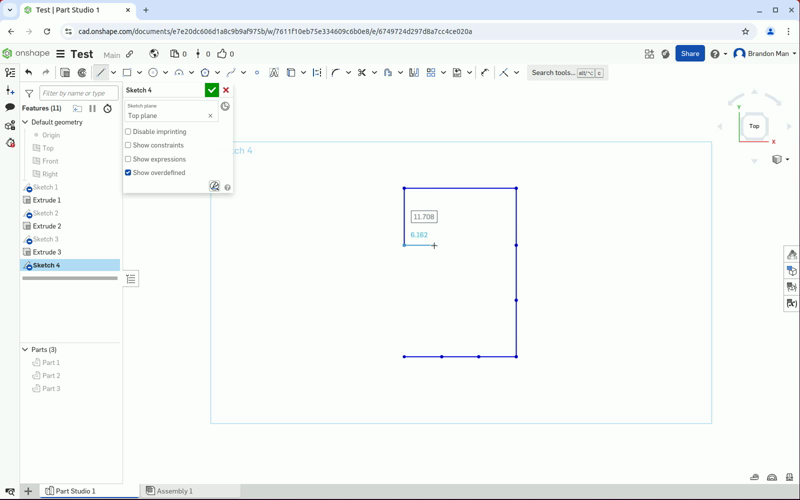
mouse_move(404, 300)
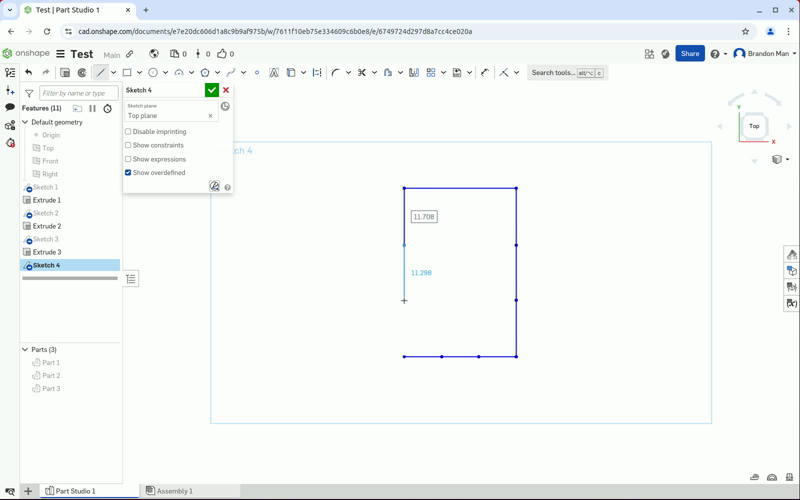
click(404, 300)
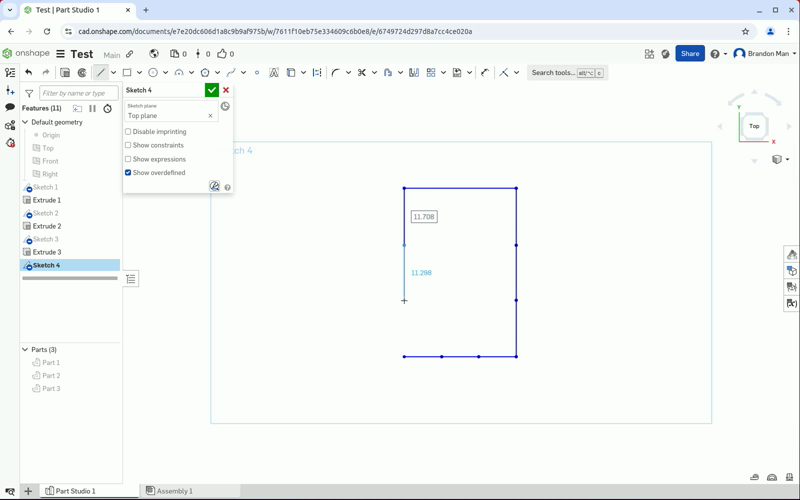
key_up(shift)
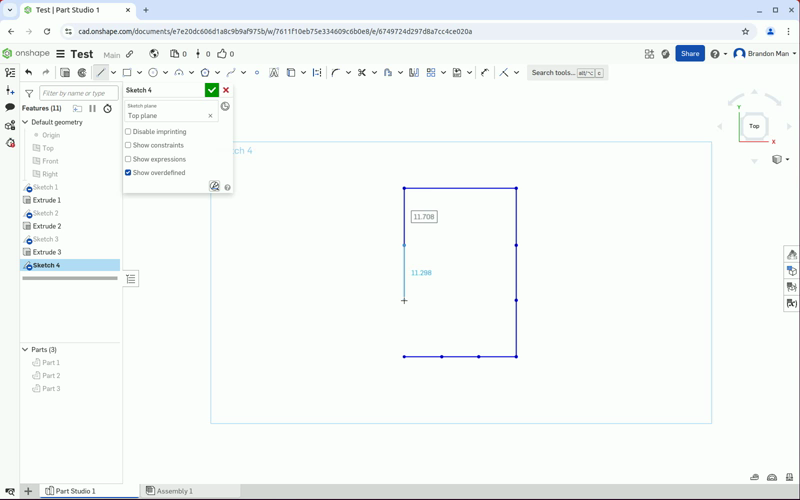
mouse_move(434, 300)
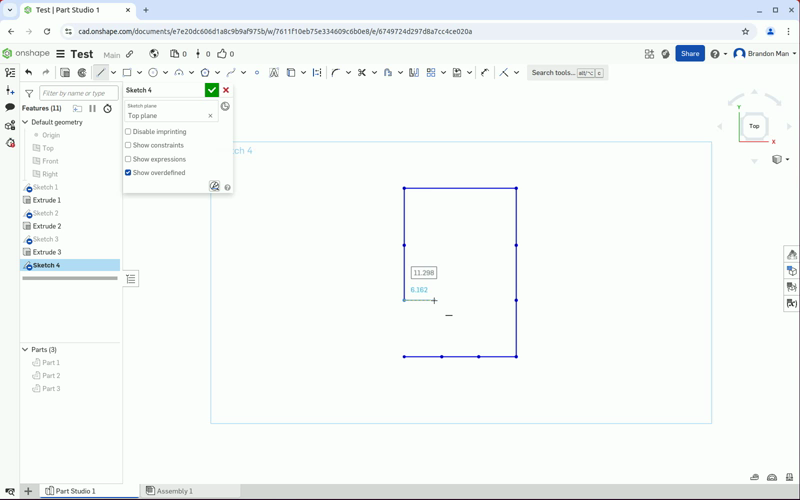
key_down(shift)
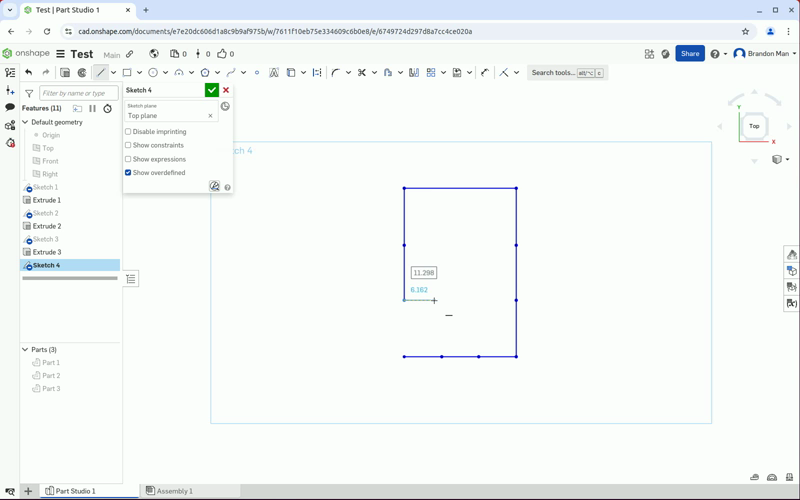
mouse_move(404, 356)
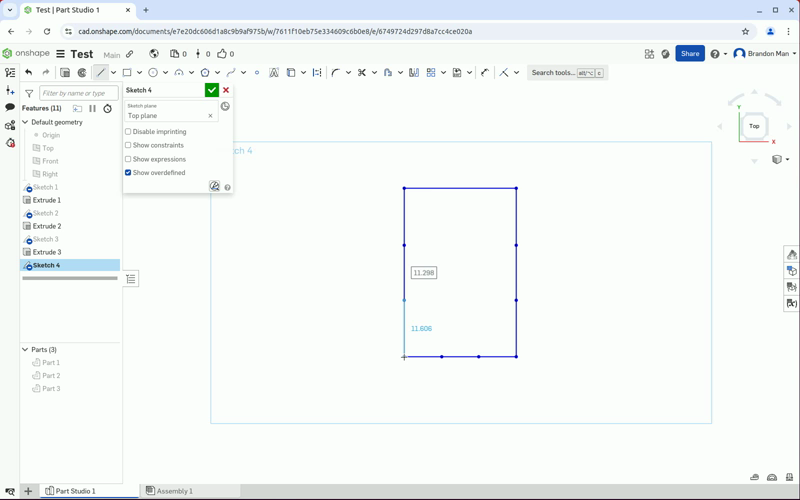
key_up(shift)
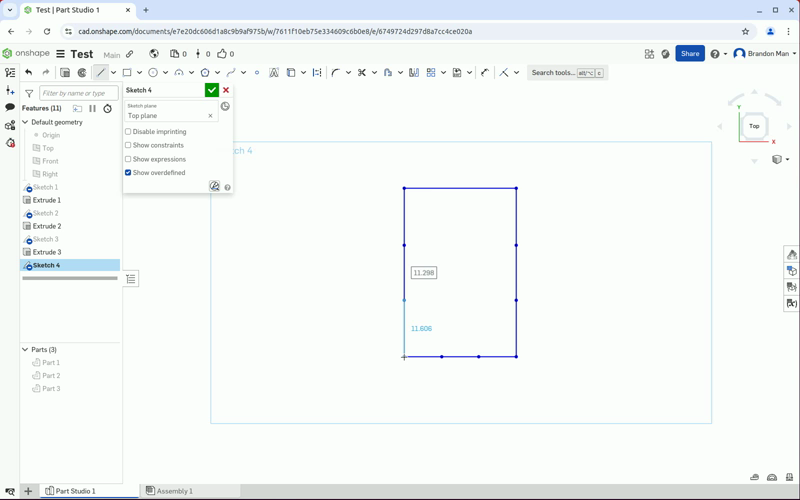
click(404, 356)
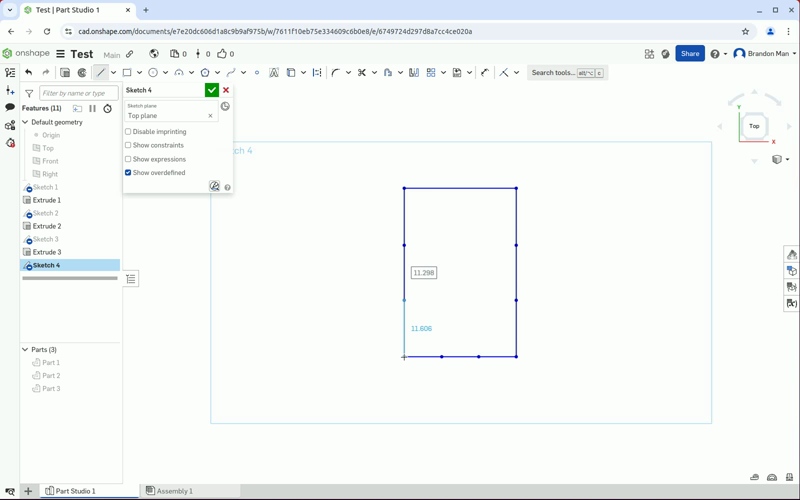
key(esc)
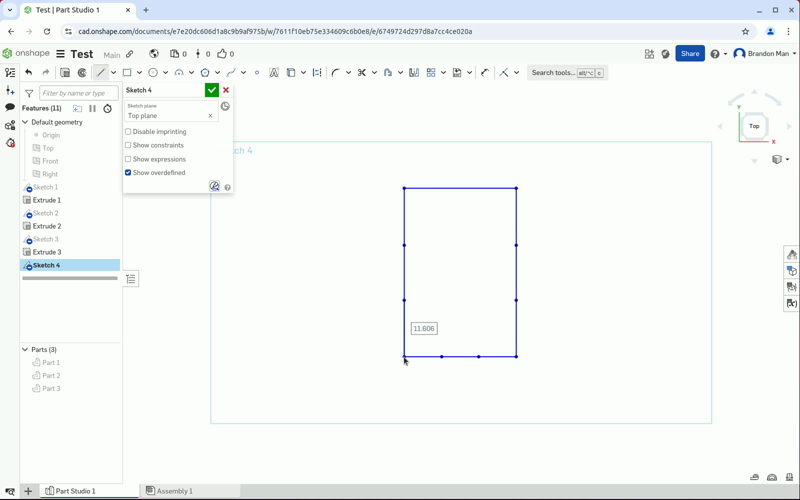
mouse_move(437, 236)
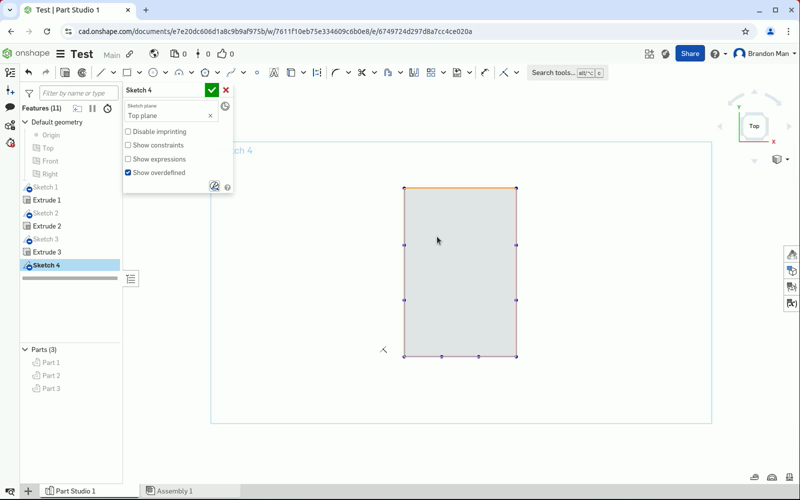
click(437, 236)
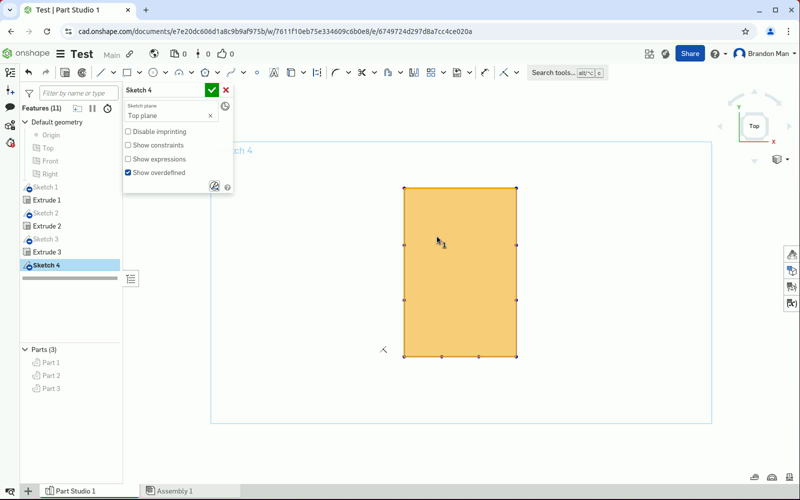
mouse_move(73, 352)
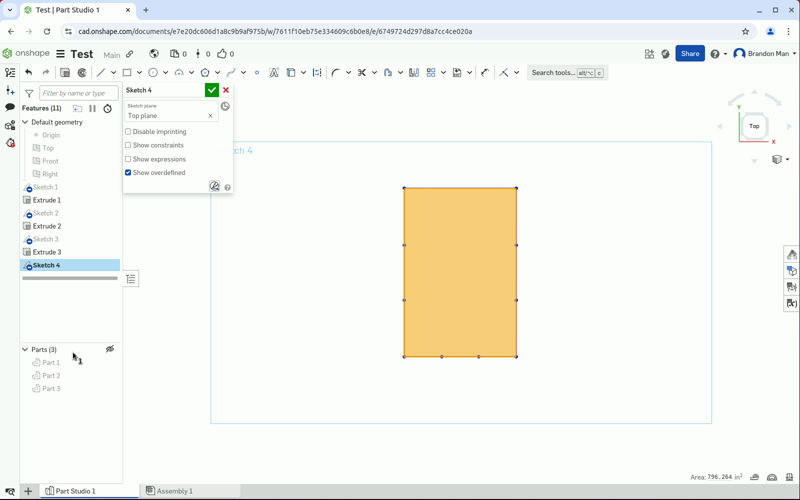
key(shift+y)
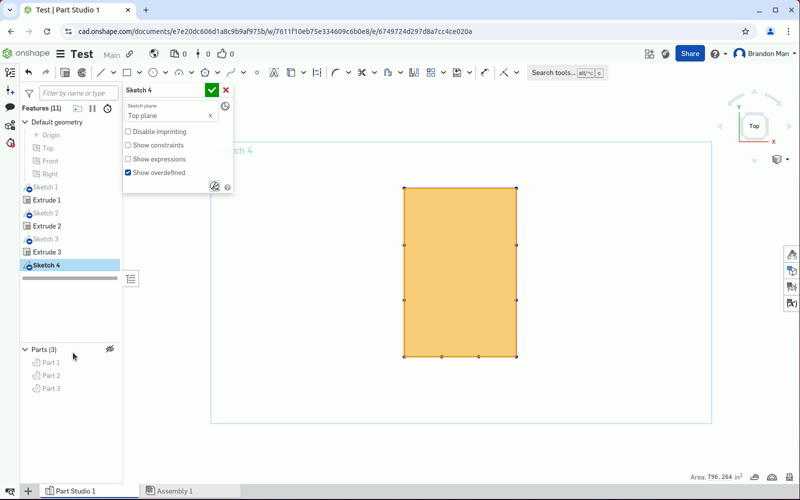
key(shift+e)
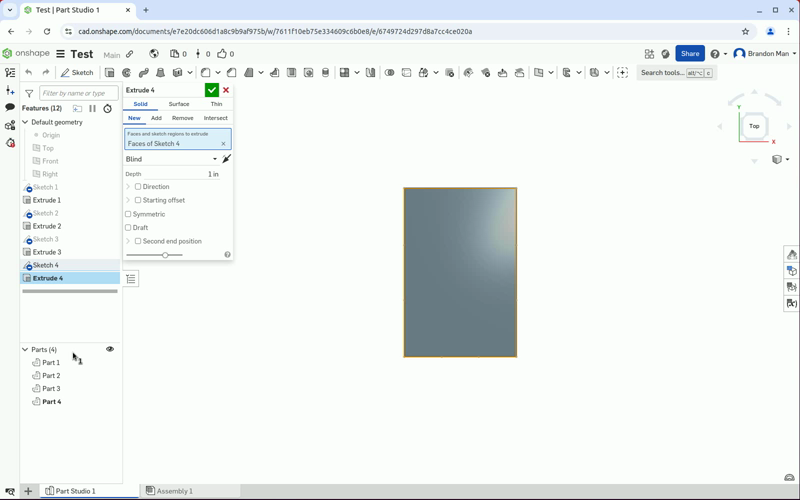
mouse_move(143, 106)
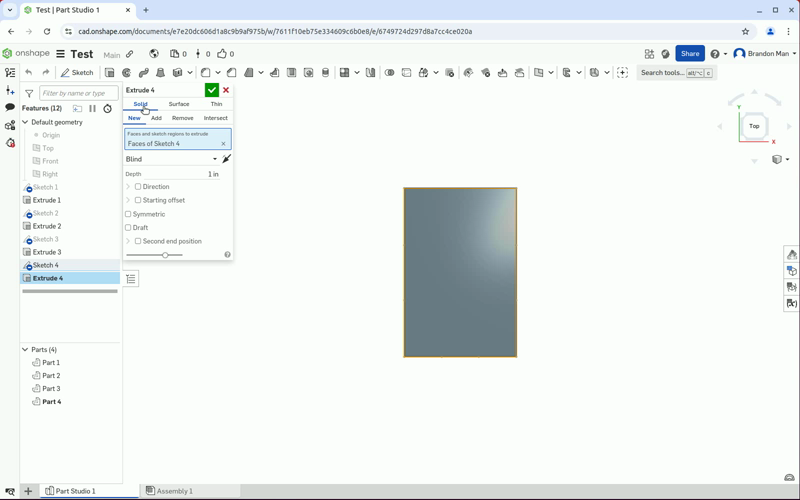
click(143, 106)
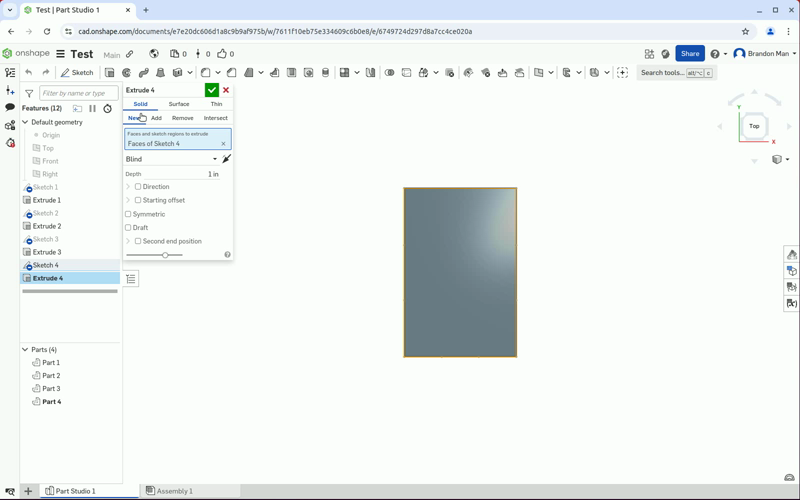
mouse_move(137, 120)
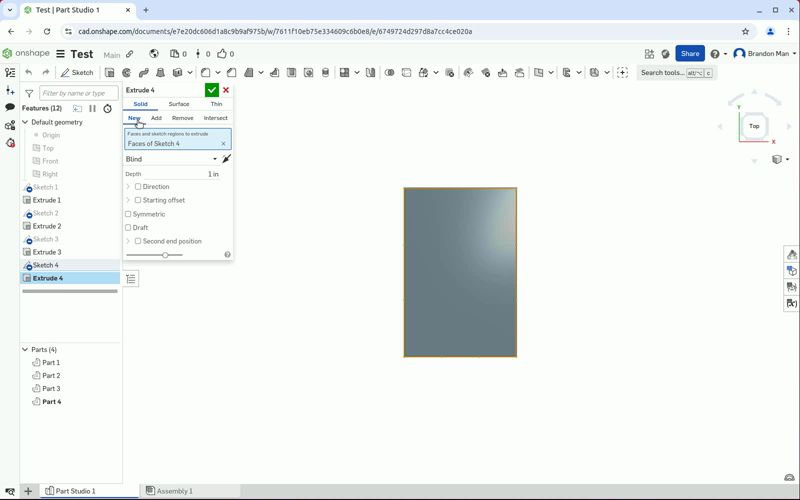
click(137, 120)
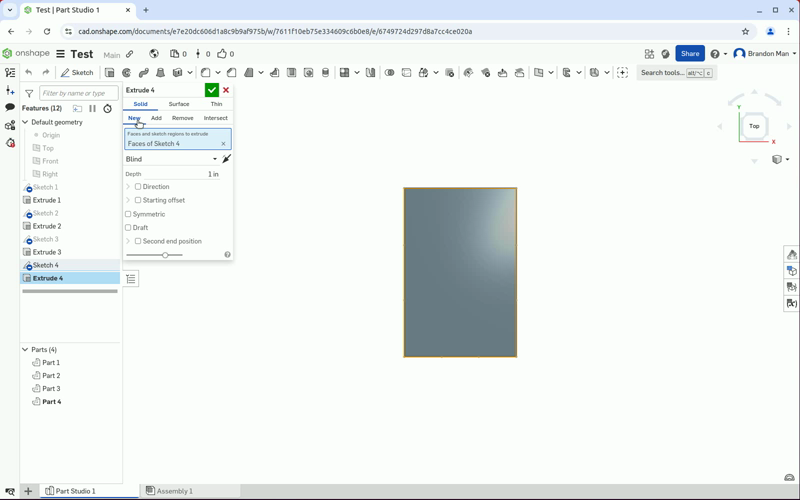
key(tab, 4)
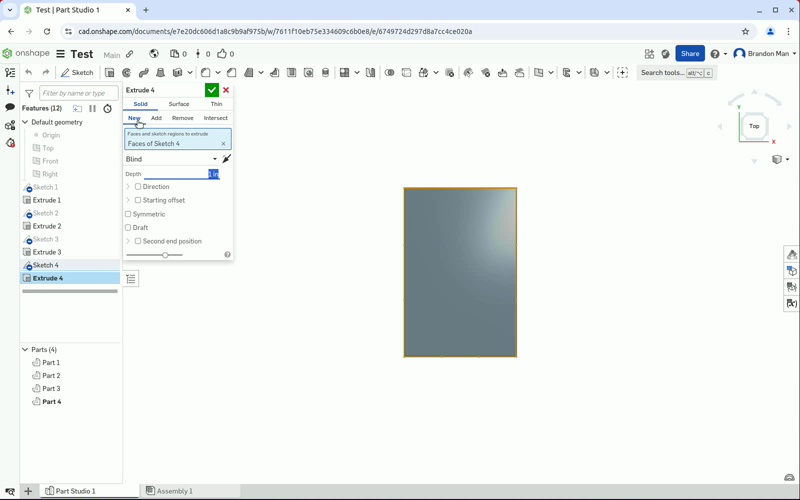
text(23.108)
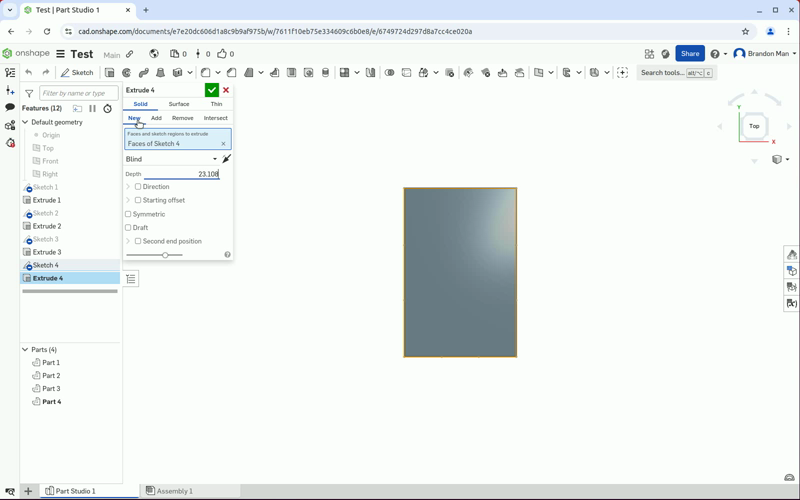
key(enter)
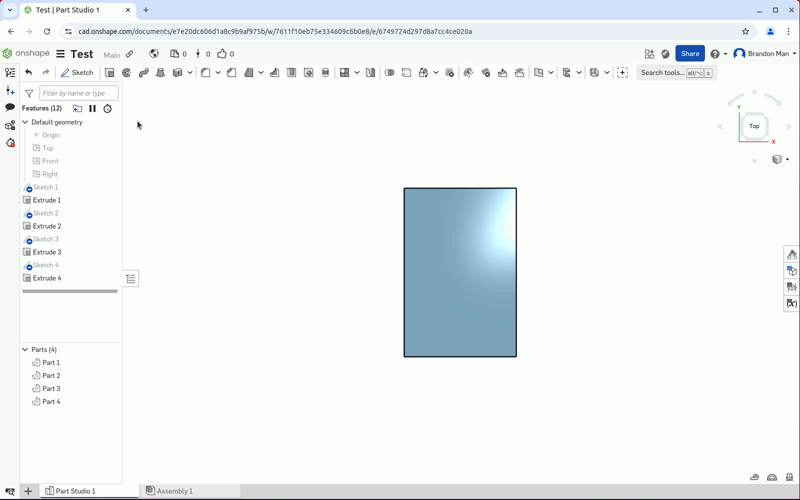
key(shift+h)
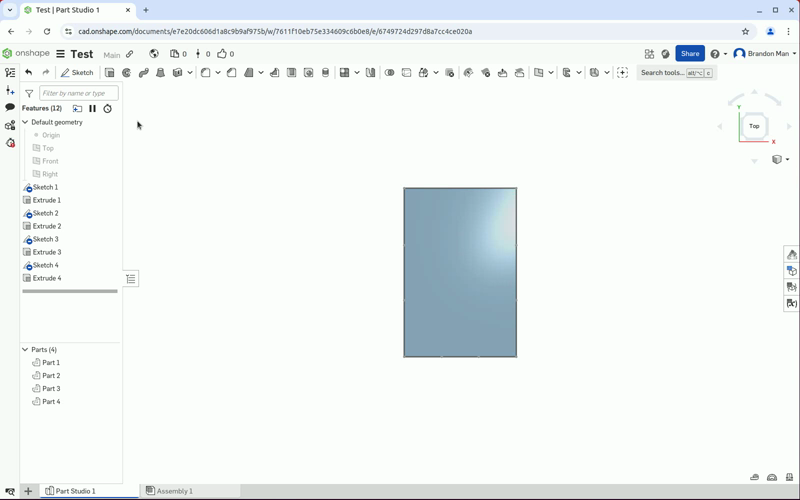
key(shift+h)
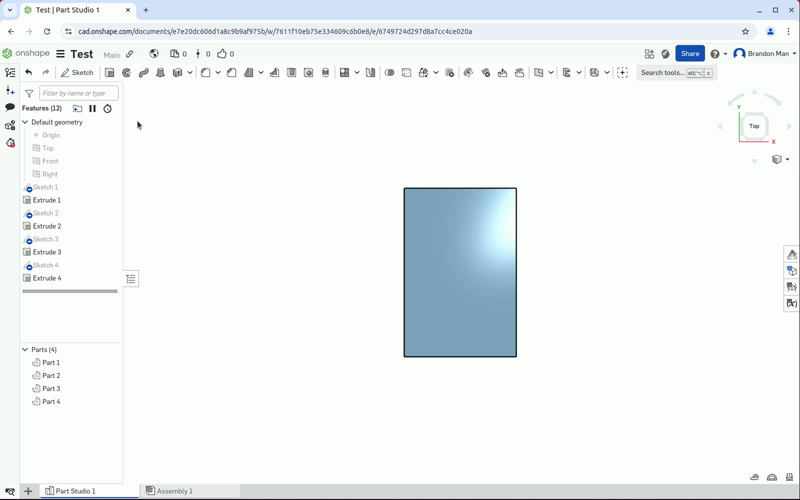
mouse_move(73, 189)
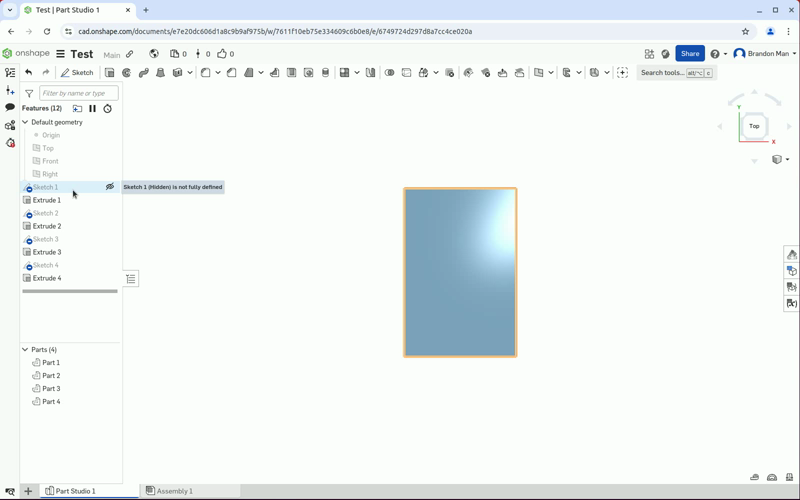
click(73, 189)
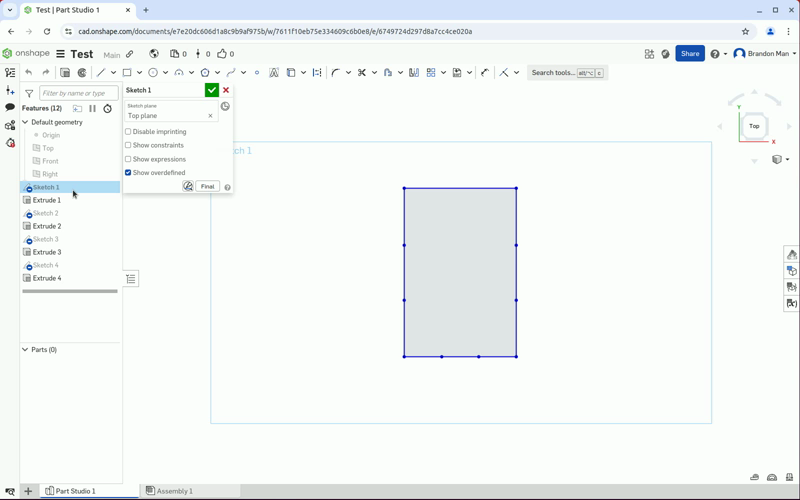
mouse_move(229, 92)
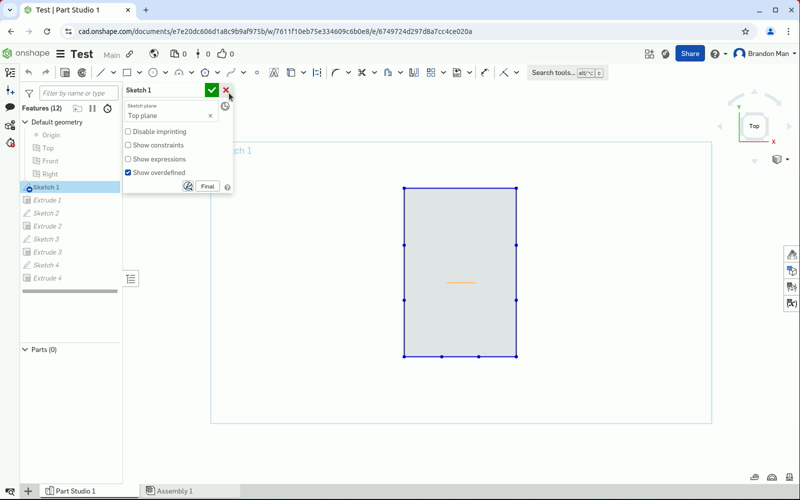
click(229, 92)
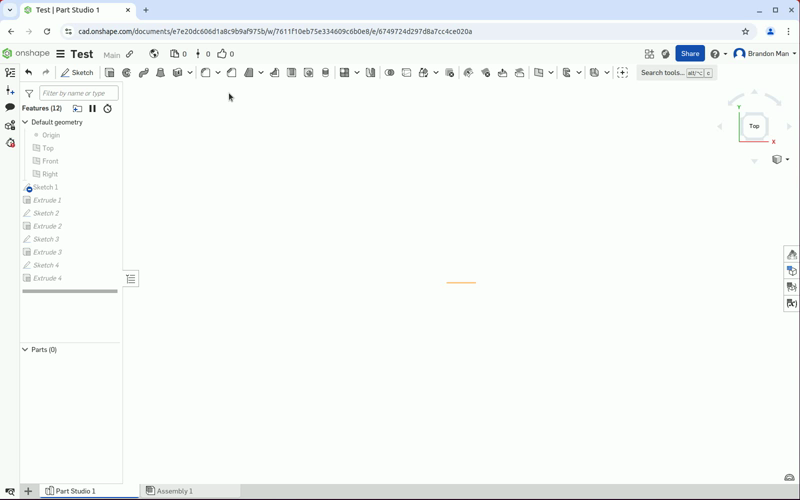
mouse_move(541, 75)
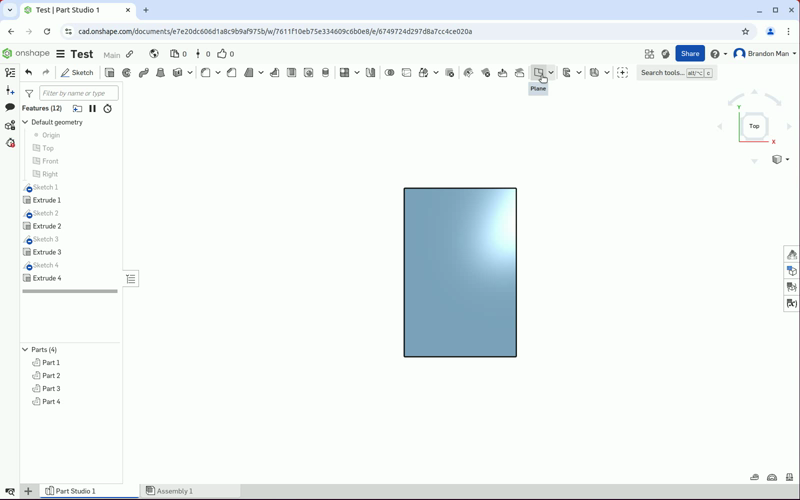
click(541, 75)
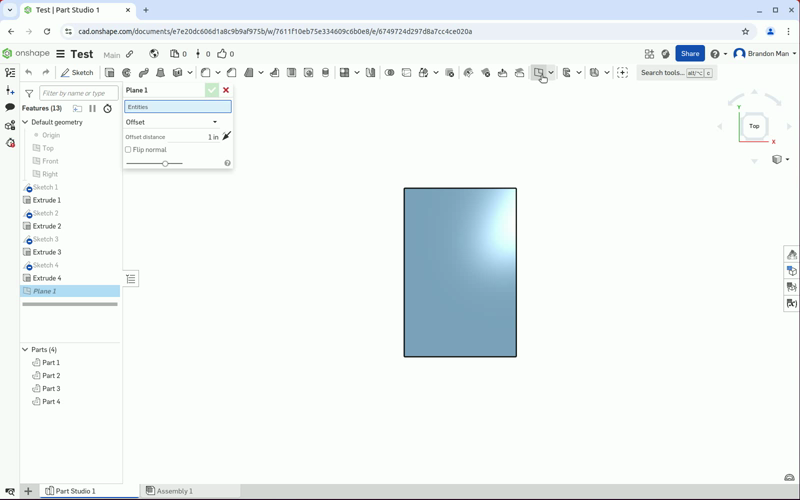
mouse_move(73, 150)
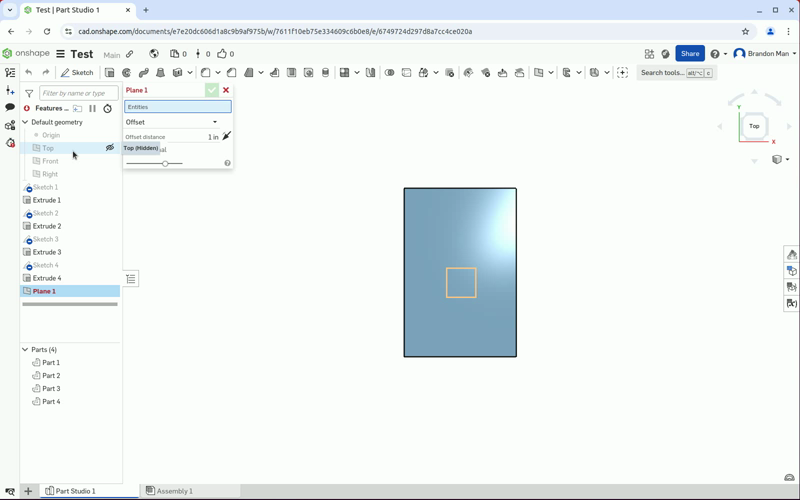
click(73, 150)
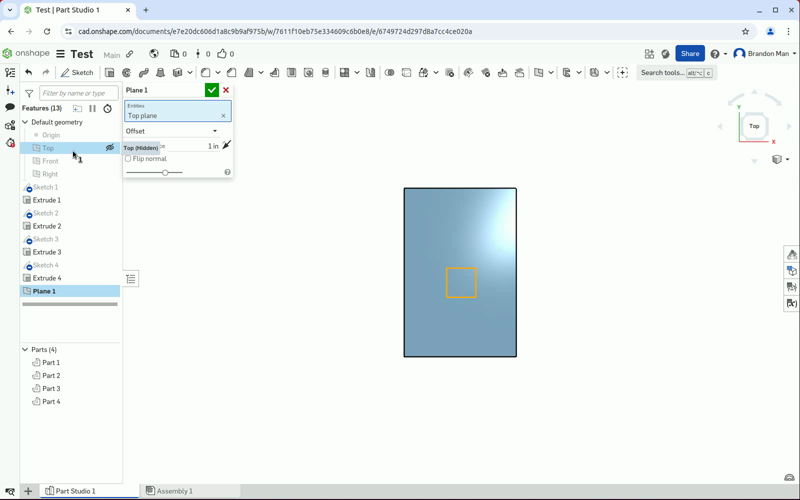
key(tab, 2)
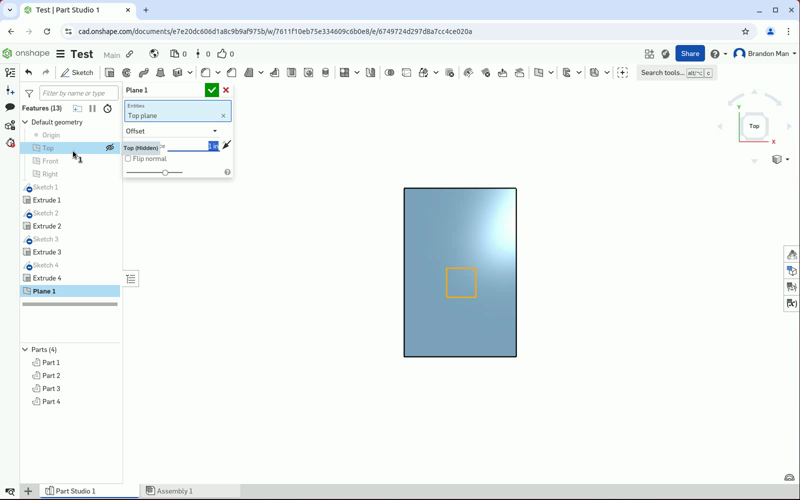
text(23.108)
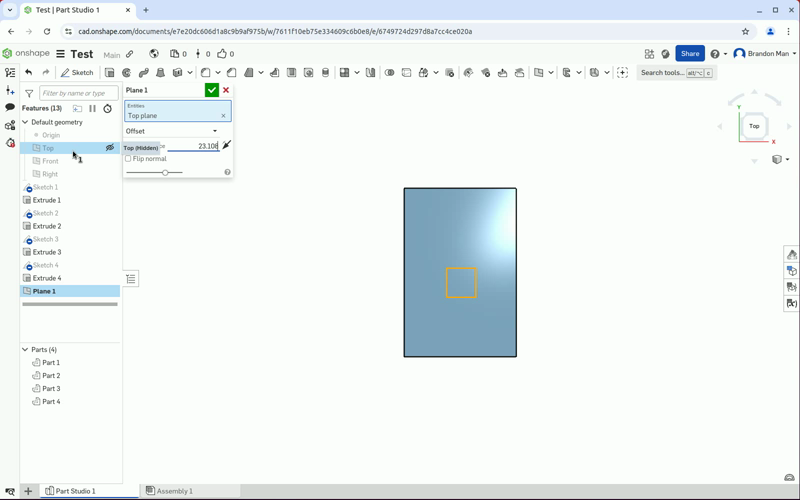
key(enter, 2)
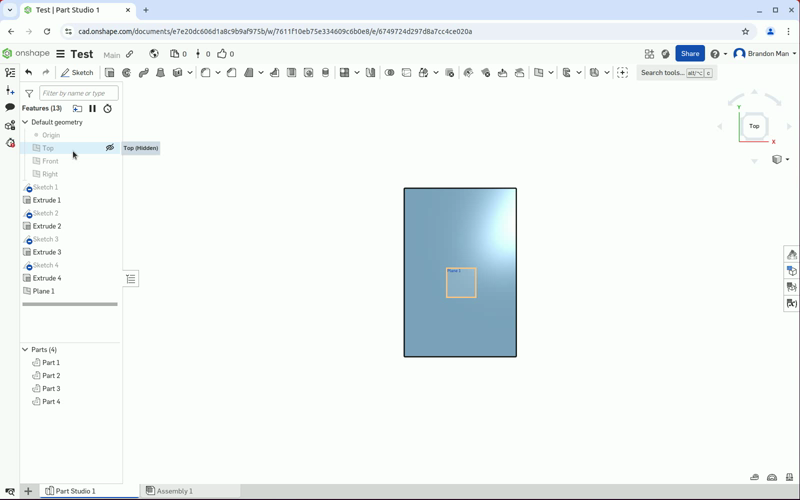
key(shift+s)
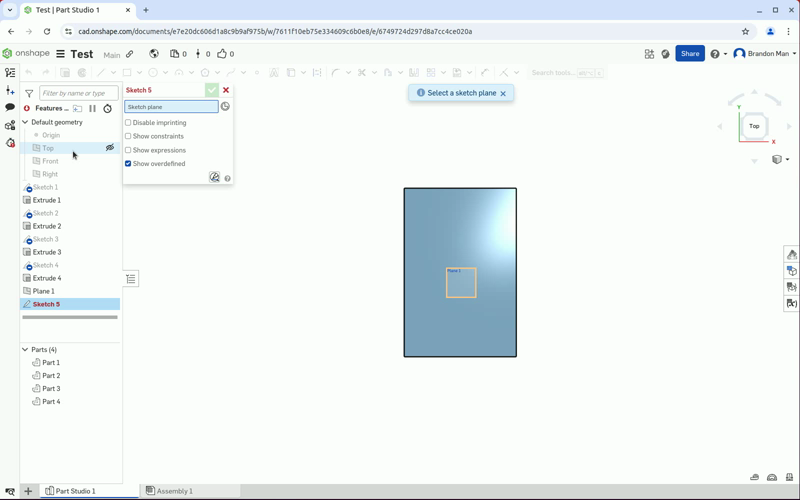
mouse_move(73, 293)
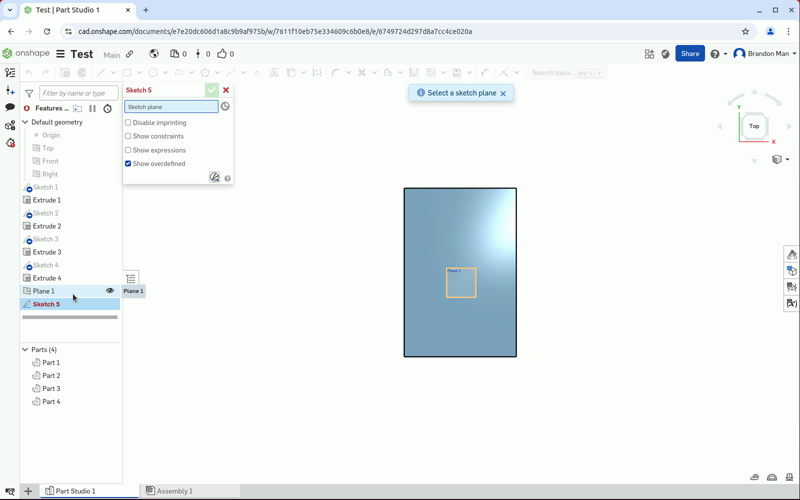
click(73, 293)
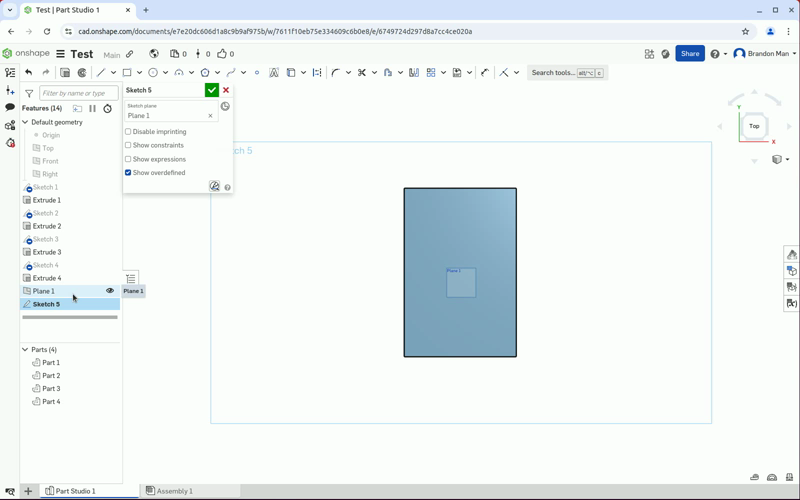
mouse_move(73, 352)
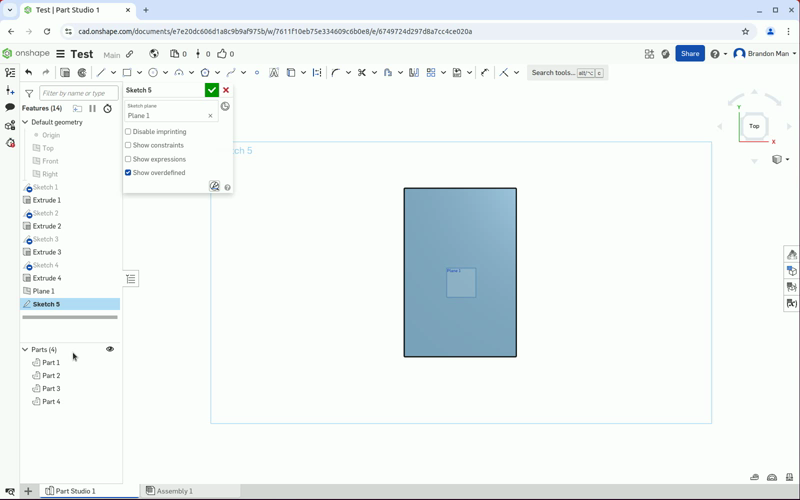
key(y)
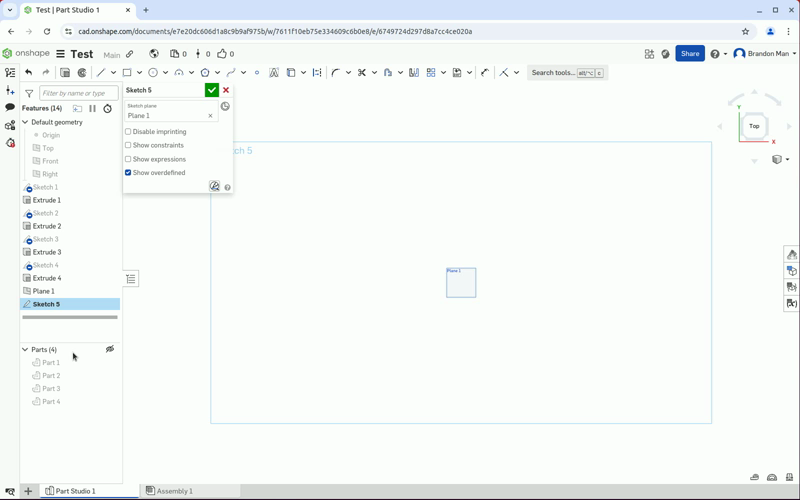
key(l)
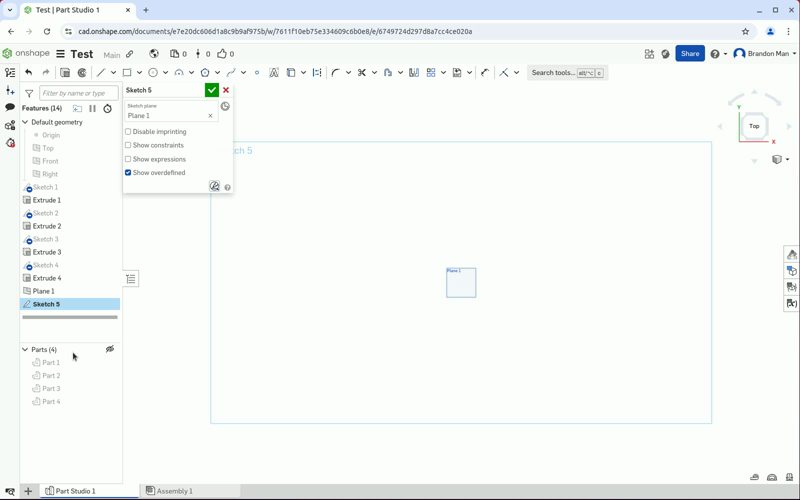
key_down(shift)
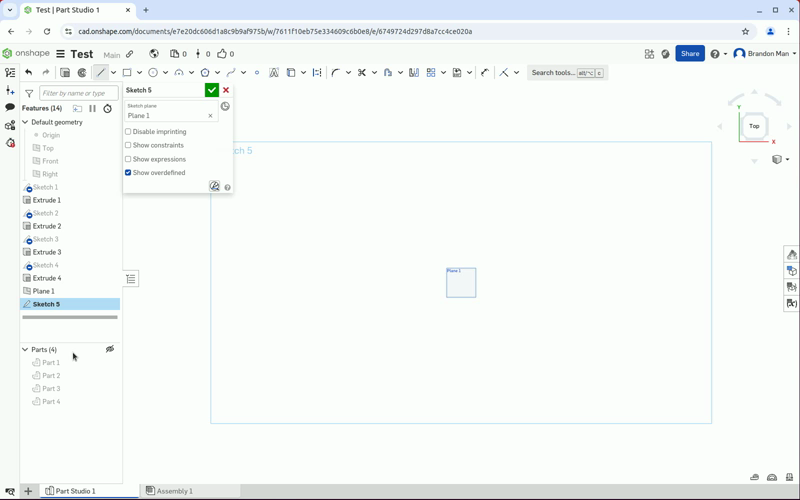
mouse_move(404, 300)
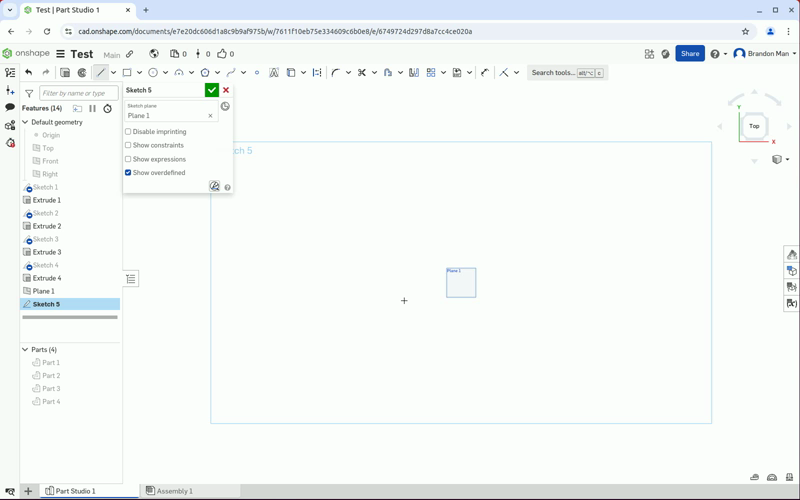
click(404, 300)
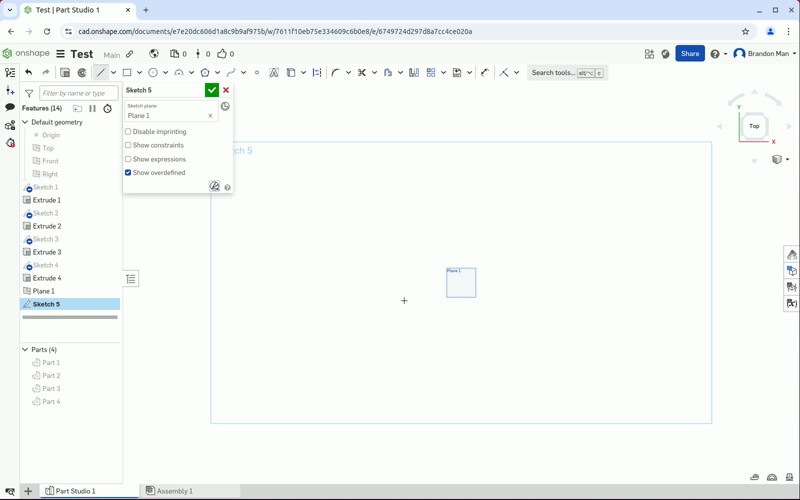
key_up(shift)
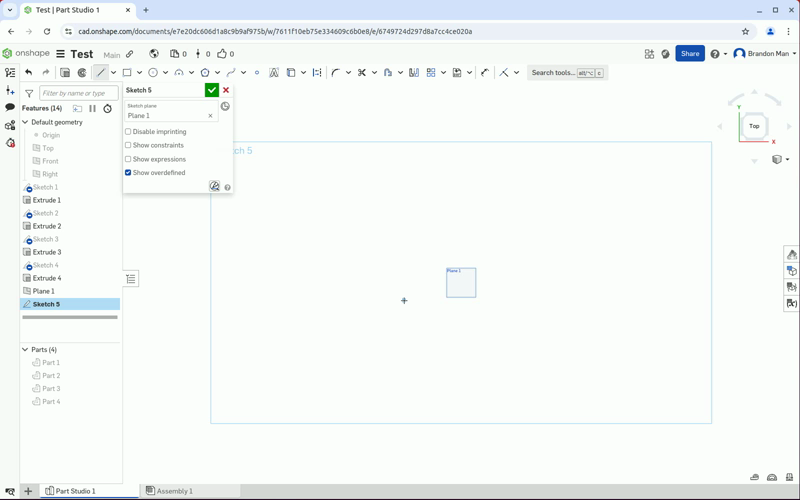
key_down(shift)
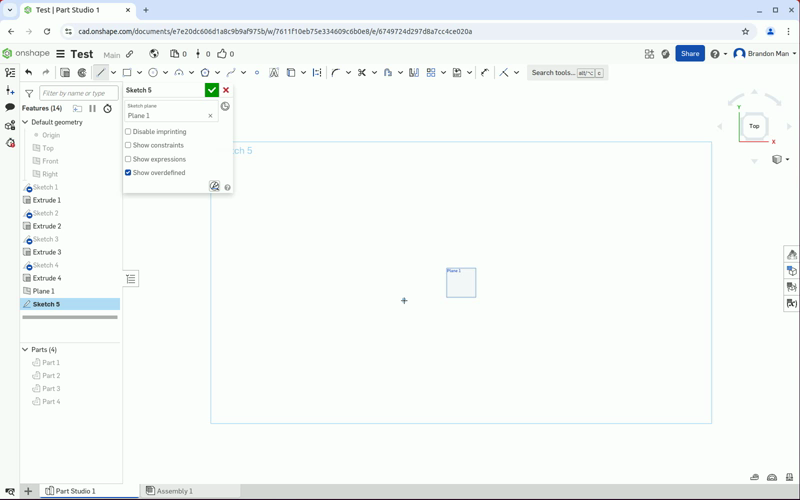
mouse_move(434, 300)
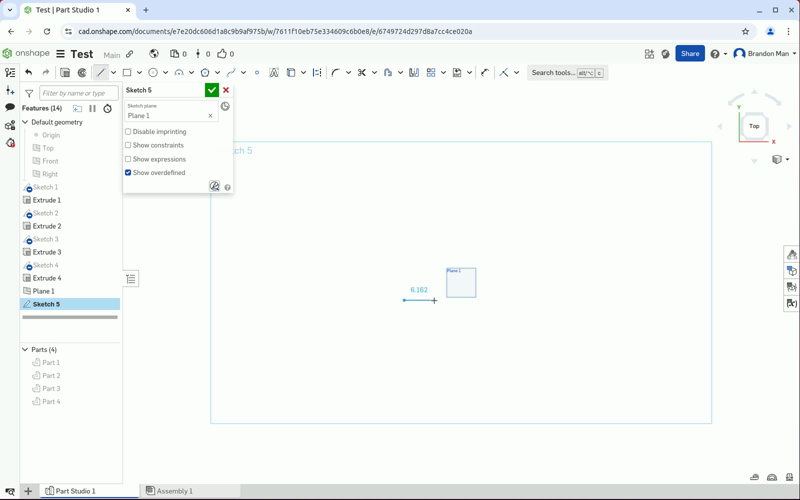
mouse_move(442, 300)
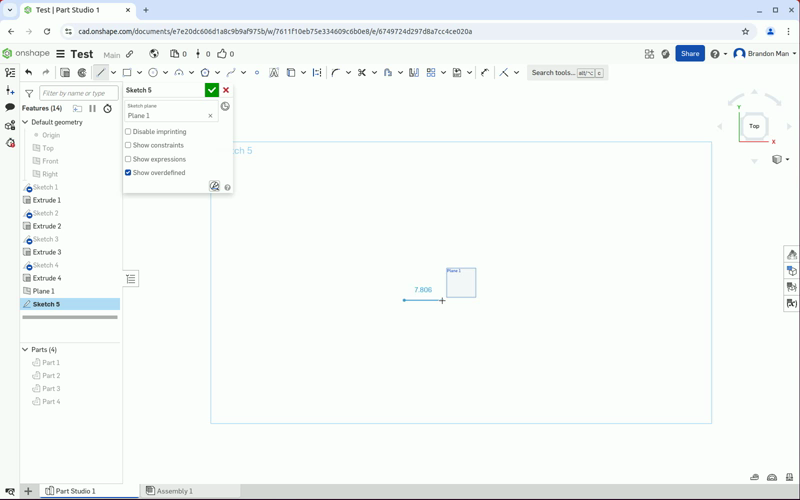
click(442, 300)
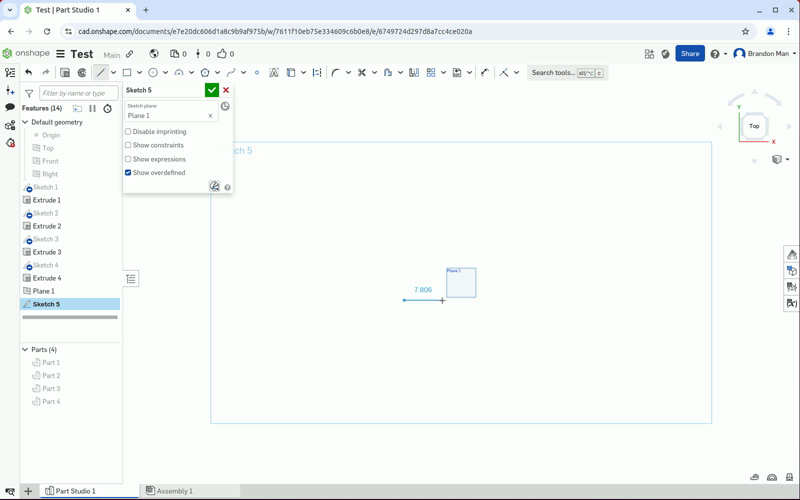
key_up(shift)
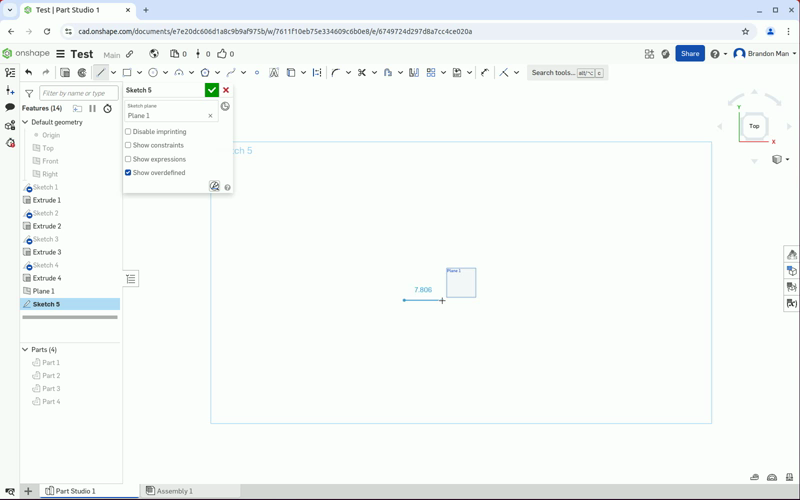
key_down(shift)
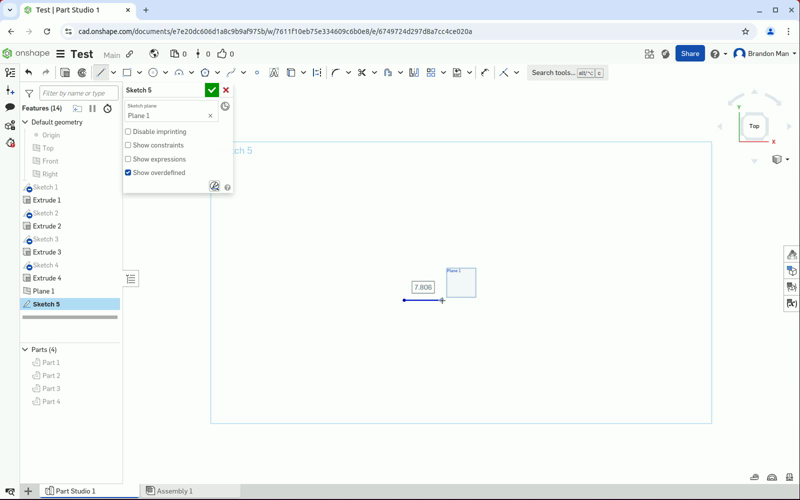
mouse_move(472, 300)
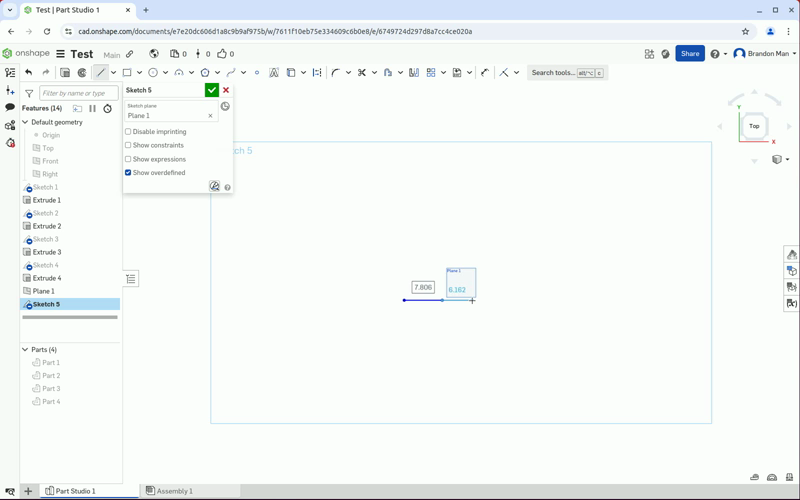
mouse_move(442, 357)
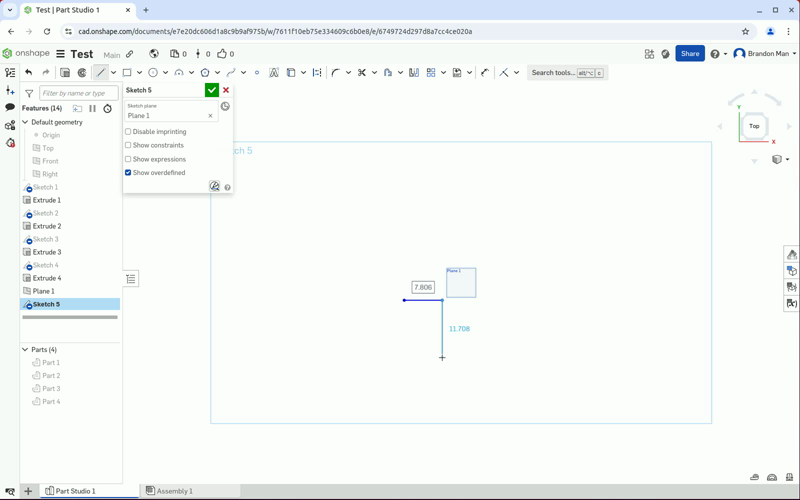
click(442, 357)
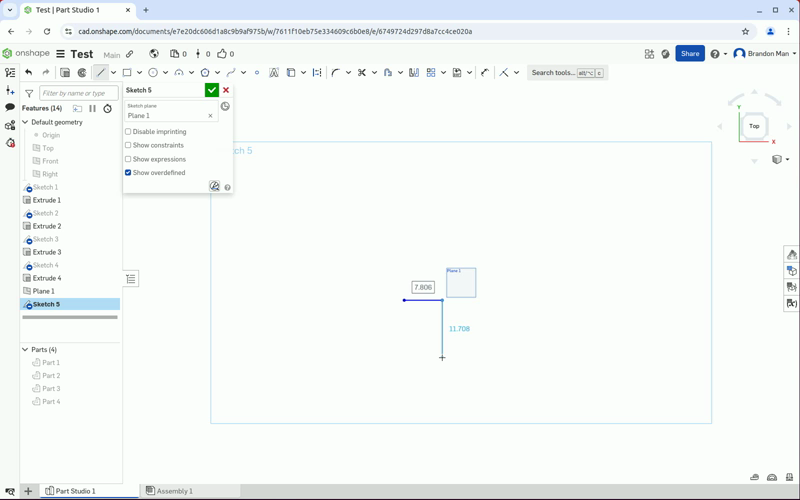
key_up(shift)
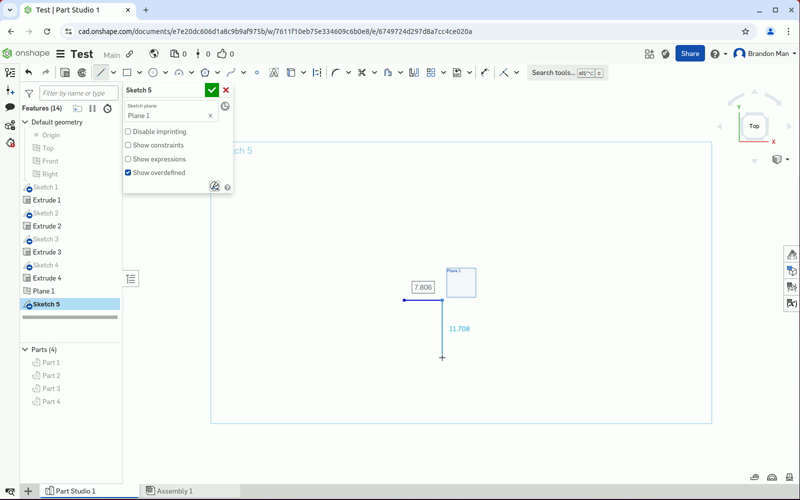
key_down(shift)
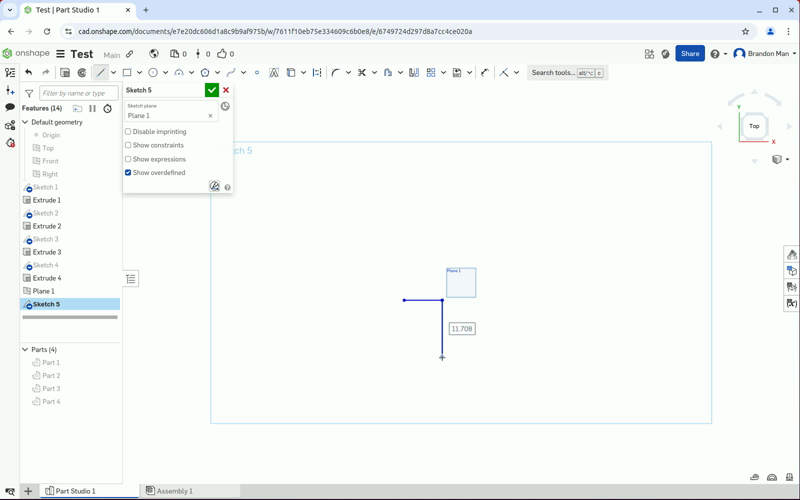
mouse_move(472, 357)
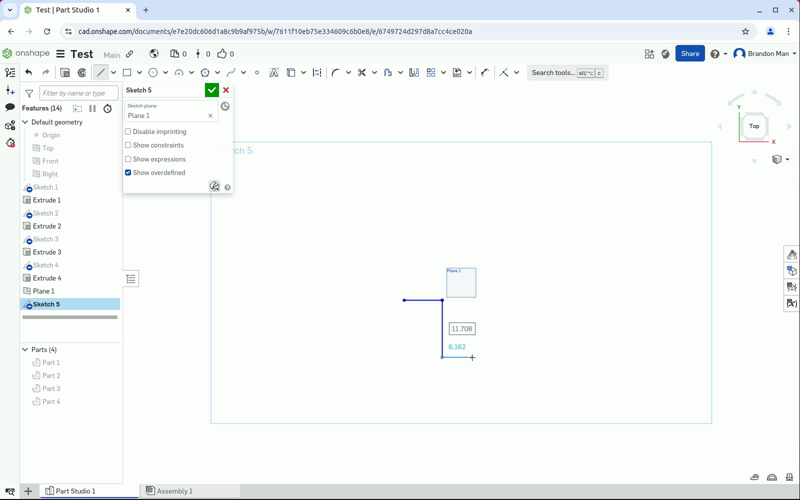
mouse_move(479, 357)
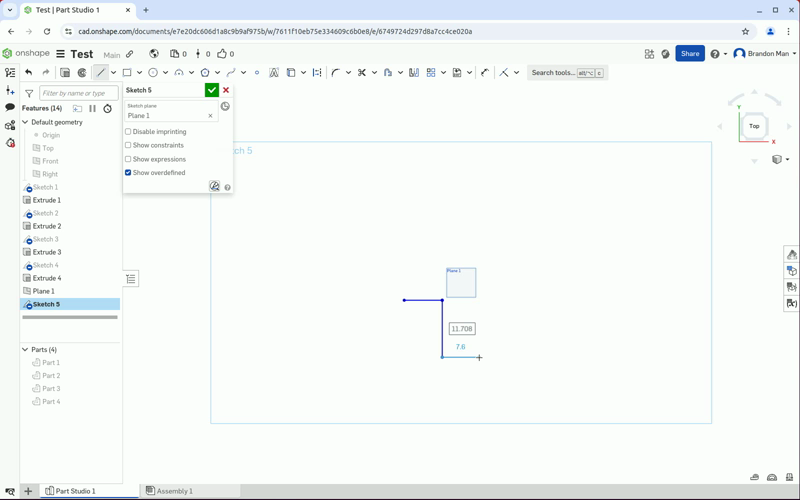
click(479, 357)
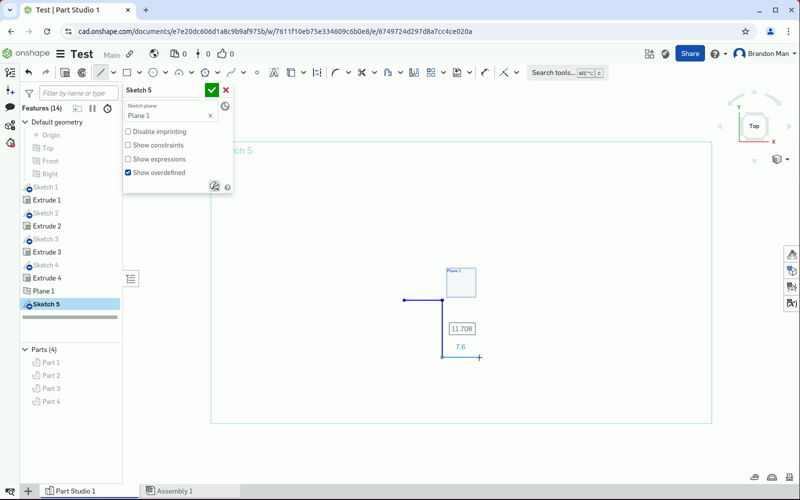
key_up(shift)
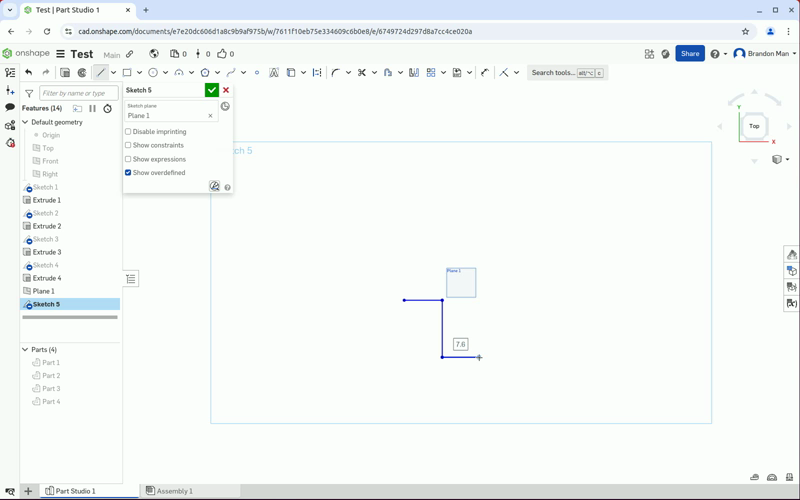
key_down(shift)
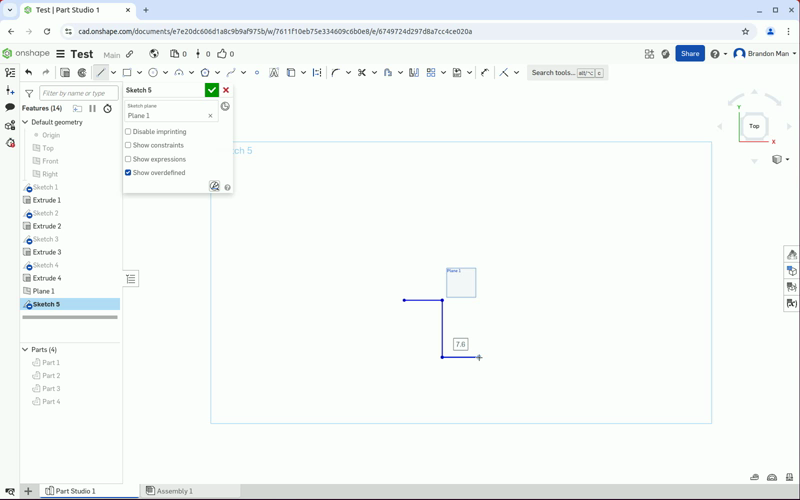
mouse_move(509, 357)
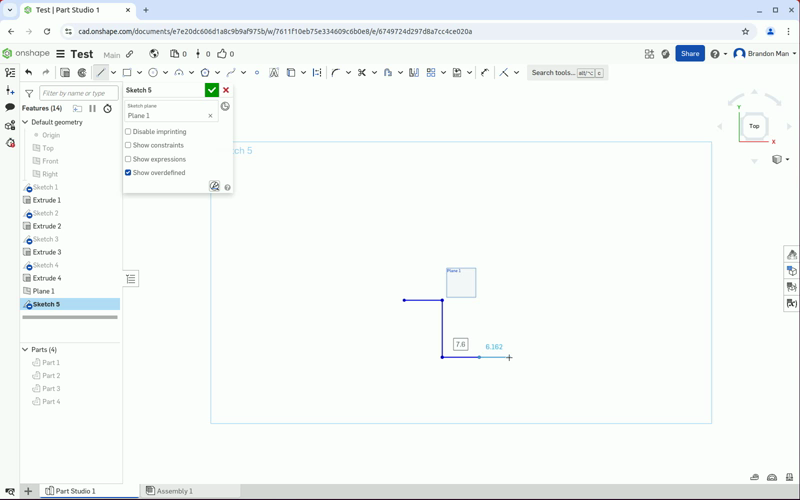
mouse_move(479, 300)
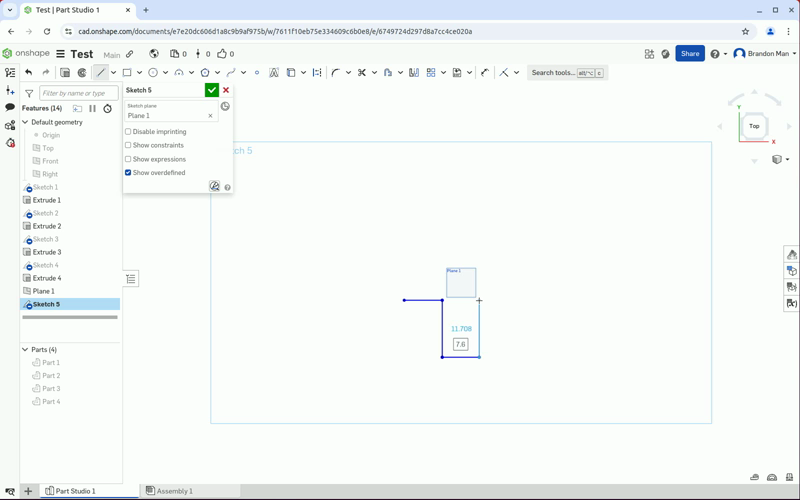
click(479, 300)
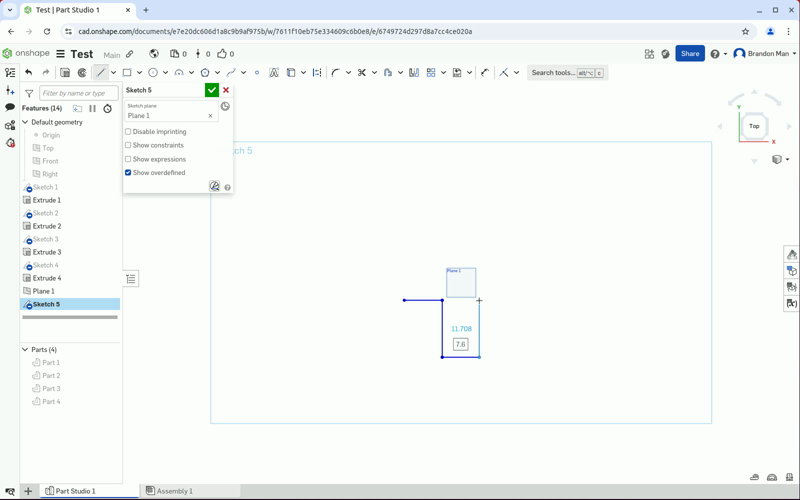
key_up(shift)
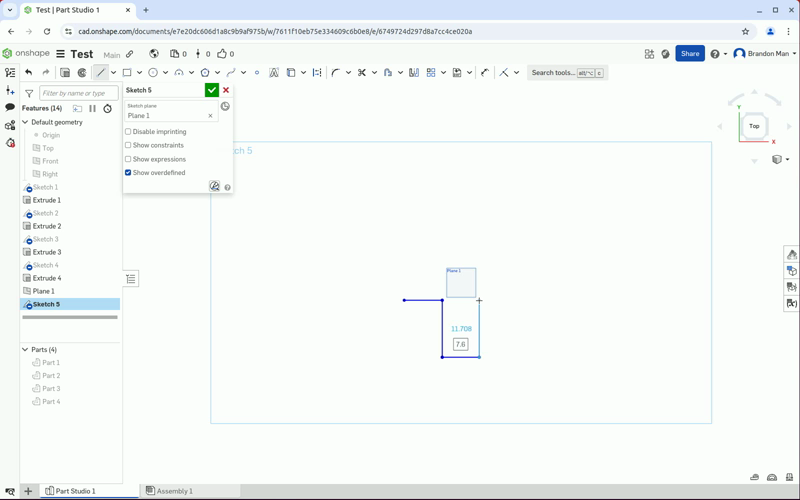
key_down(shift)
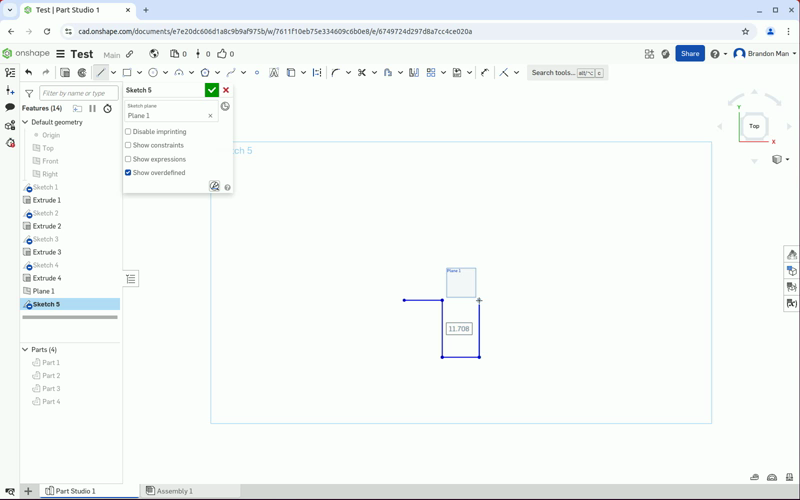
mouse_move(509, 300)
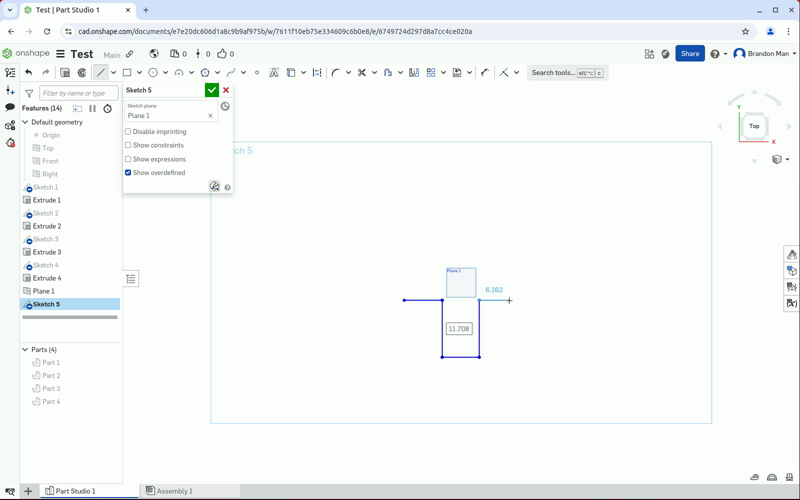
mouse_move(516, 300)
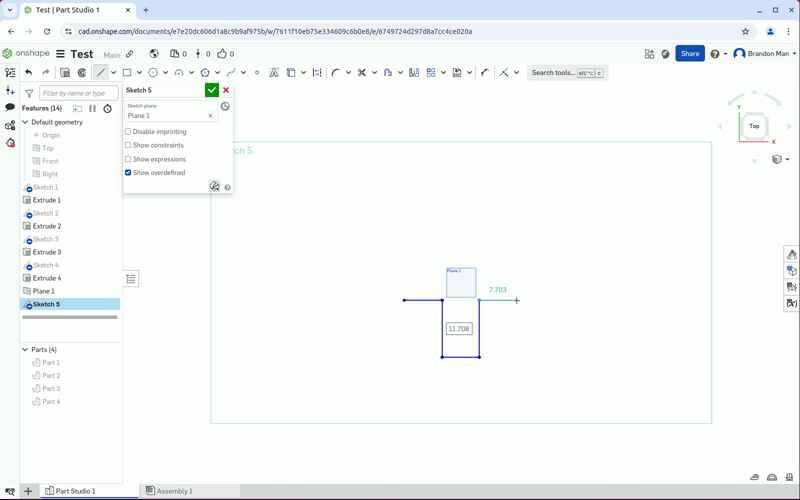
click(516, 300)
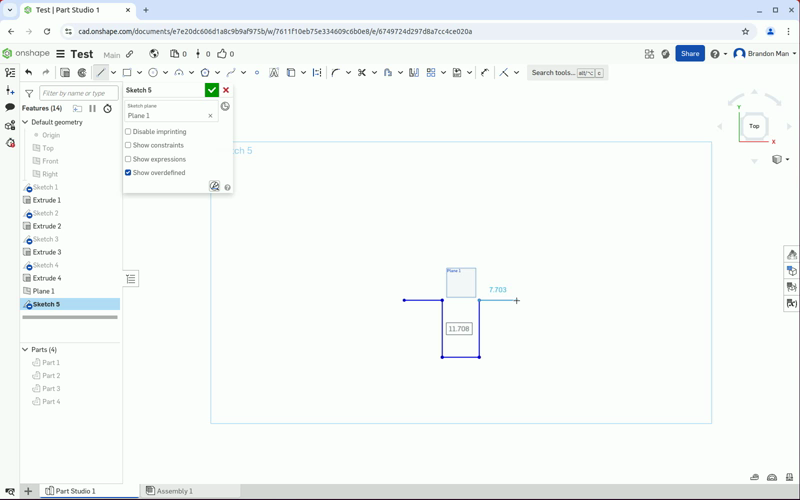
key_up(shift)
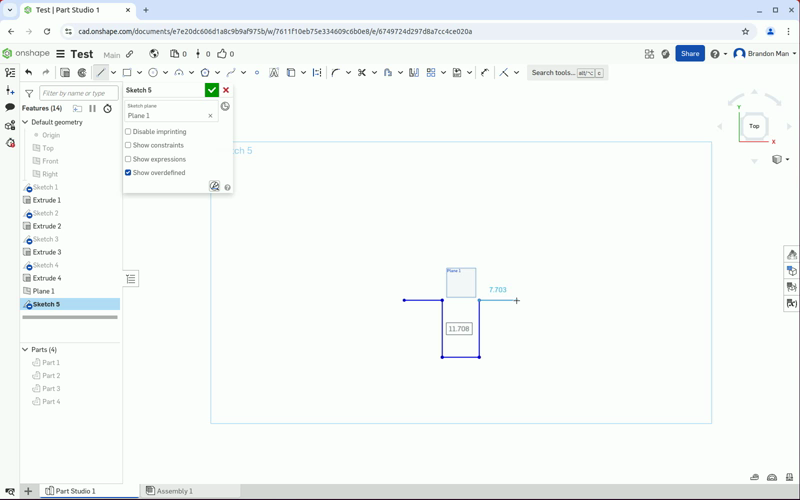
key_down(shift)
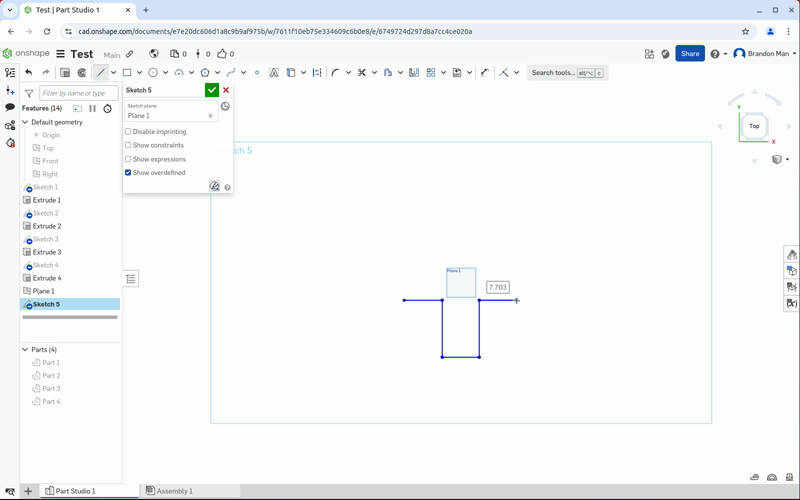
mouse_move(546, 300)
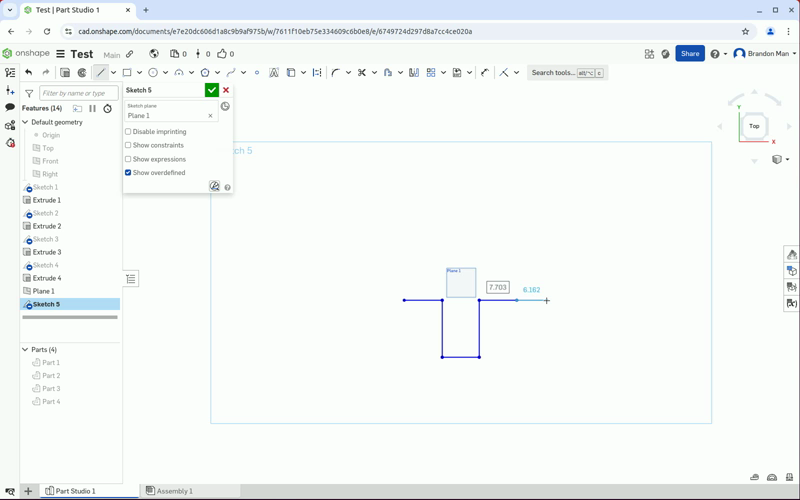
mouse_move(516, 243)
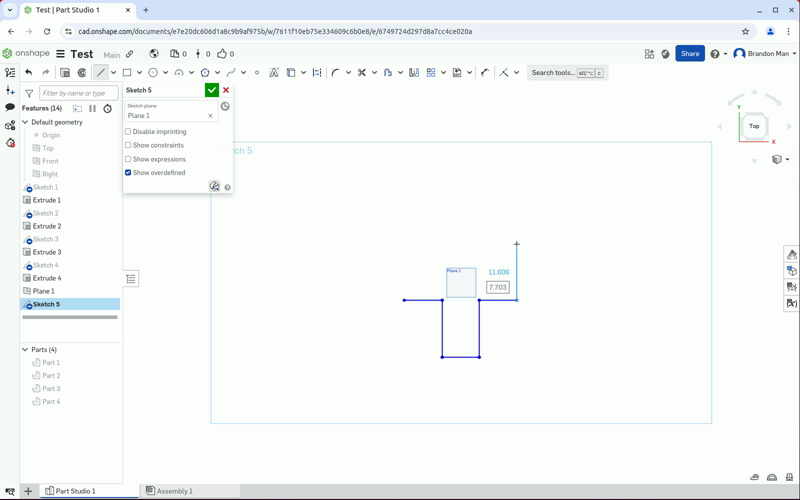
click(516, 243)
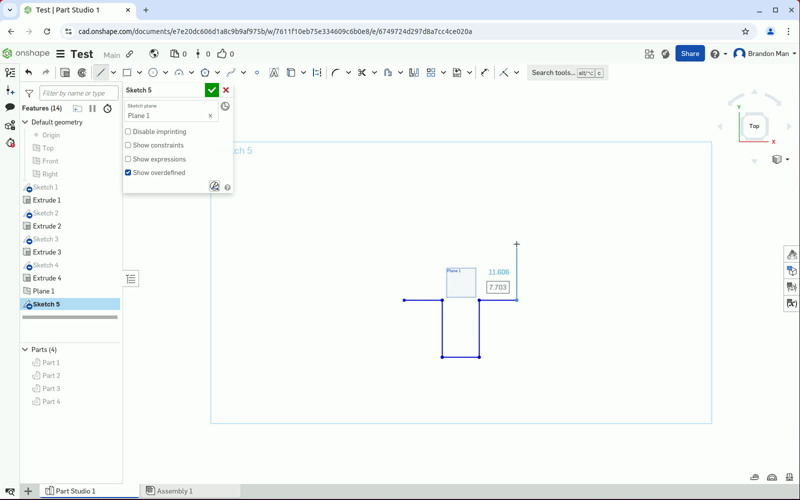
key_up(shift)
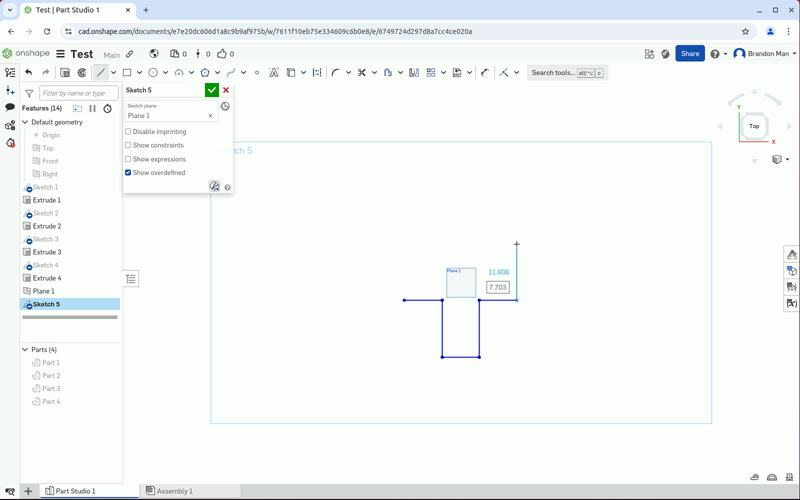
key_down(shift)
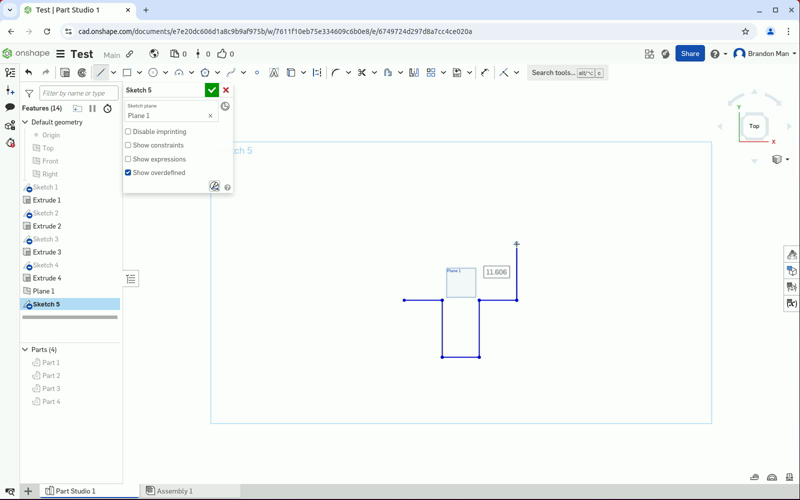
mouse_move(404, 243)
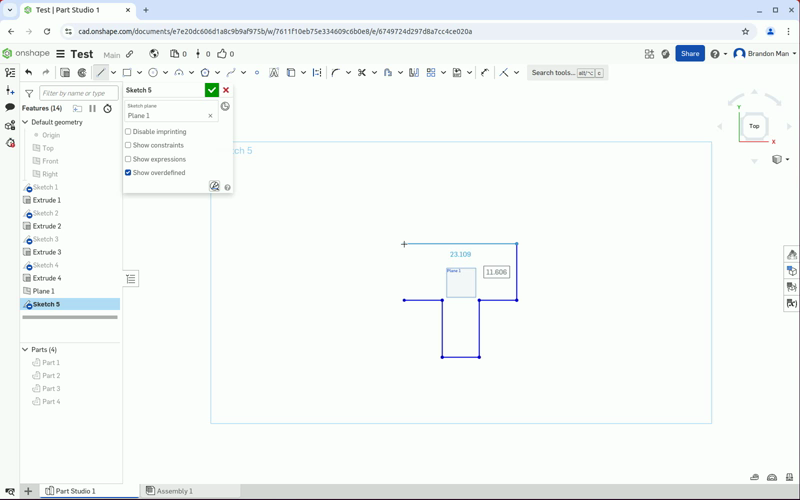
click(404, 243)
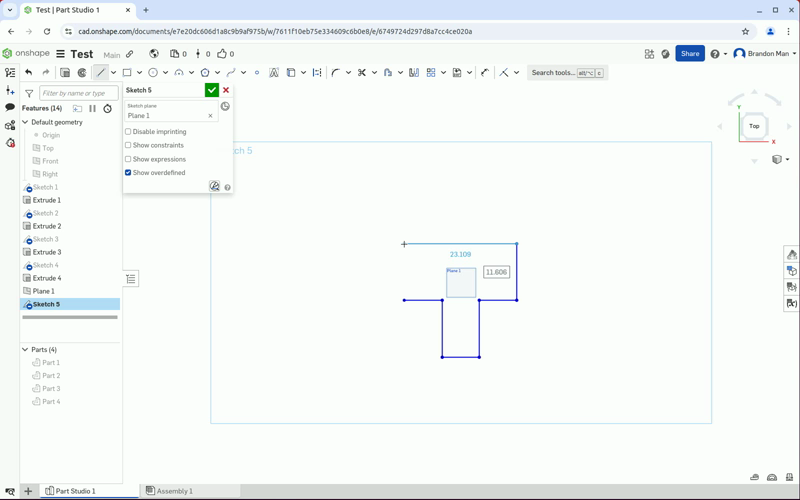
key_up(shift)
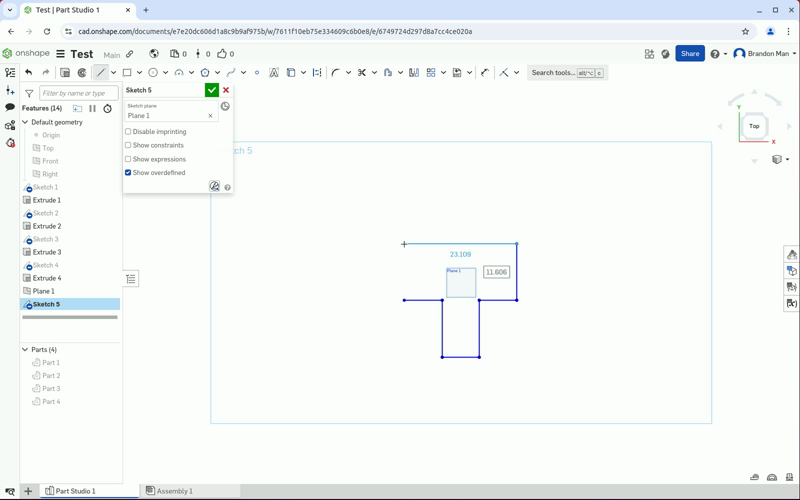
mouse_move(434, 243)
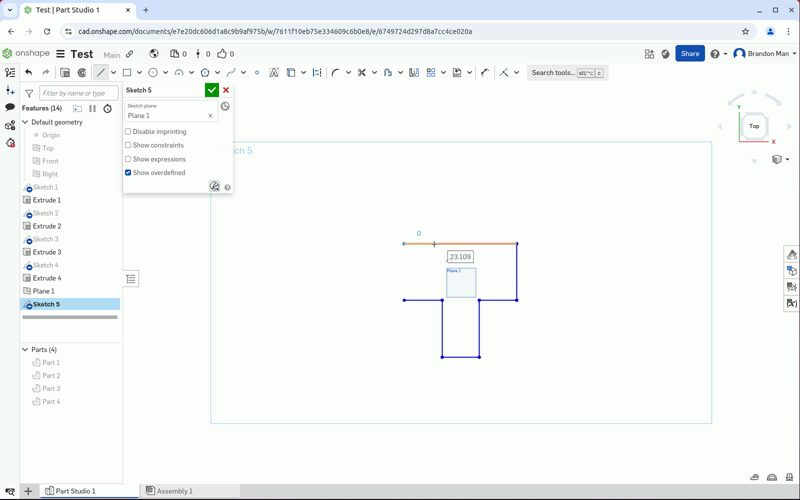
key_down(shift)
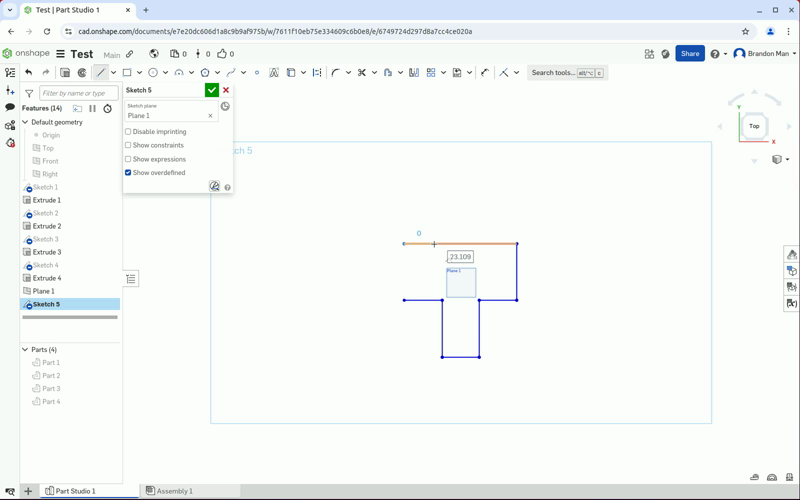
mouse_move(404, 300)
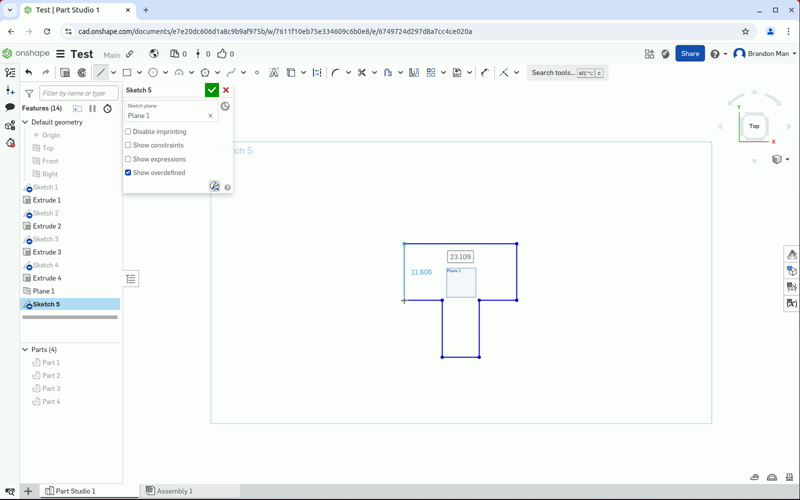
key_up(shift)
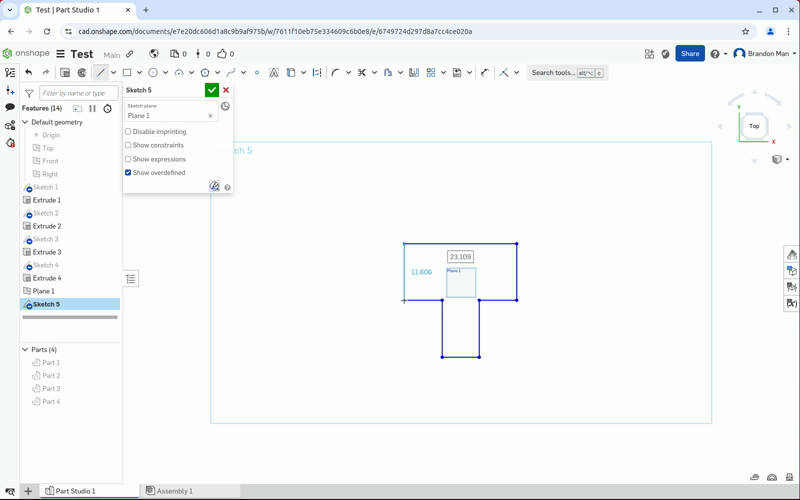
click(404, 300)
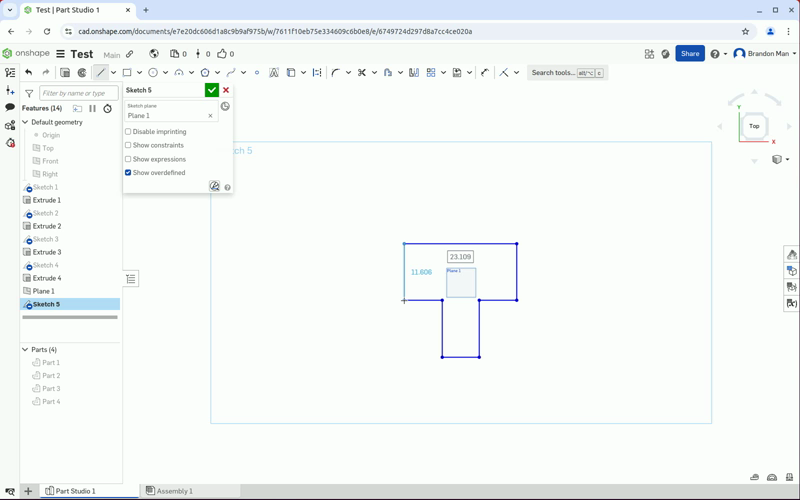
key(esc)
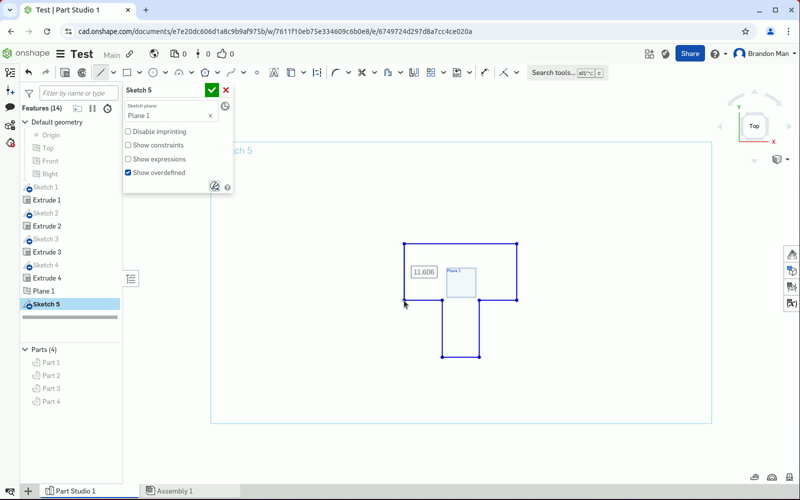
mouse_move(459, 255)
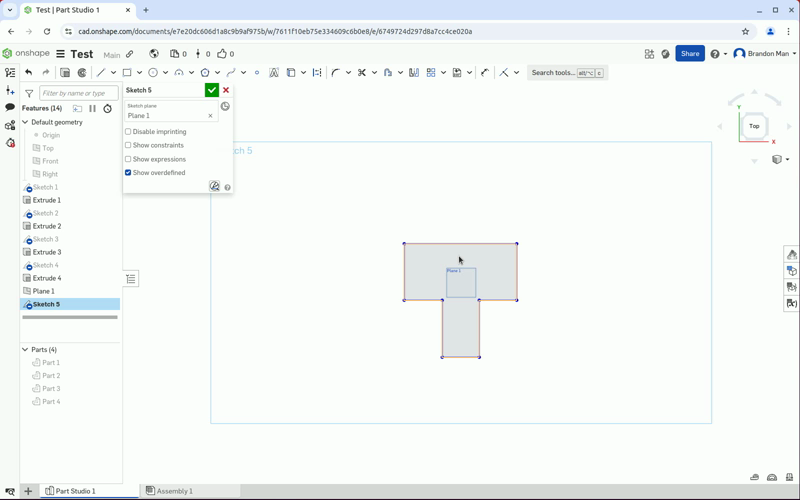
click(459, 255)
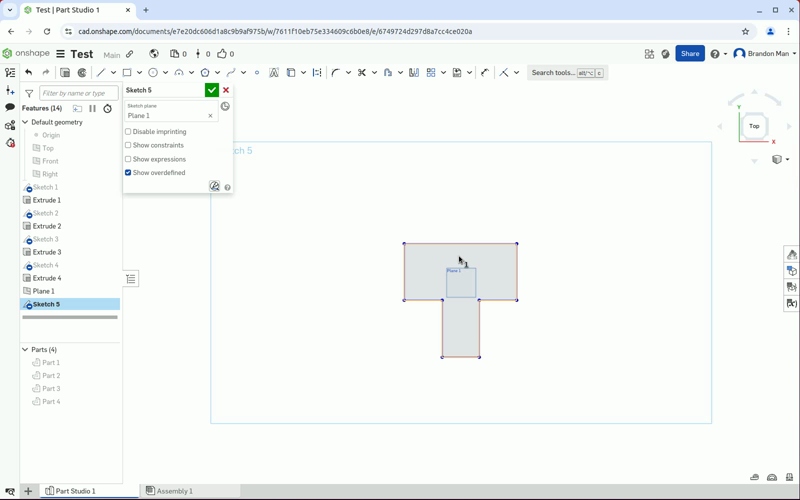
mouse_move(73, 352)
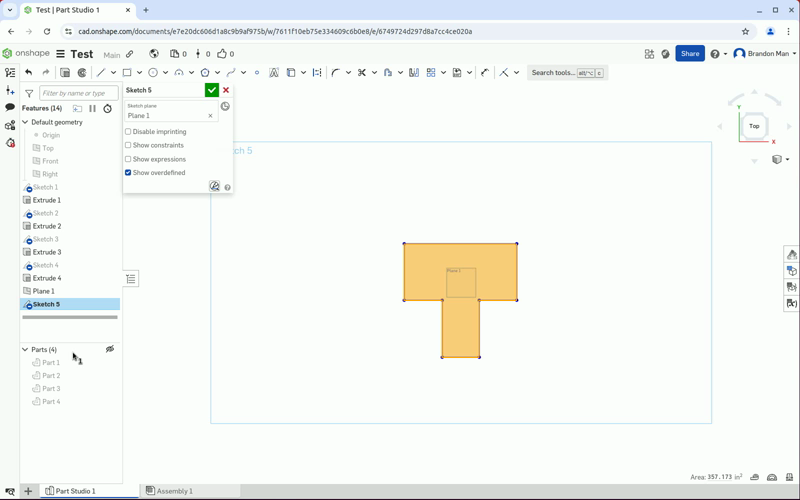
key(shift+y)
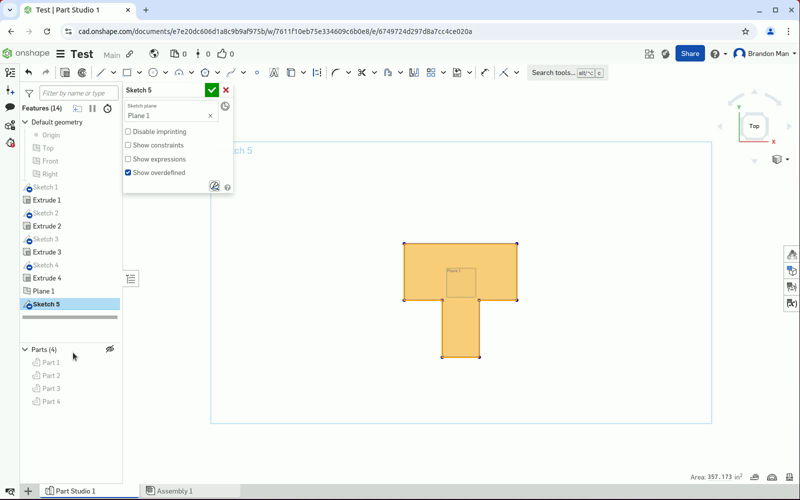
key(shift+e)
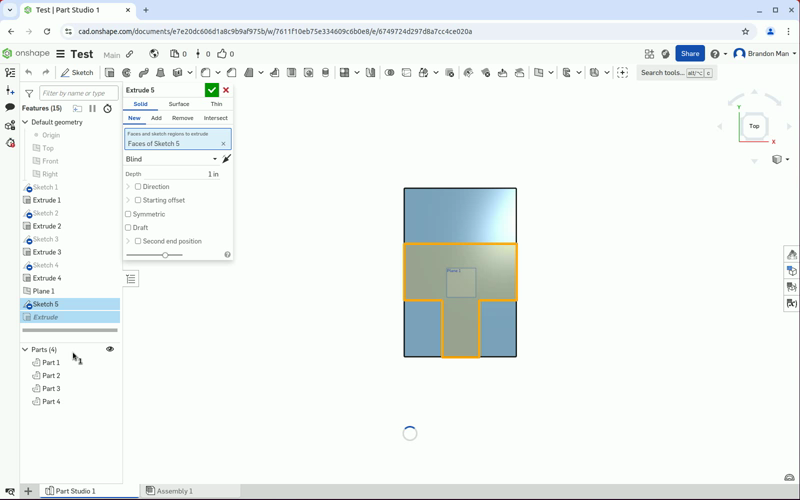
mouse_move(143, 106)
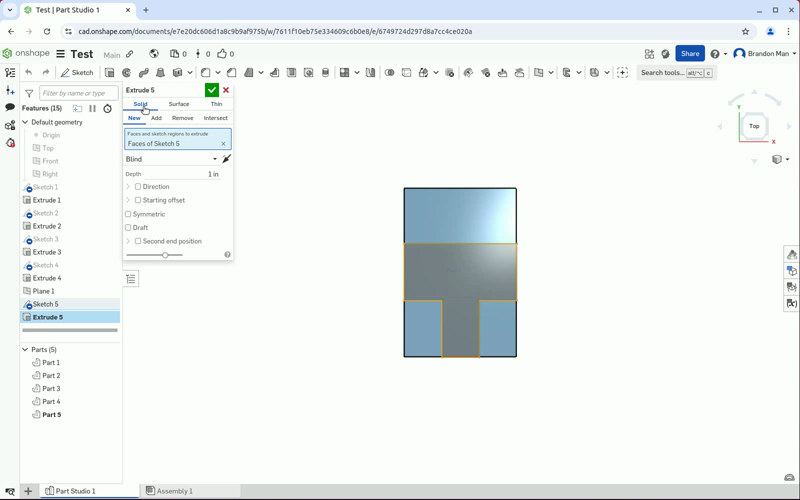
click(143, 106)
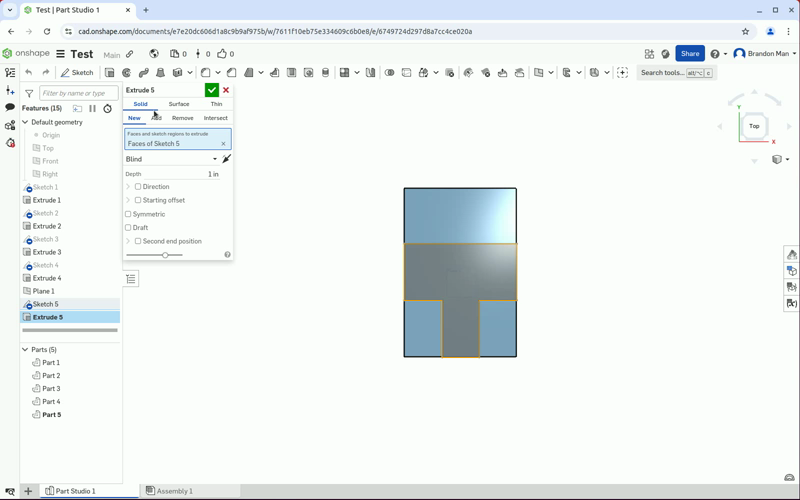
mouse_move(186, 120)
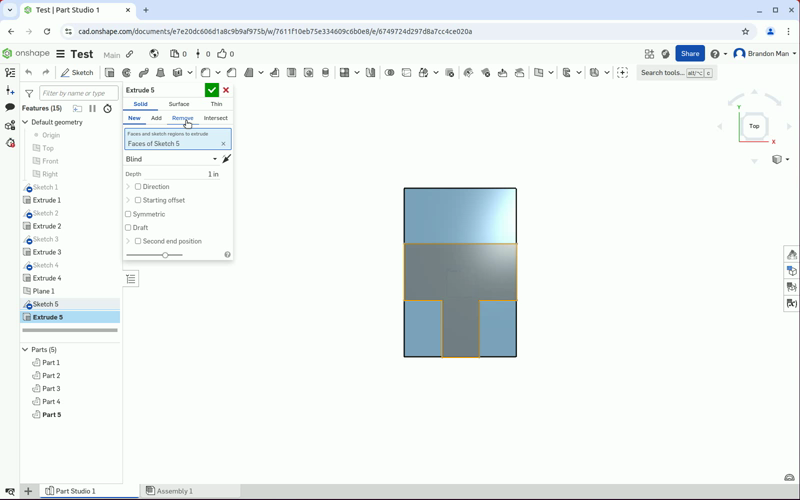
click(186, 120)
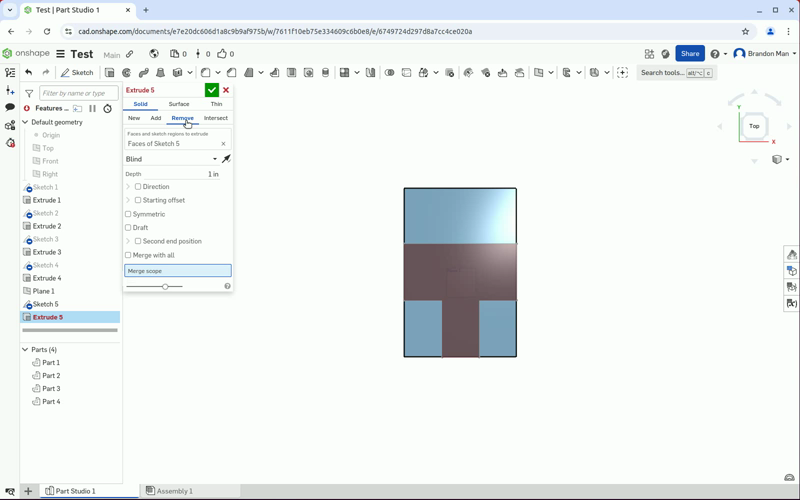
key(tab, 4)
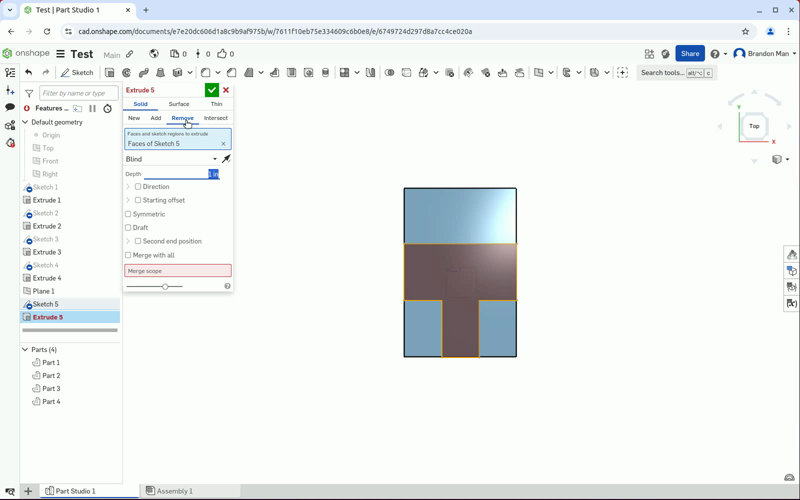
text(11.554)
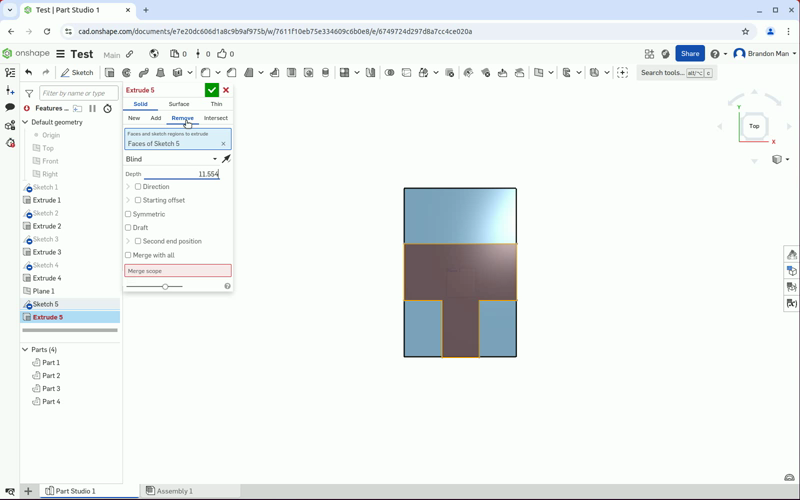
key(tab, 6)
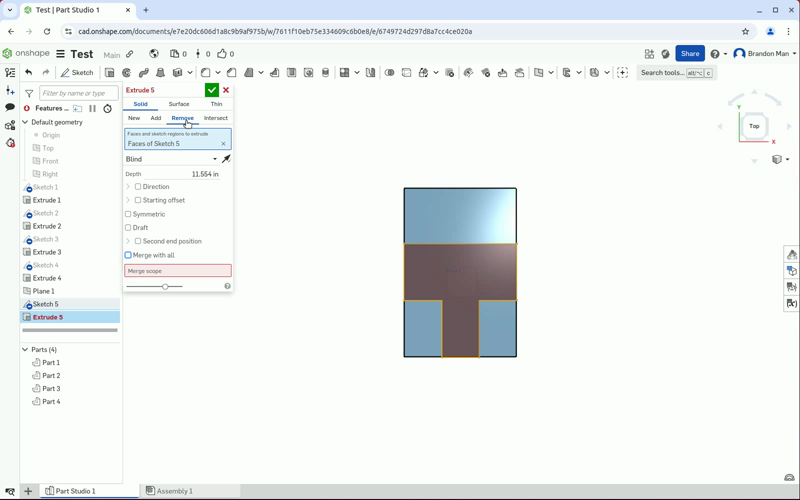
key(space)
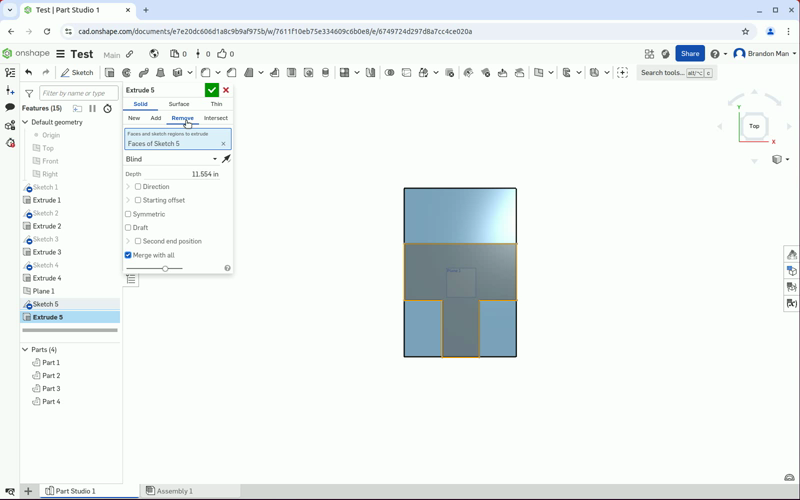
key(enter)
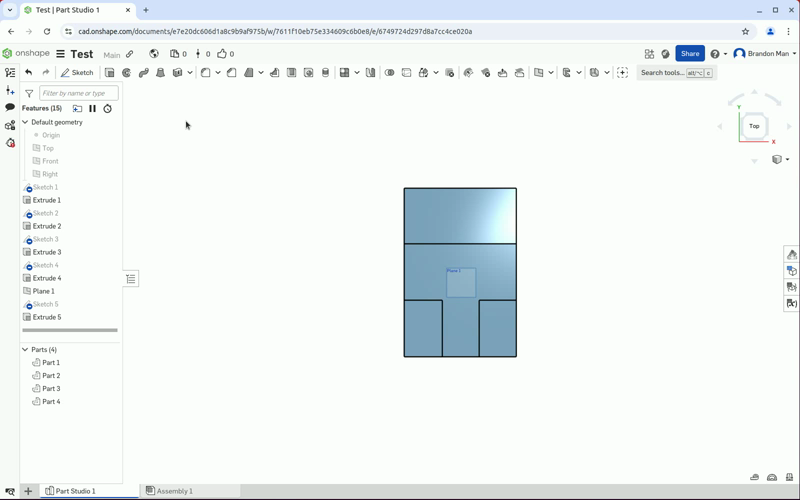
key(shift+h)
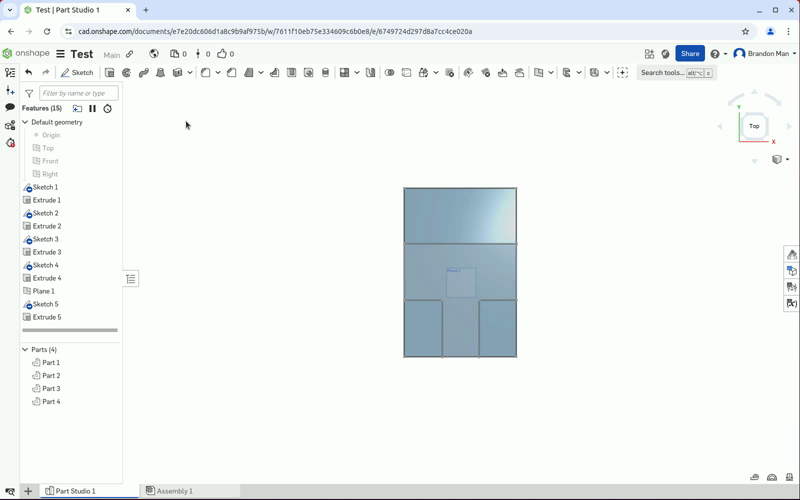
key(shift+h)
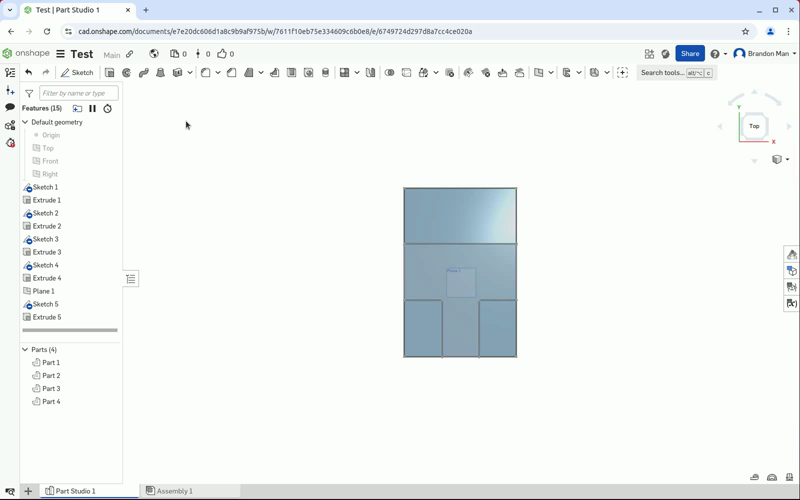
key(shift+7)
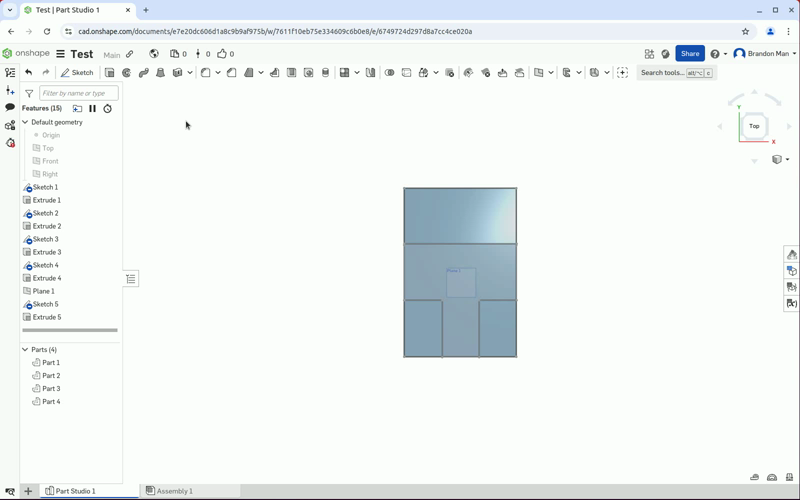
key(up, 3)
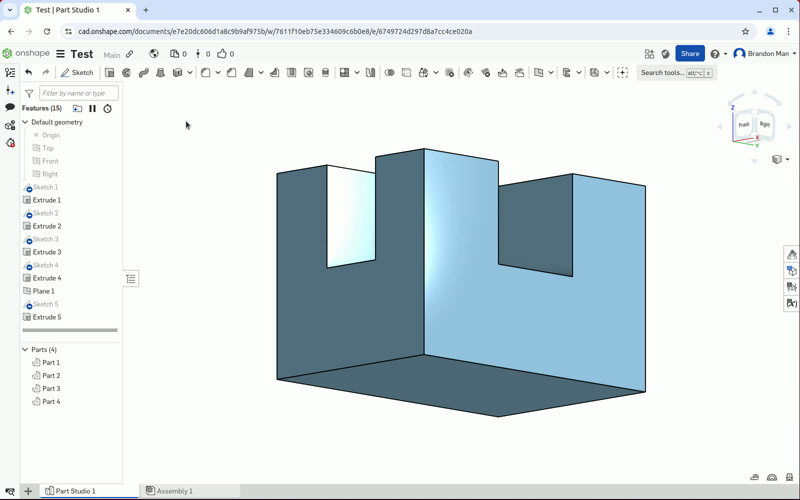
key(left, 3)
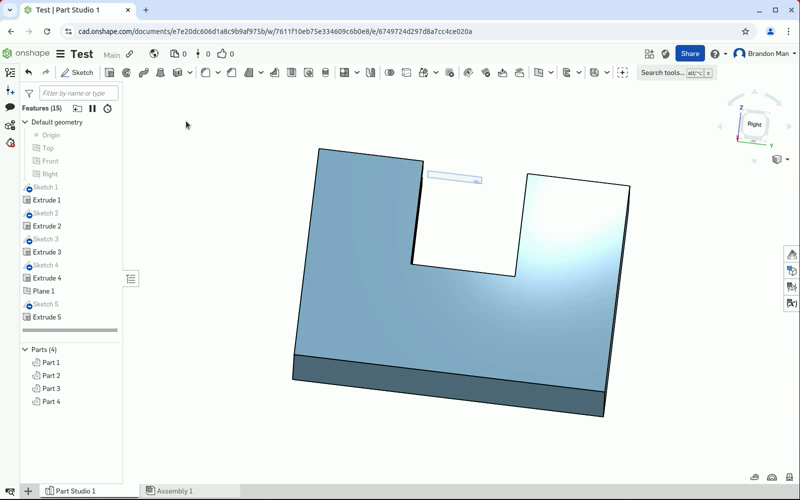
key(right, 3)
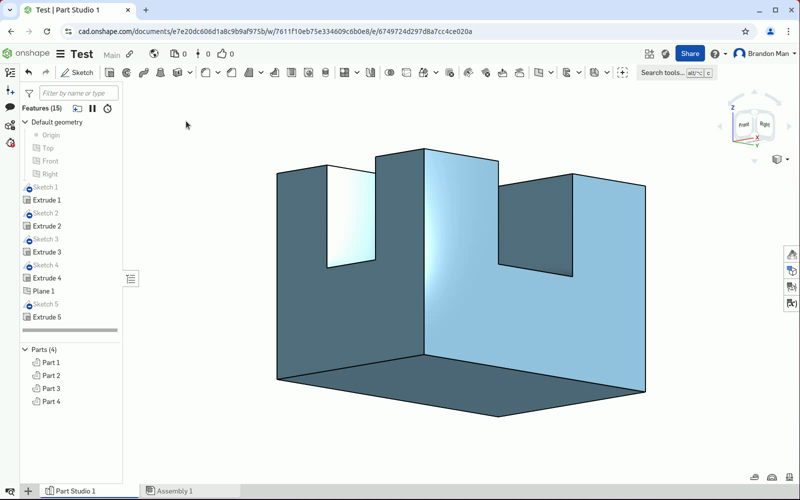
key(down, 3)
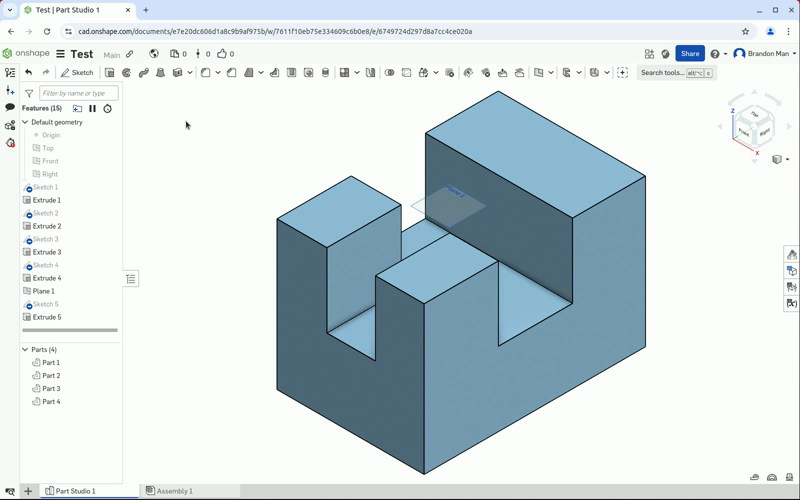
mouse_move(73, 189)
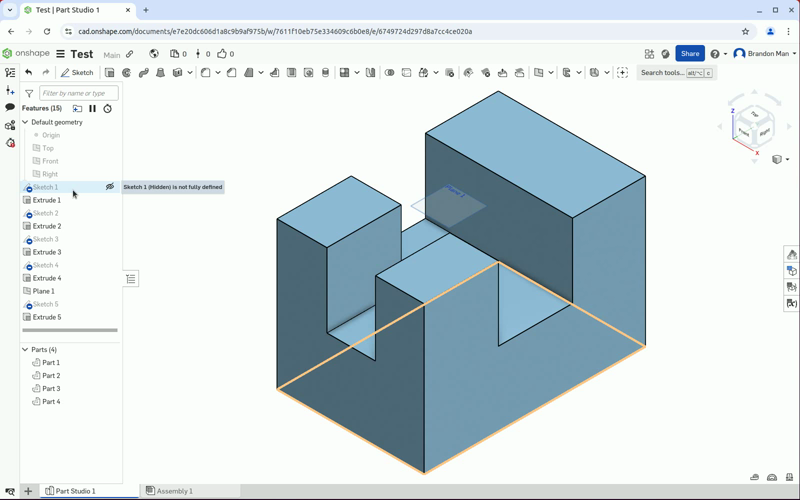
click(73, 189)